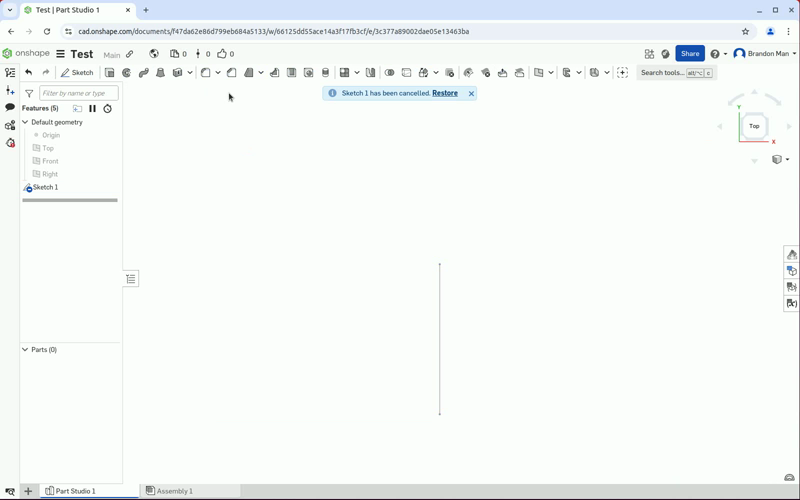
key(shift+h)
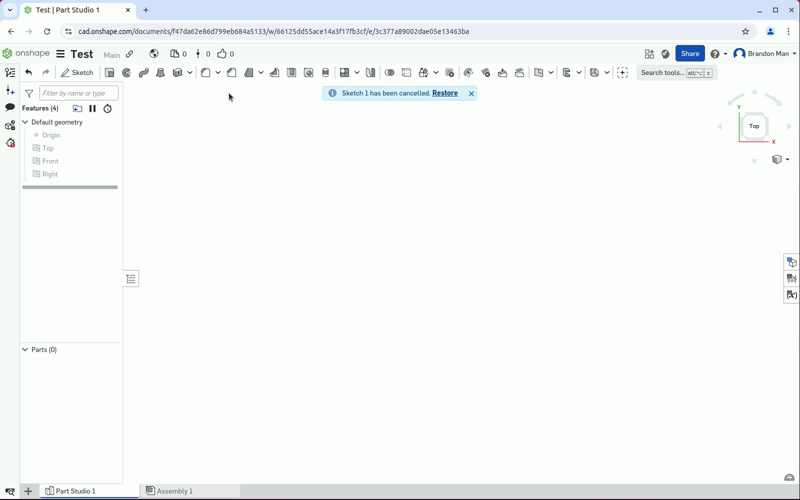
mouse_move(73, 352)
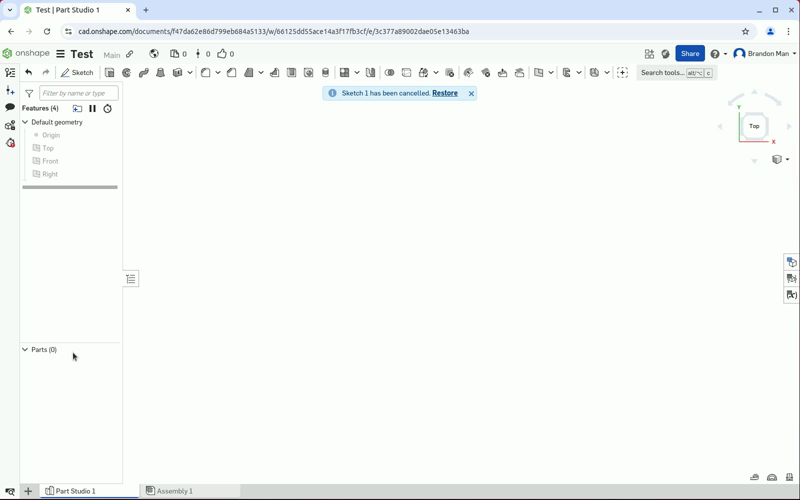
key(y)
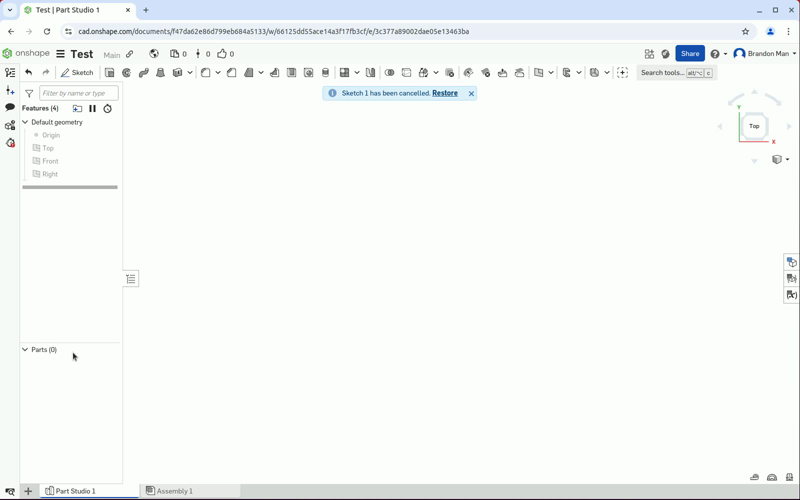
key(shift+p)
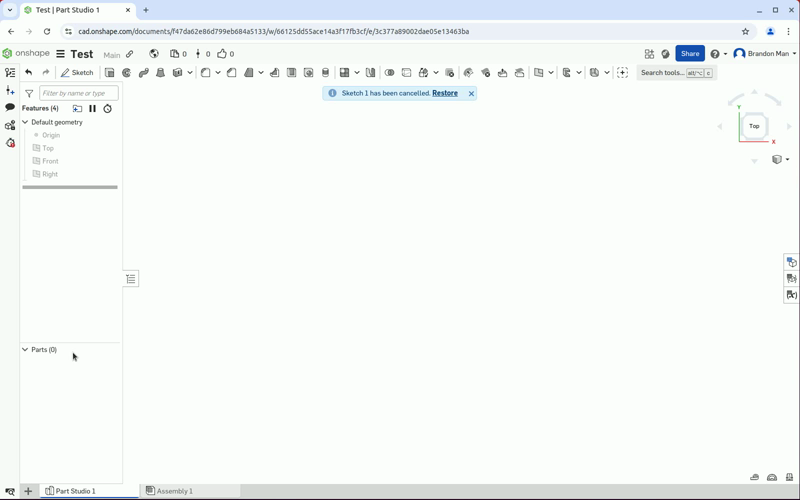
key(space)
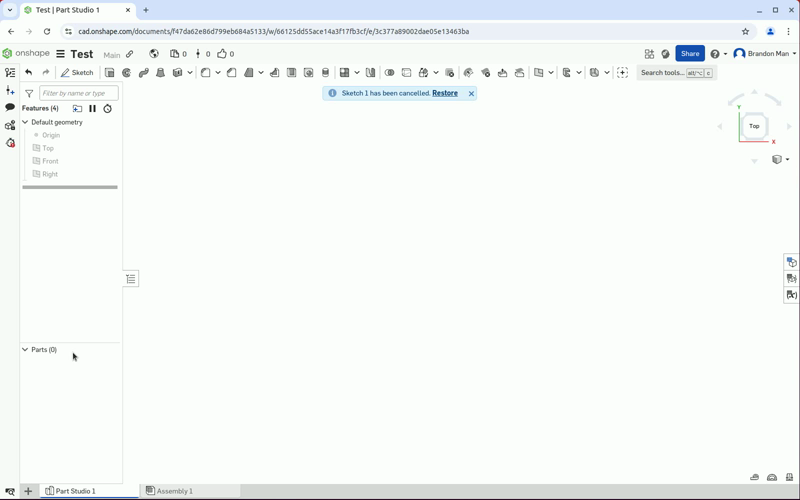
key_down(shift)
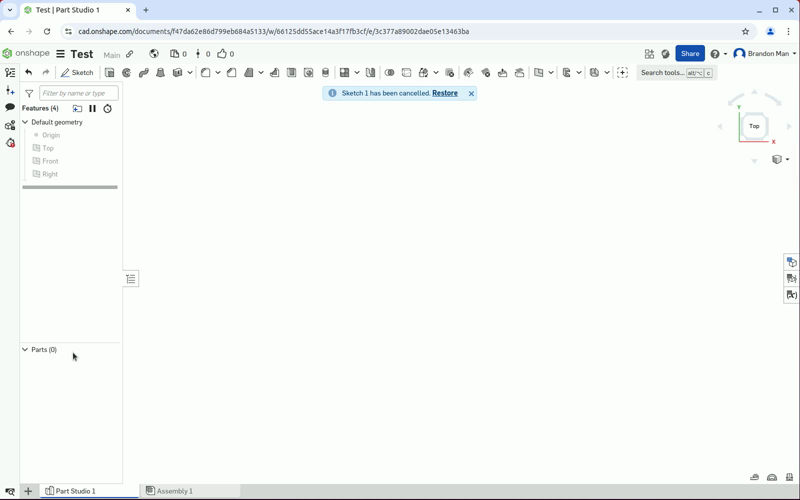
key(up)
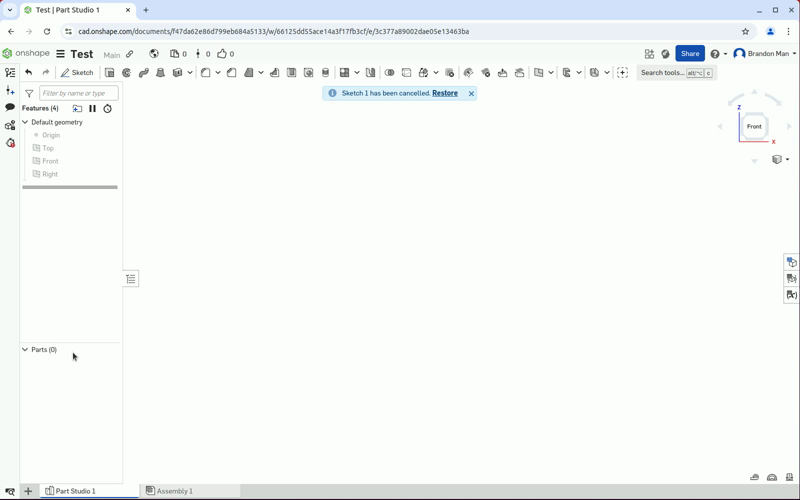
key_up(shift)
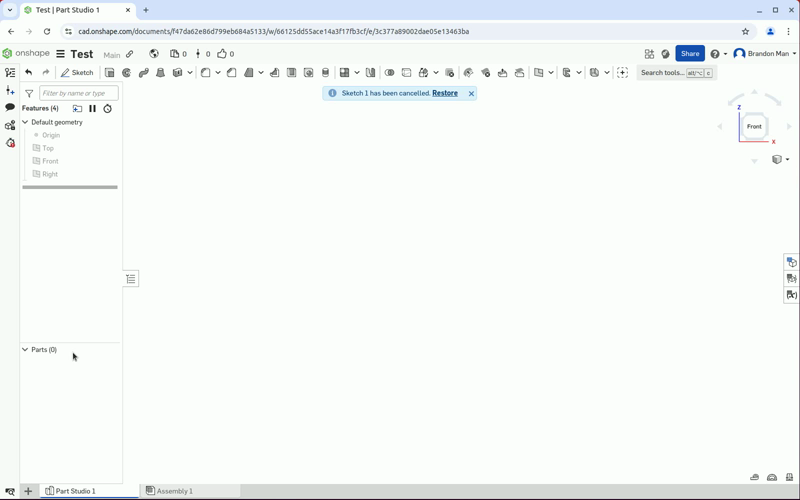
key(space)
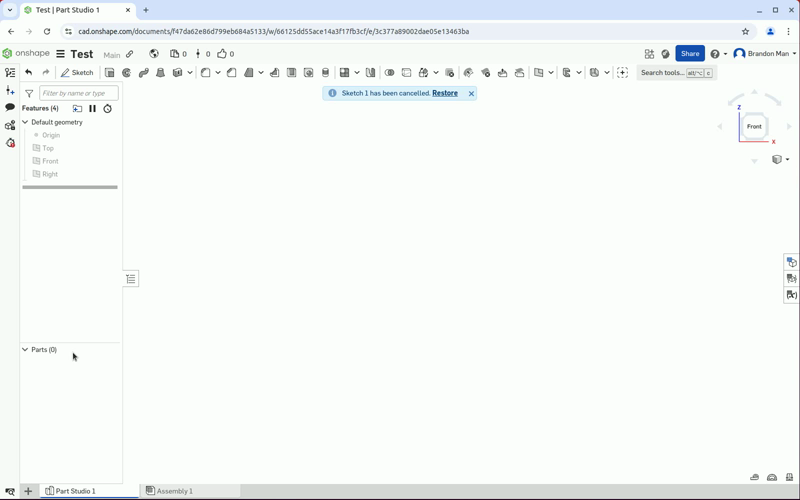
key_down(shift)
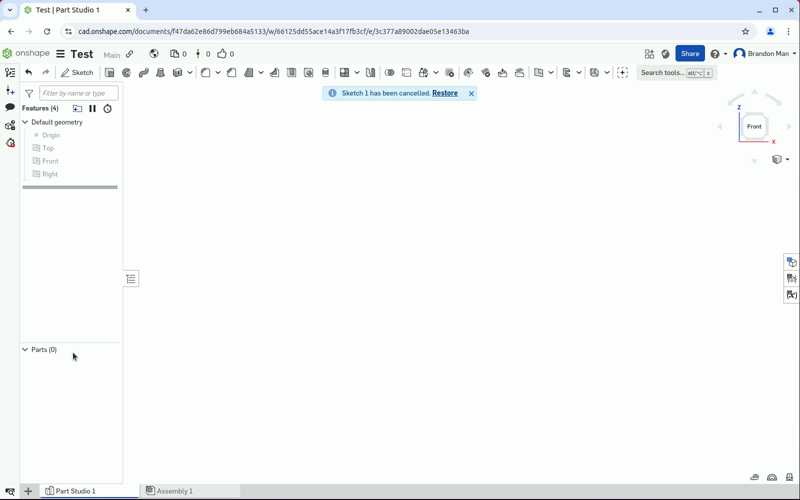
key(left)
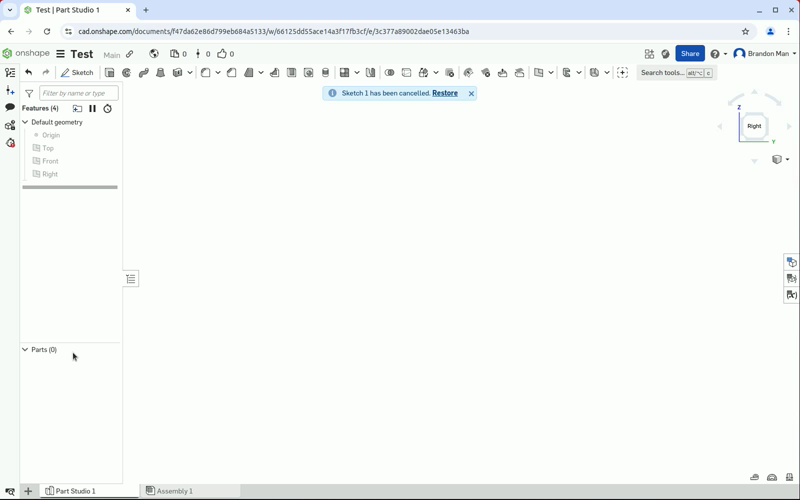
key_up(shift)
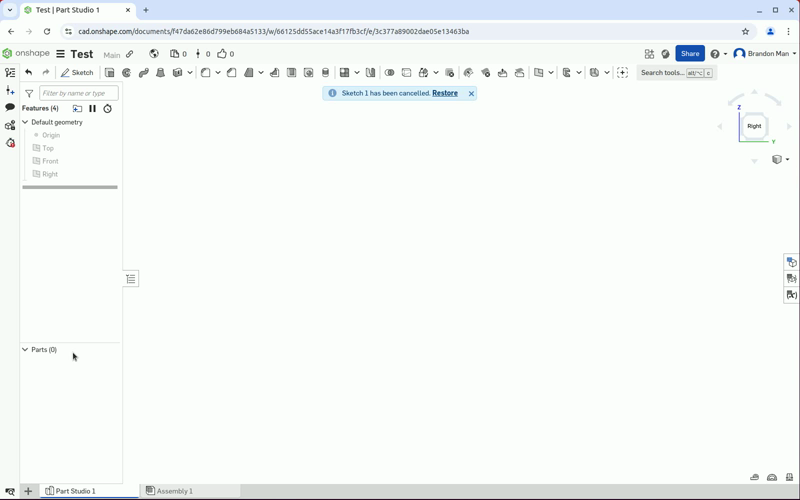
mouse_move(73, 352)
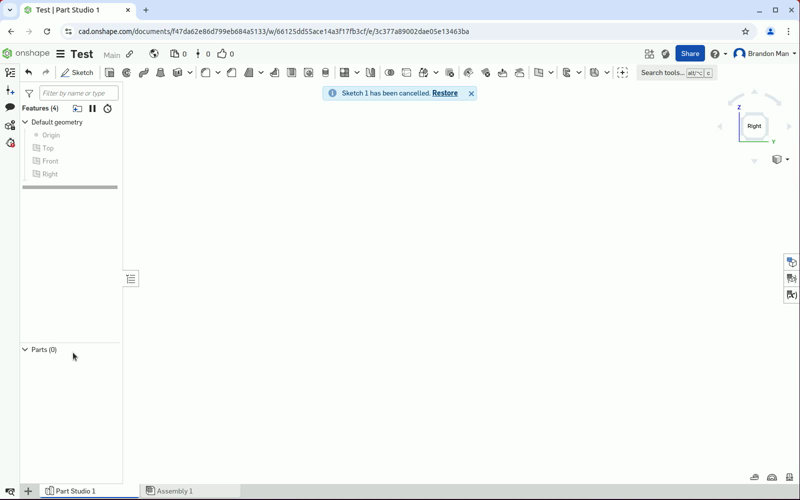
key(shift+y)
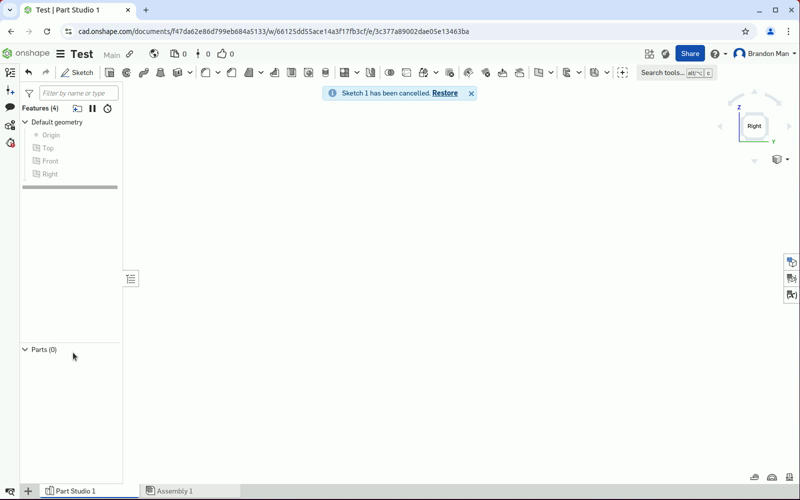
key(shift+s)
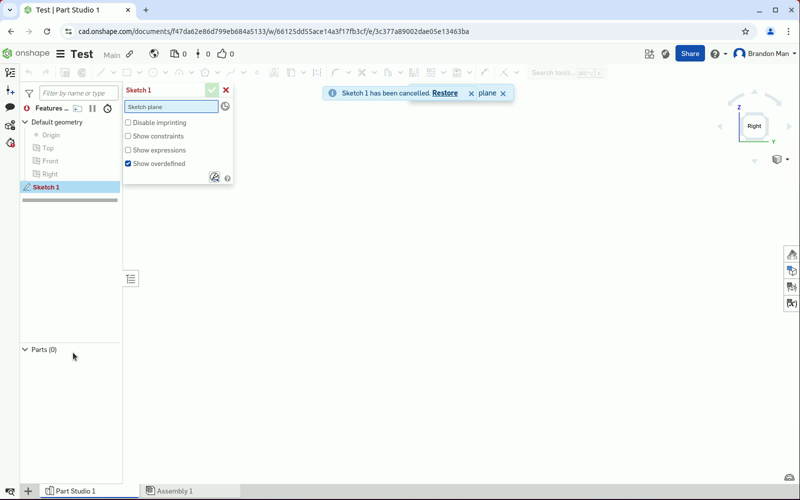
mouse_move(73, 176)
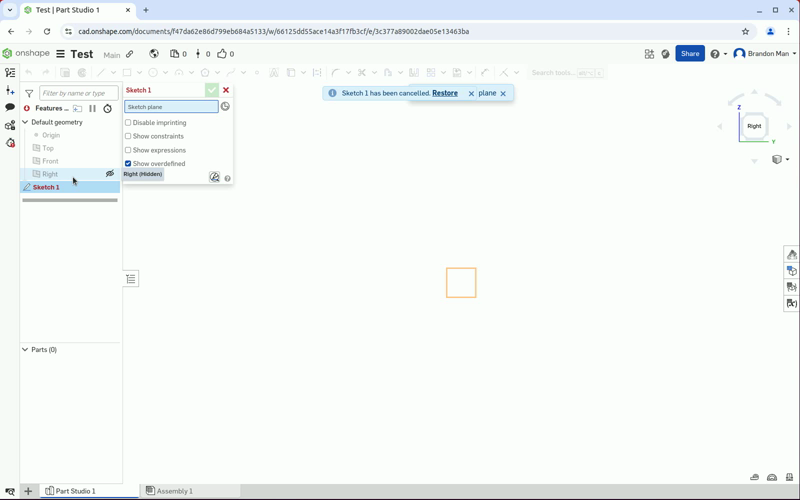
click(73, 176)
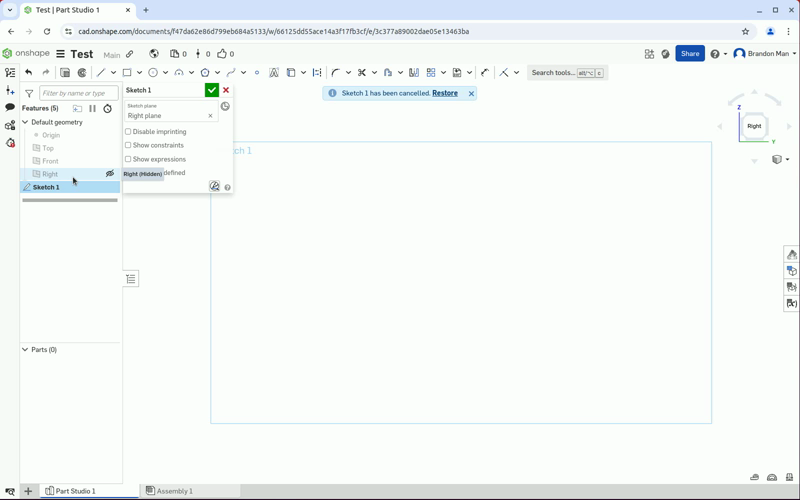
mouse_move(73, 352)
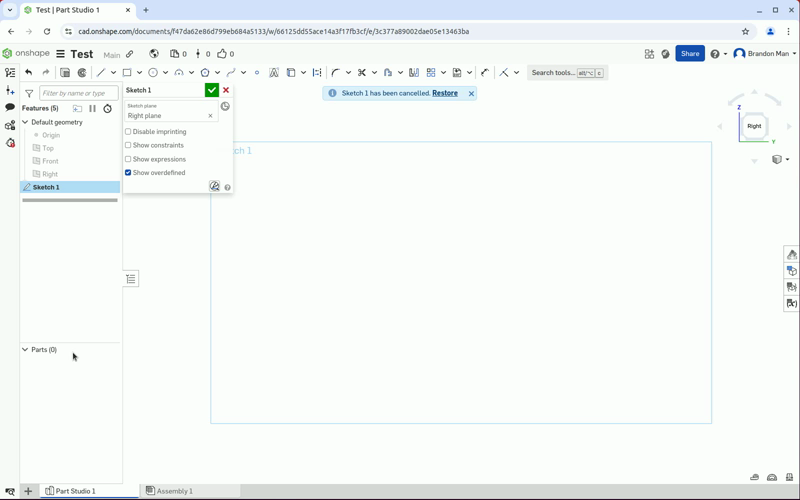
key(y)
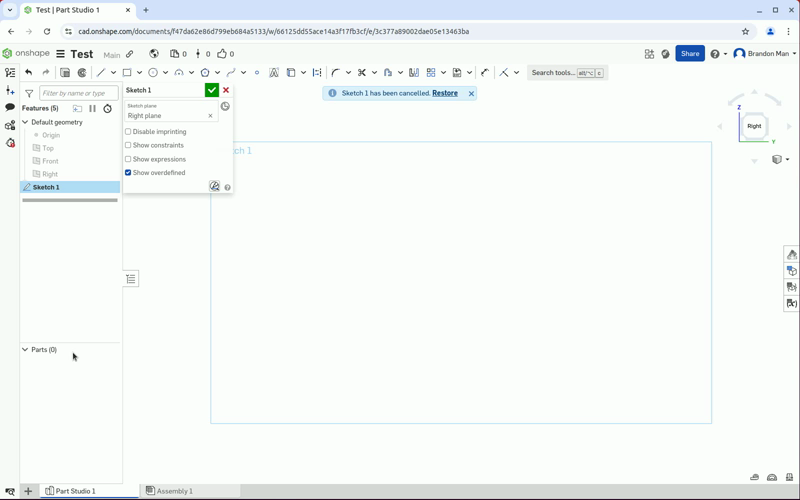
key(l)
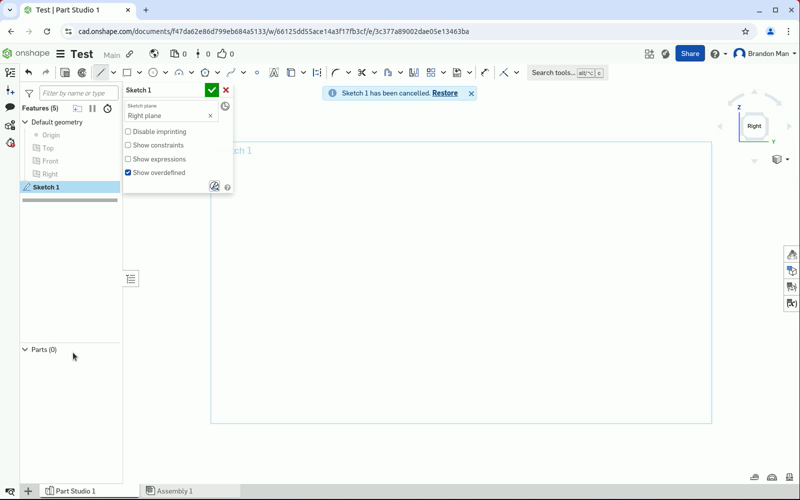
key_down(shift)
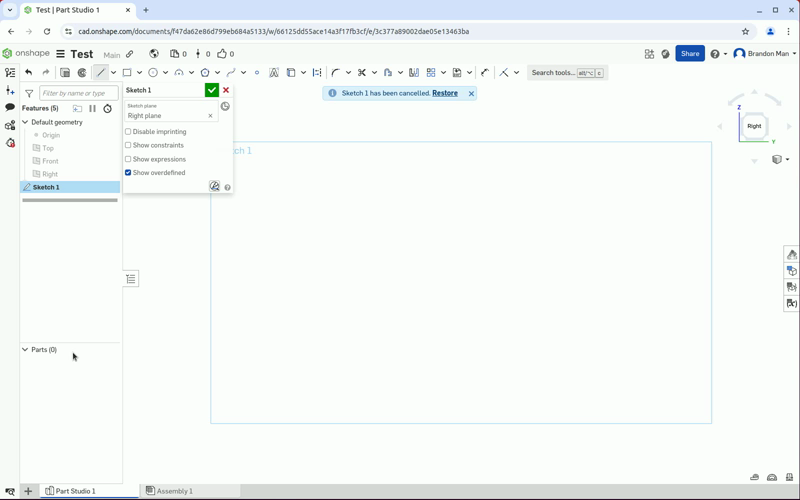
mouse_move(432, 290)
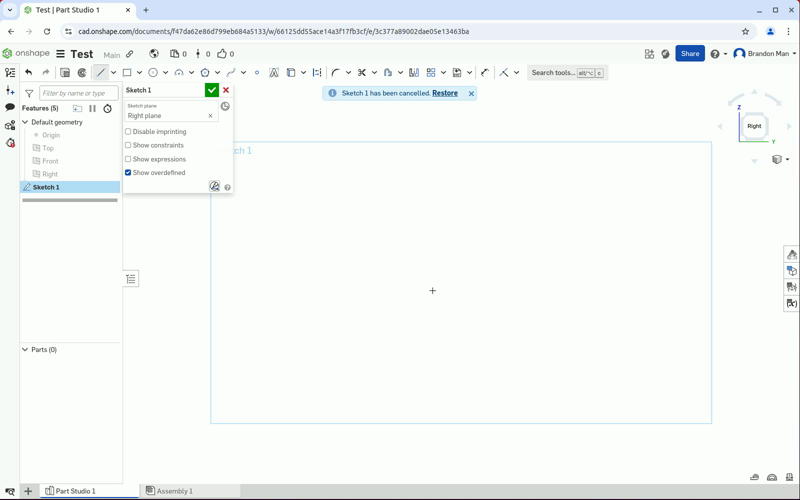
click(432, 290)
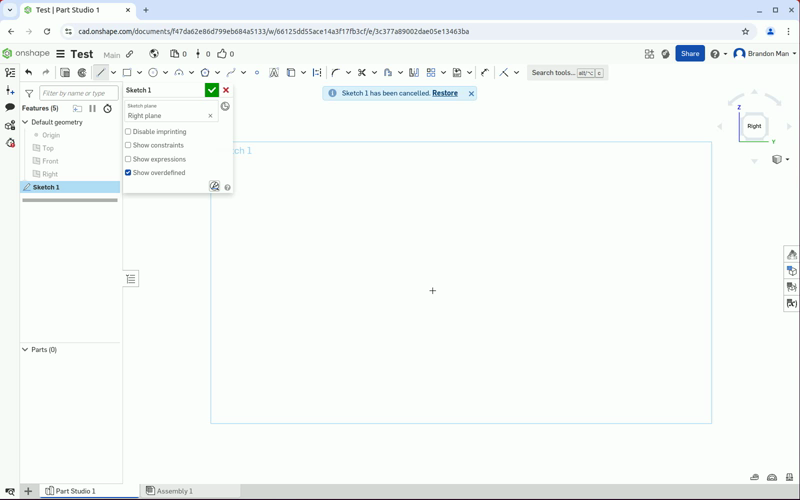
key_up(shift)
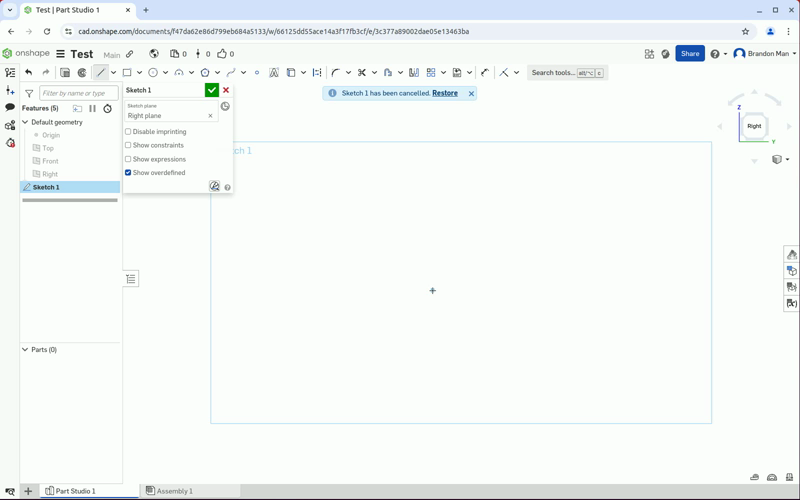
key_down(shift)
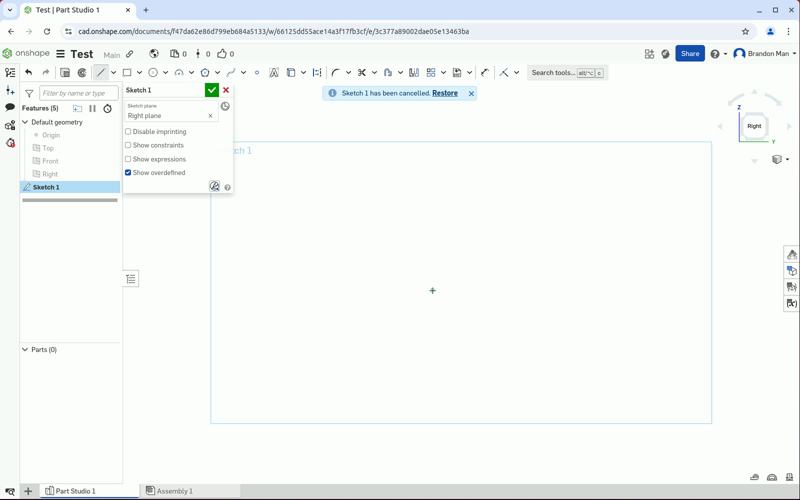
mouse_move(462, 290)
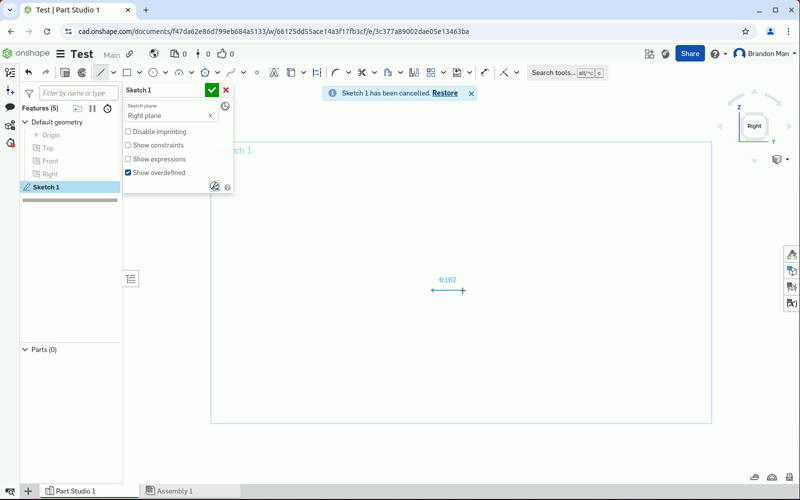
mouse_move(489, 290)
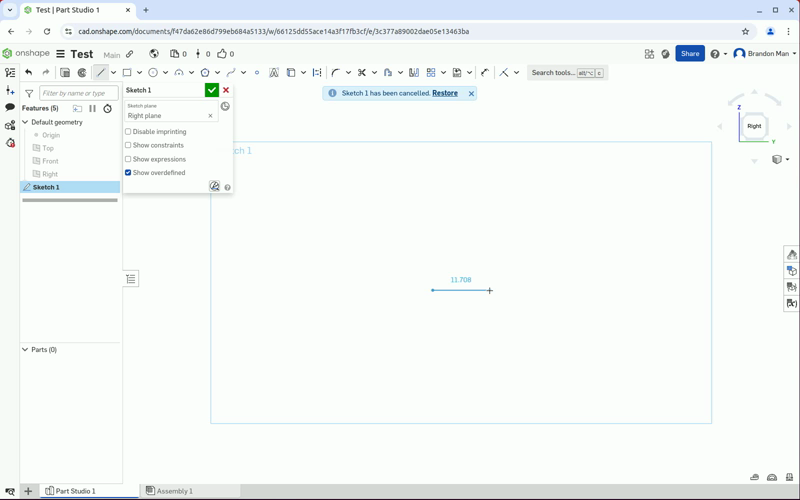
click(489, 290)
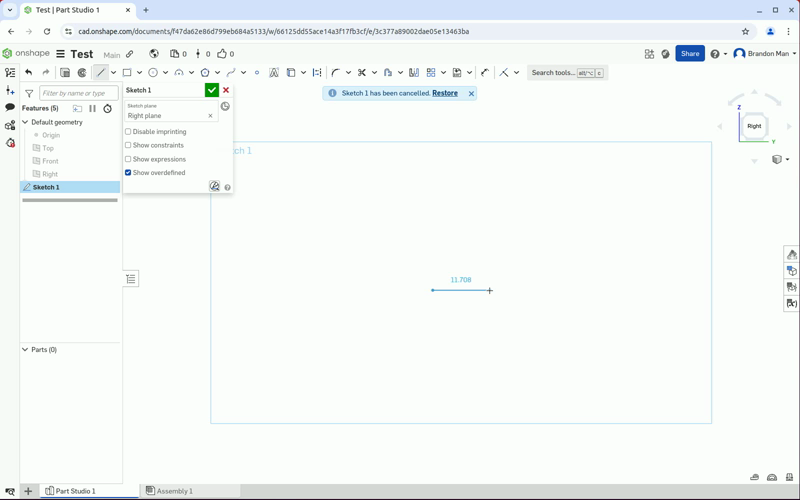
key_up(shift)
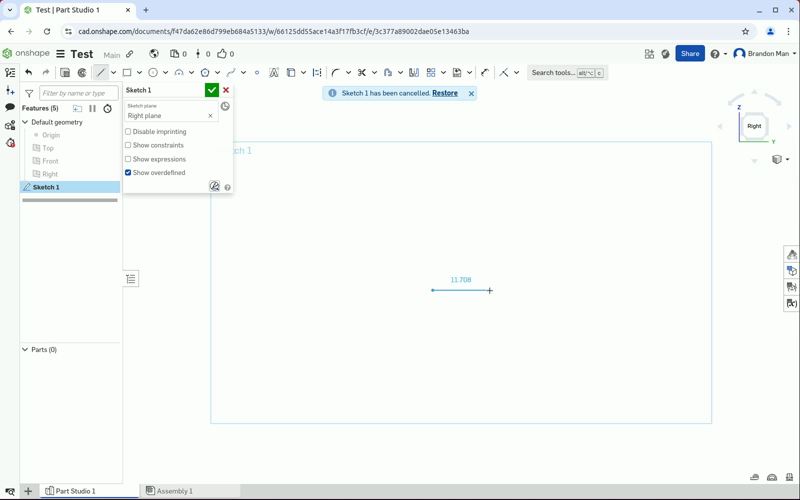
key(esc)
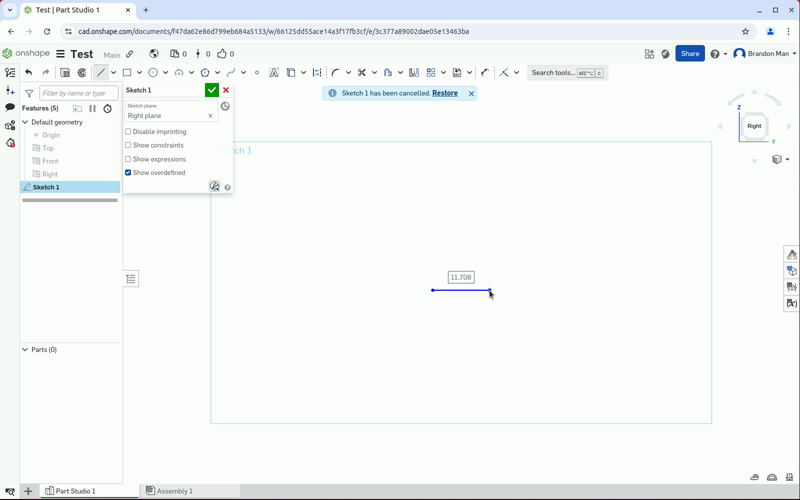
key(a)
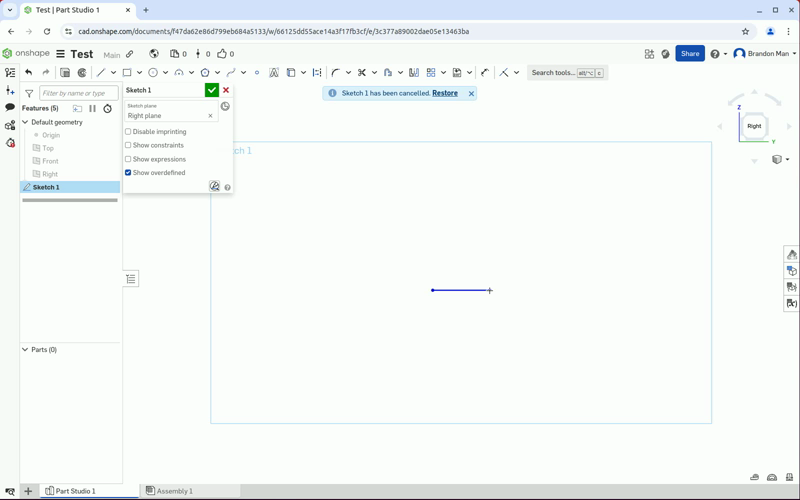
mouse_move(489, 290)
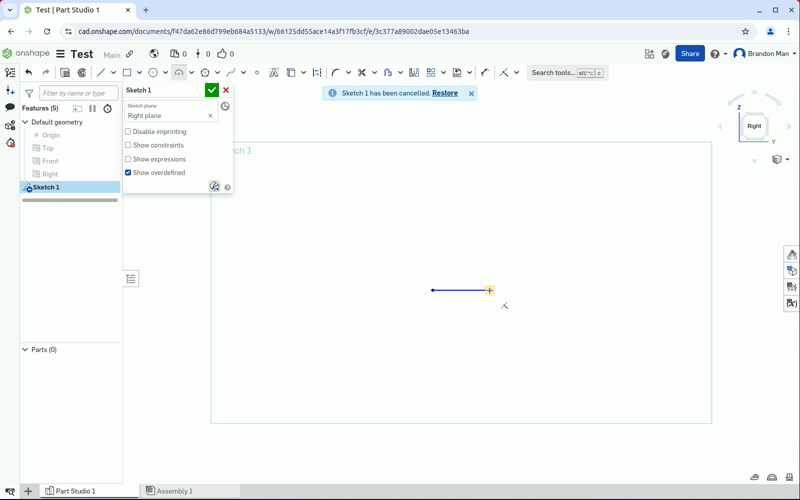
click(489, 290)
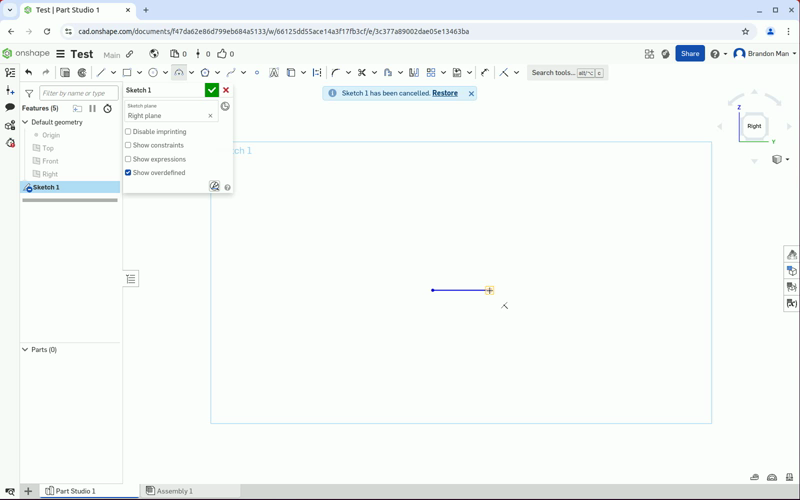
key_down(shift)
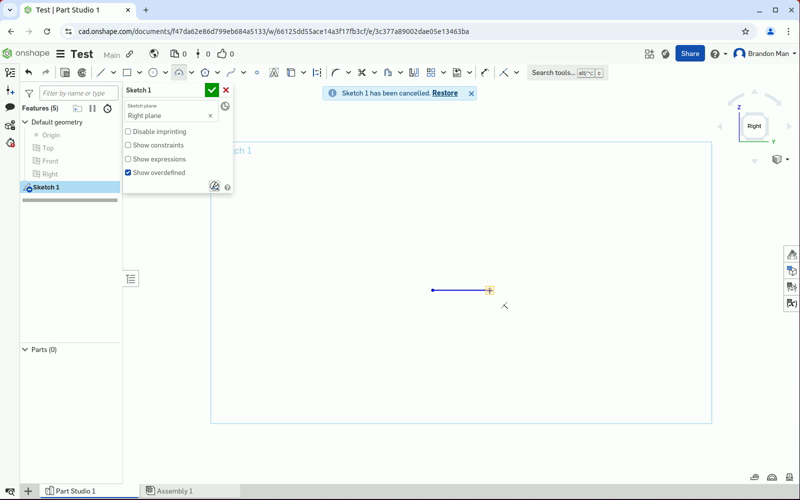
mouse_move(489, 276)
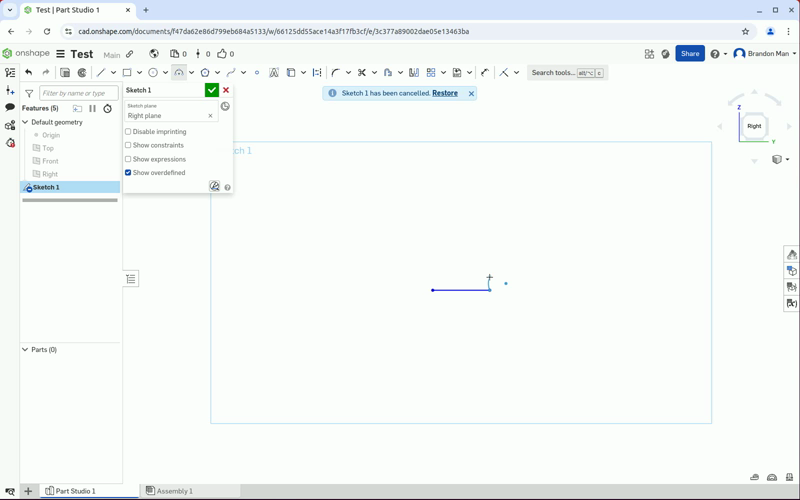
click(489, 276)
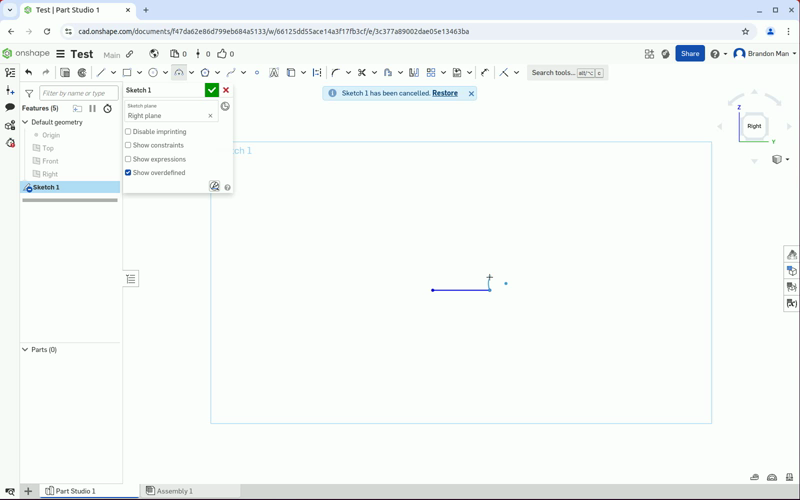
mouse_move(496, 283)
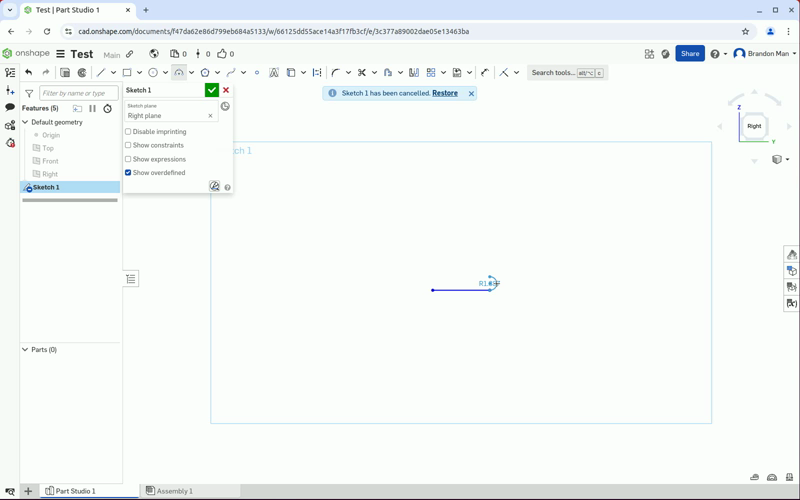
click(496, 283)
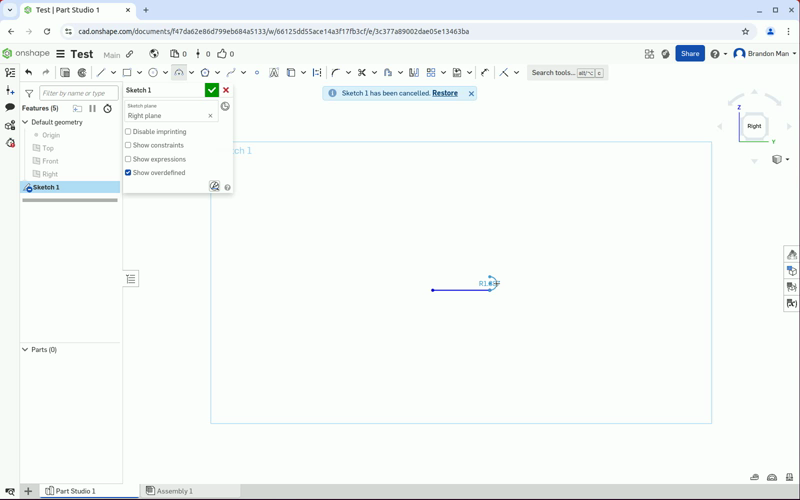
key_up(shift)
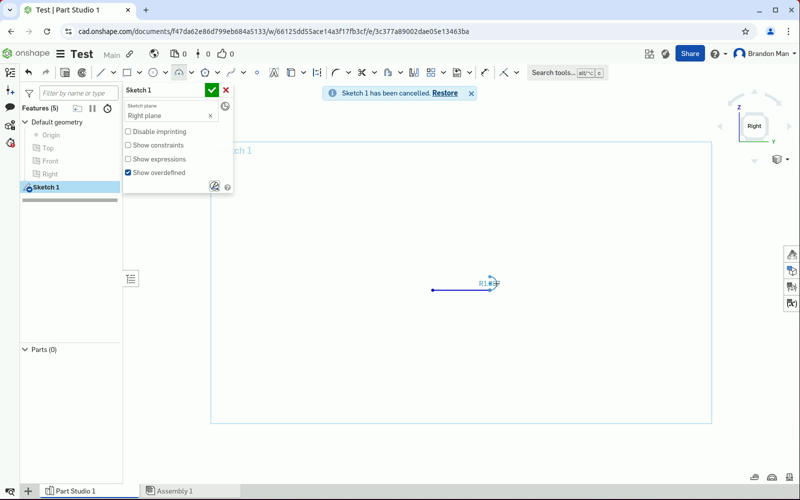
key(esc)
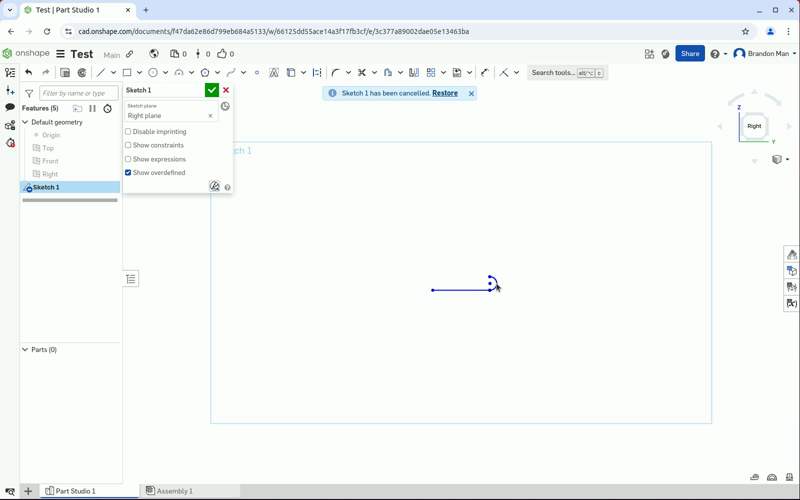
key(l)
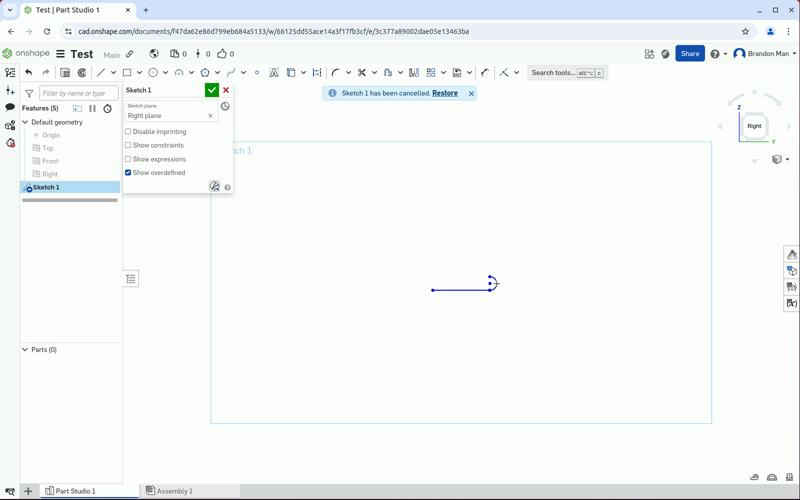
mouse_move(489, 276)
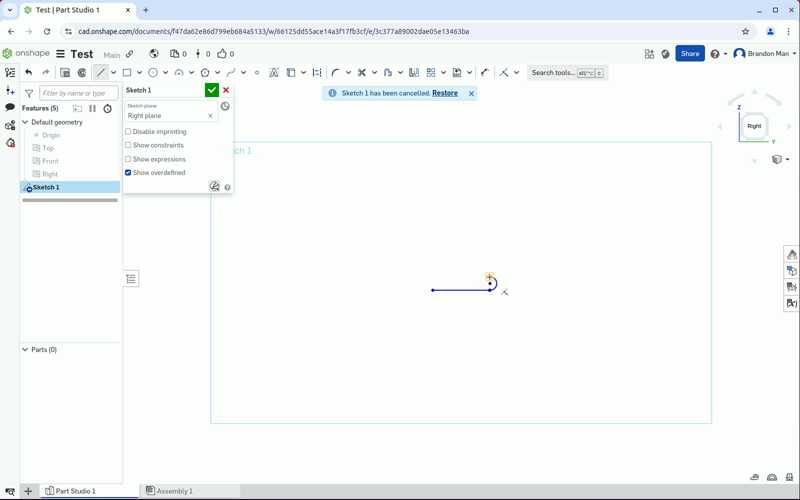
click(489, 276)
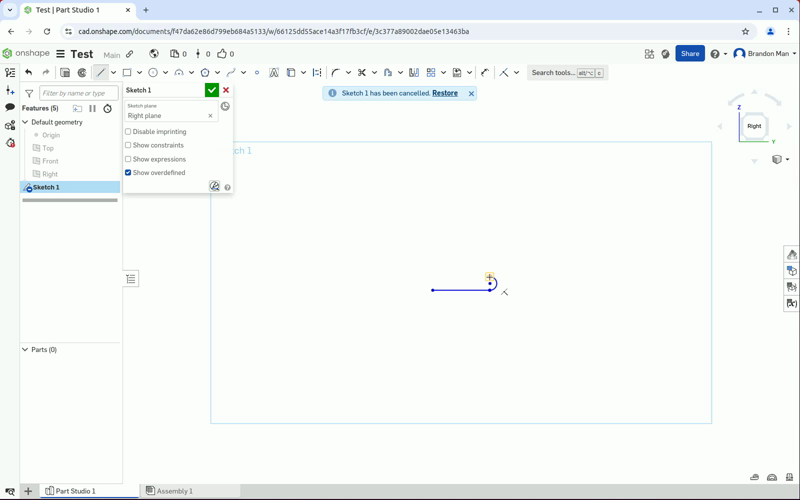
key_down(shift)
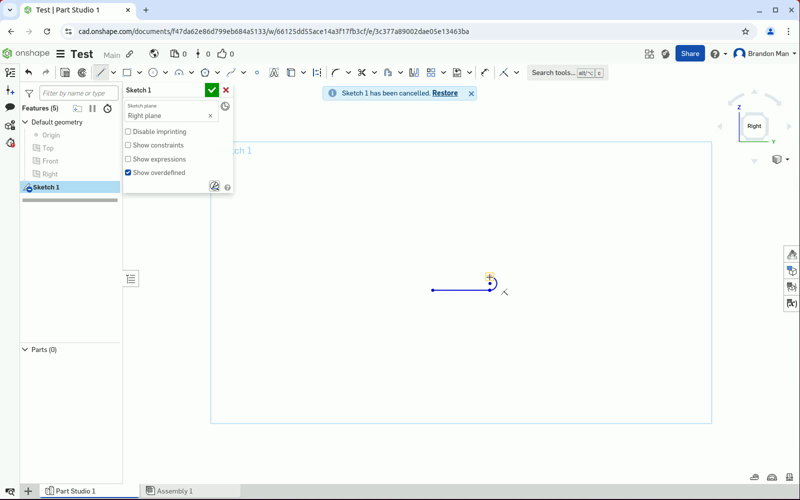
mouse_move(519, 276)
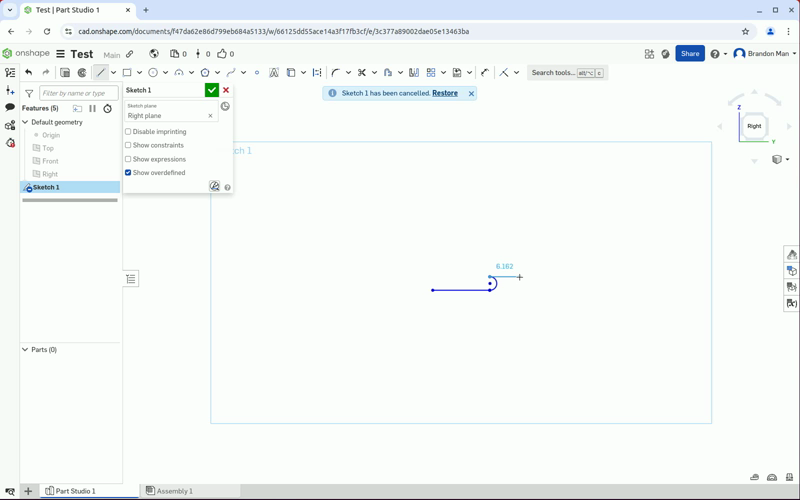
mouse_move(432, 276)
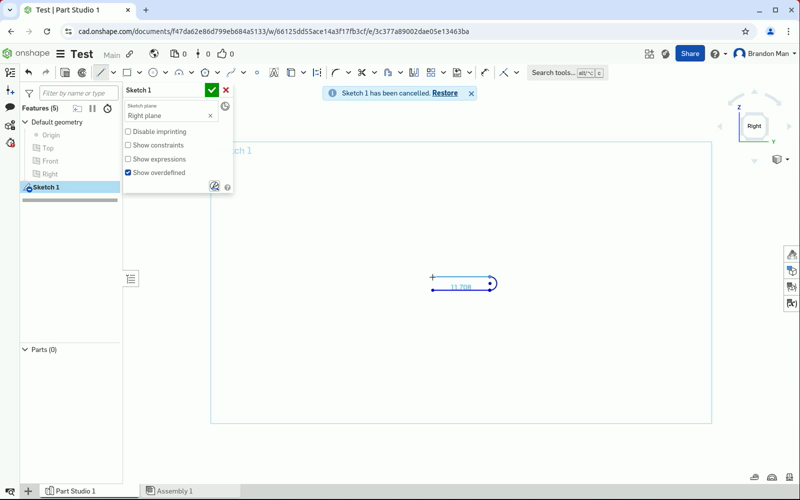
click(432, 276)
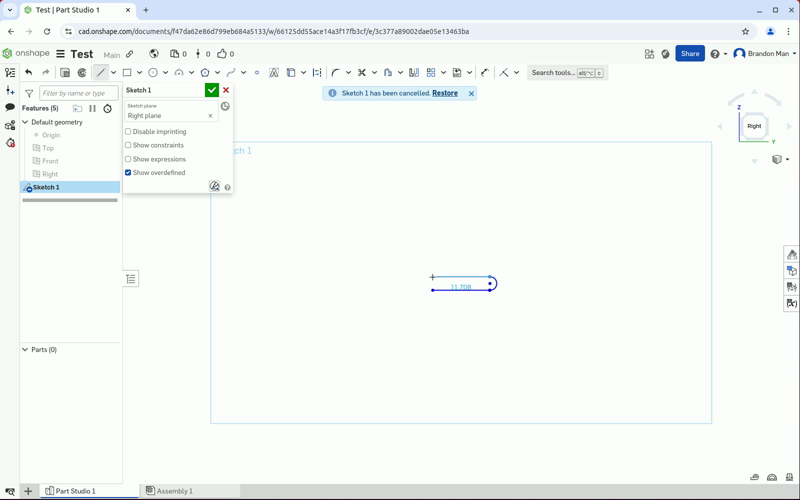
key_up(shift)
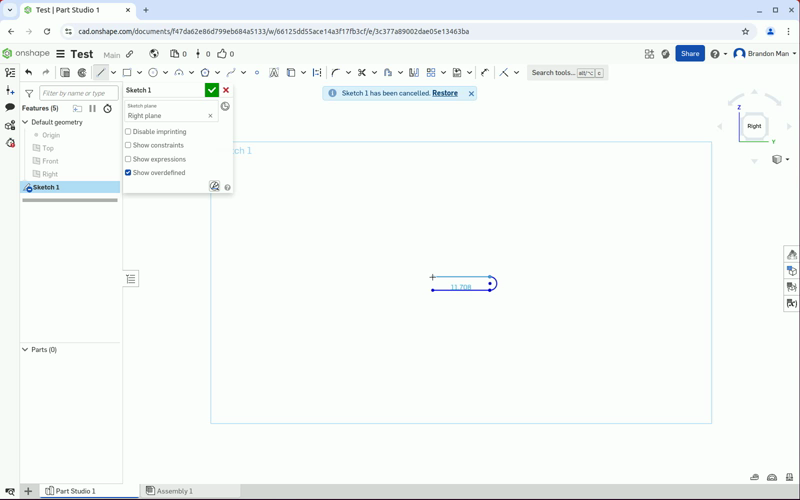
key(esc)
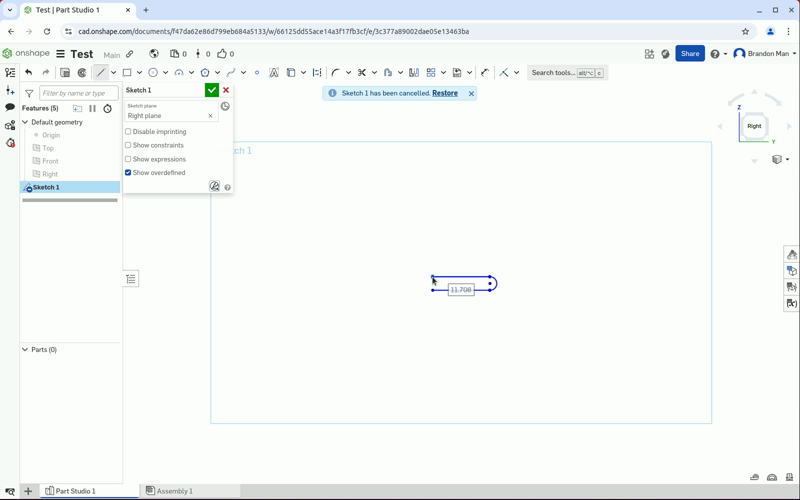
key(a)
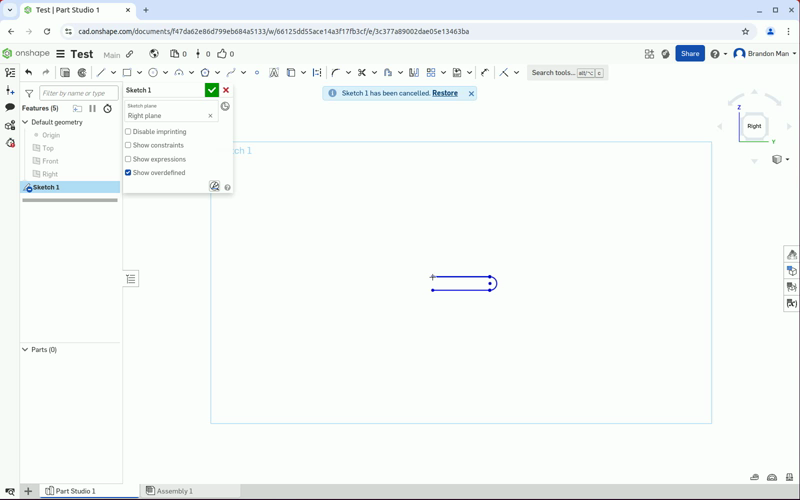
mouse_move(432, 276)
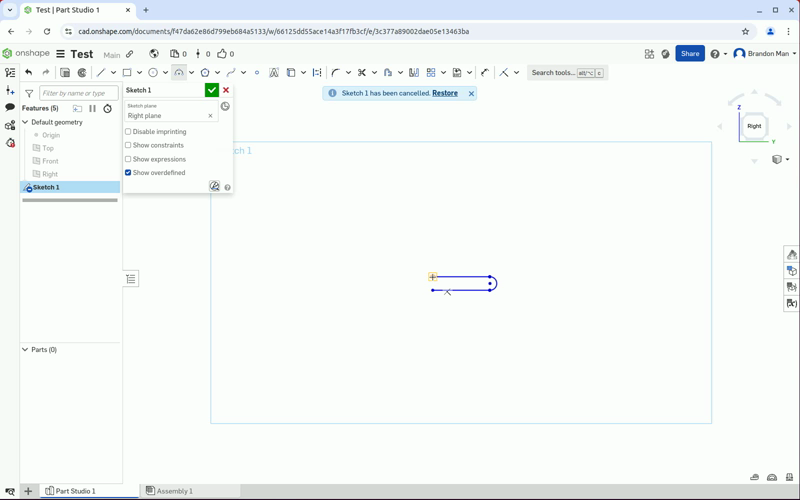
click(432, 276)
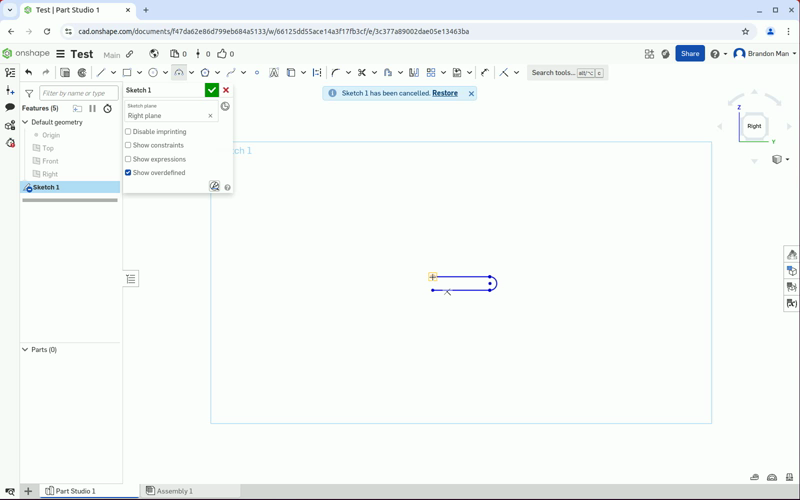
mouse_move(432, 290)
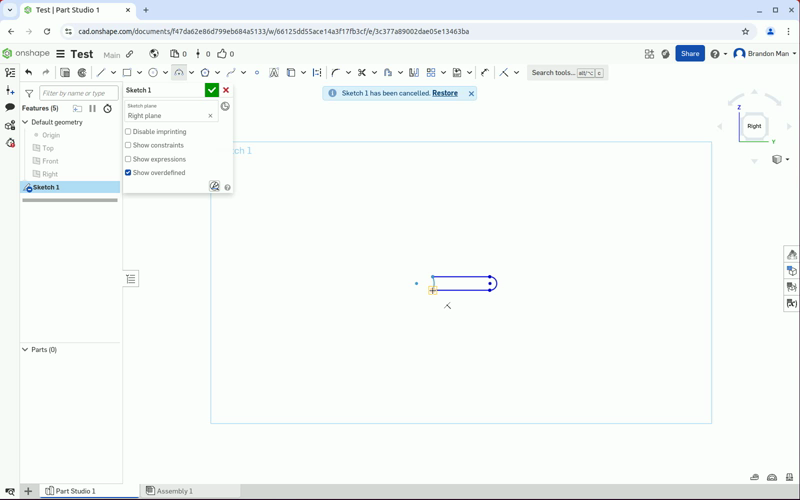
click(432, 290)
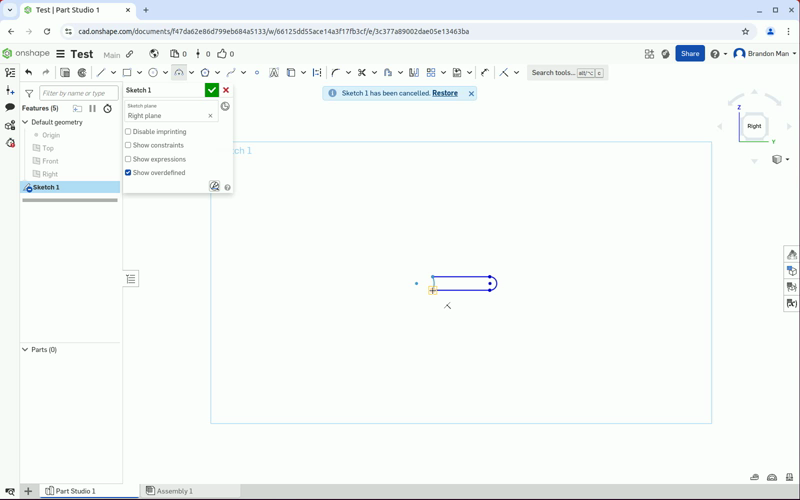
key_down(shift)
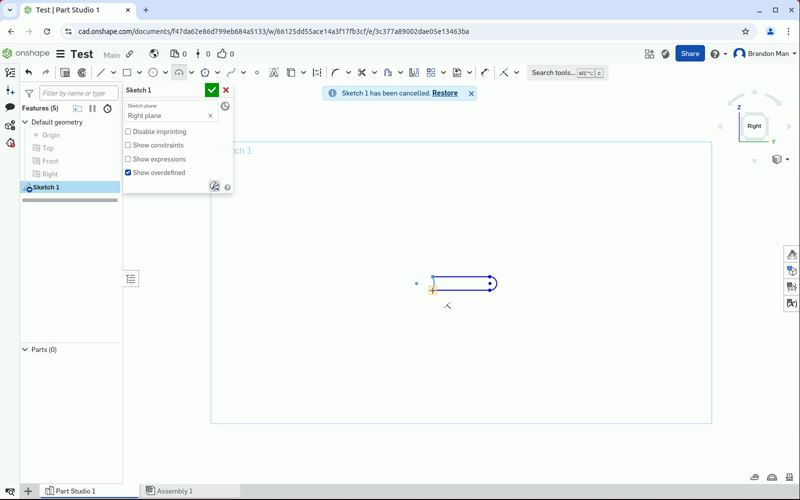
mouse_move(426, 283)
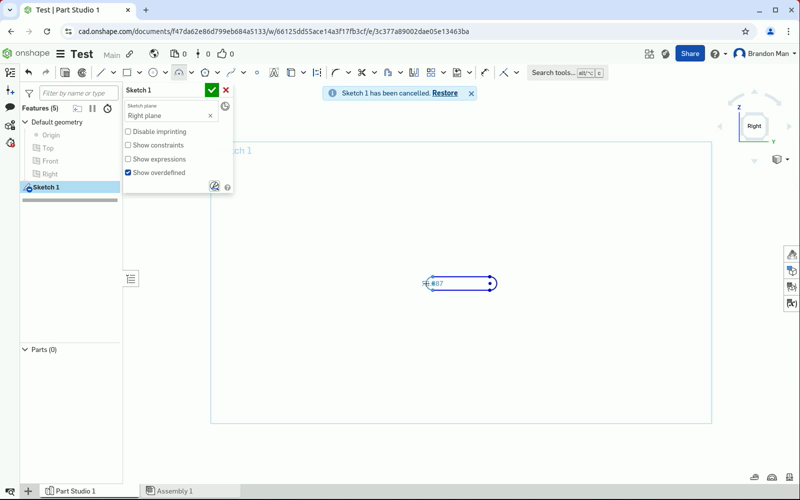
click(426, 283)
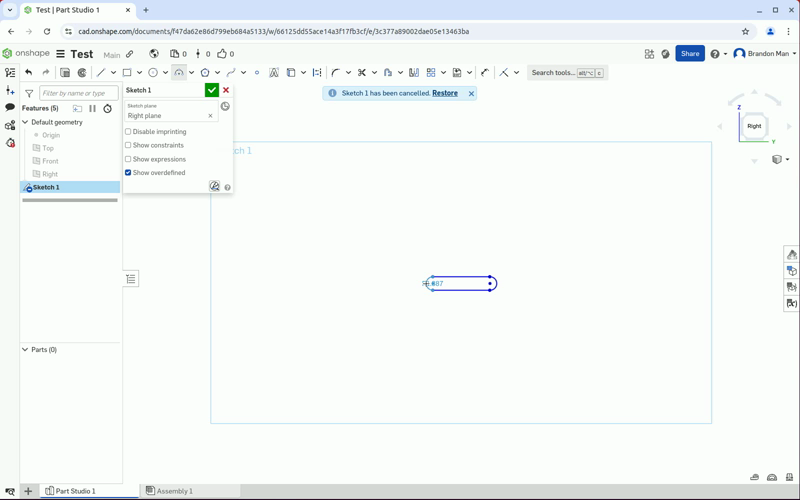
key_up(shift)
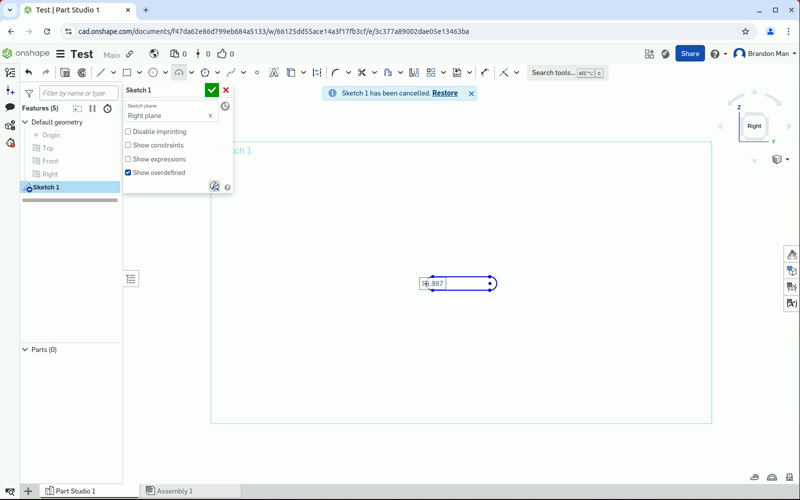
key(esc)
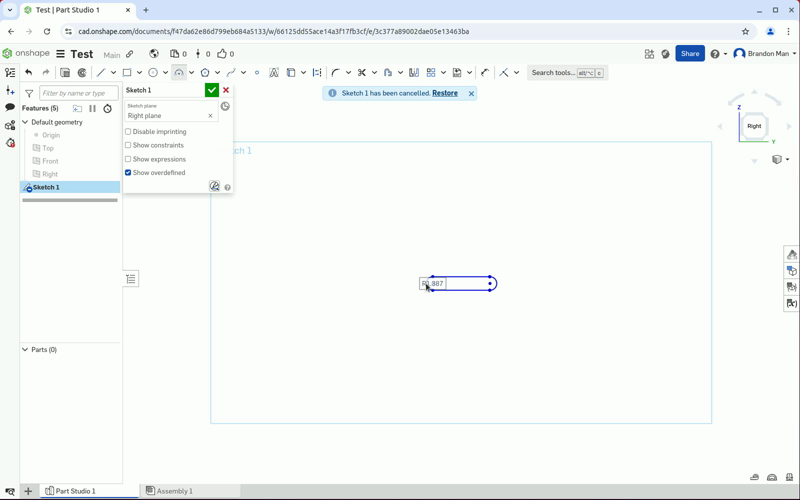
mouse_move(442, 281)
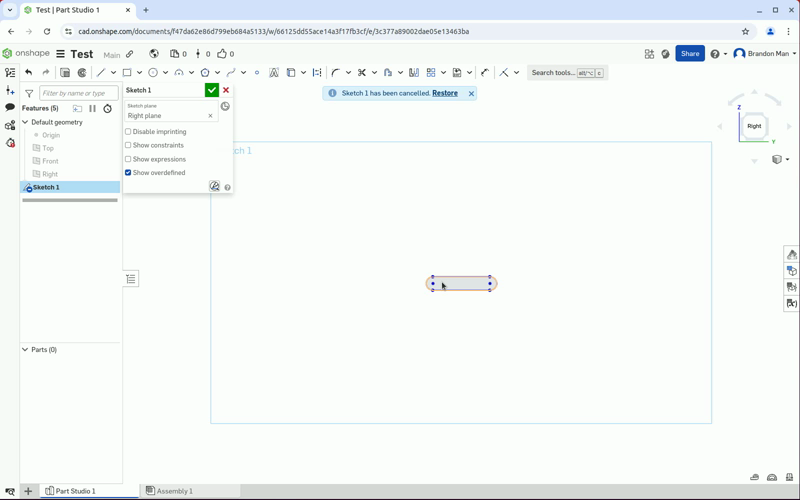
scroll(6)
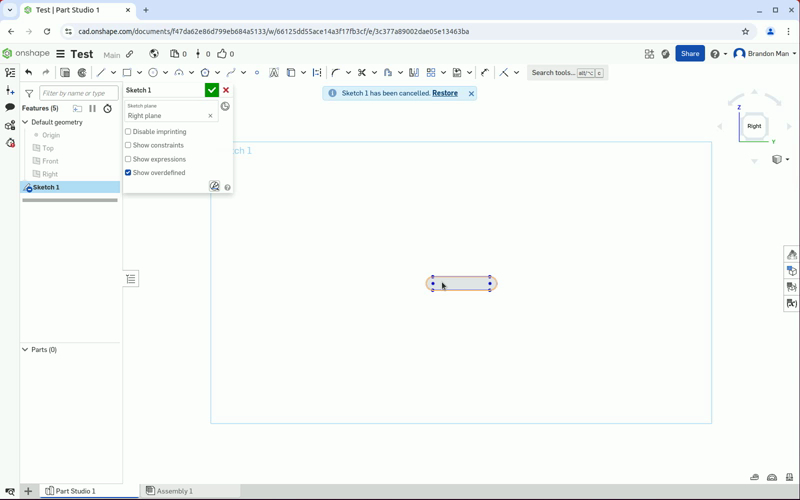
scroll(6)
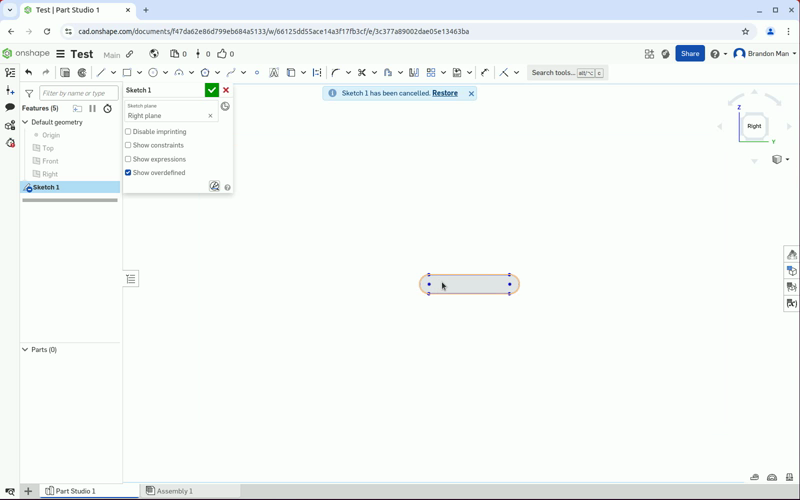
scroll(6)
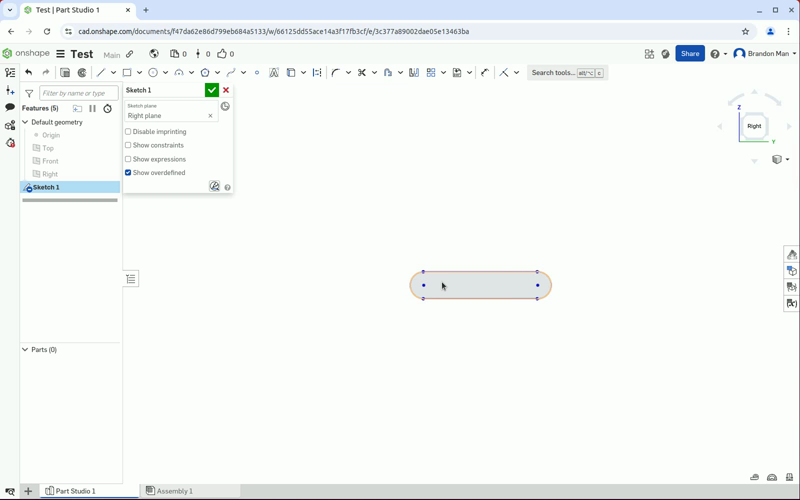
scroll(6)
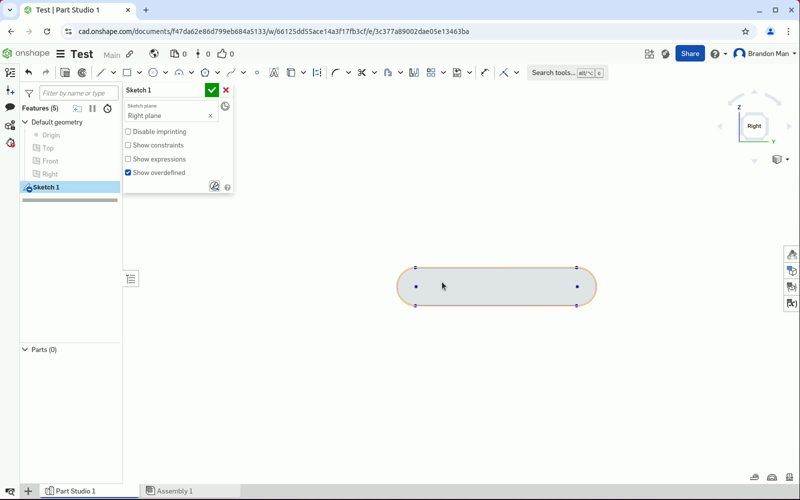
scroll(6)
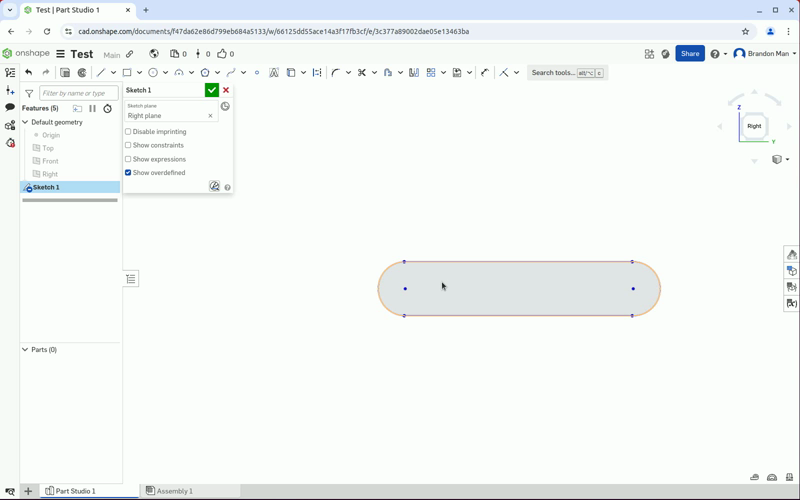
scroll(6)
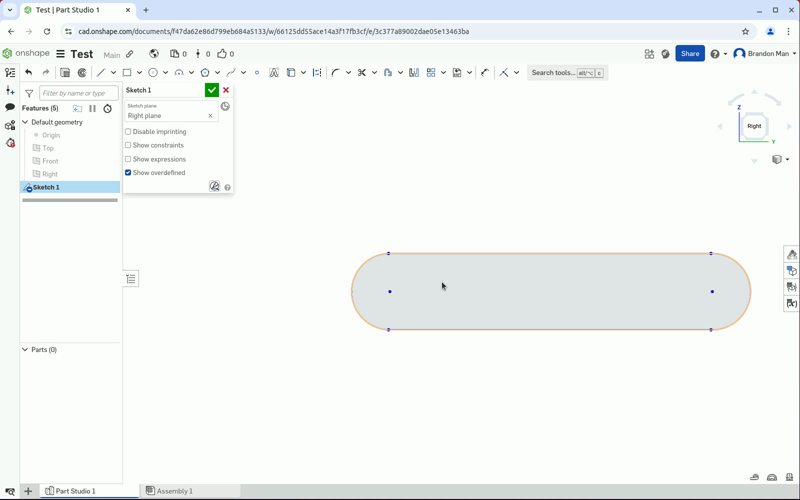
scroll(6)
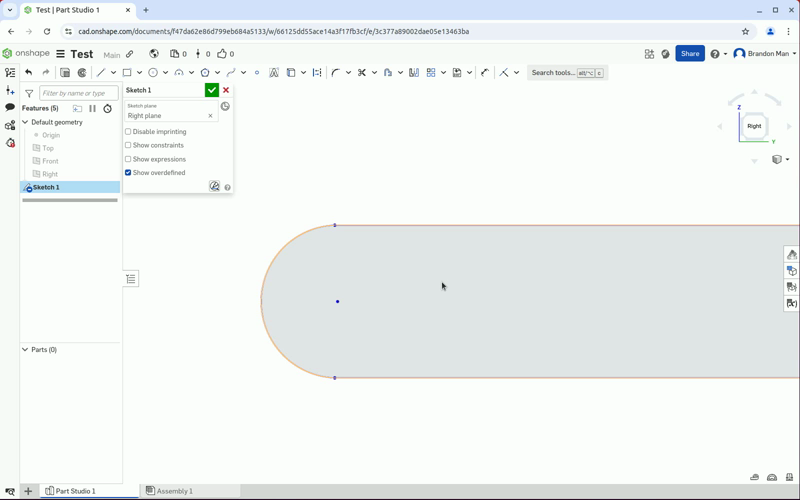
click(442, 281)
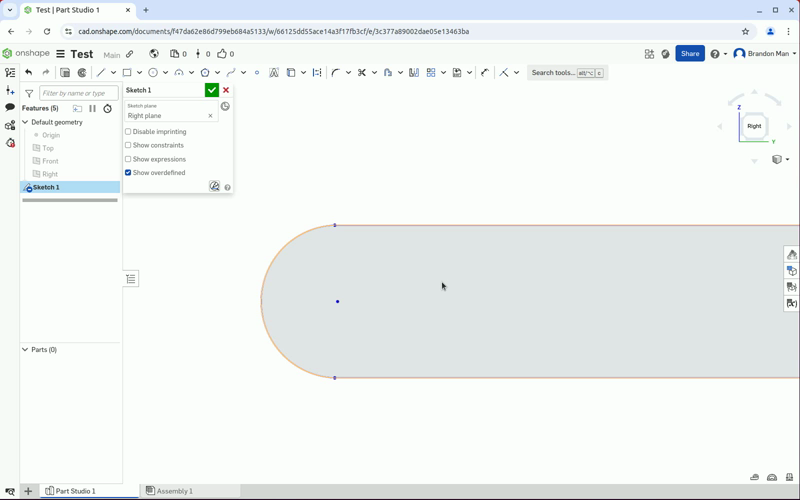
scroll(-6)
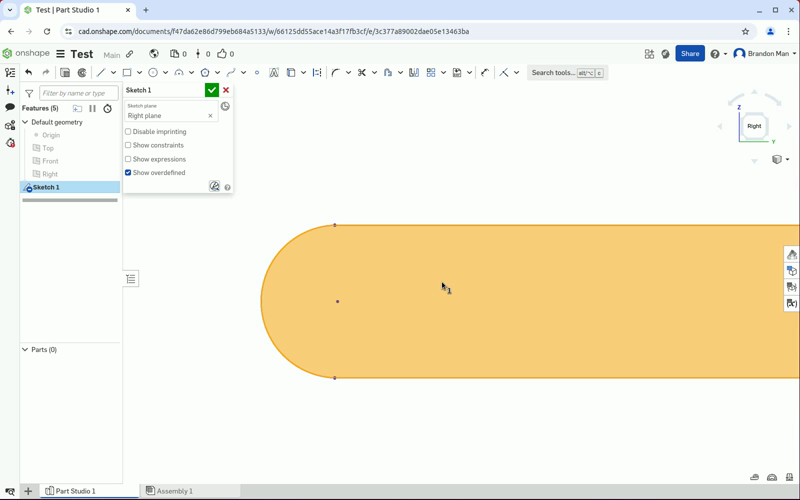
scroll(-6)
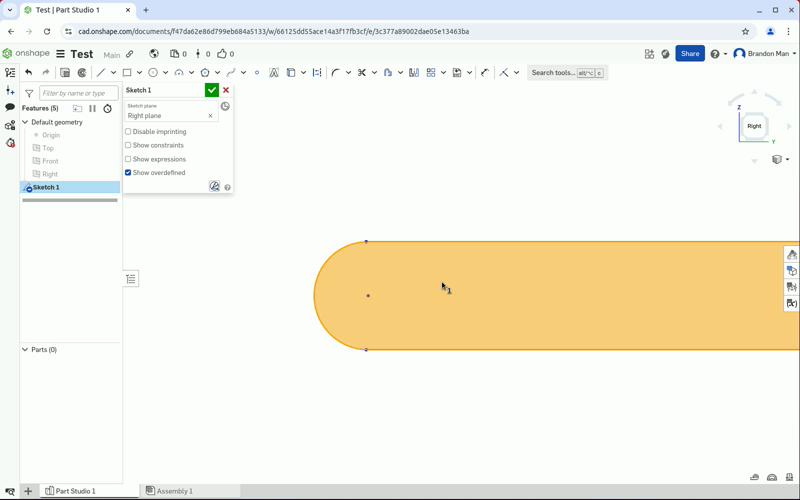
scroll(-6)
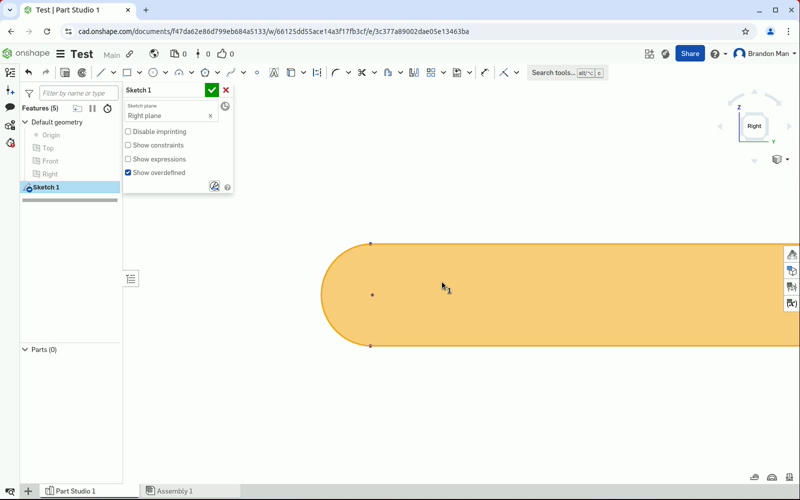
scroll(-6)
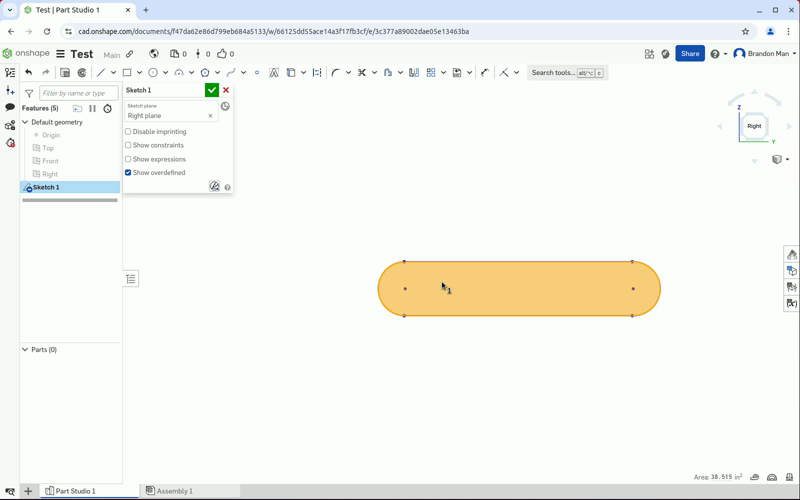
scroll(-6)
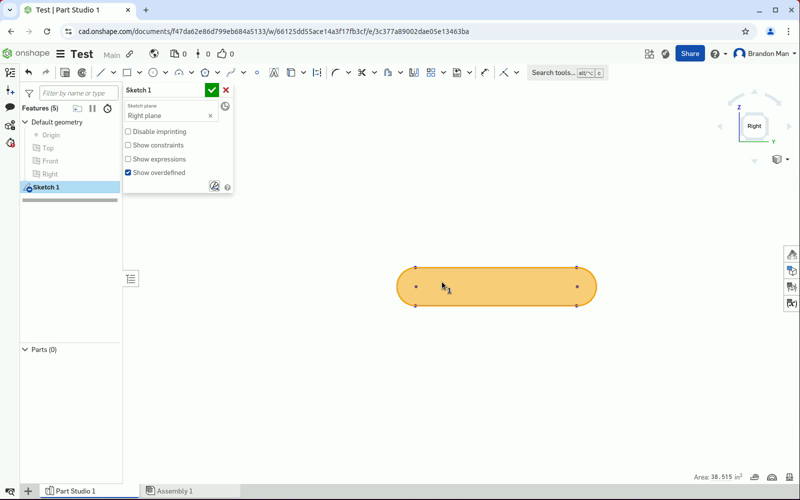
scroll(-6)
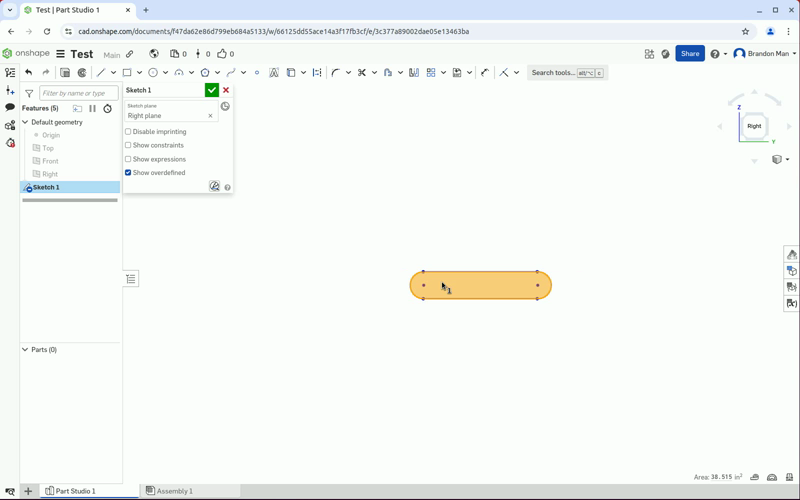
scroll(-6)
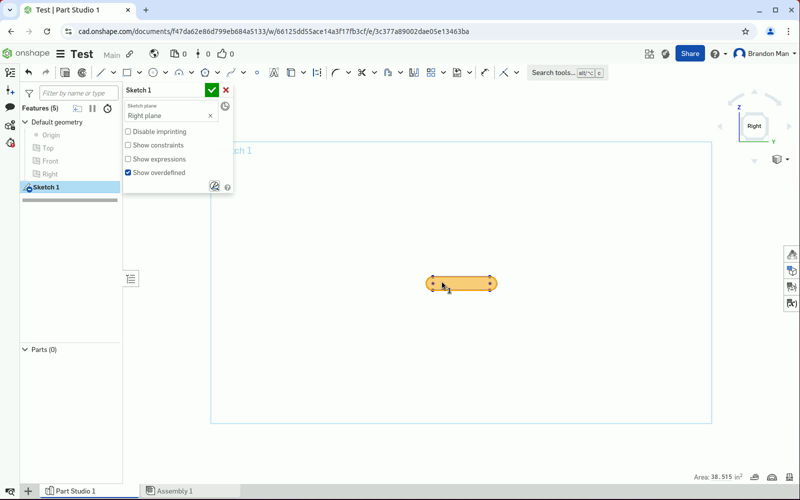
mouse_move(73, 352)
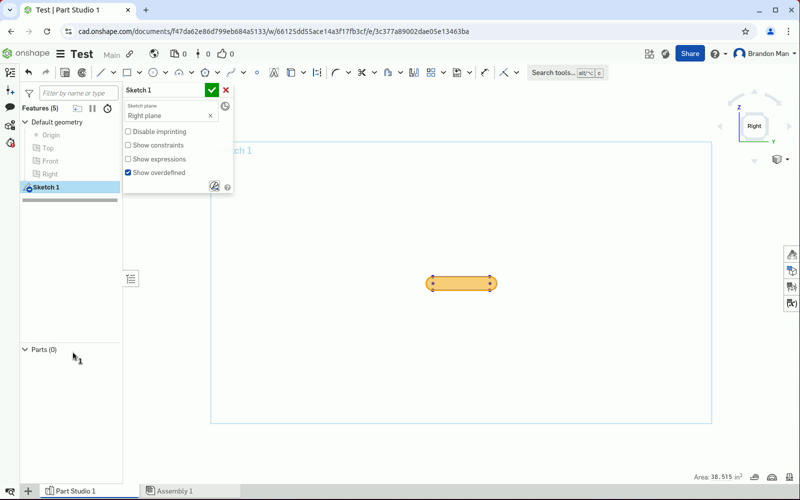
key(shift+y)
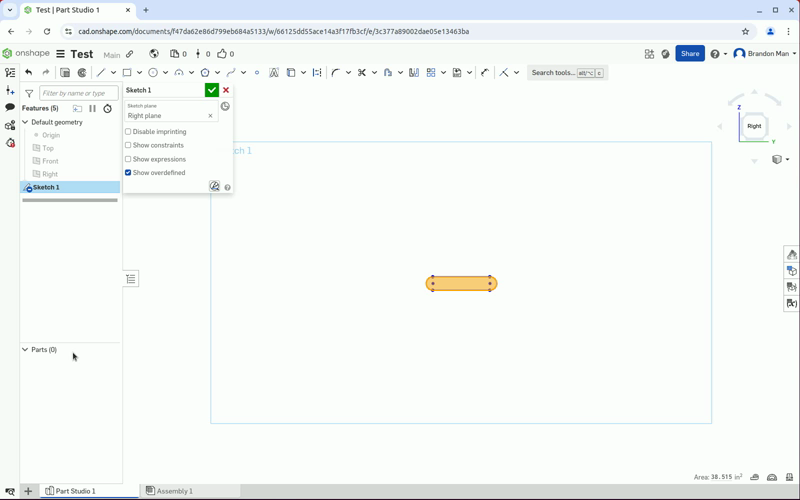
key(shift+e)
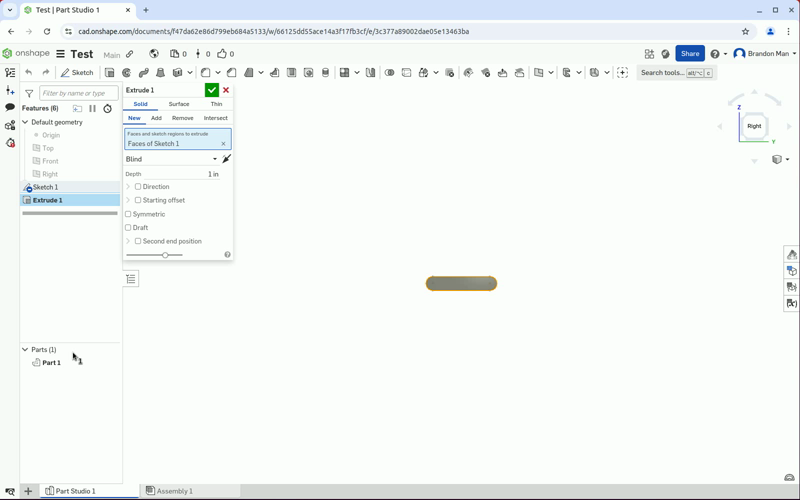
mouse_move(143, 106)
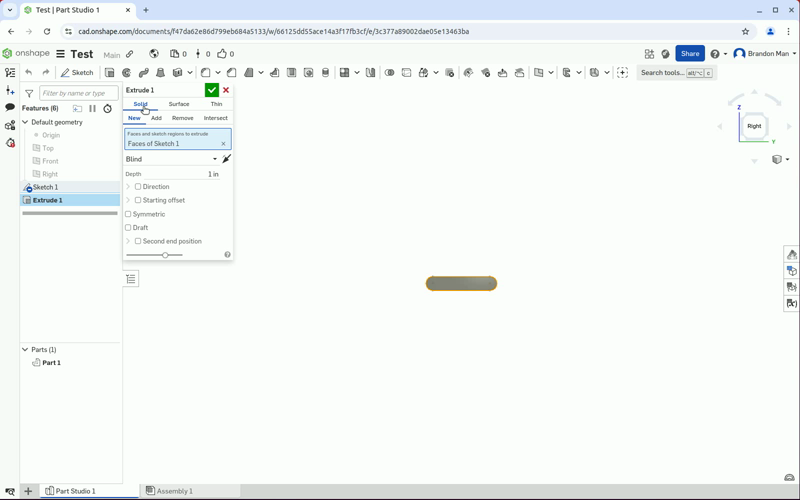
click(143, 106)
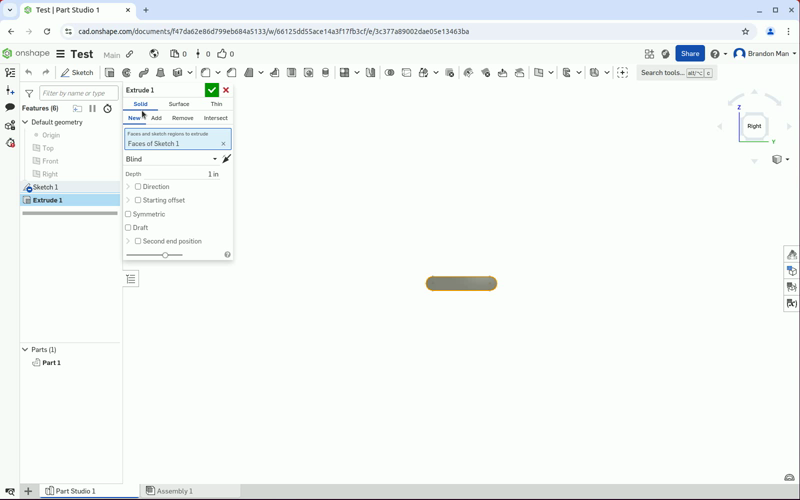
mouse_move(137, 120)
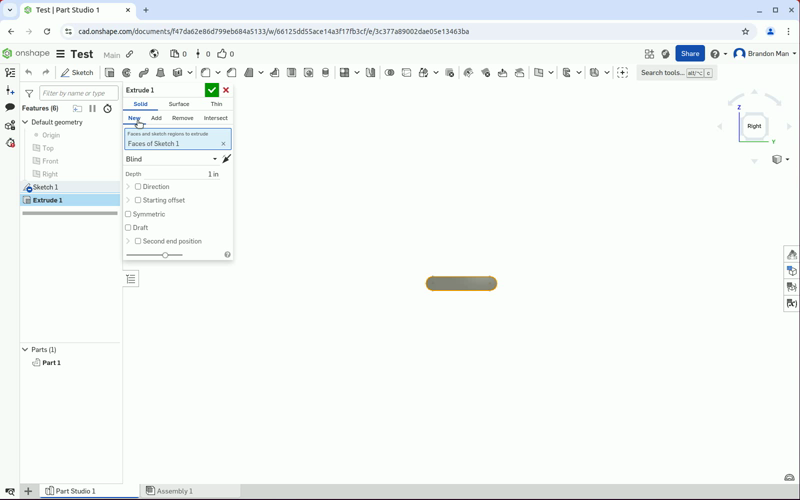
click(137, 120)
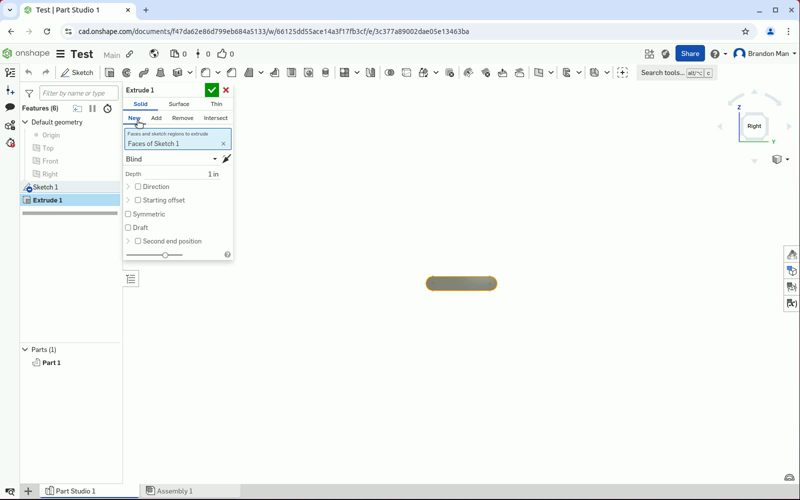
key(tab, 4)
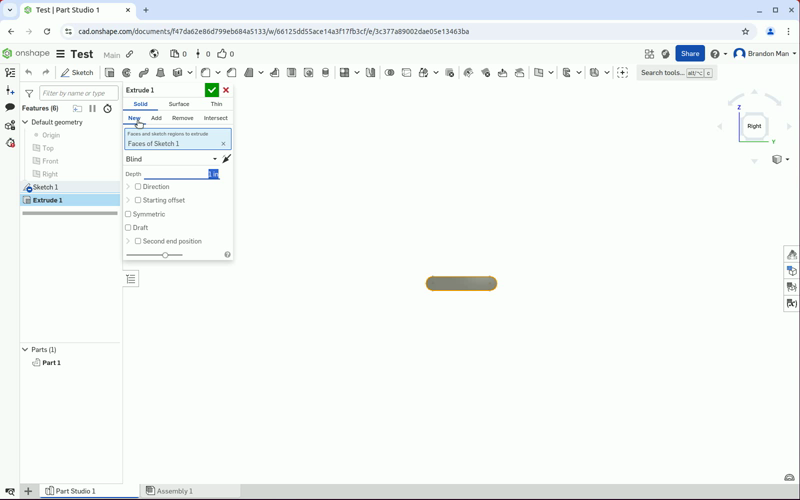
text(46.216)
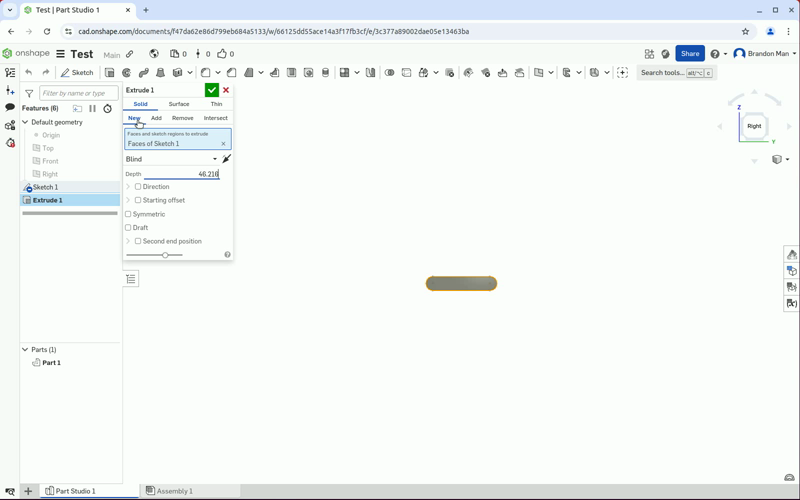
key(tab, 3)
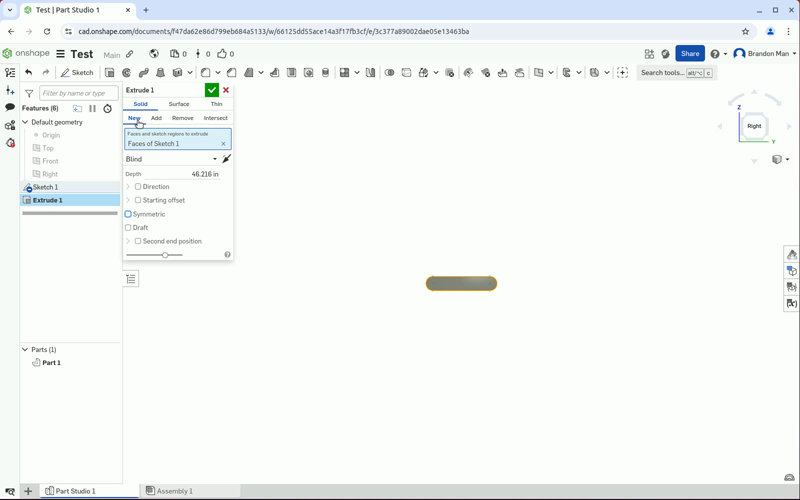
key(space)
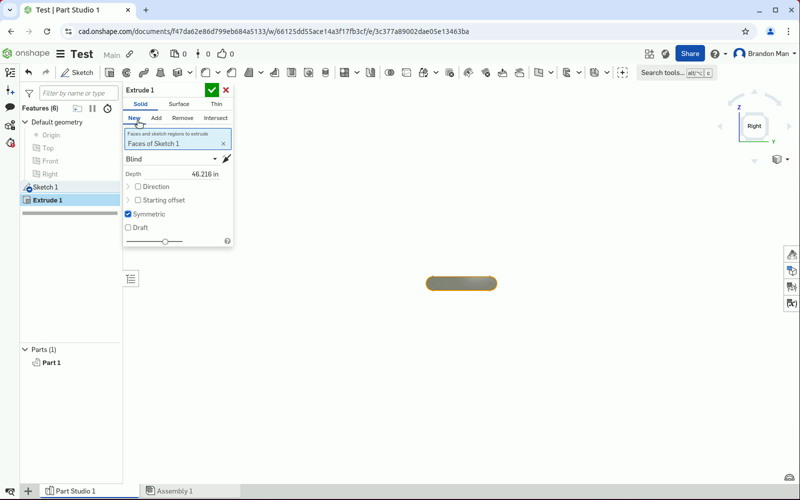
key(enter)
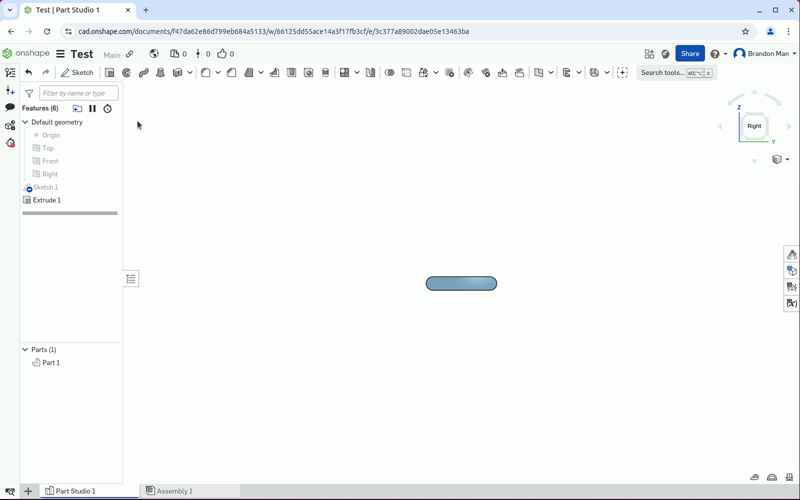
key(shift+h)
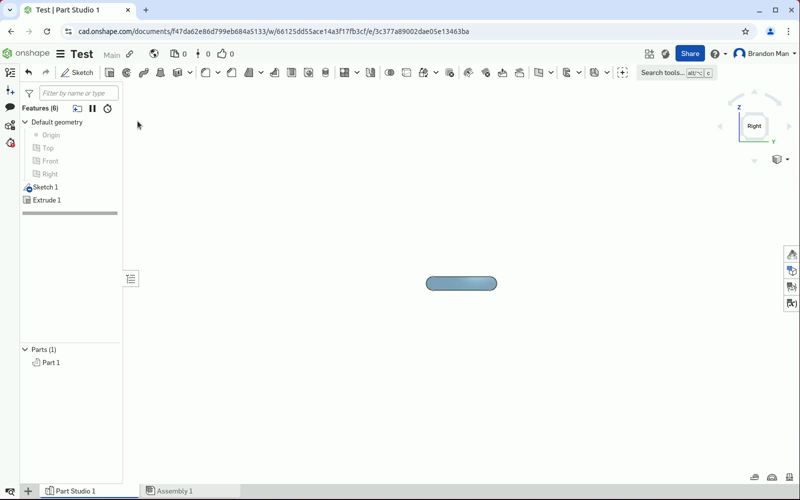
key(shift+h)
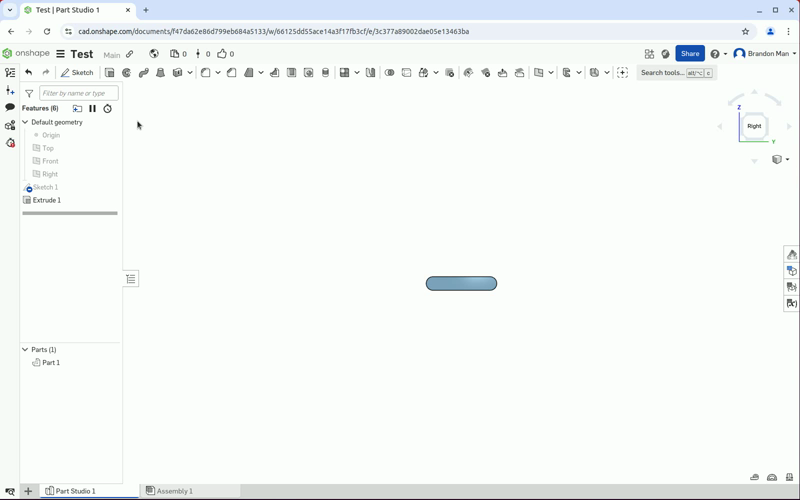
mouse_move(73, 189)
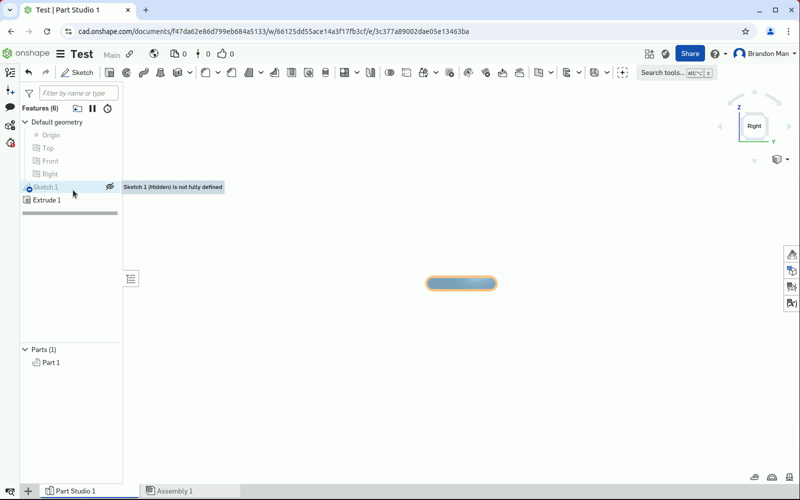
click(73, 189)
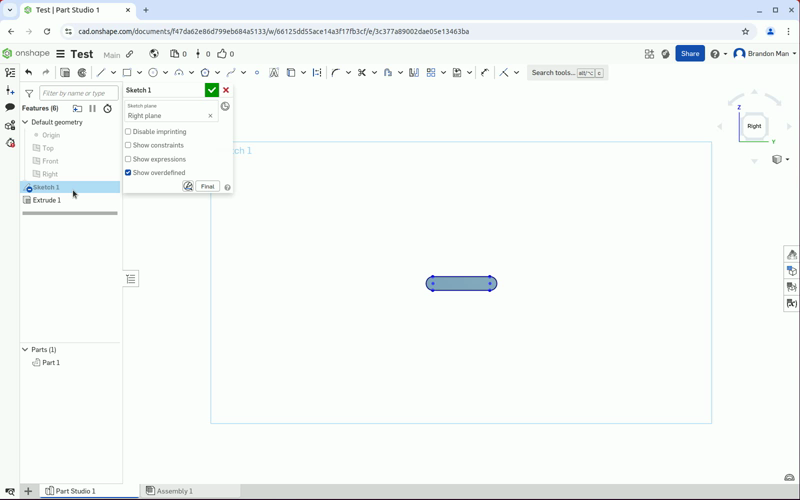
mouse_move(229, 92)
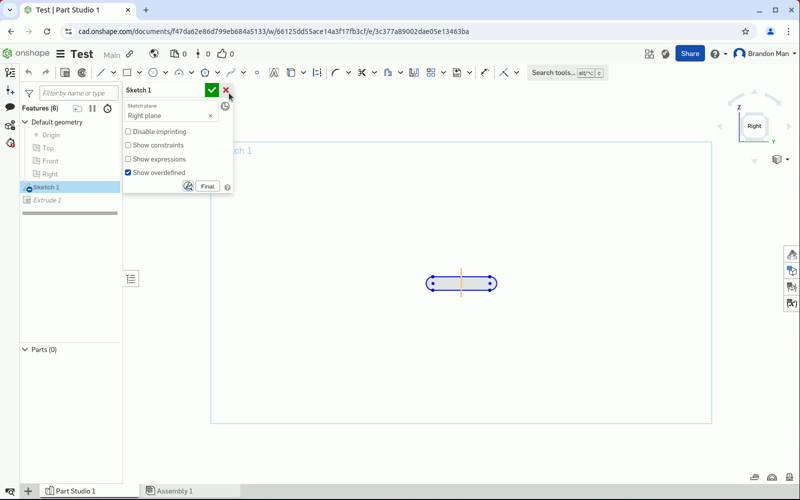
click(229, 92)
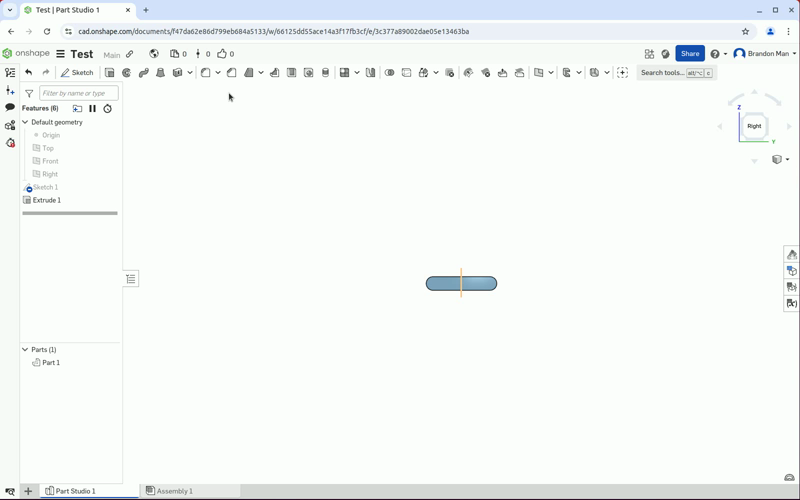
mouse_move(73, 352)
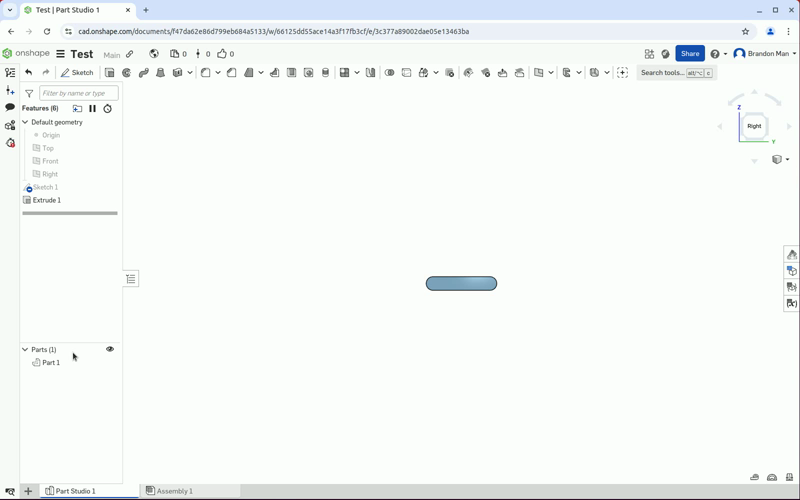
key(y)
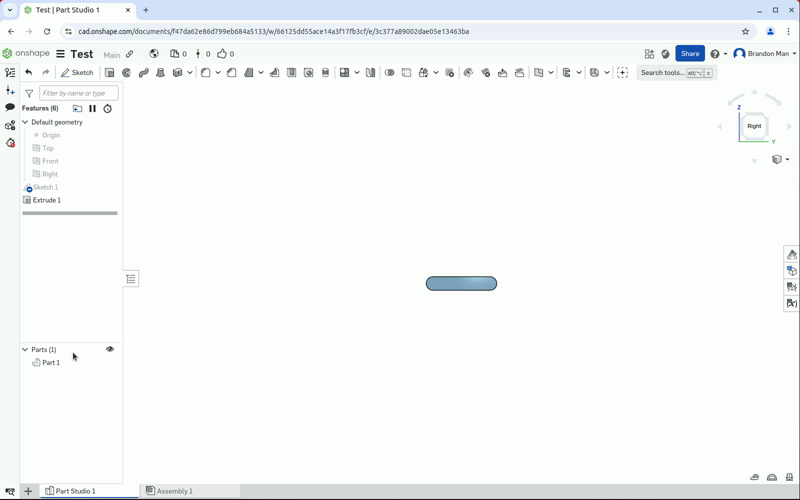
key(shift+p)
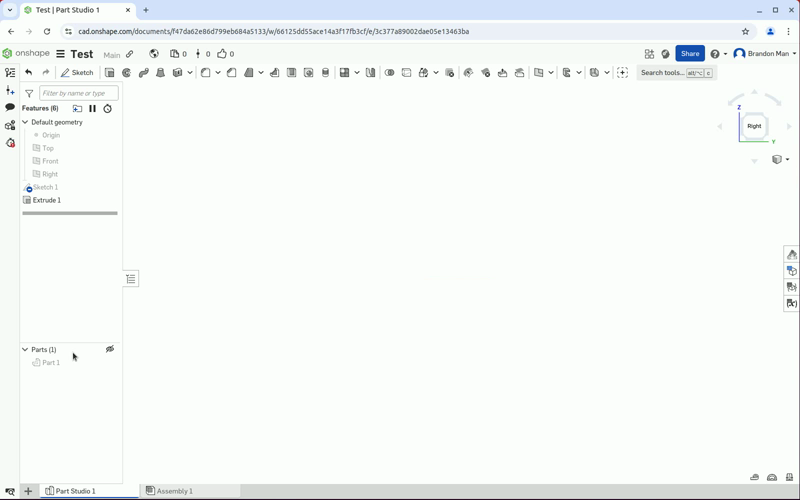
key(space)
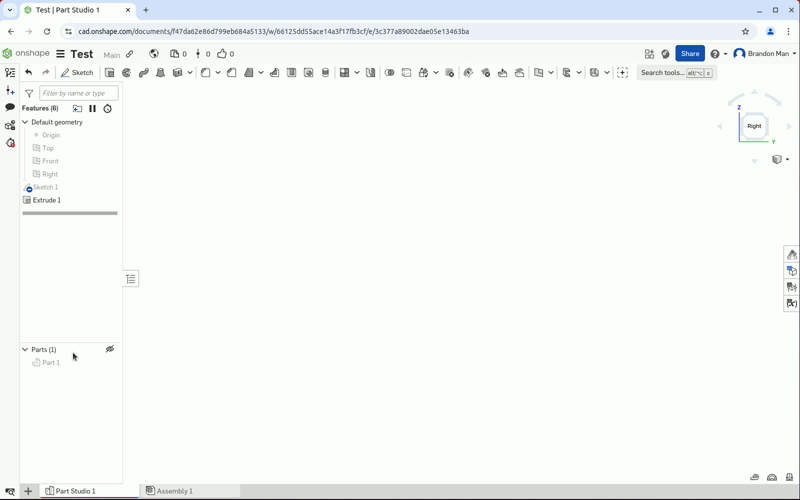
key_down(shift)
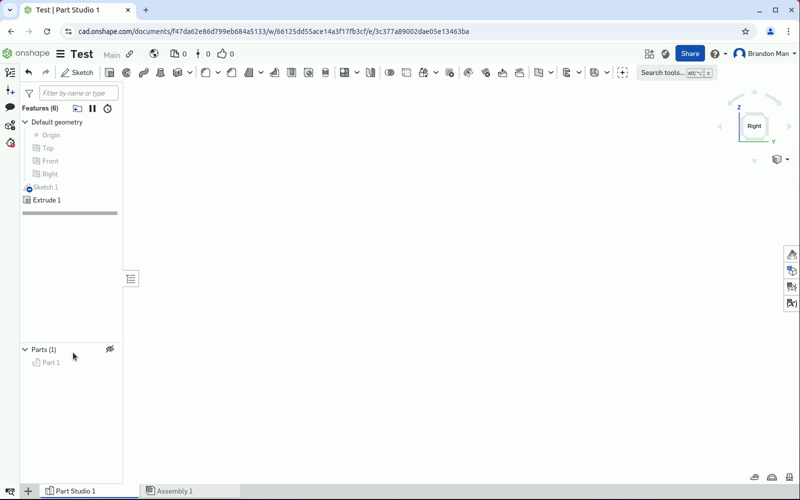
key(right)
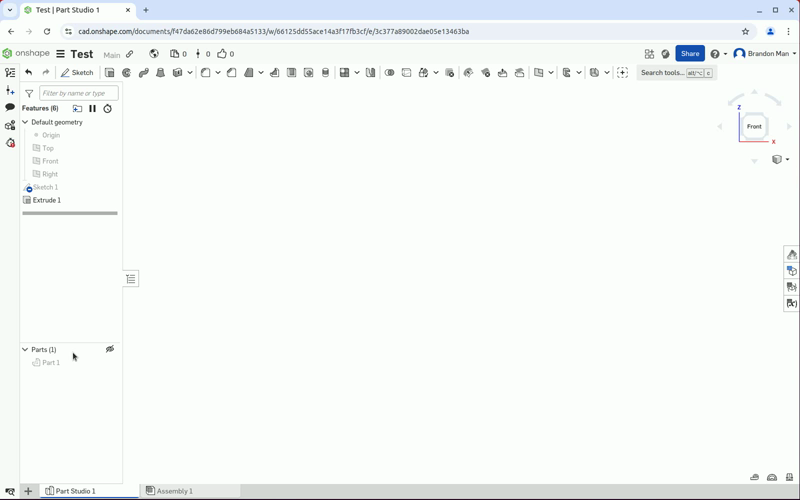
key_up(shift)
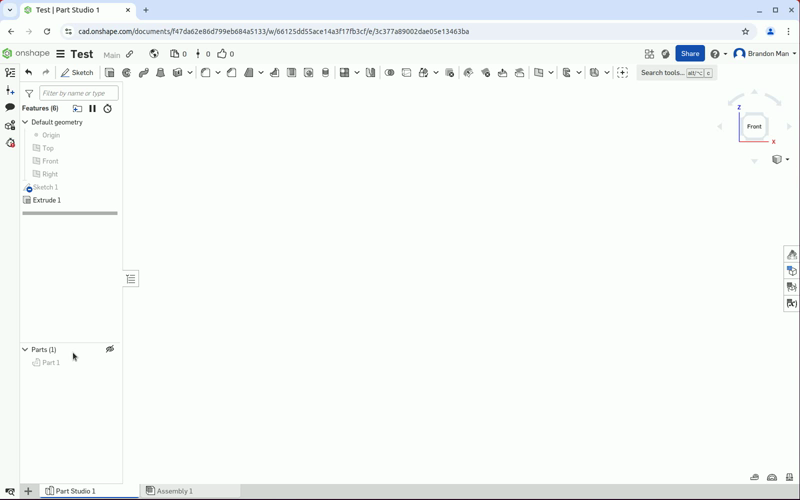
mouse_move(73, 352)
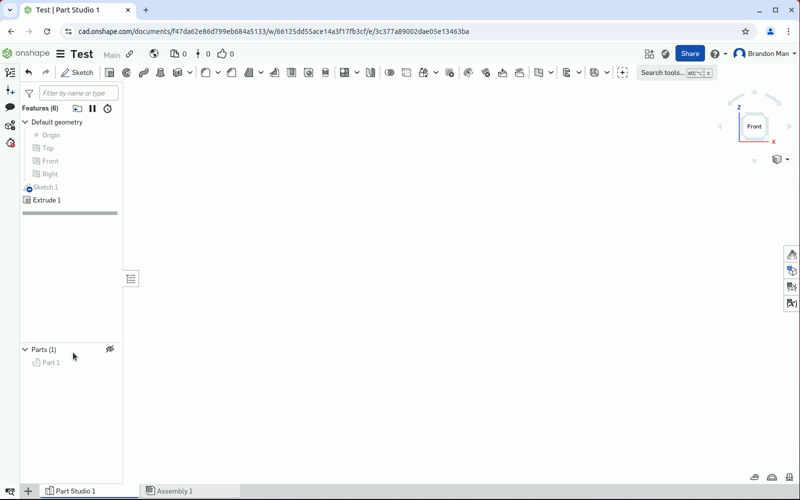
key(shift+y)
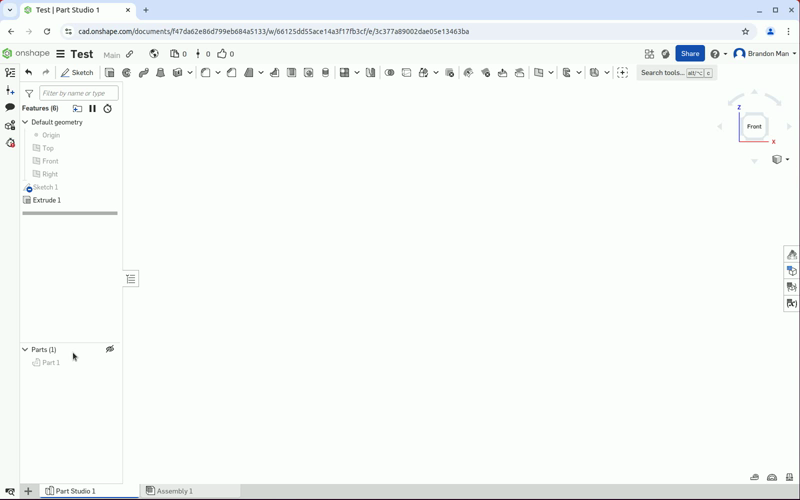
key(shift+s)
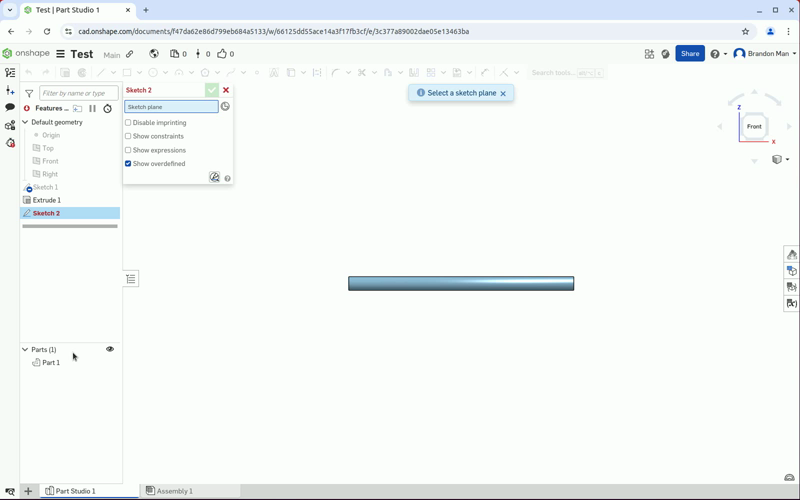
mouse_move(73, 163)
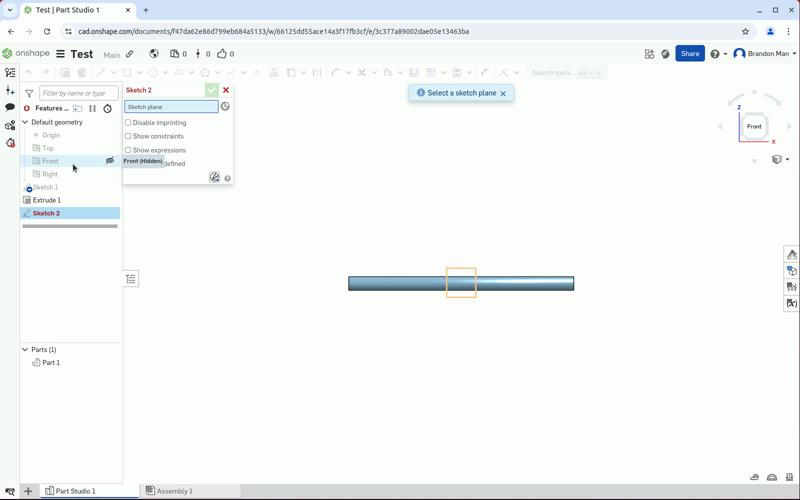
click(73, 163)
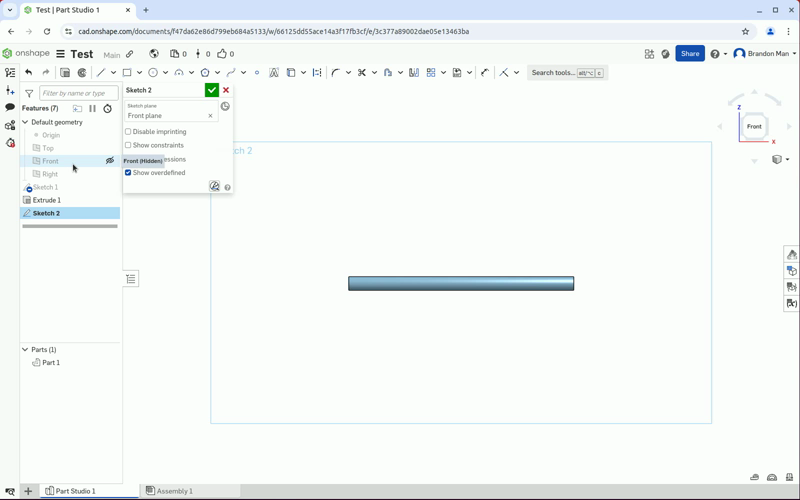
mouse_move(73, 352)
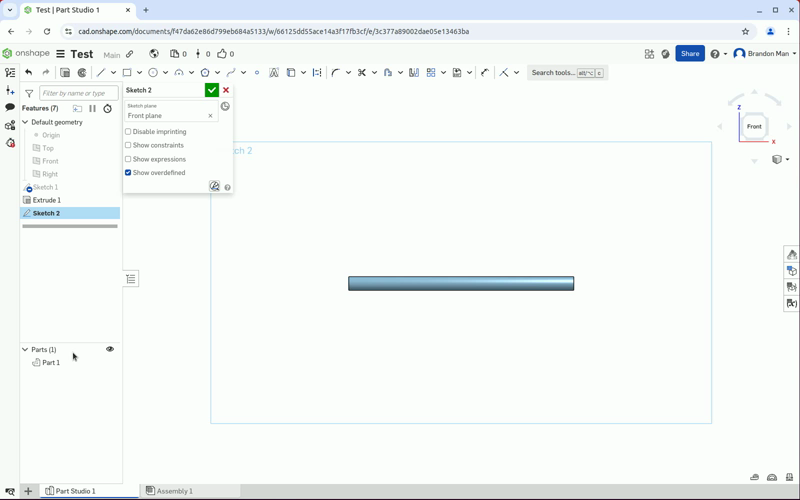
key(y)
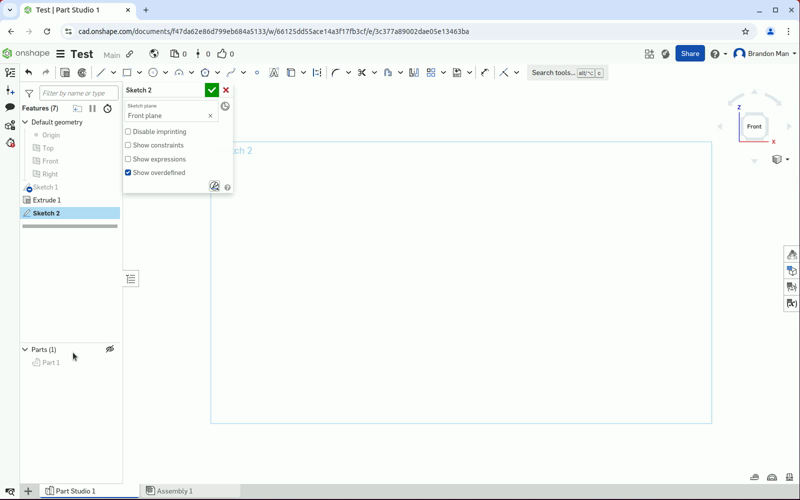
key(l)
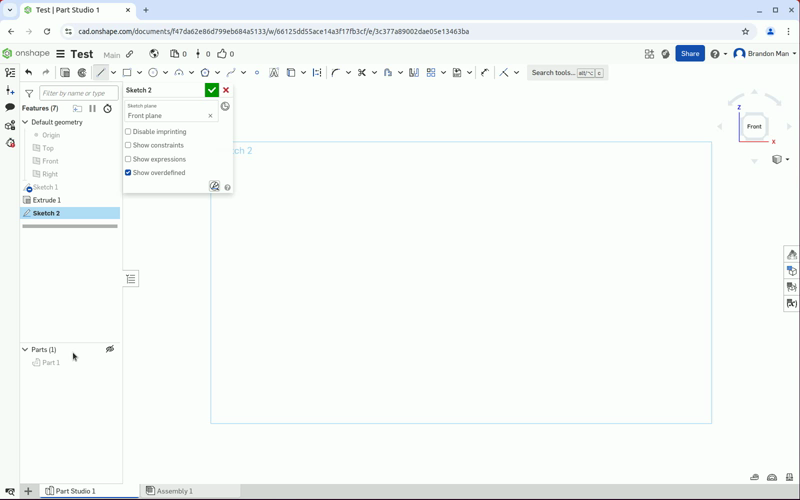
key_down(shift)
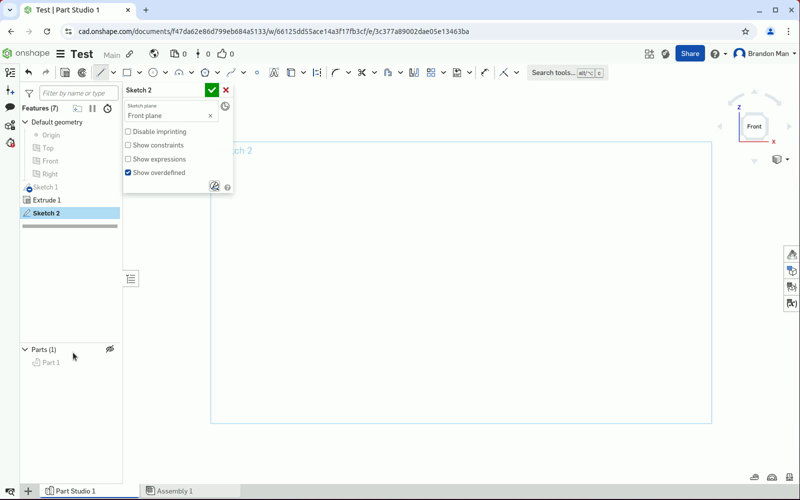
mouse_move(348, 275)
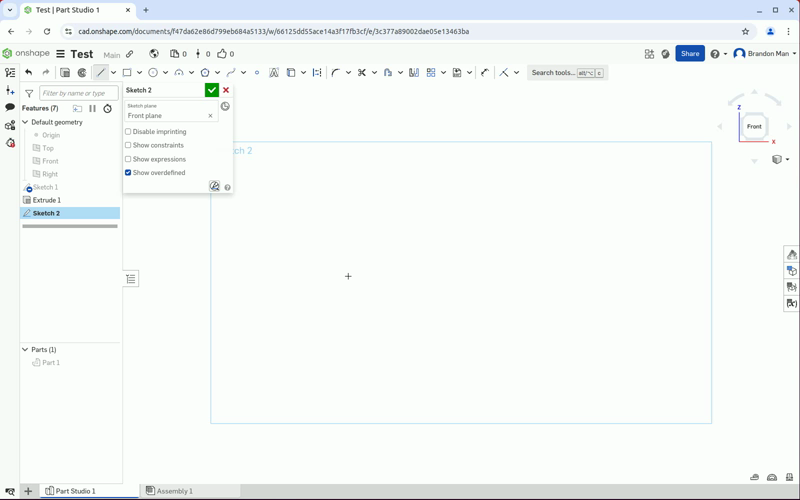
click(348, 275)
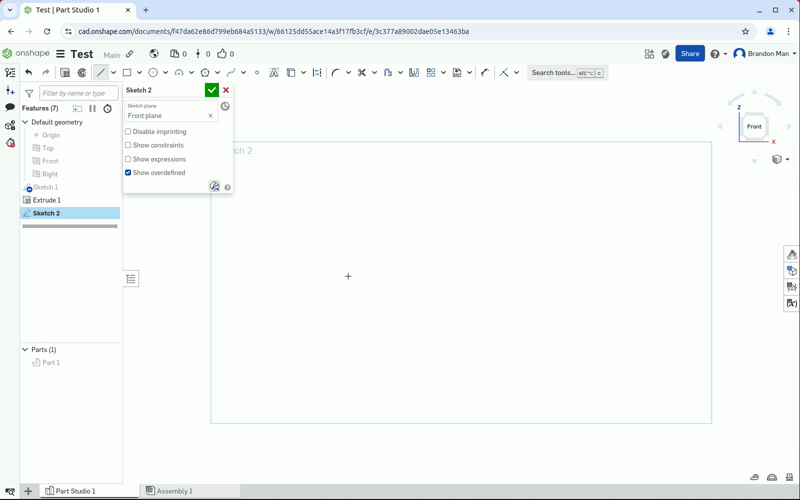
key_up(shift)
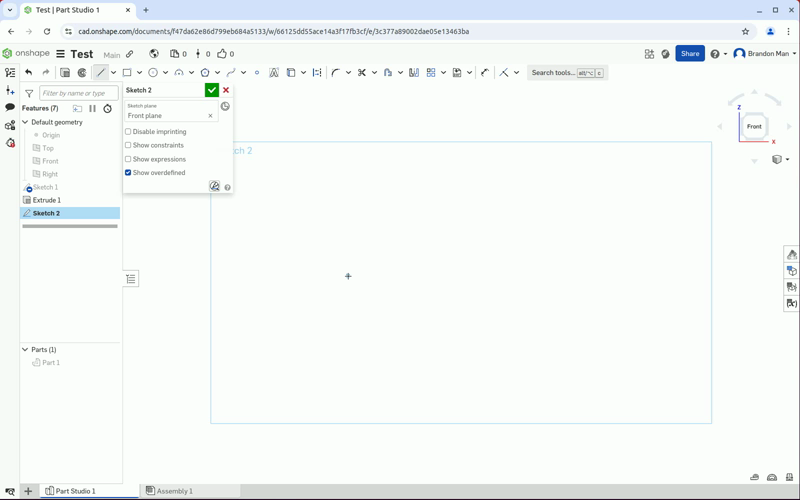
key_down(shift)
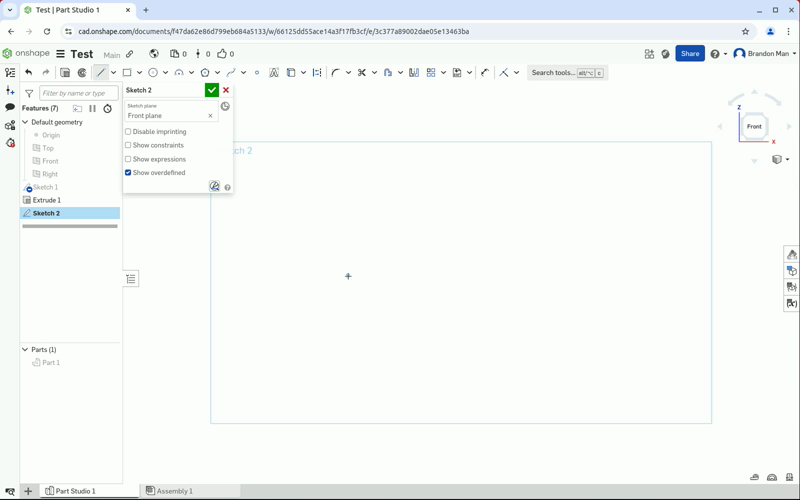
mouse_move(427, 276)
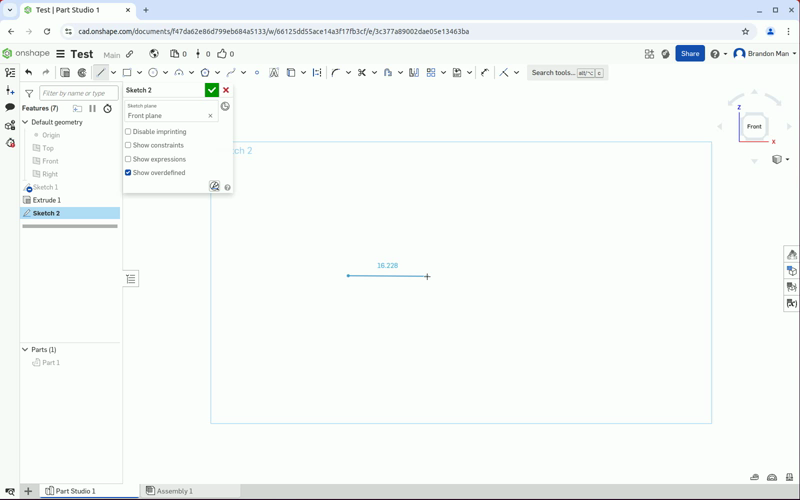
click(427, 276)
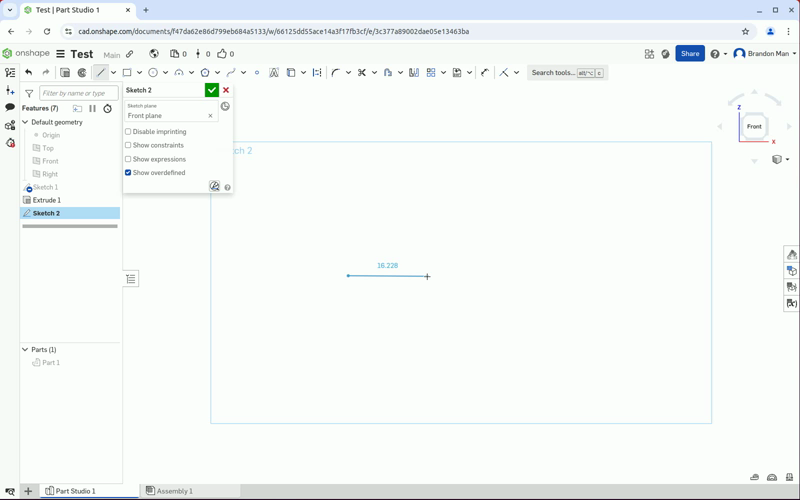
key_up(shift)
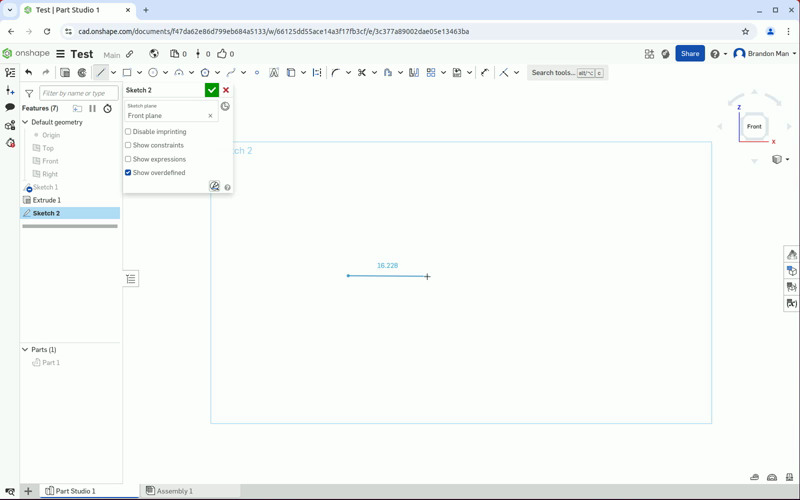
key(esc)
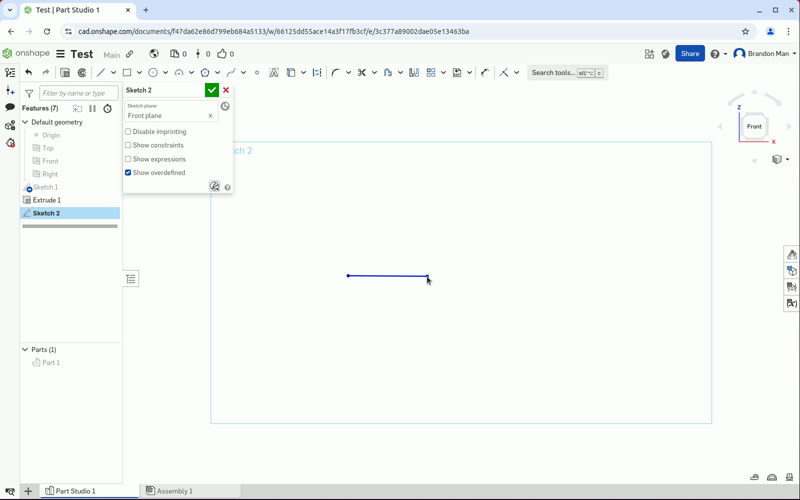
key(a)
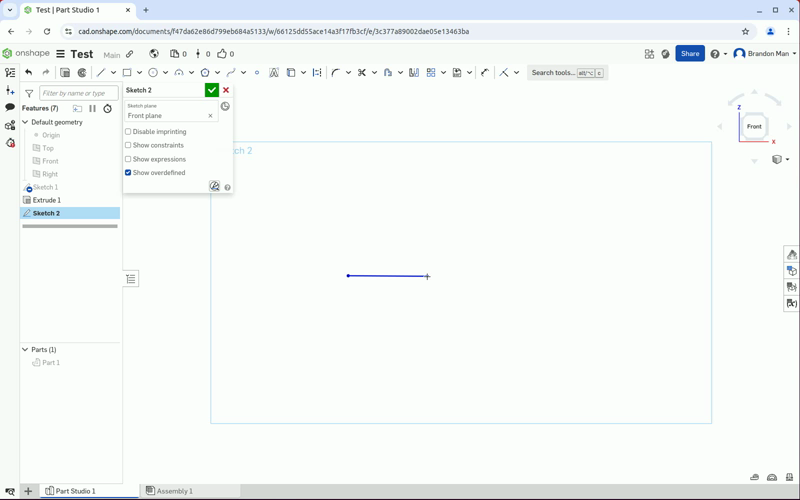
mouse_move(427, 276)
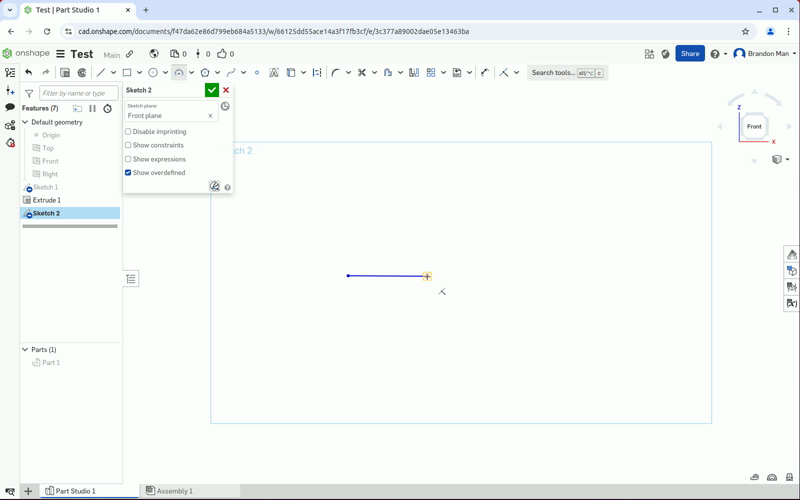
click(427, 276)
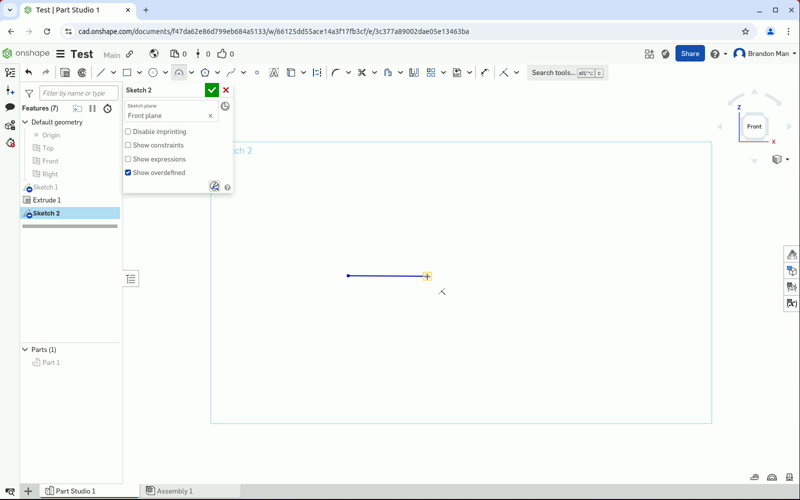
key_down(shift)
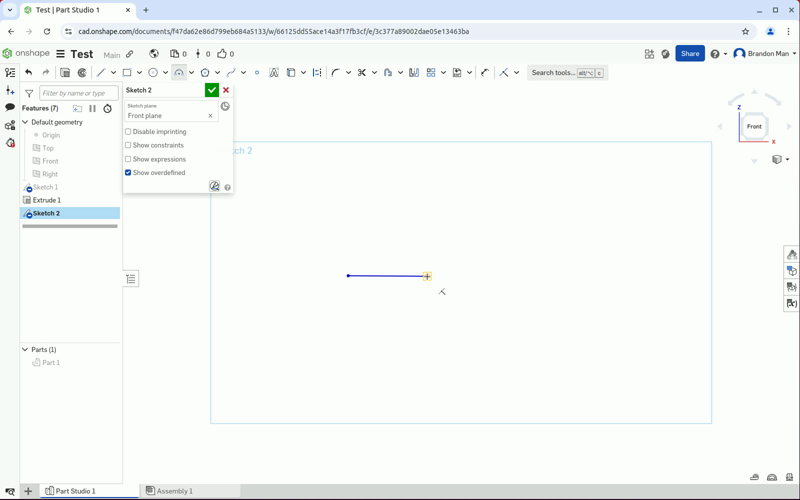
mouse_move(453, 249)
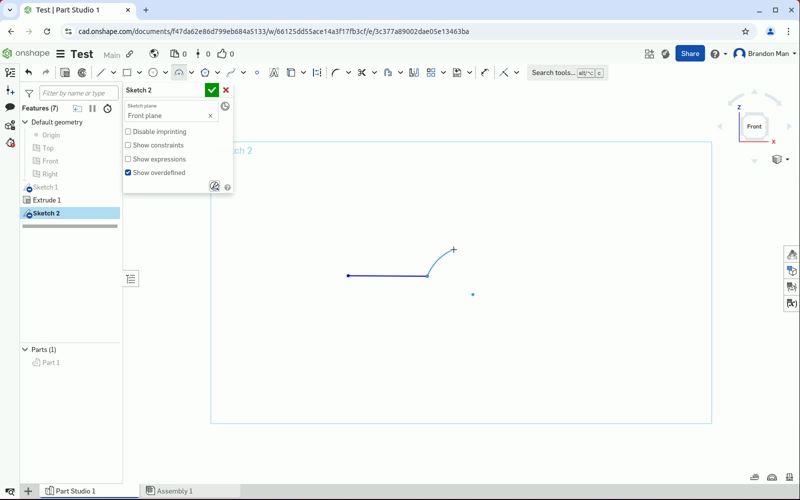
click(453, 249)
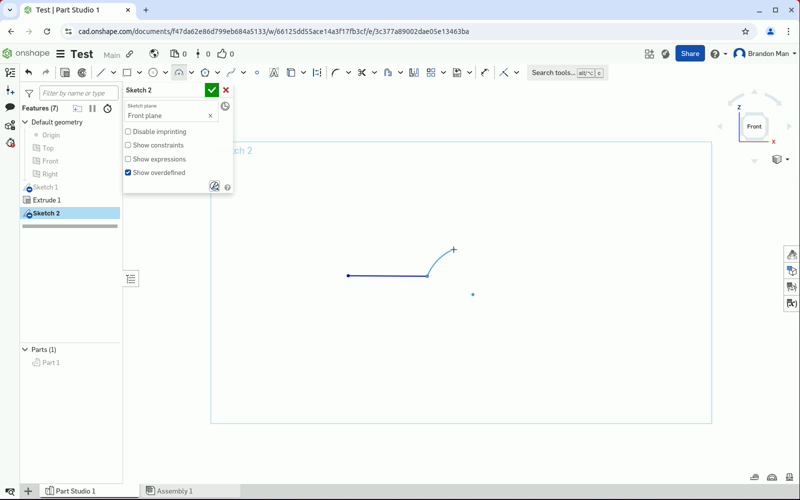
mouse_move(446, 267)
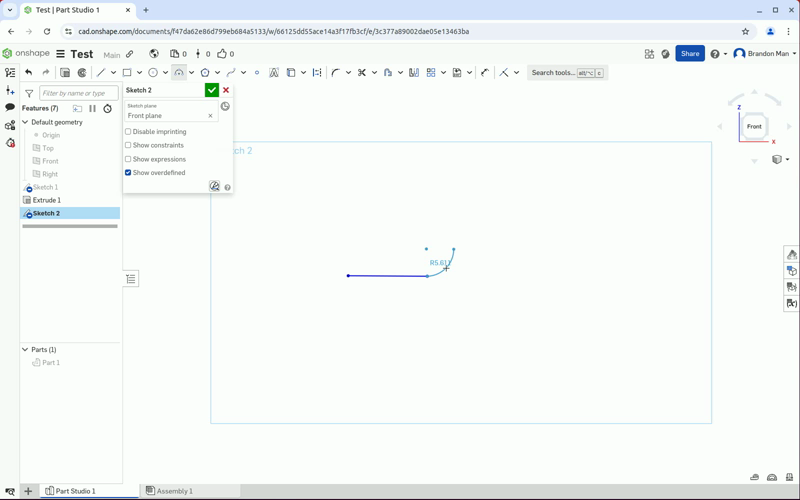
click(446, 267)
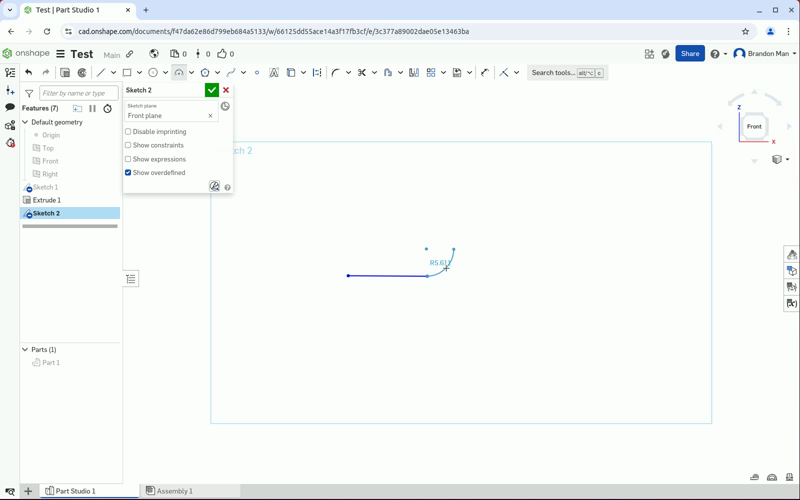
key_up(shift)
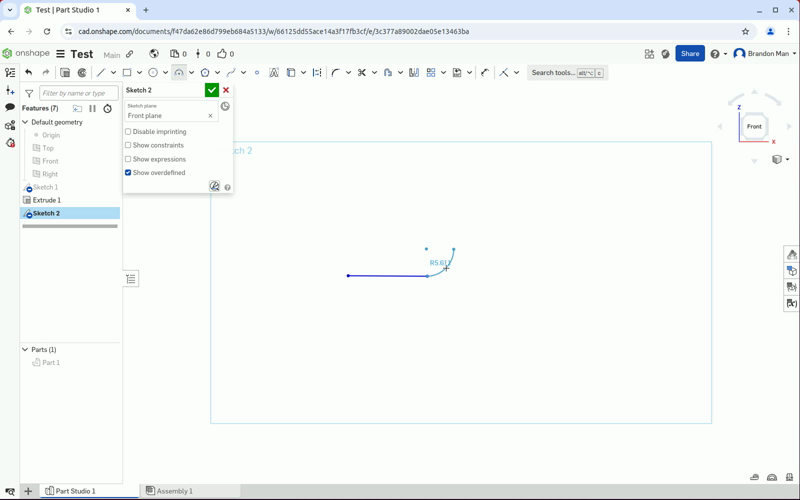
key(esc)
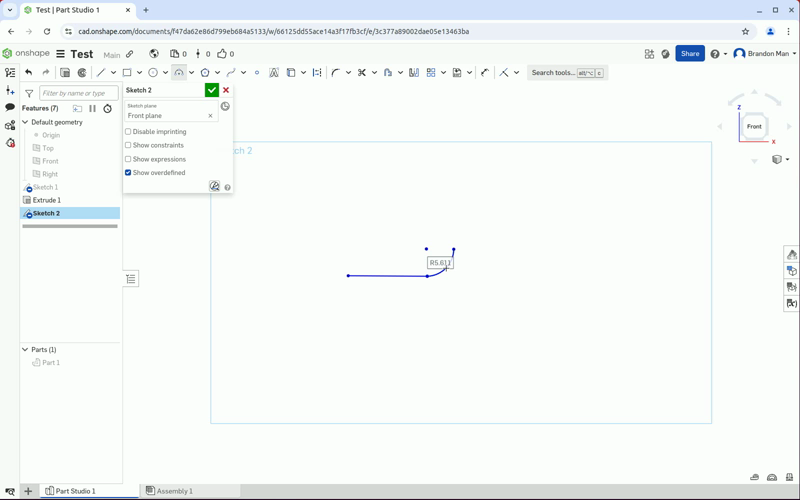
key(l)
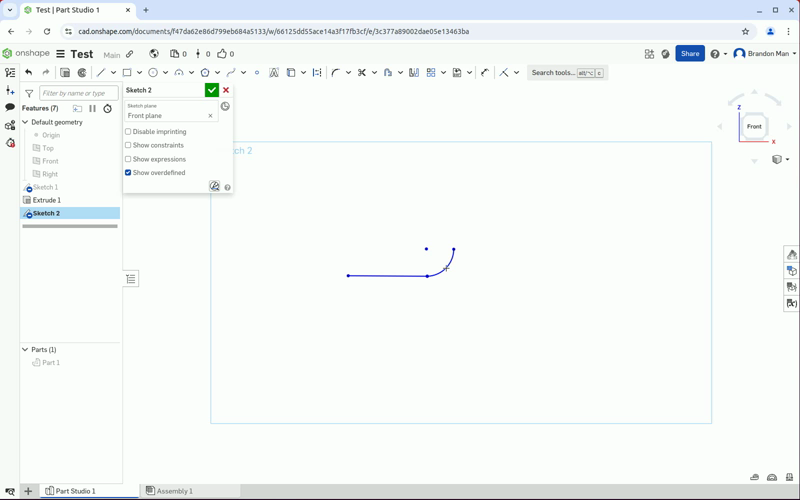
mouse_move(453, 249)
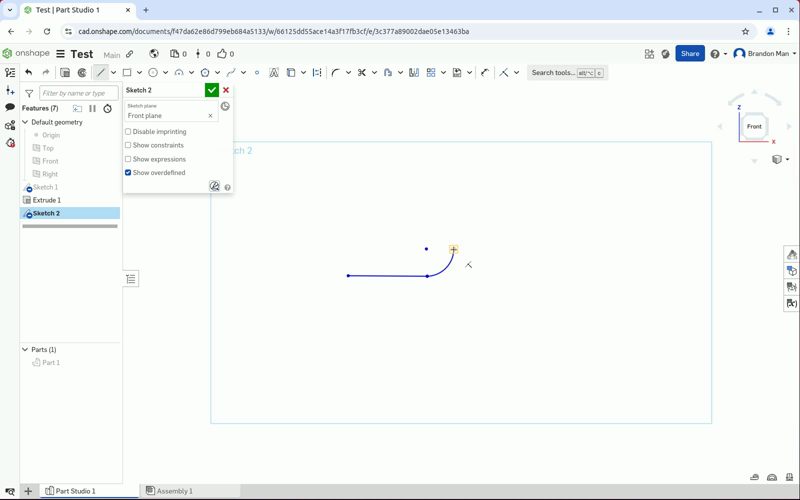
click(453, 249)
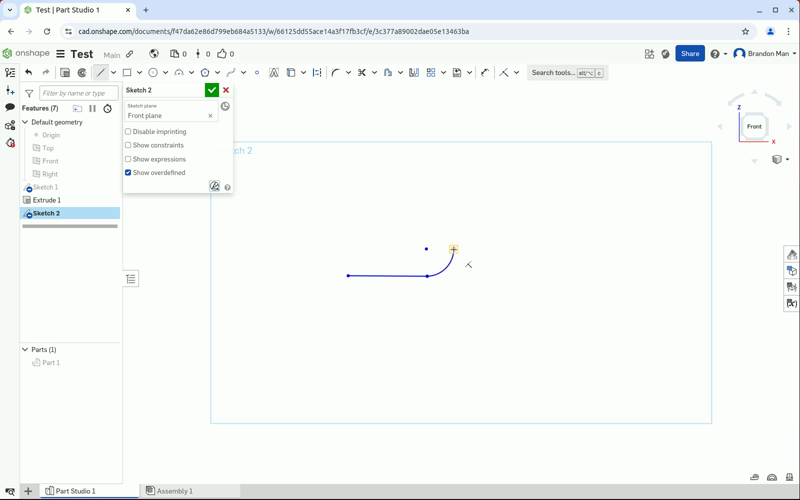
key_down(shift)
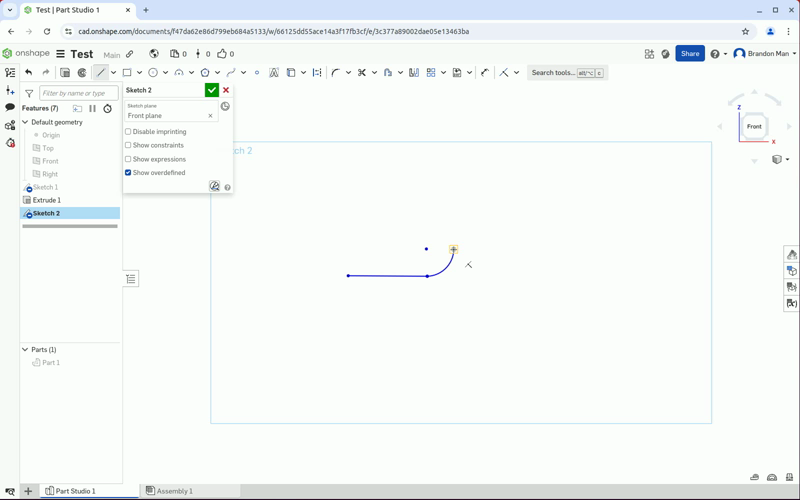
mouse_move(483, 249)
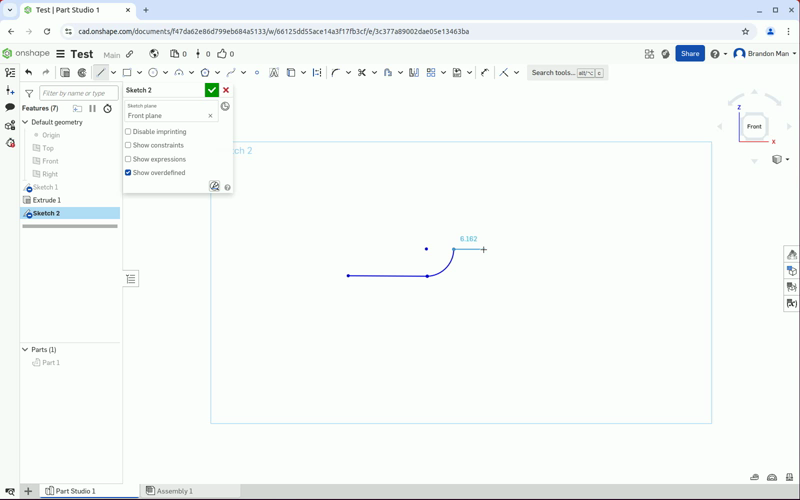
mouse_move(453, 203)
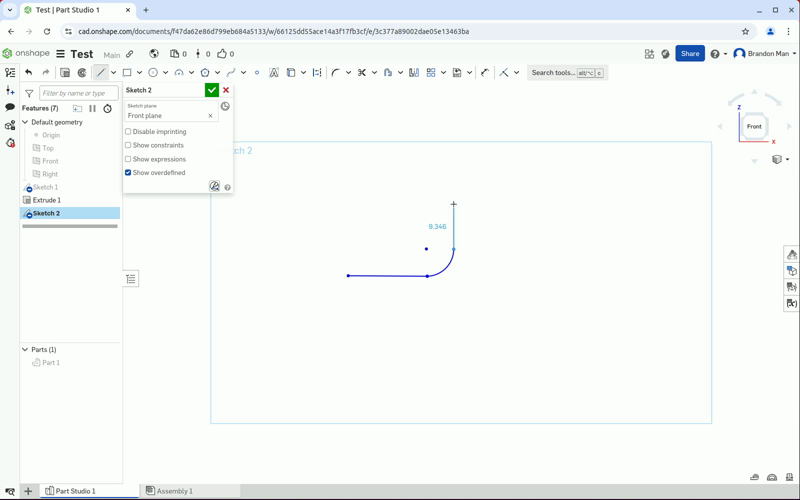
click(453, 203)
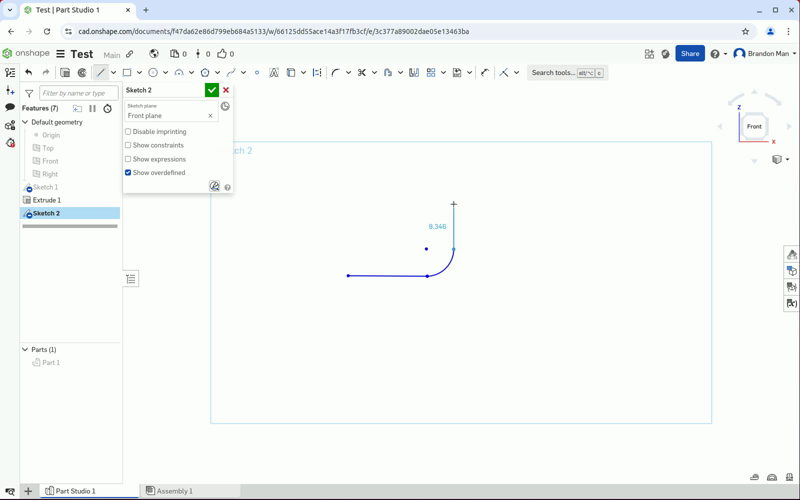
key_up(shift)
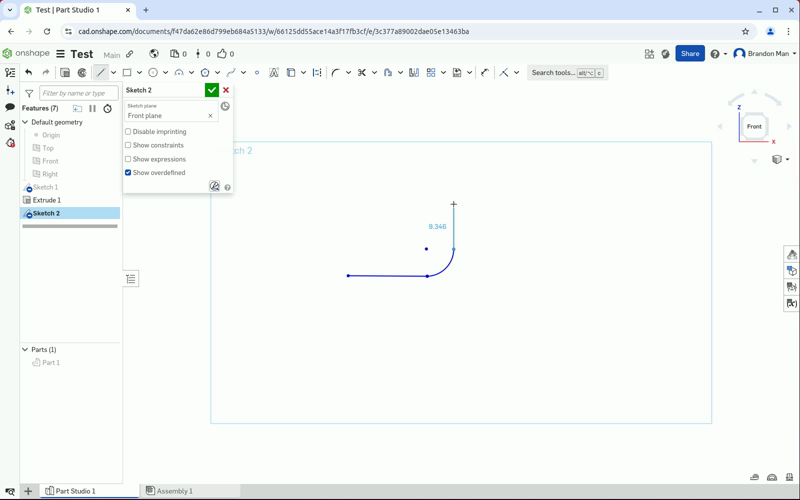
key_down(shift)
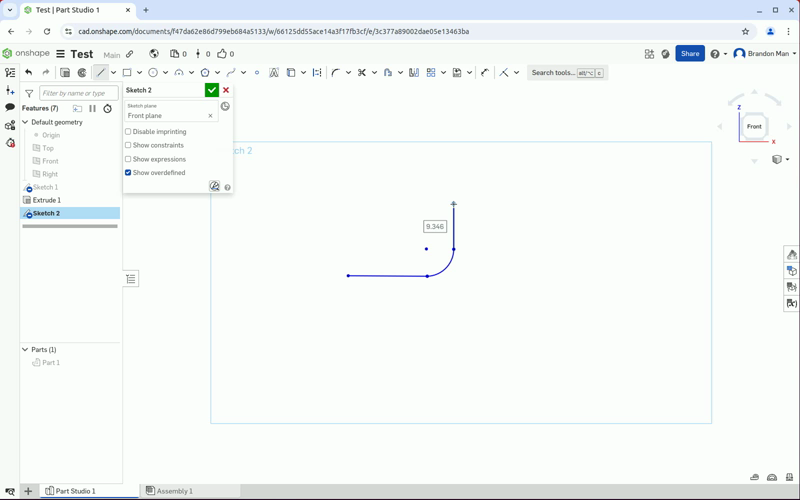
mouse_move(483, 203)
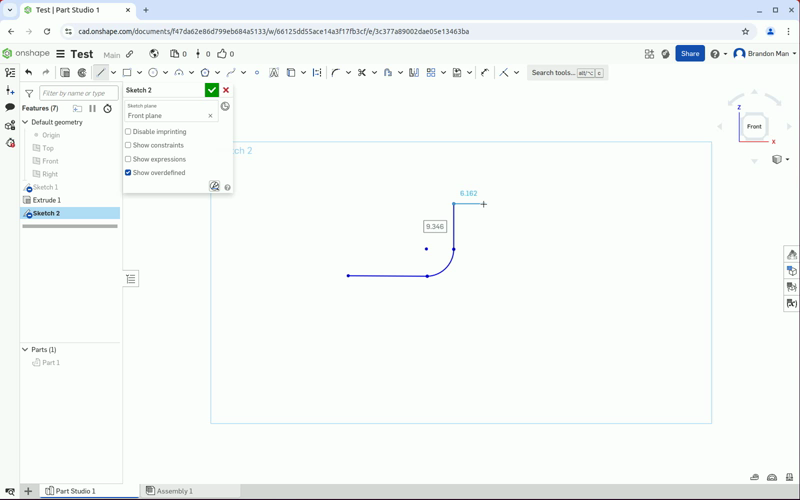
mouse_move(442, 203)
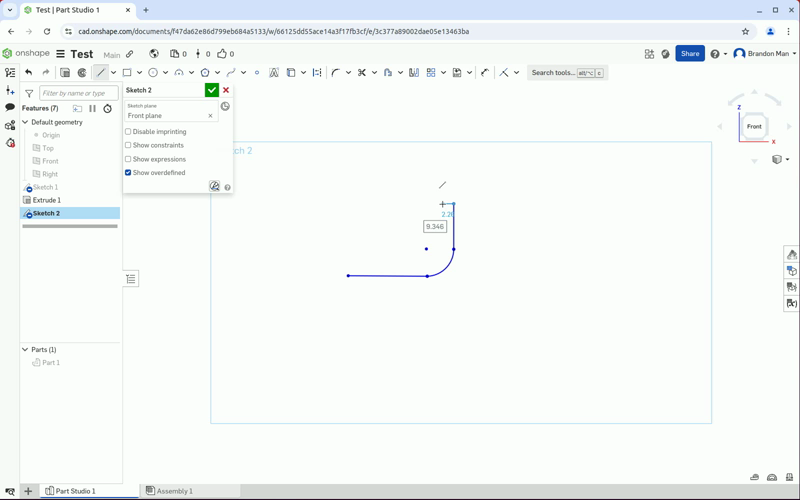
click(442, 203)
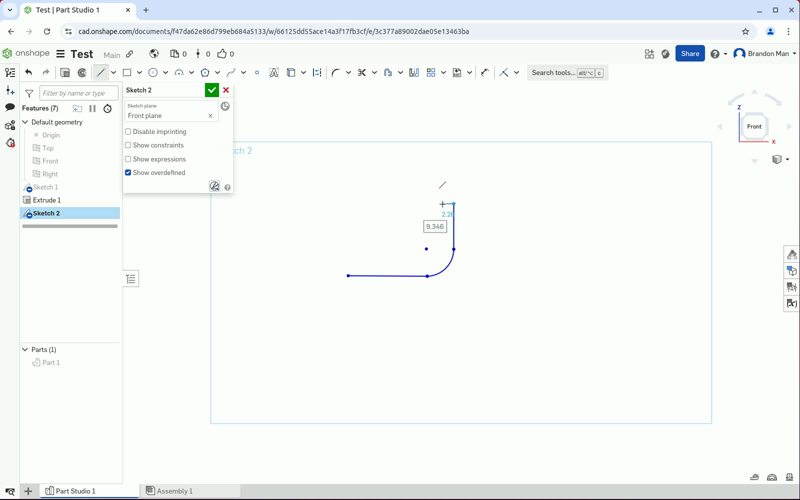
key_up(shift)
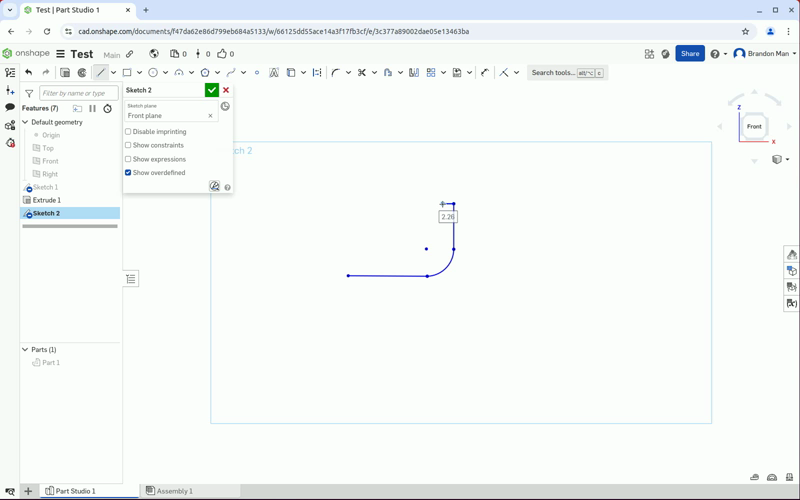
key_down(shift)
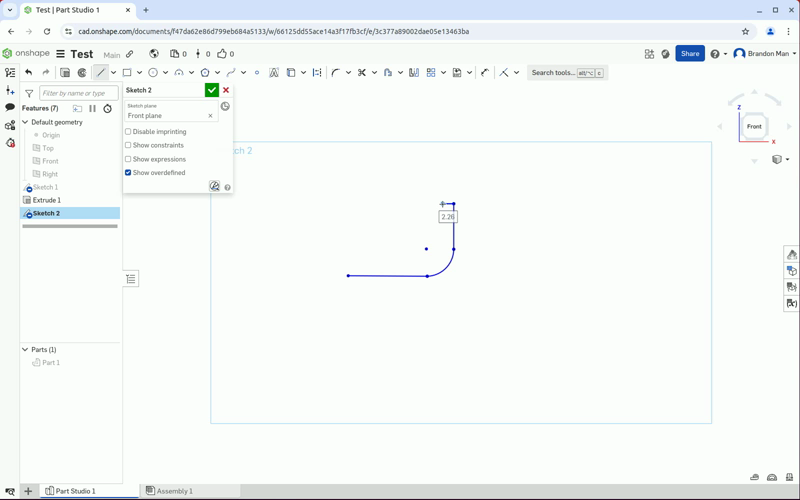
mouse_move(472, 203)
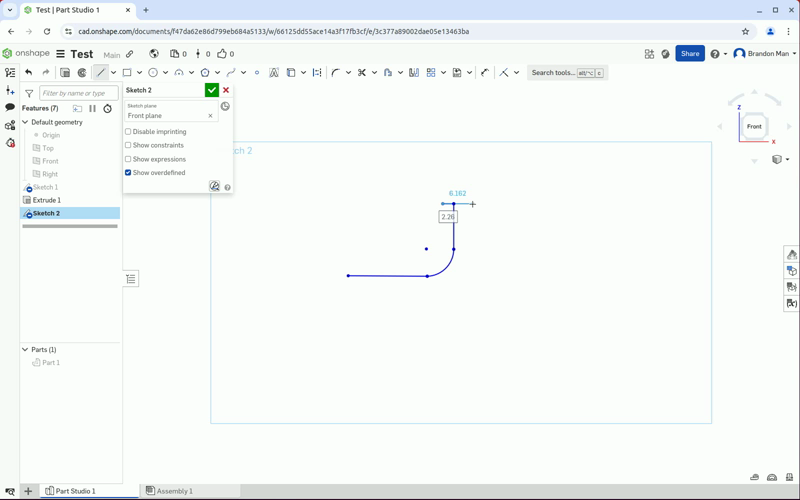
mouse_move(442, 238)
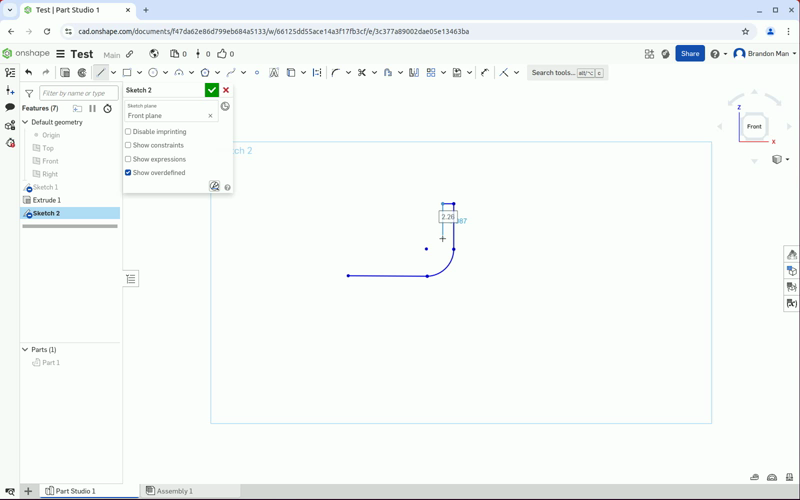
click(442, 238)
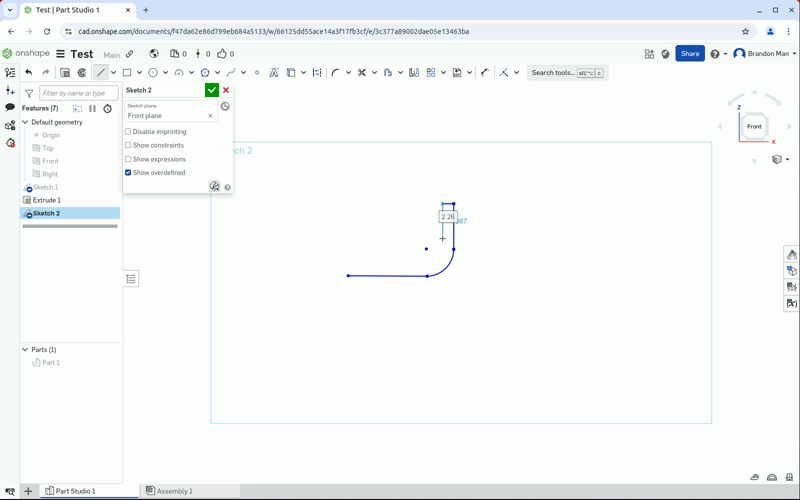
key_up(shift)
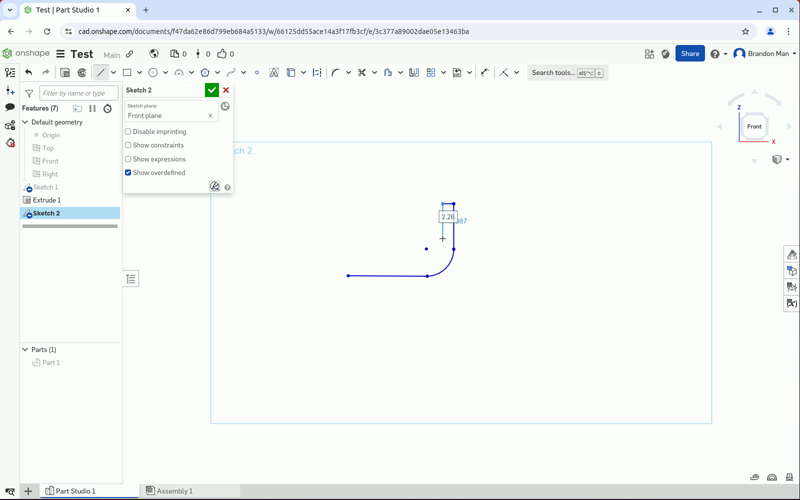
key(esc)
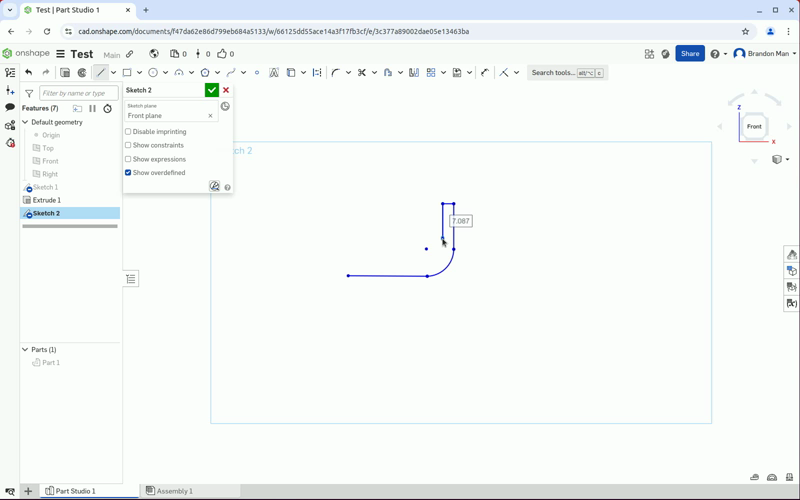
key(a)
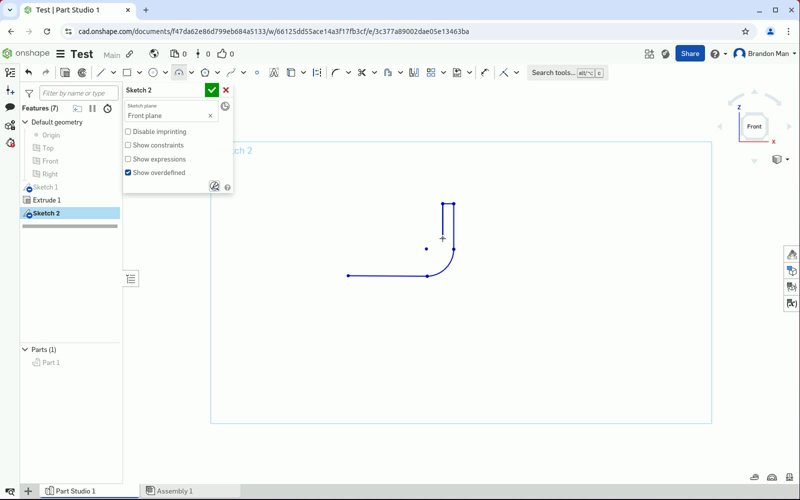
mouse_move(442, 238)
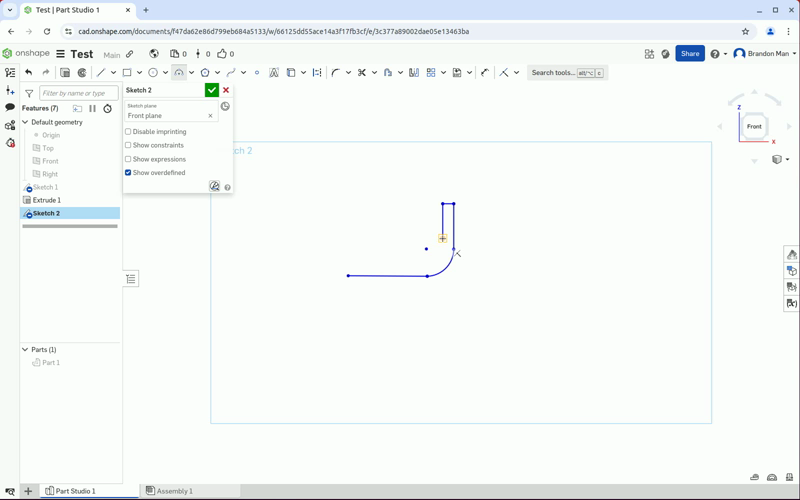
click(442, 238)
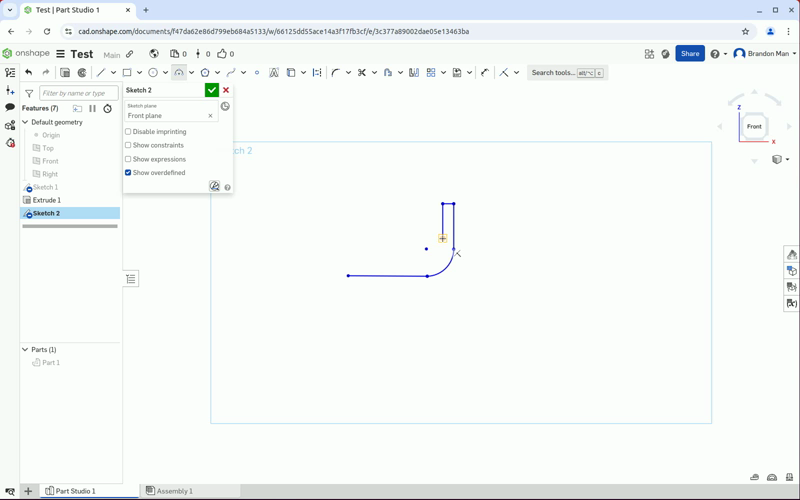
key_down(shift)
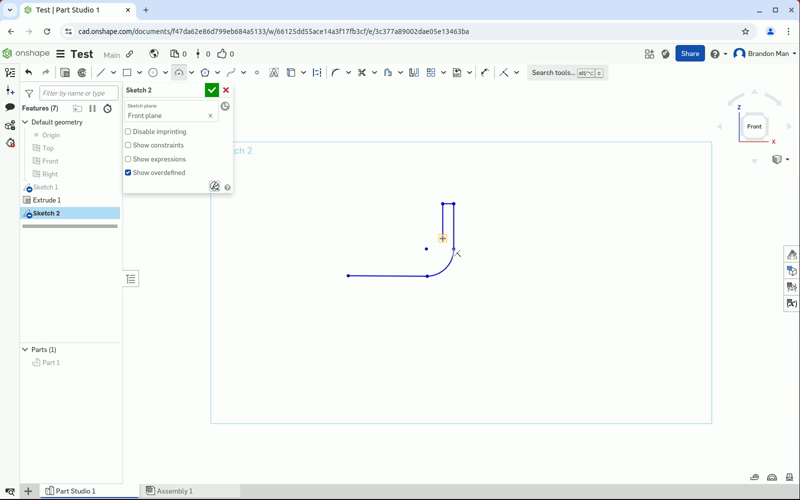
mouse_move(416, 264)
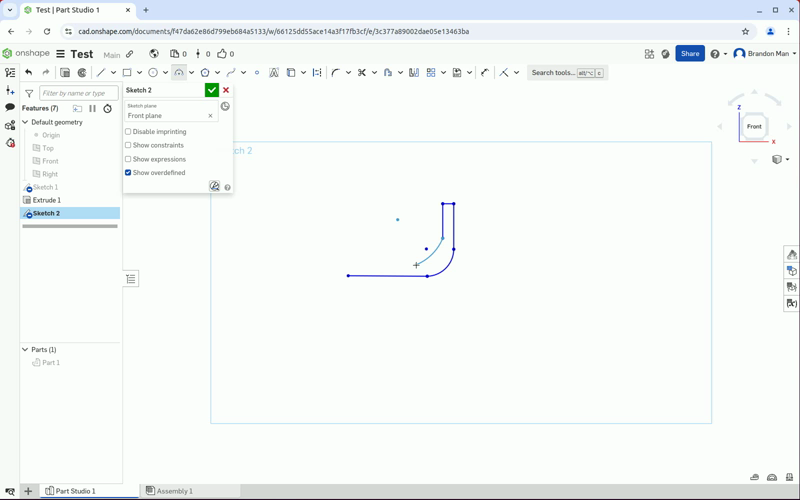
click(416, 264)
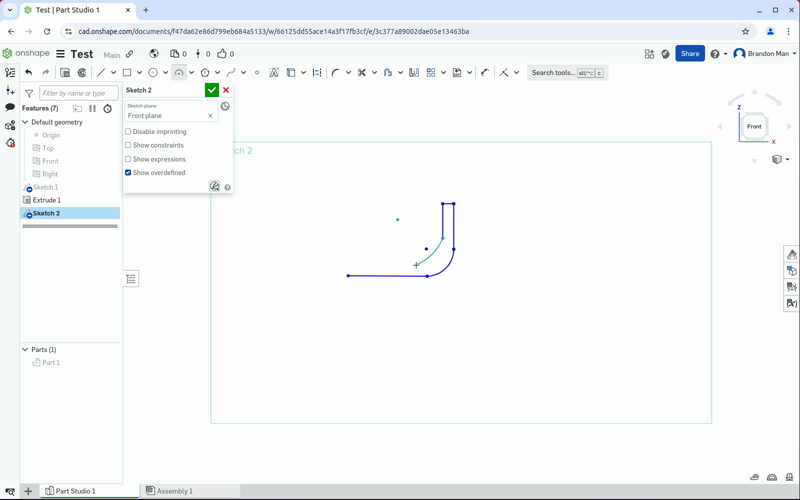
mouse_move(434, 256)
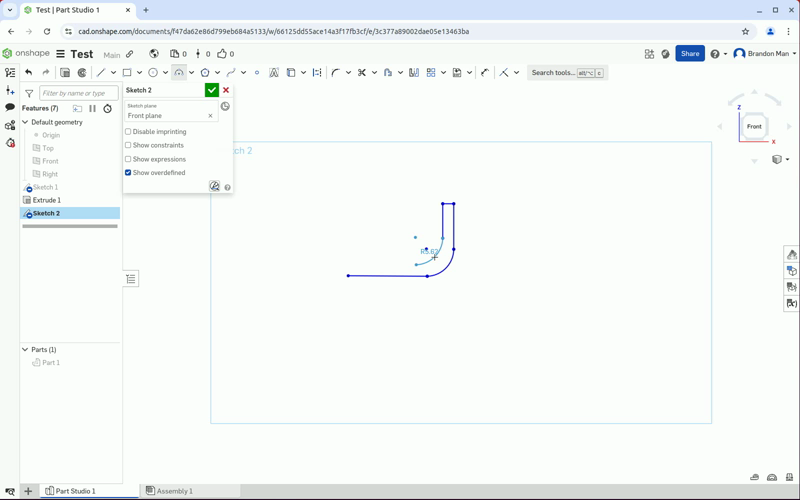
click(434, 256)
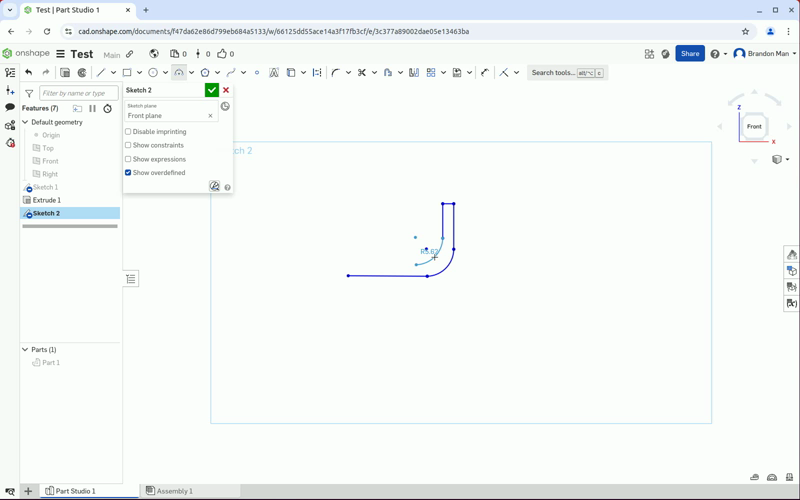
key_up(shift)
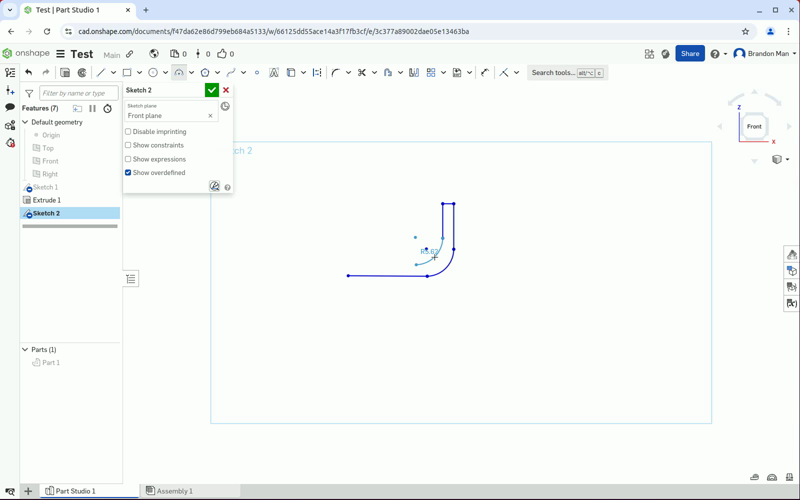
key(esc)
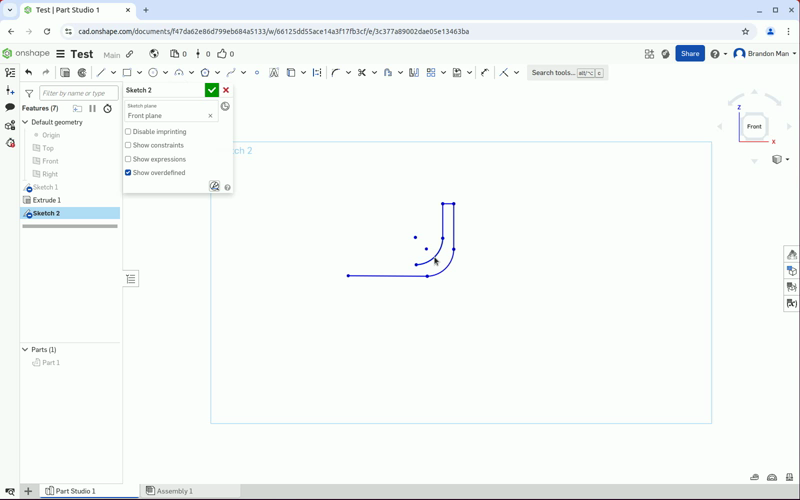
key(l)
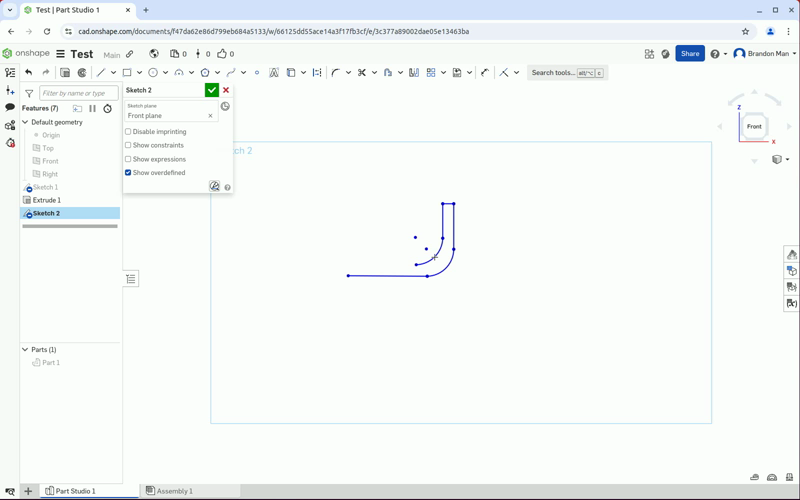
mouse_move(416, 264)
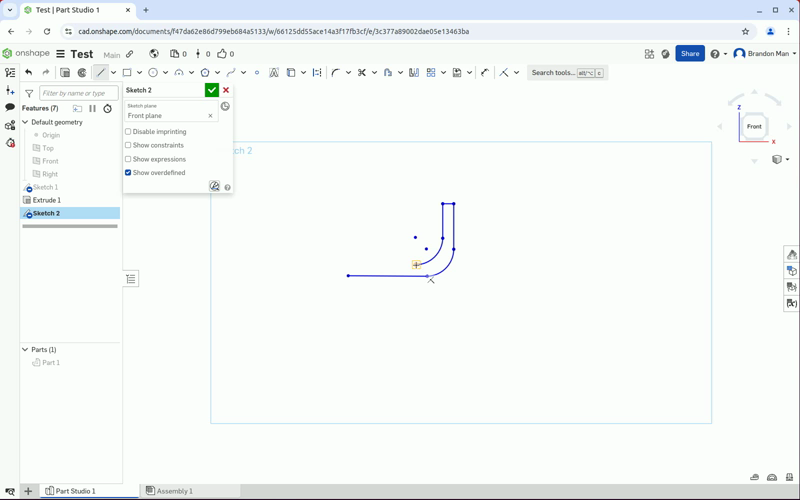
click(416, 264)
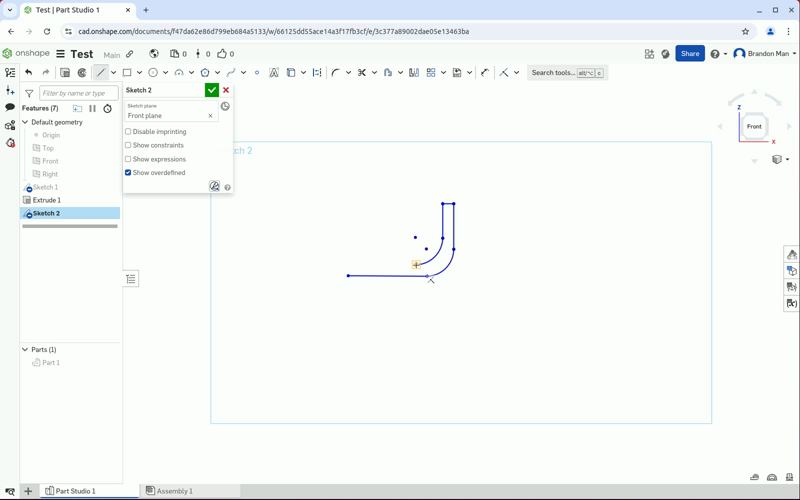
key_down(shift)
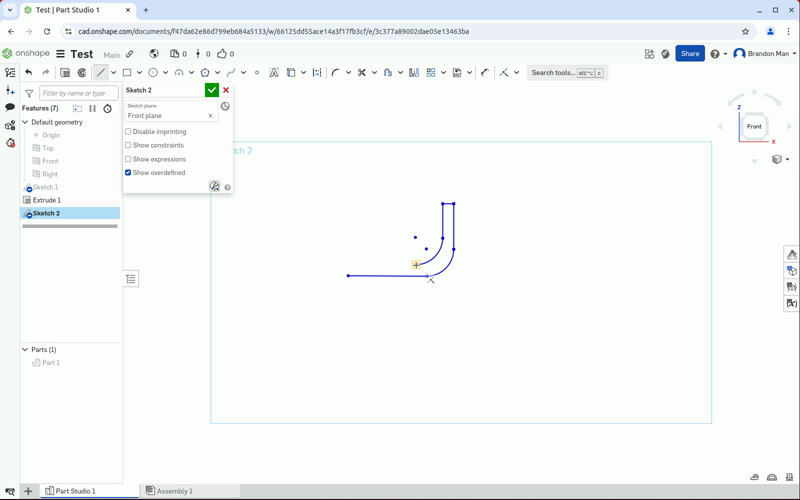
mouse_move(348, 264)
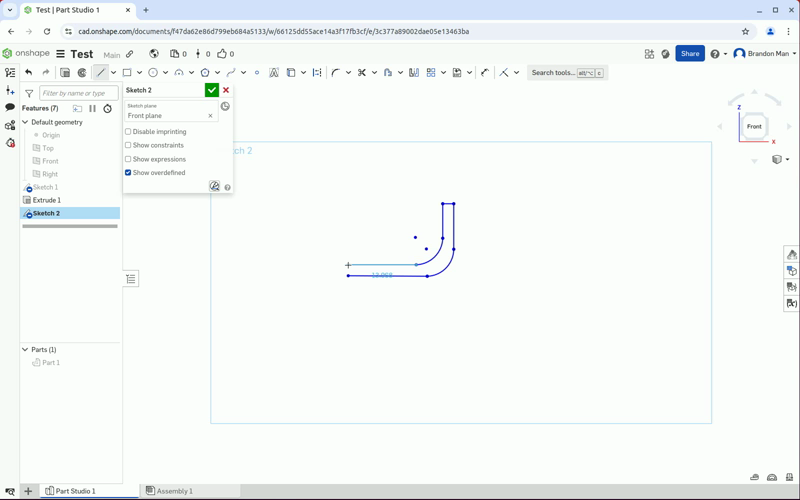
click(348, 264)
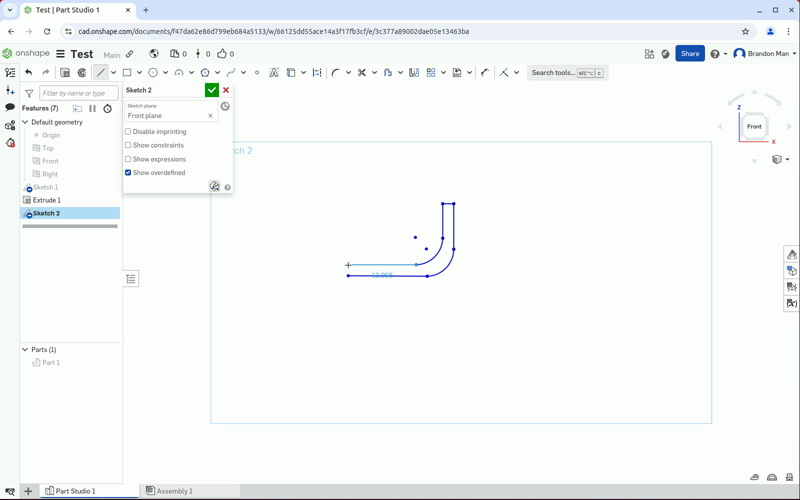
key_up(shift)
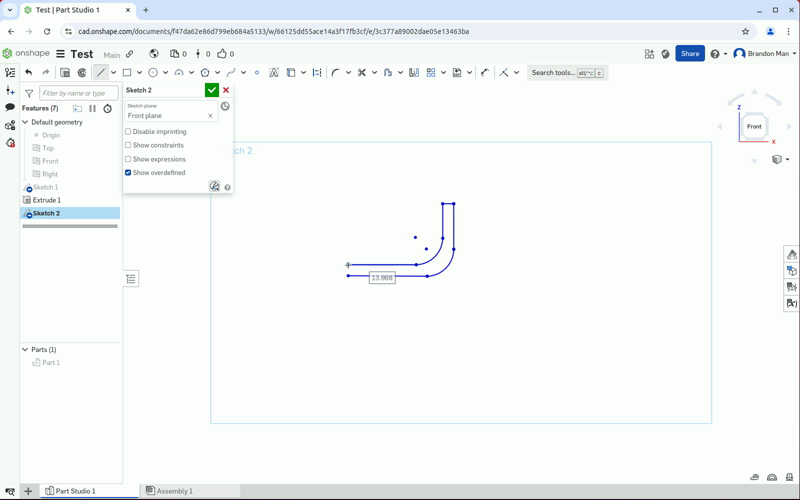
mouse_move(378, 264)
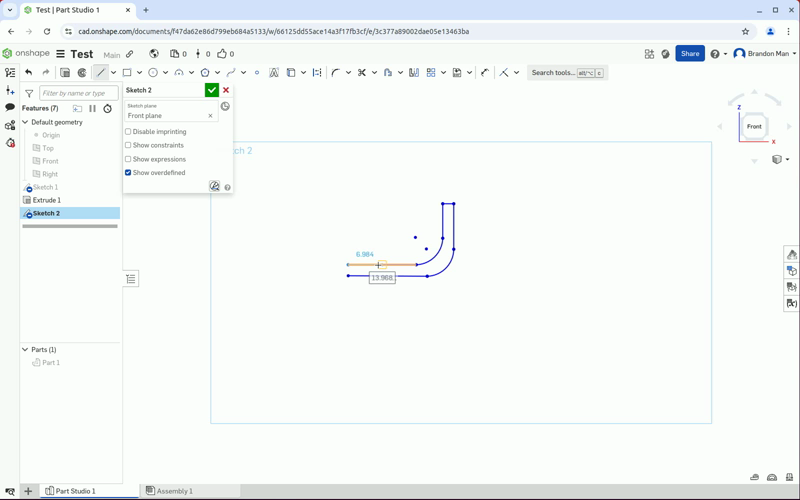
key_down(shift)
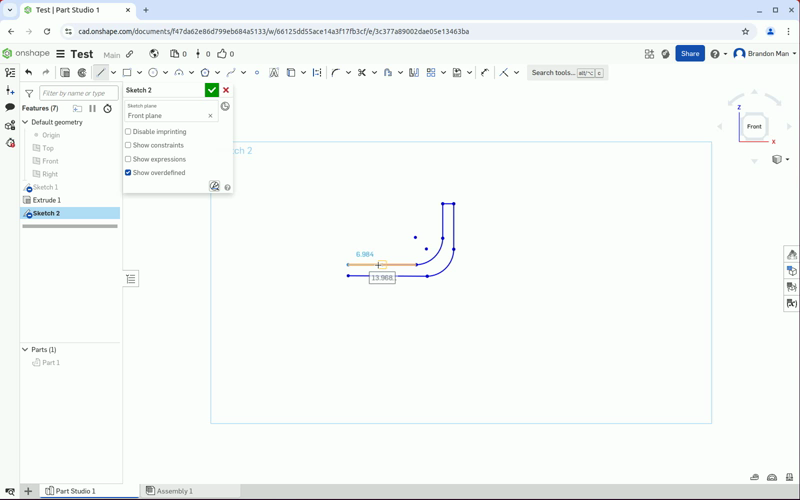
mouse_move(348, 275)
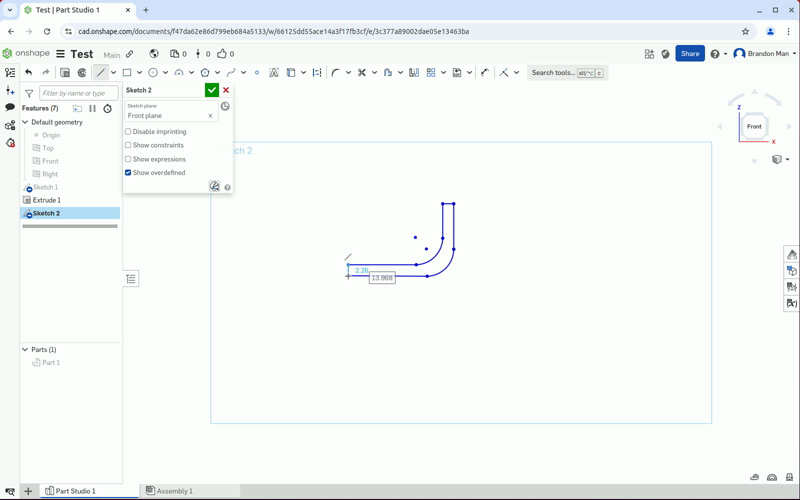
key_up(shift)
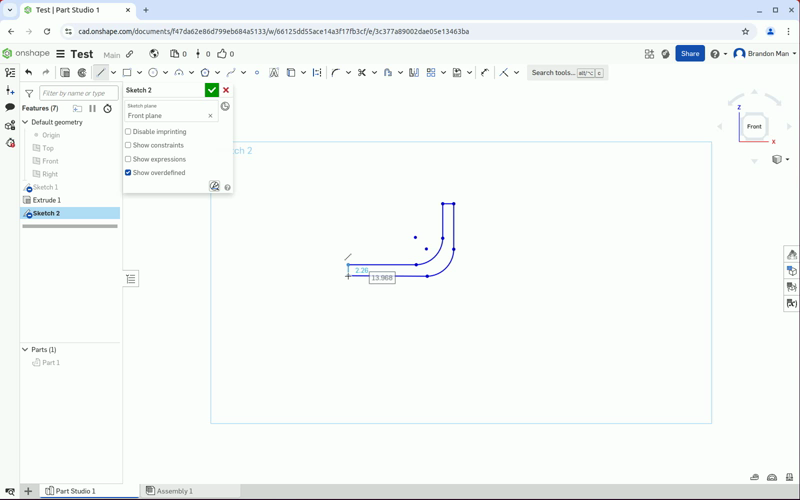
click(348, 275)
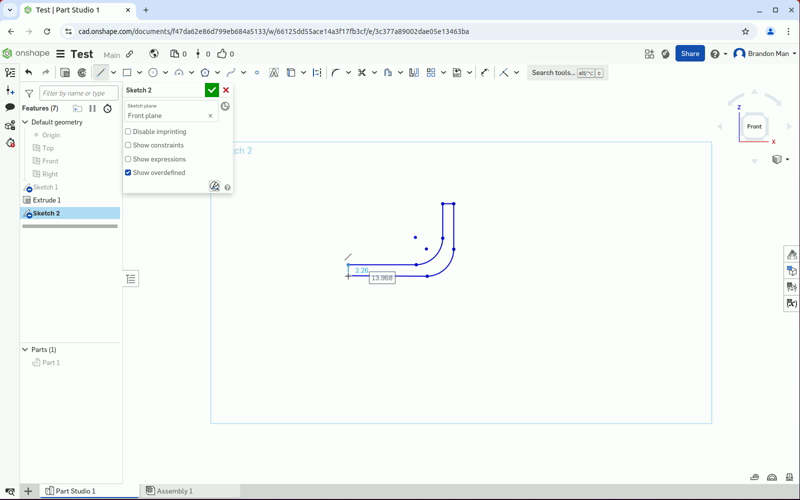
key(esc)
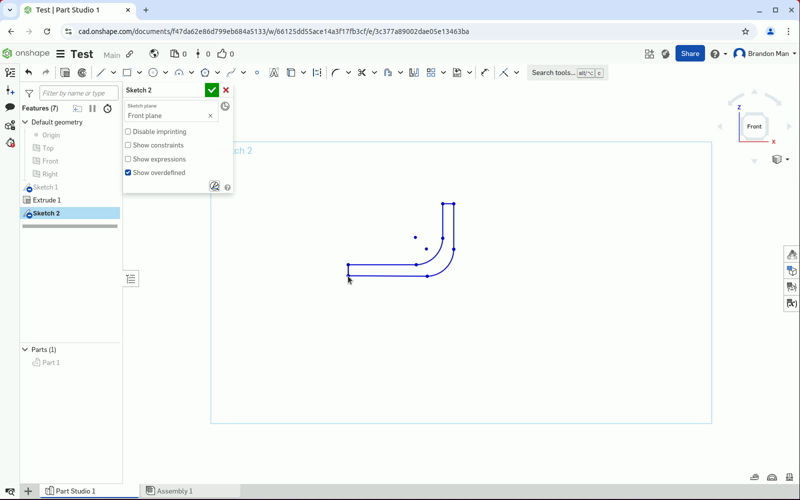
mouse_move(377, 266)
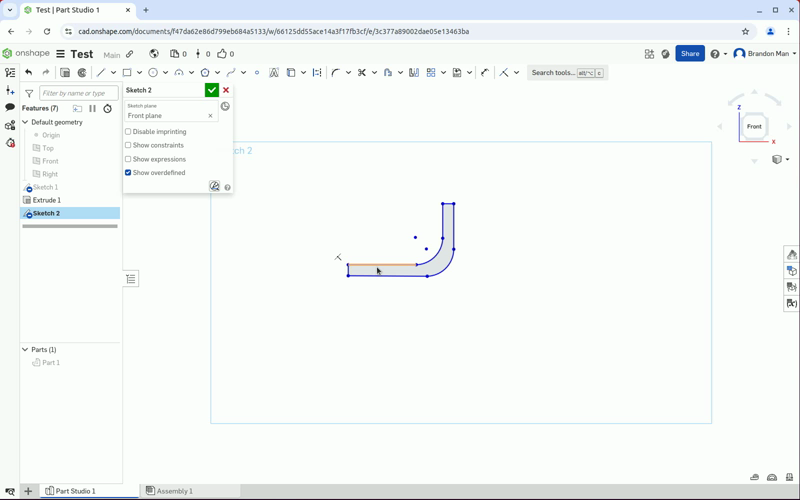
click(377, 266)
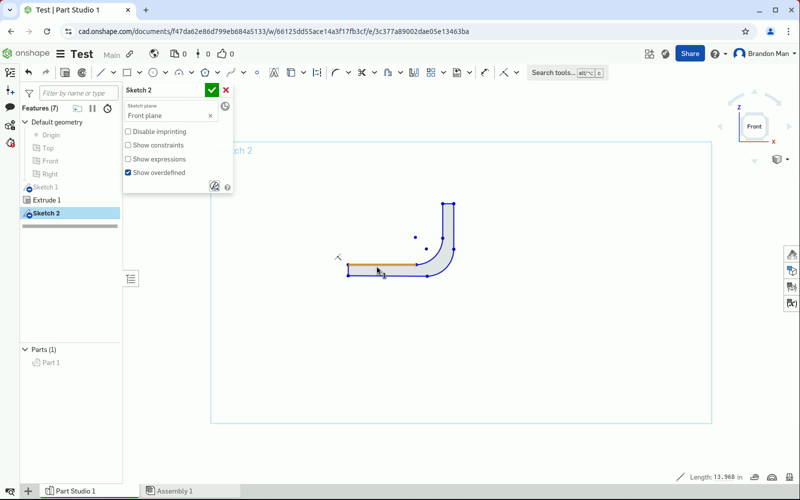
mouse_move(73, 352)
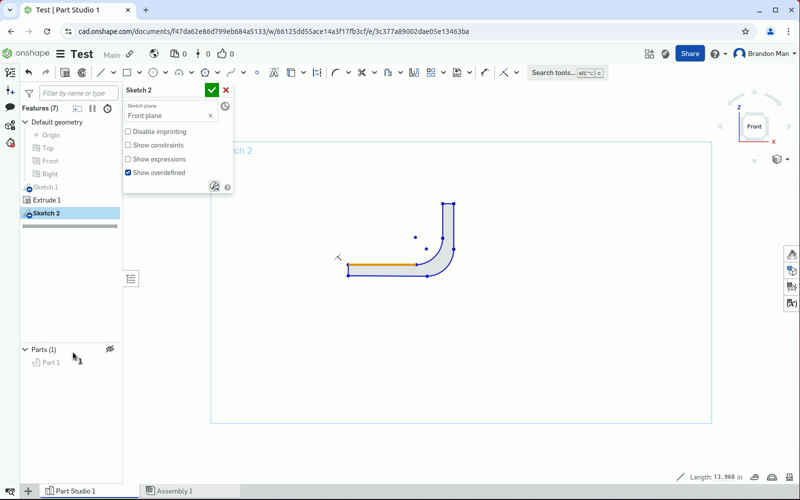
key(shift+y)
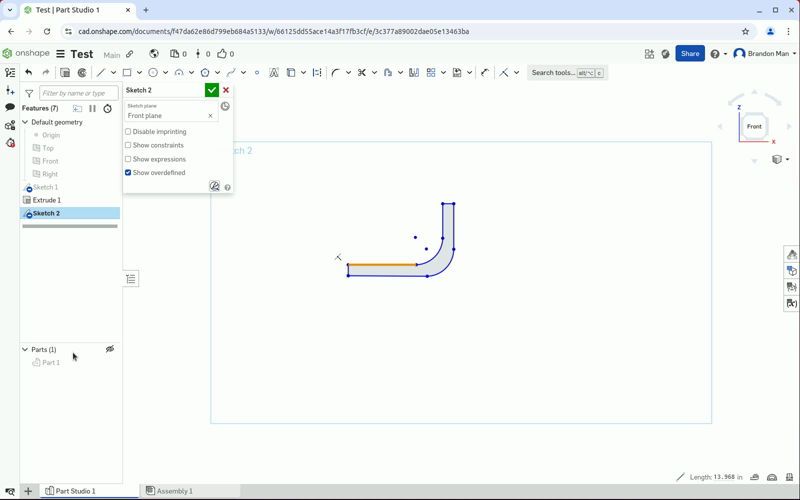
key(shift+e)
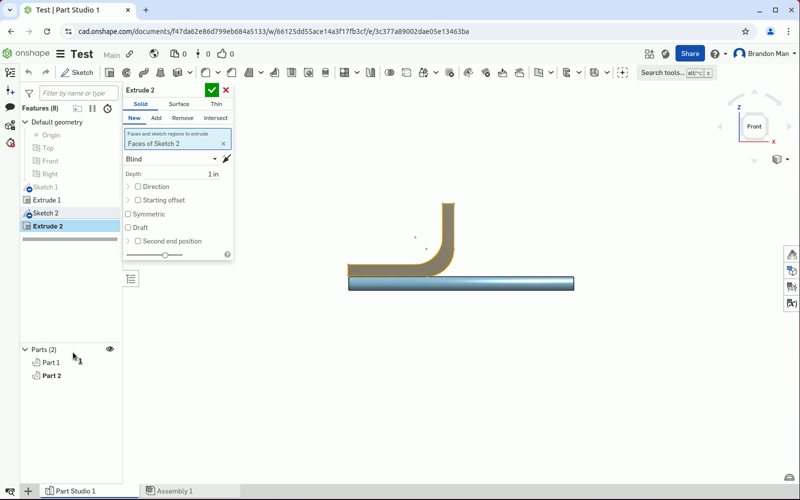
mouse_move(143, 106)
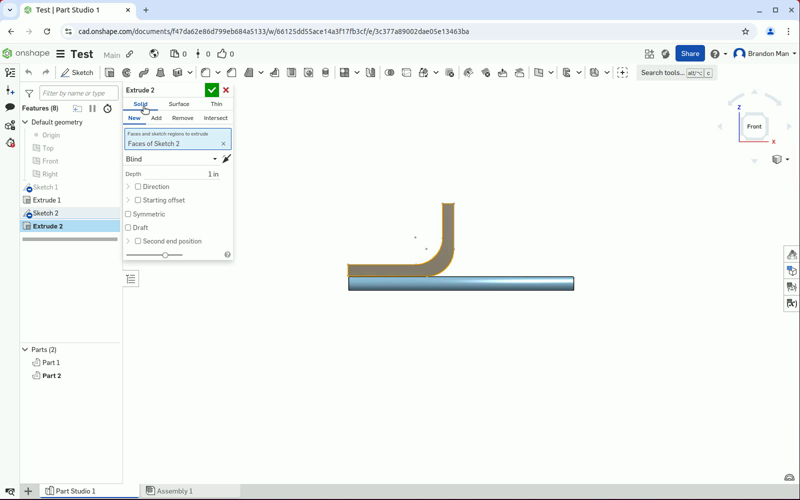
click(143, 106)
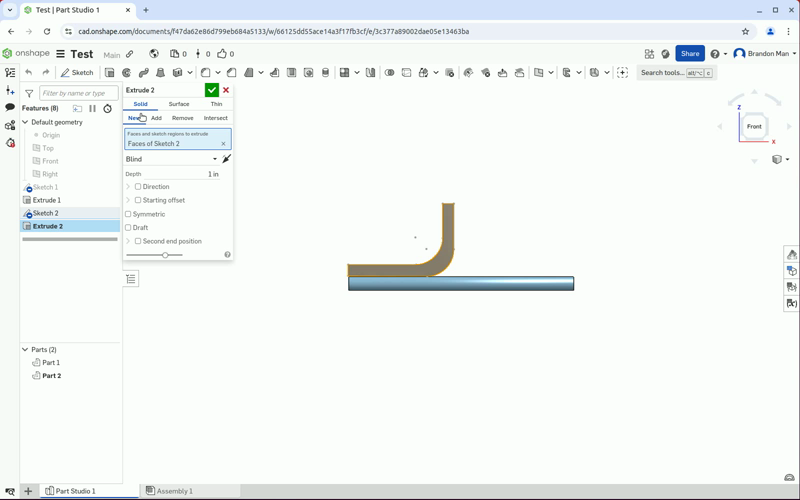
mouse_move(137, 120)
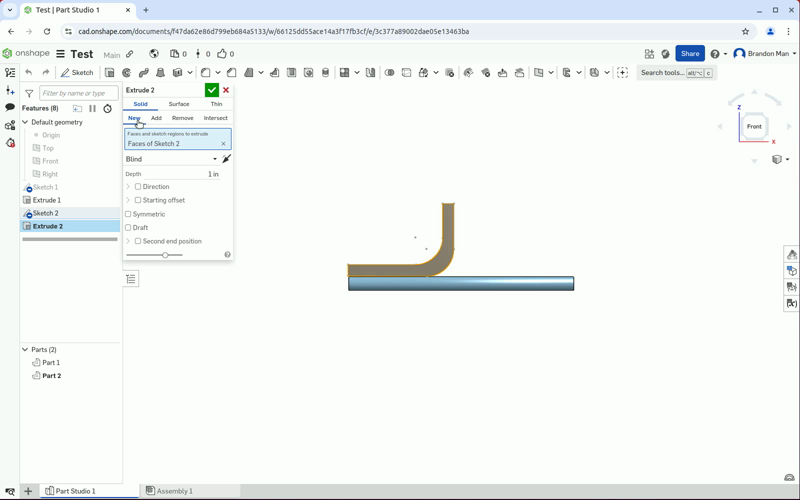
click(137, 120)
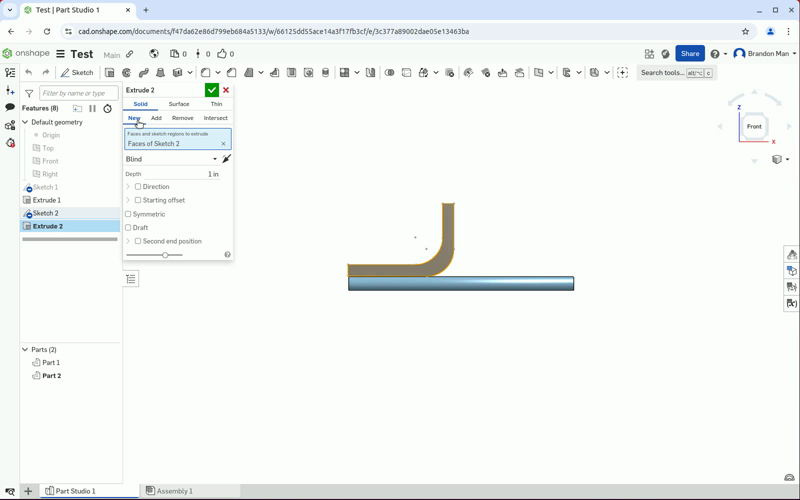
key(tab, 4)
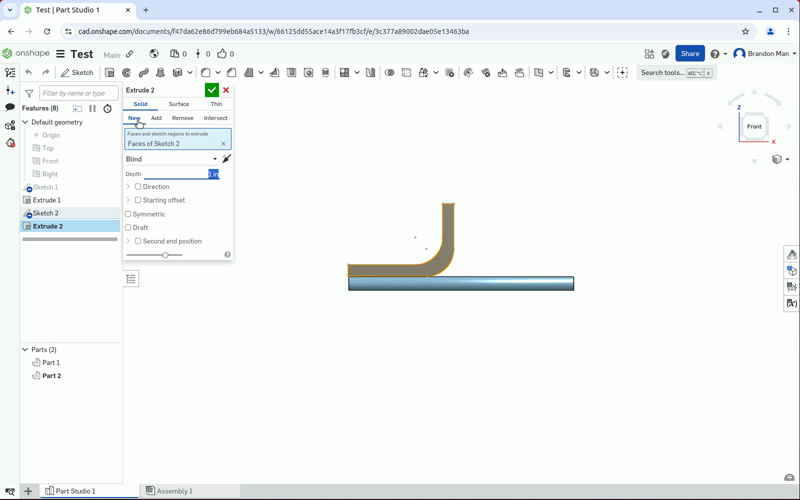
text(13.962)
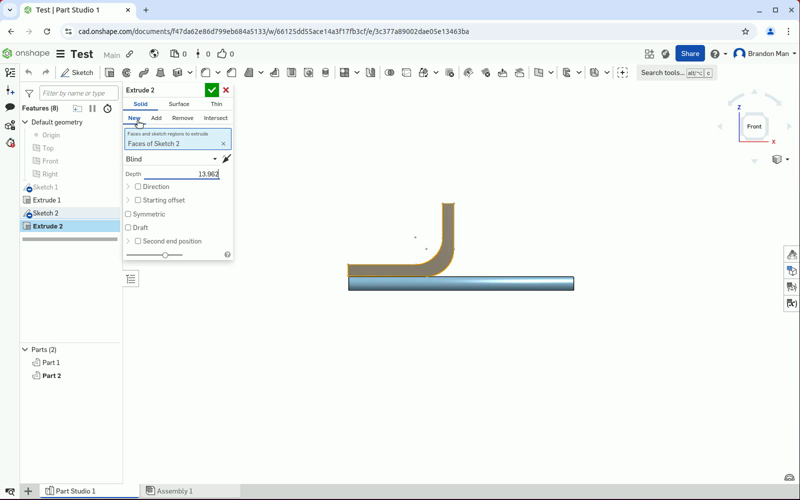
key(tab, 3)
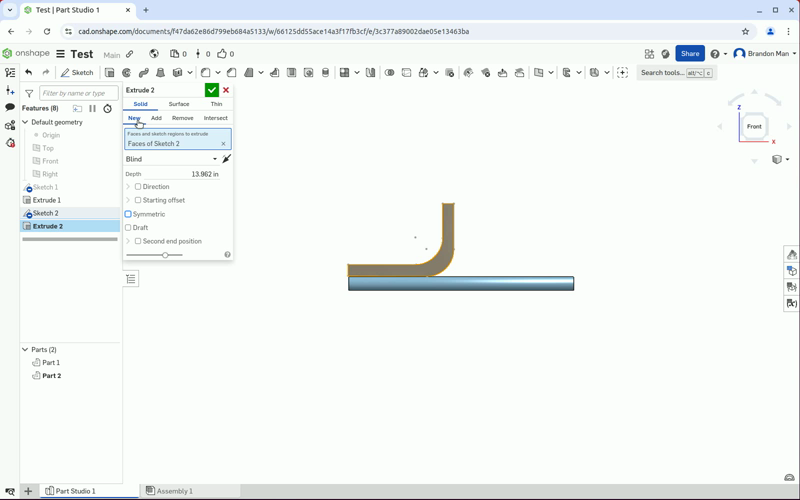
key(space)
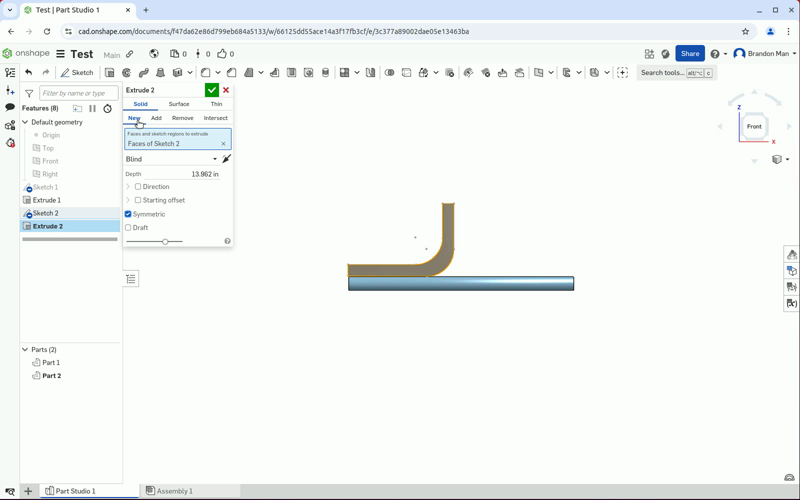
key(enter)
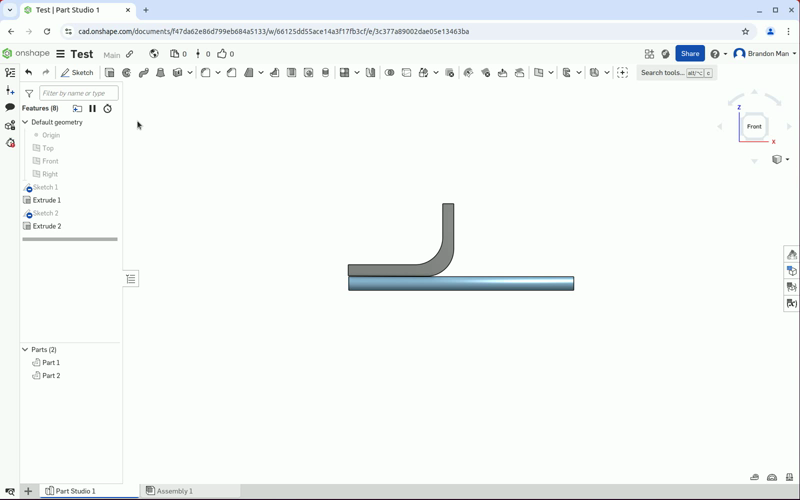
key(shift+h)
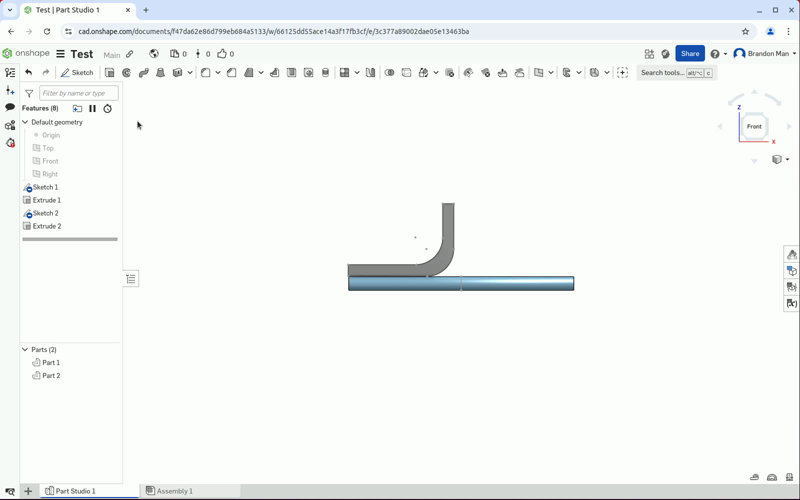
key(shift+h)
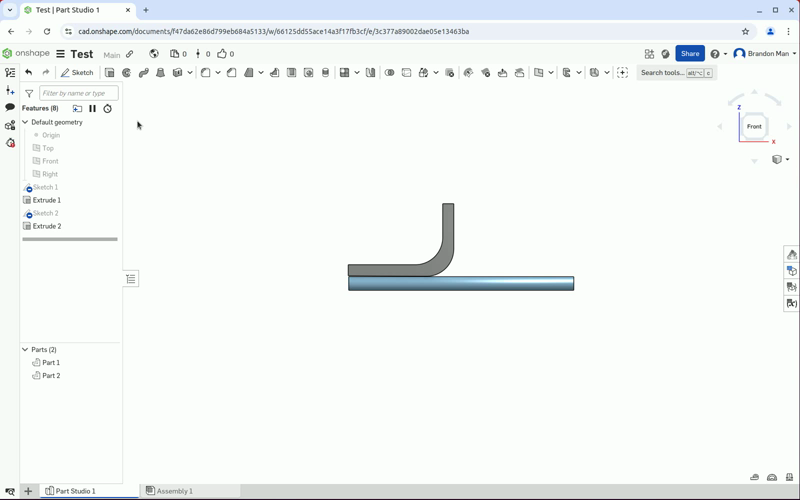
mouse_move(73, 189)
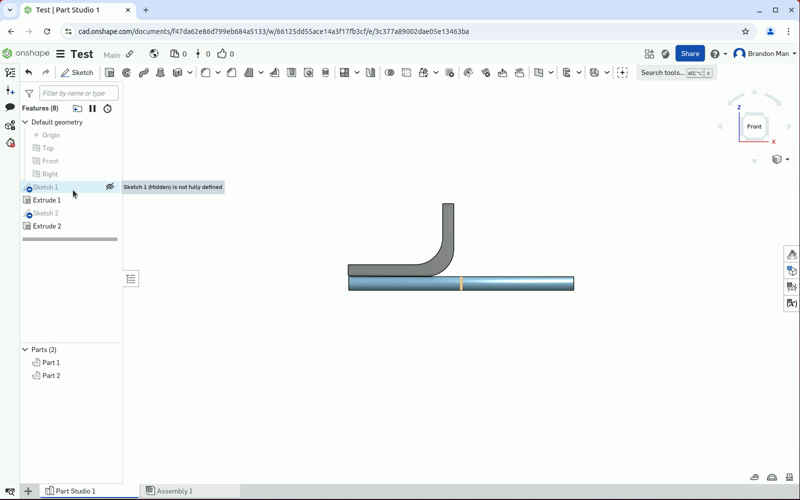
click(73, 189)
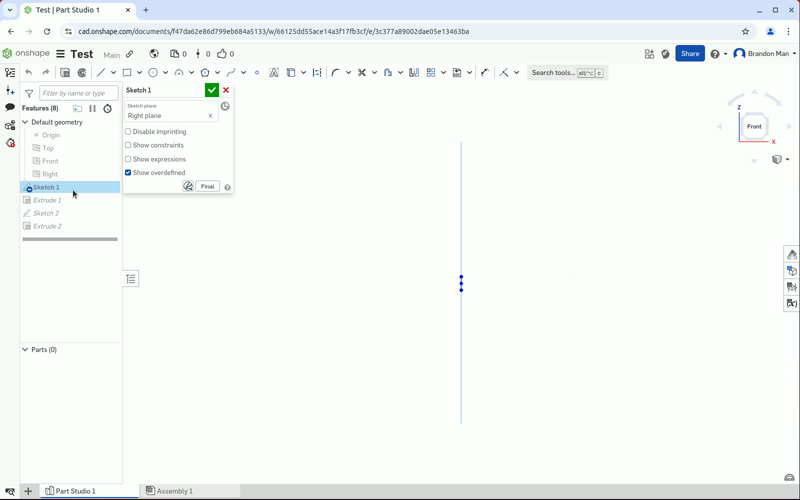
mouse_move(229, 92)
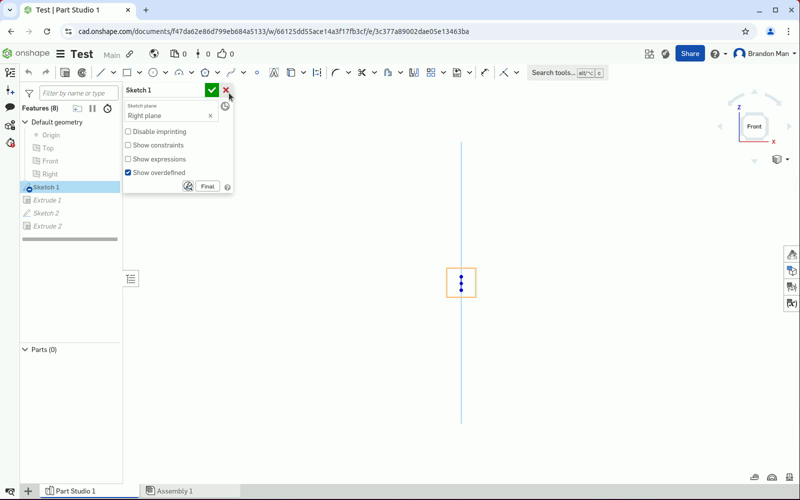
click(229, 92)
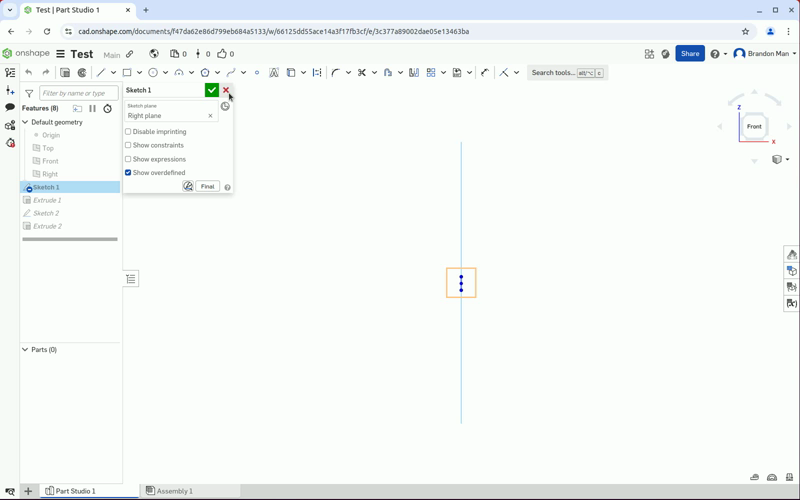
key(shift+s)
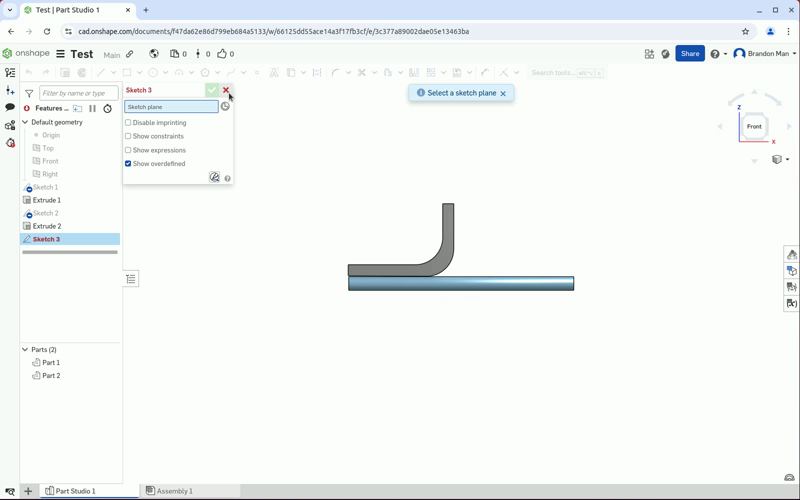
mouse_move(73, 163)
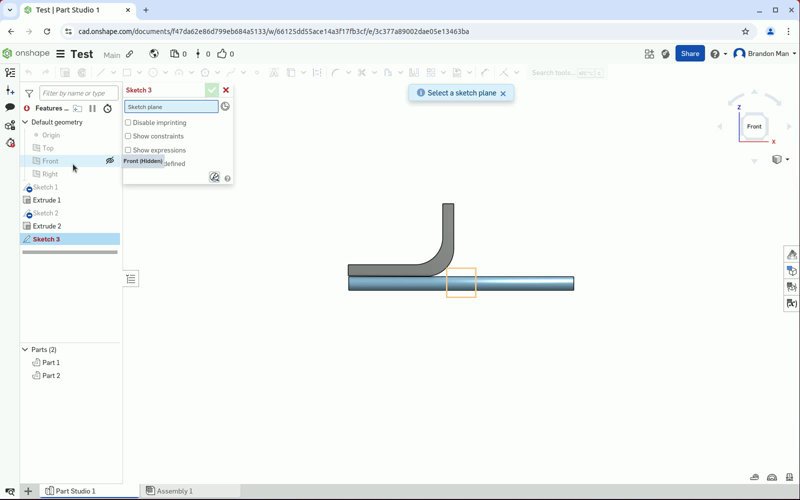
click(73, 163)
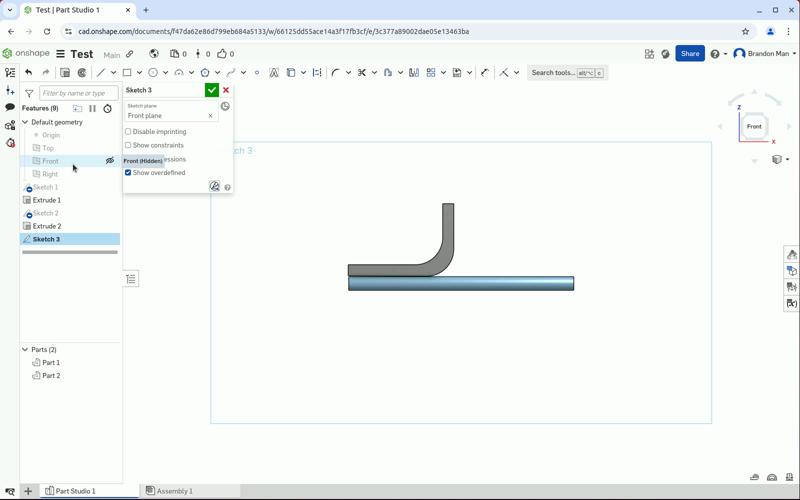
mouse_move(73, 352)
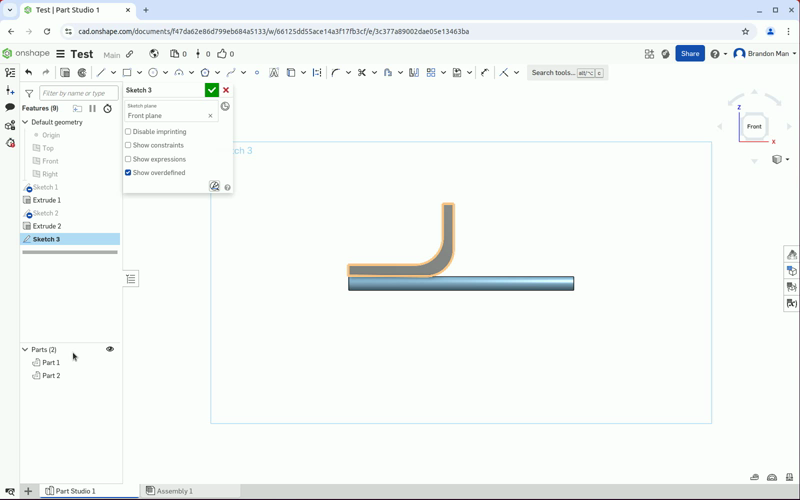
key(y)
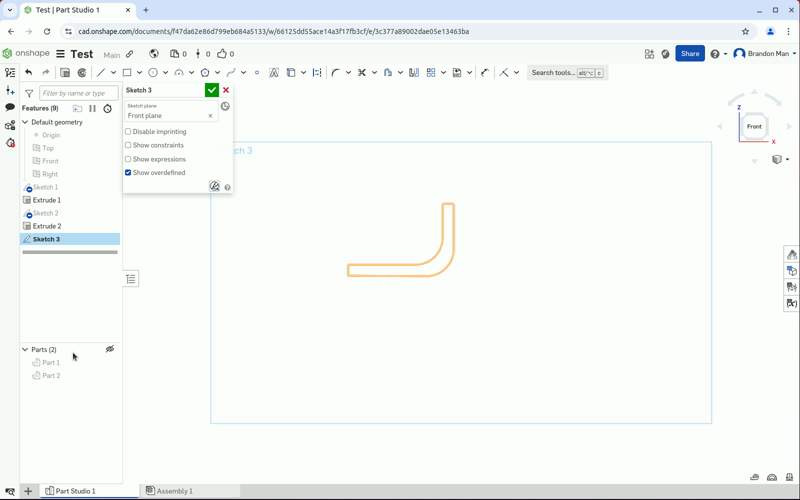
key(a)
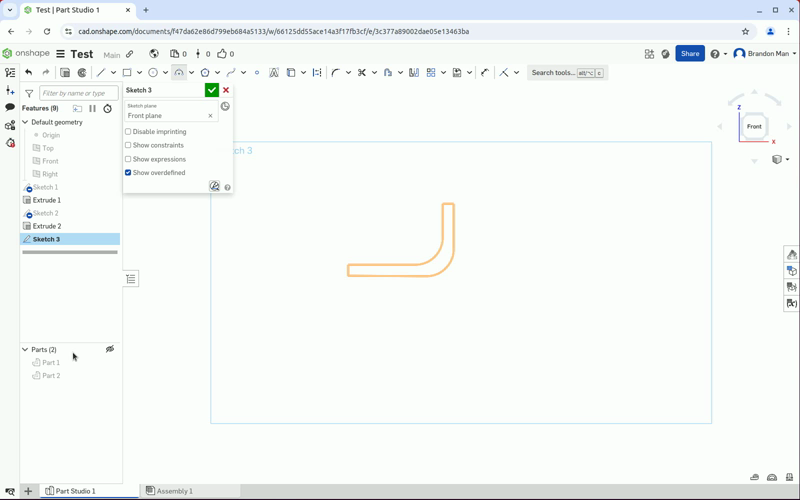
key_down(shift)
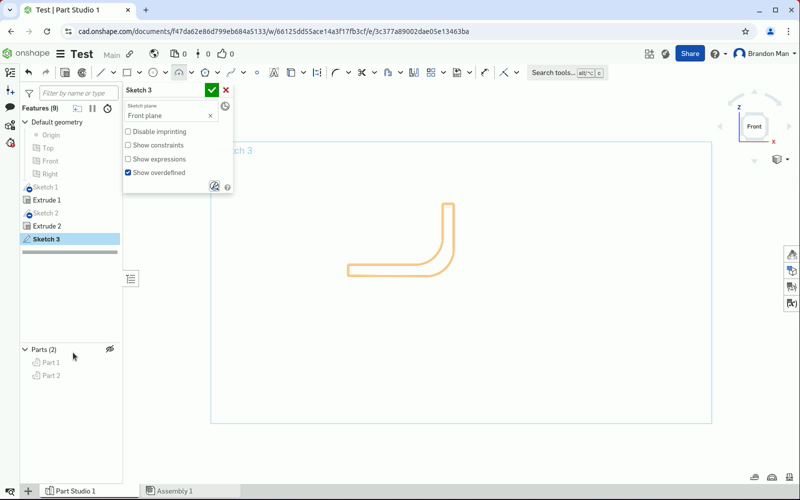
mouse_move(467, 249)
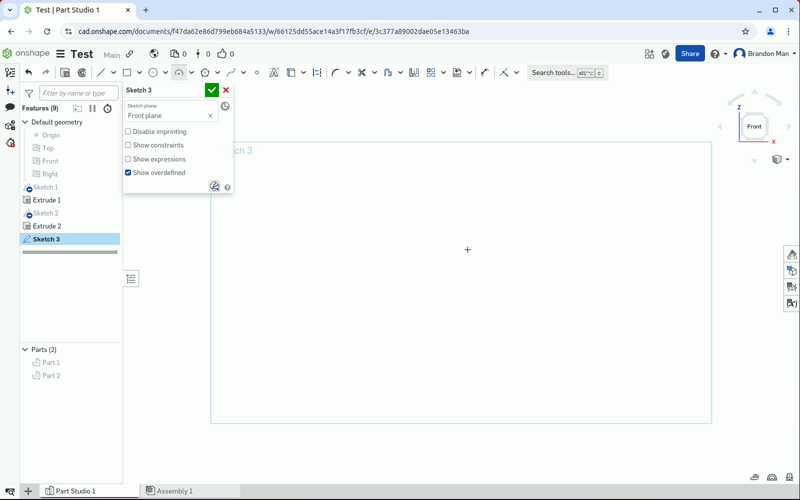
click(467, 249)
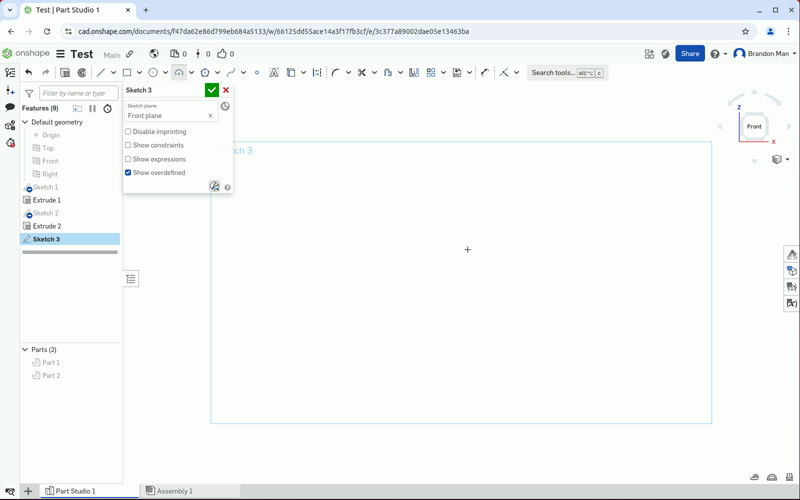
key_up(shift)
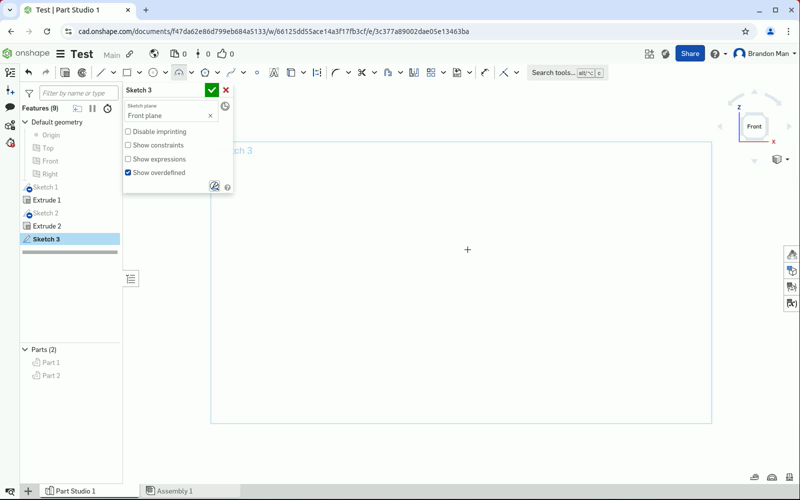
key_down(shift)
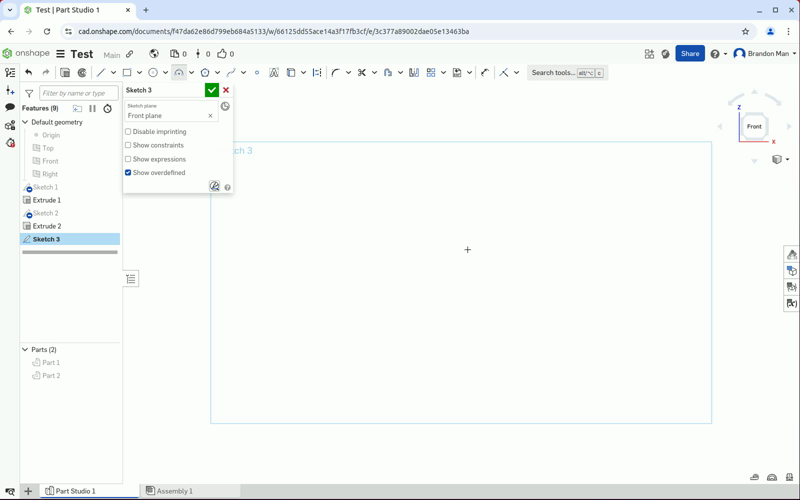
mouse_move(494, 275)
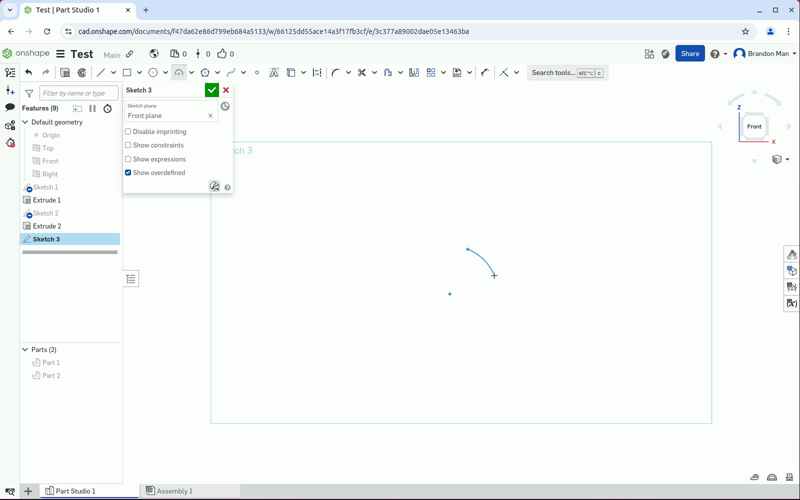
click(494, 275)
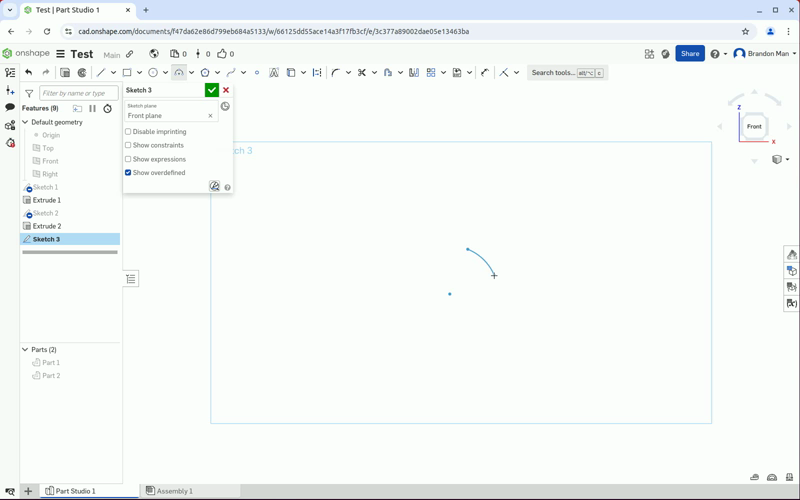
mouse_move(475, 267)
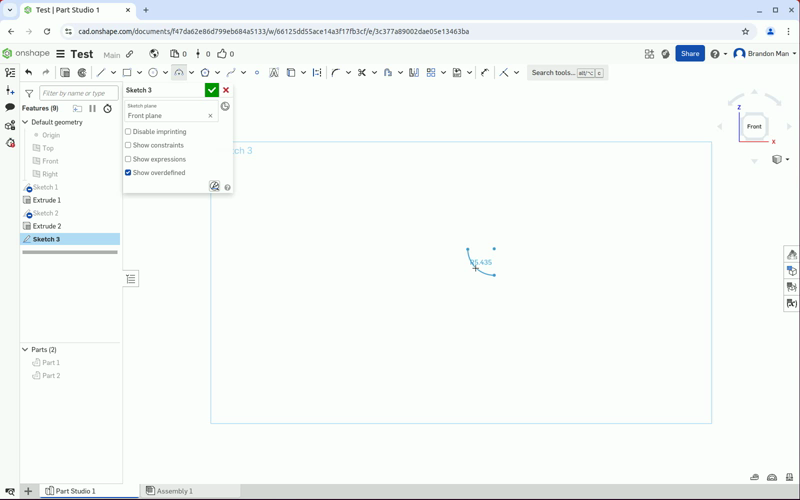
click(475, 267)
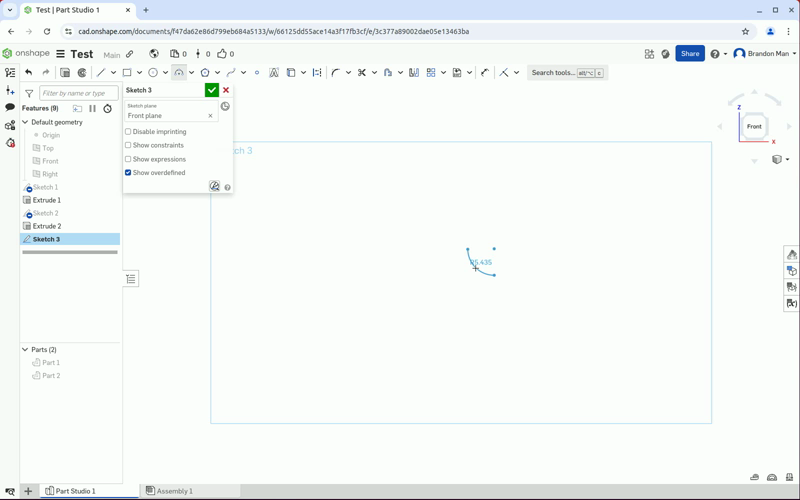
key_up(shift)
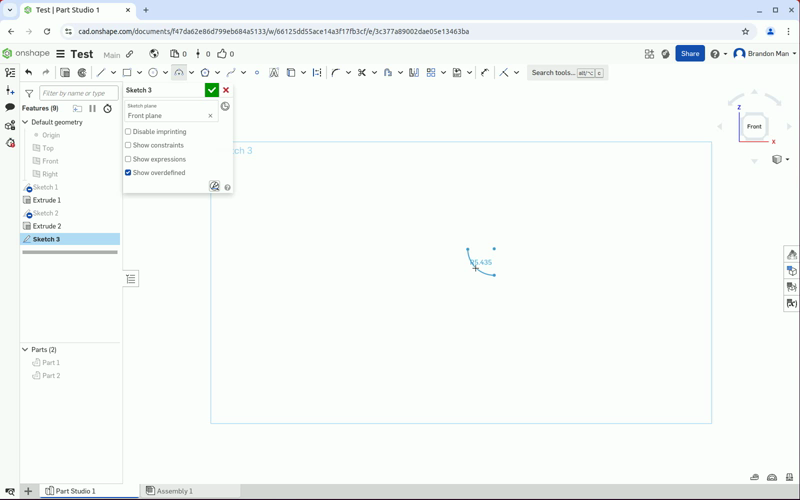
key(esc)
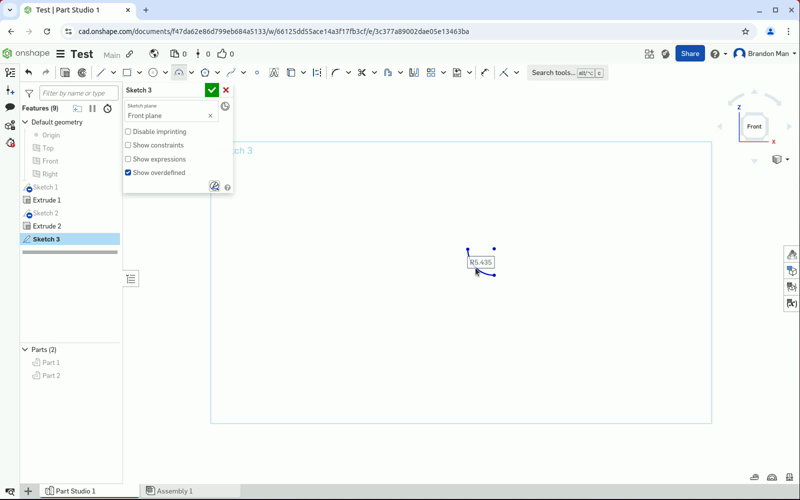
key(l)
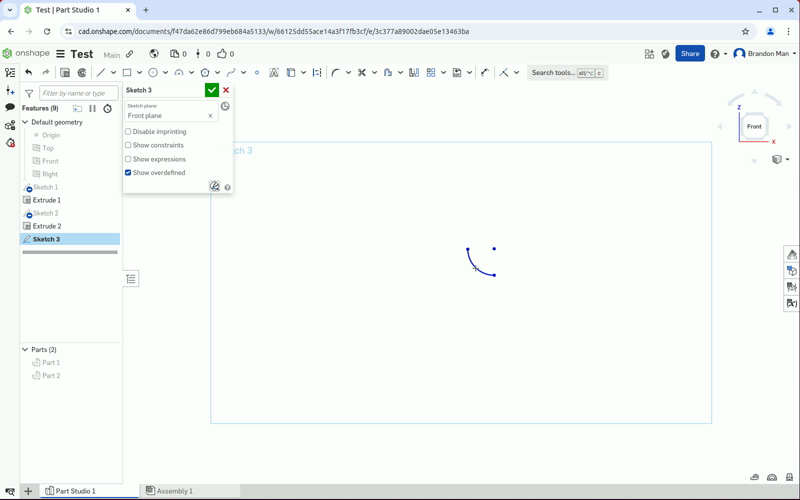
mouse_move(494, 275)
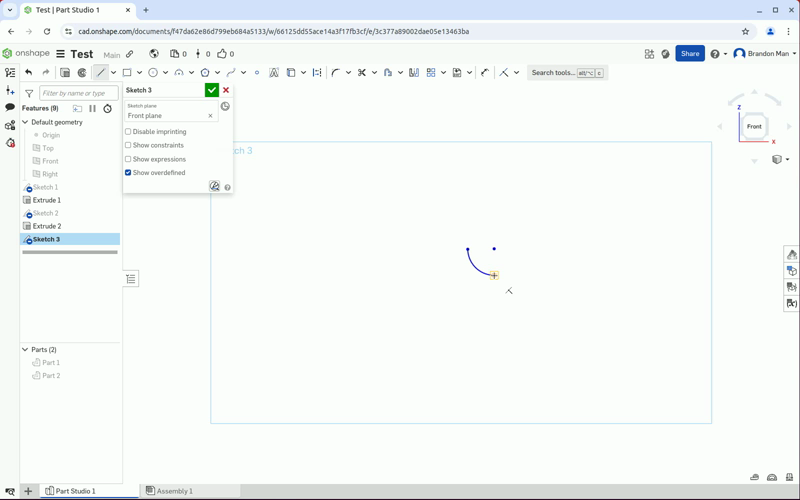
click(494, 275)
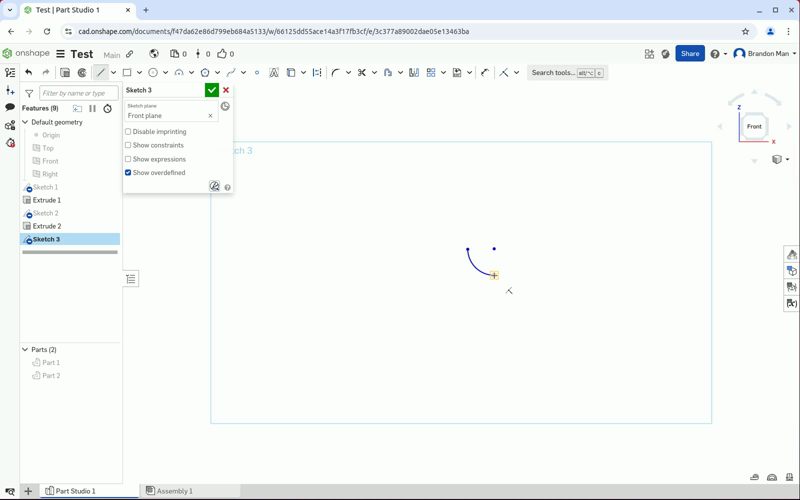
key_down(shift)
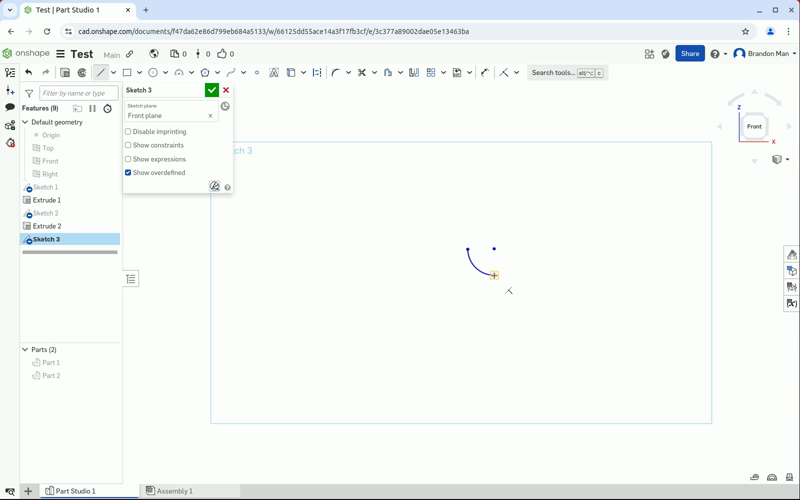
mouse_move(573, 275)
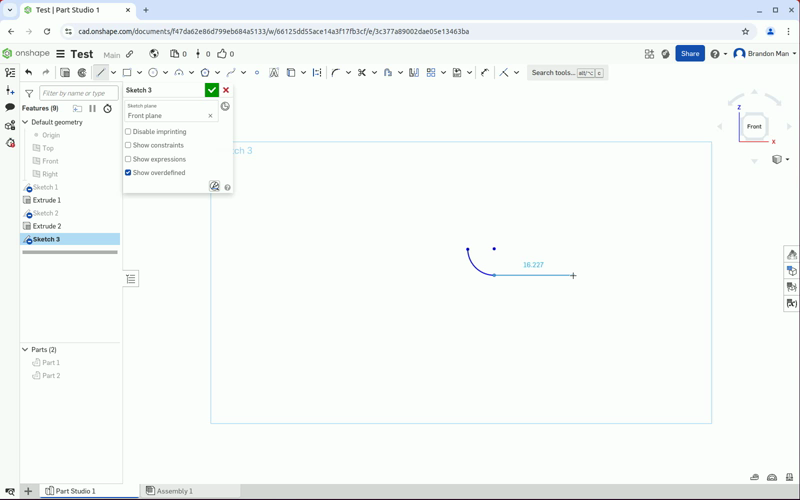
click(573, 275)
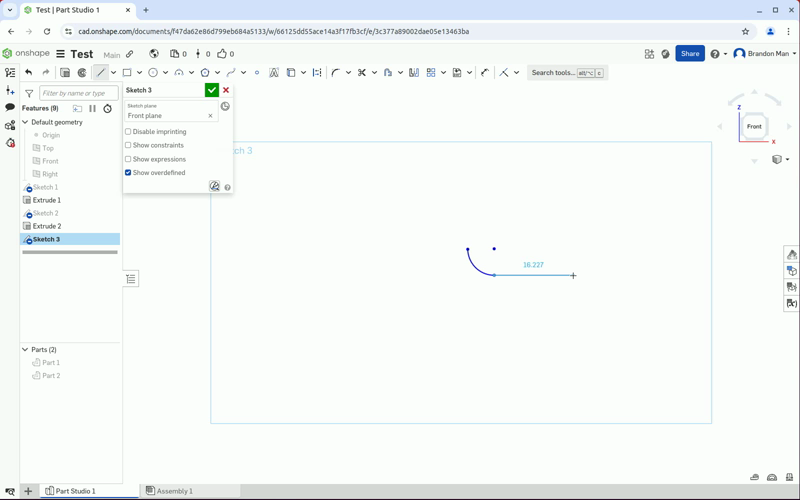
key_up(shift)
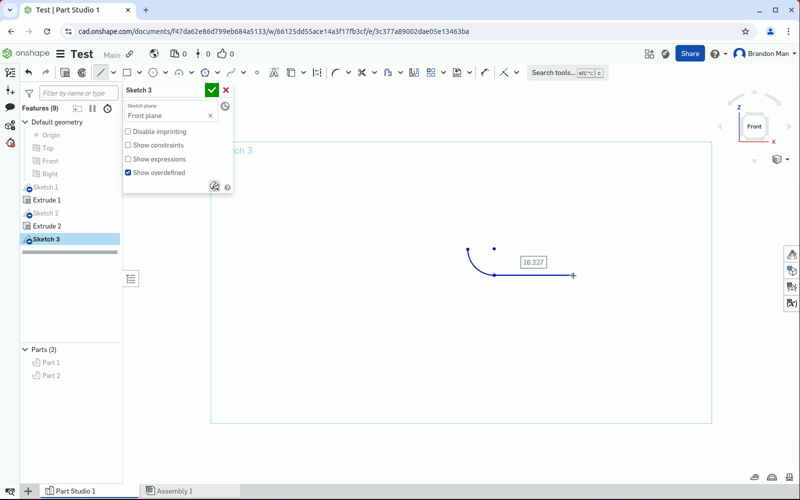
key_down(shift)
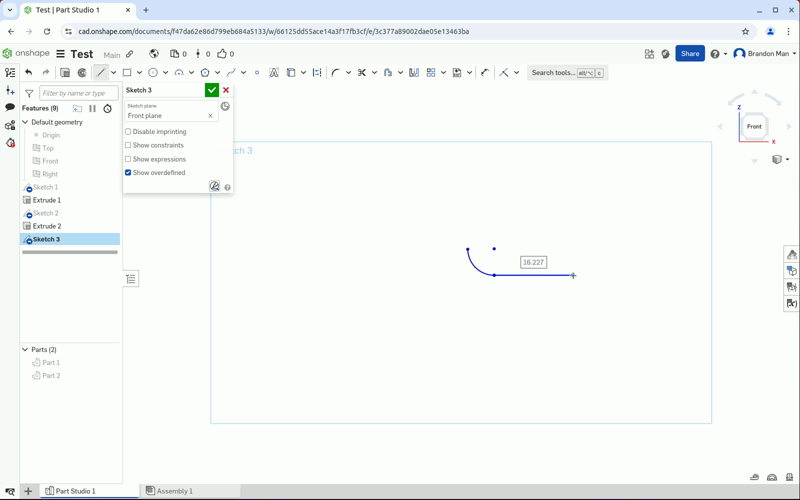
mouse_move(589, 275)
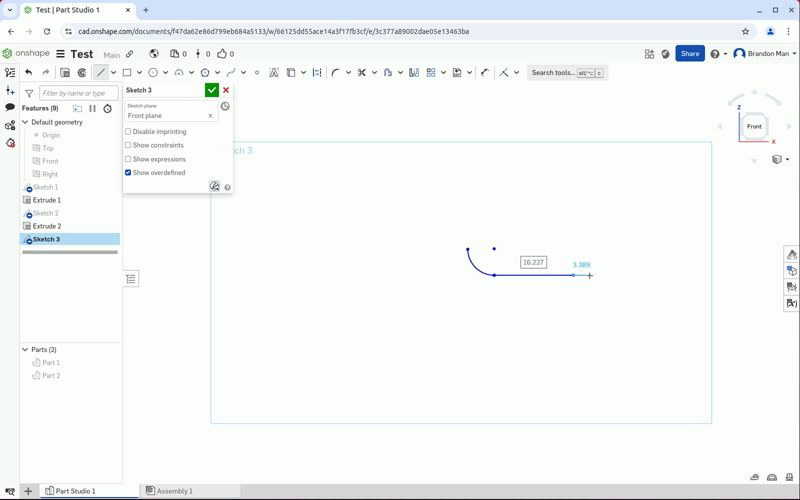
mouse_move(573, 264)
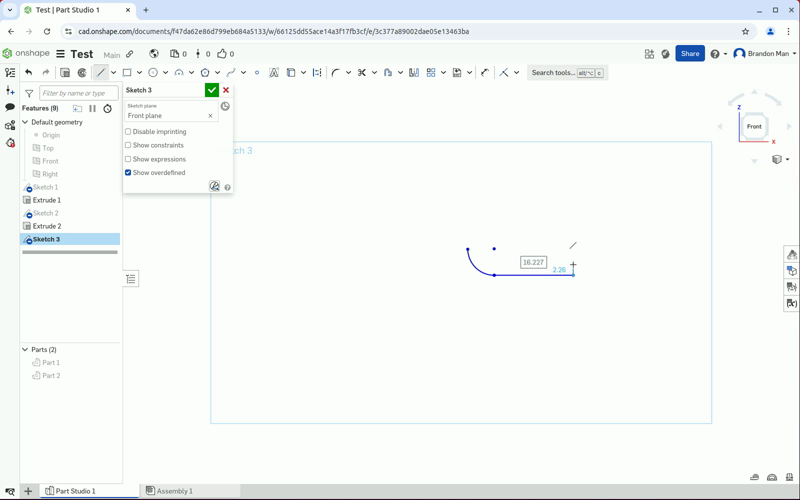
click(573, 264)
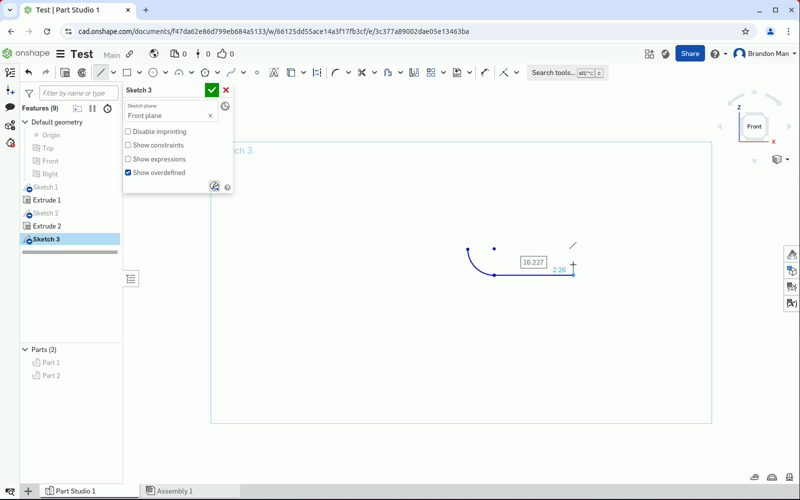
key_up(shift)
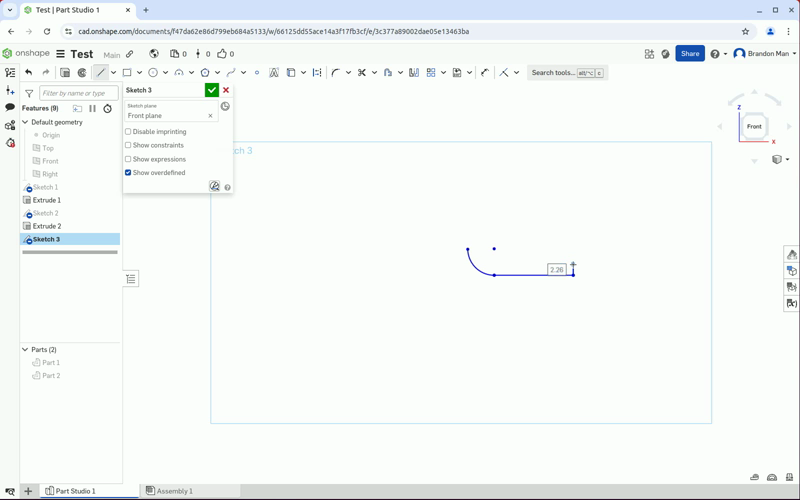
key_down(shift)
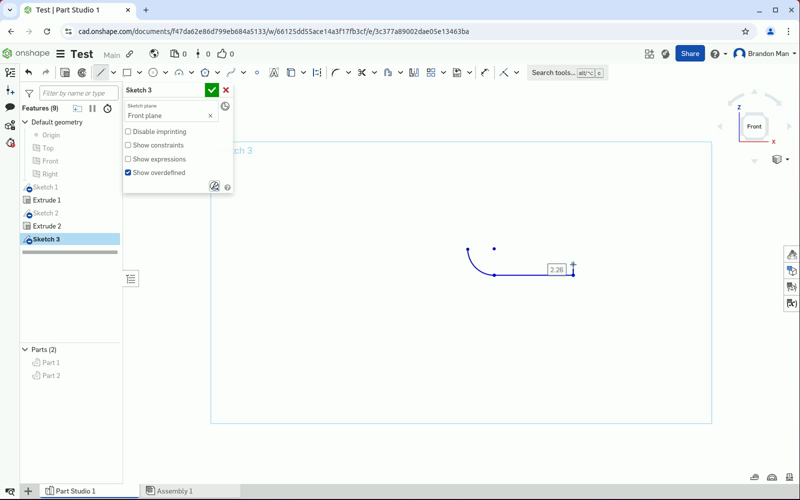
mouse_move(505, 264)
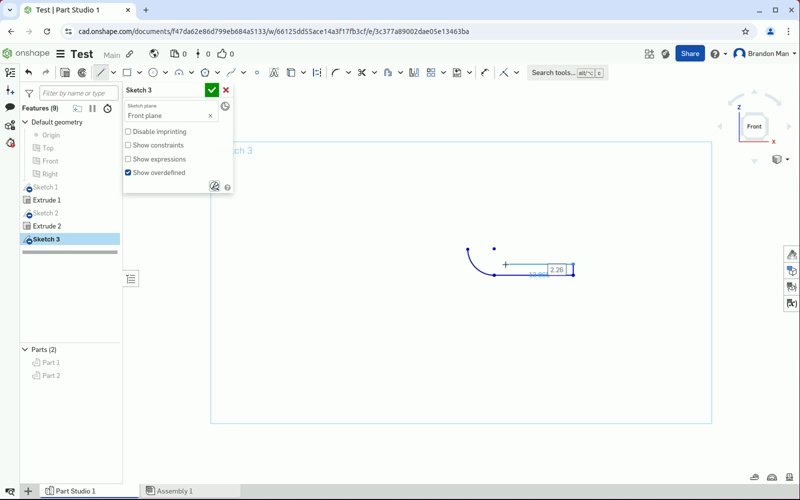
click(505, 264)
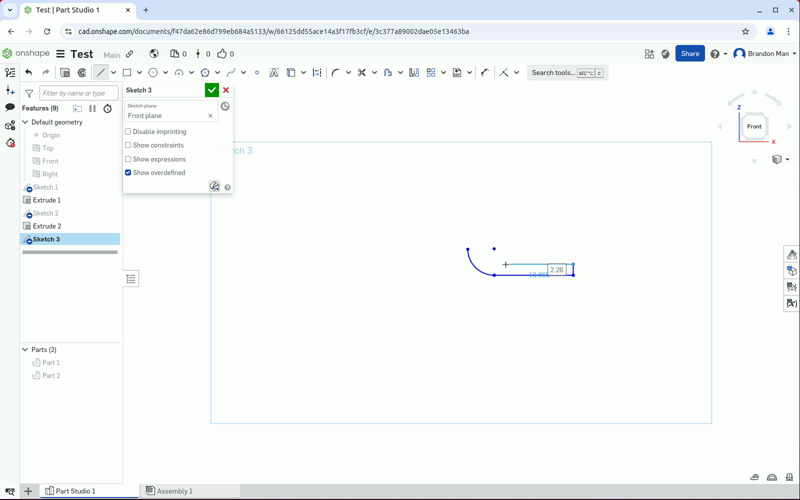
key_up(shift)
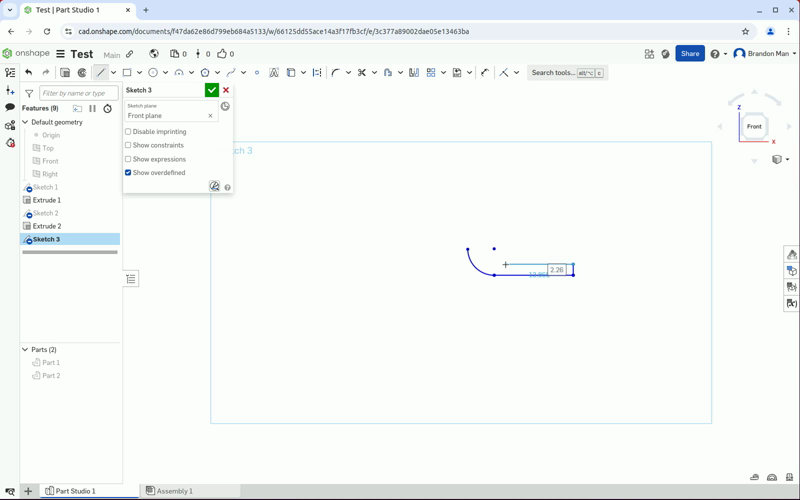
key(esc)
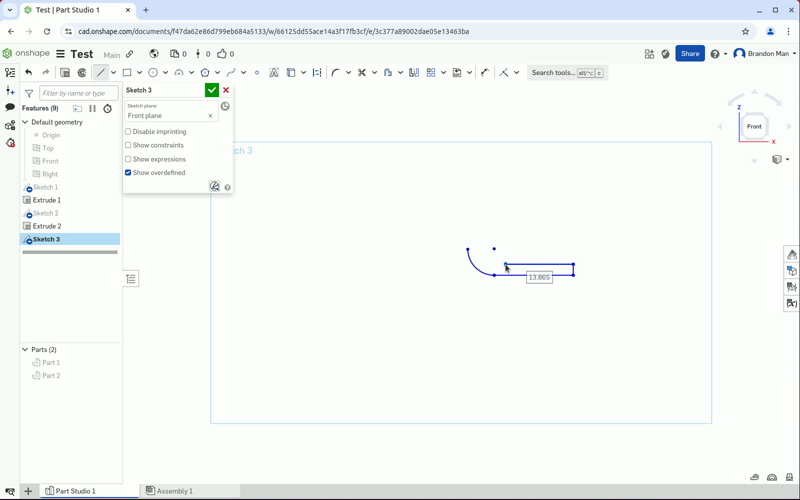
key(a)
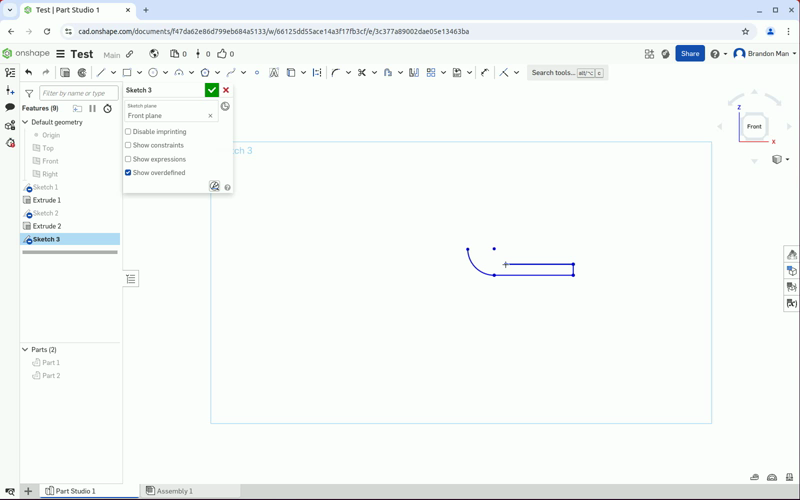
mouse_move(505, 264)
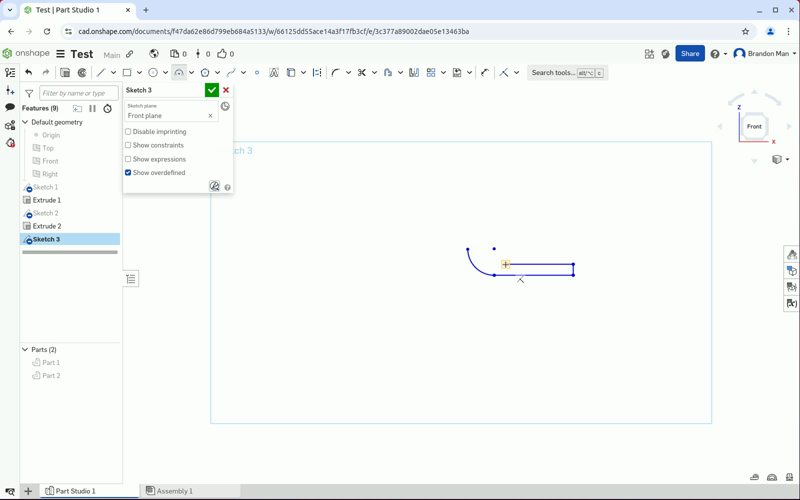
click(505, 264)
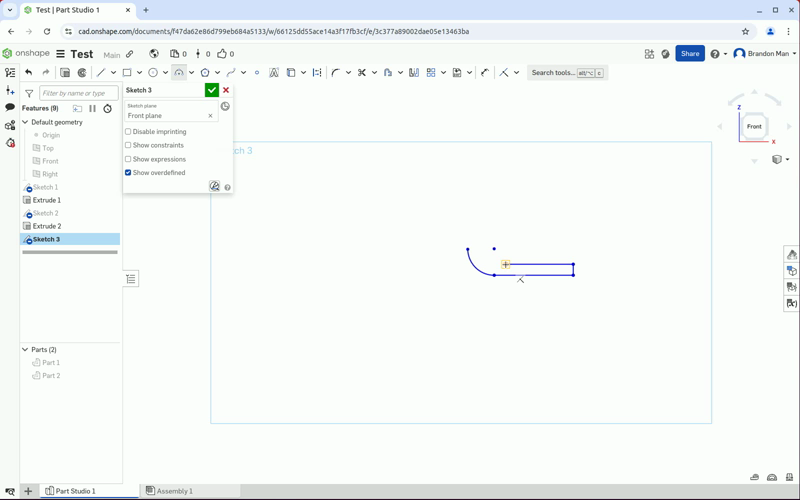
key_down(shift)
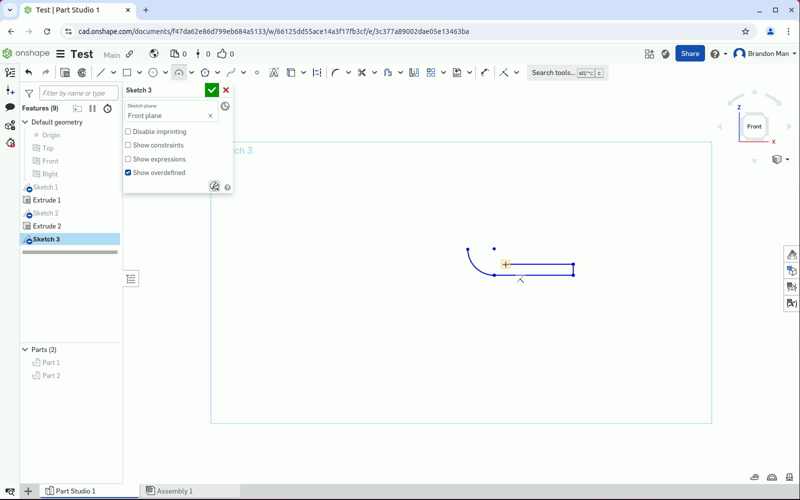
mouse_move(479, 237)
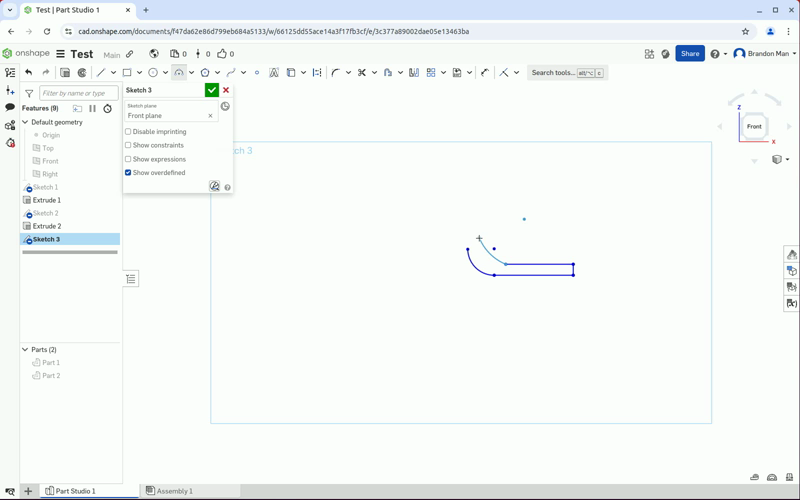
click(479, 237)
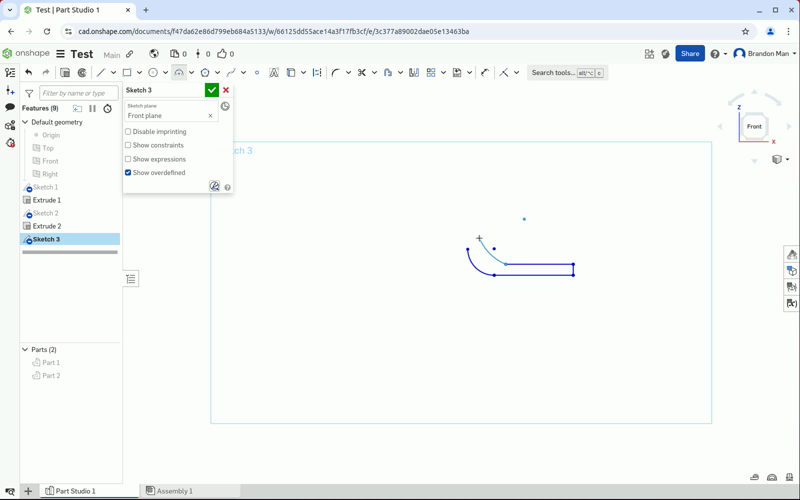
mouse_move(486, 256)
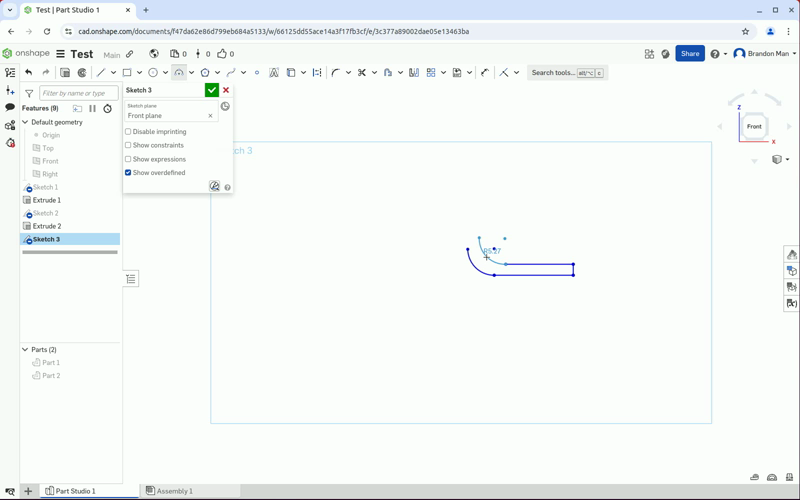
click(486, 256)
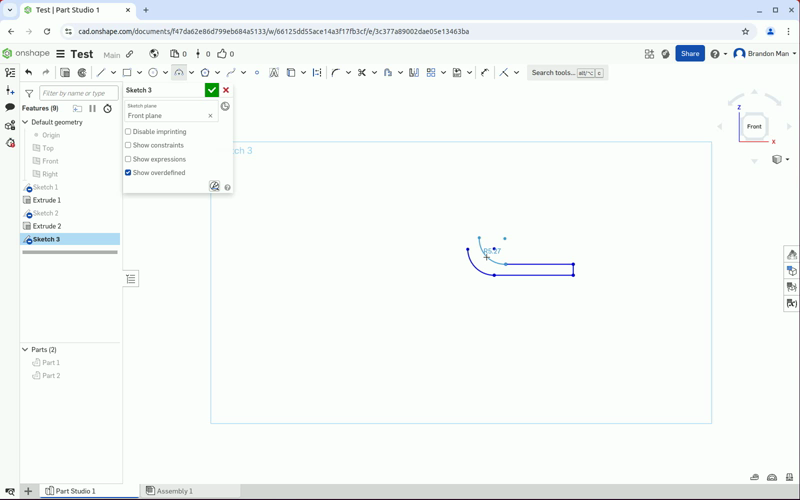
key_up(shift)
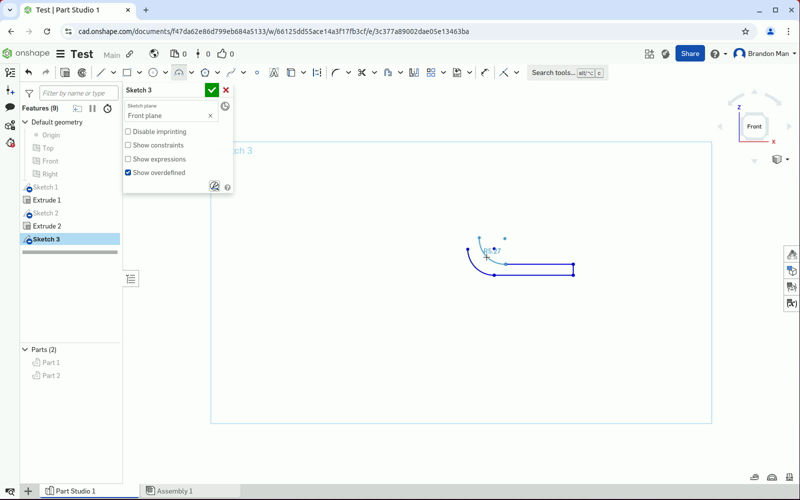
key(esc)
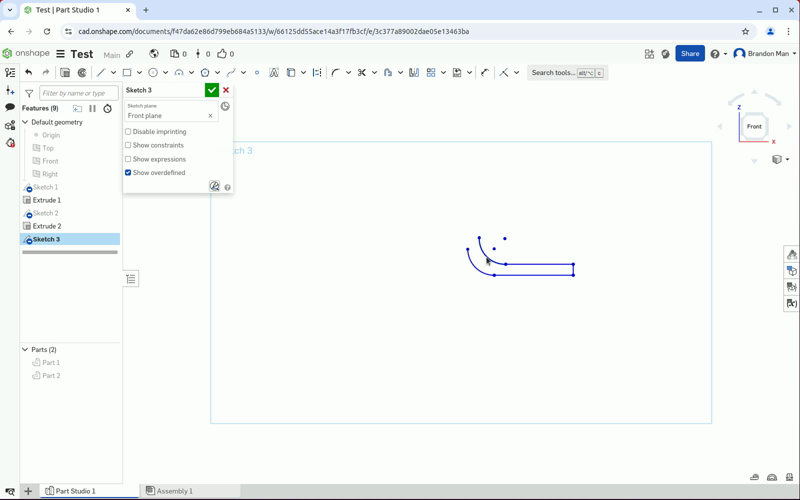
key(l)
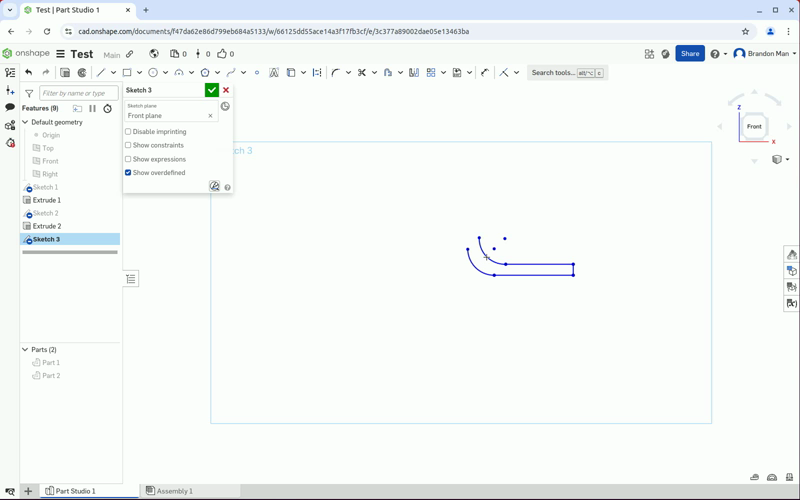
mouse_move(479, 237)
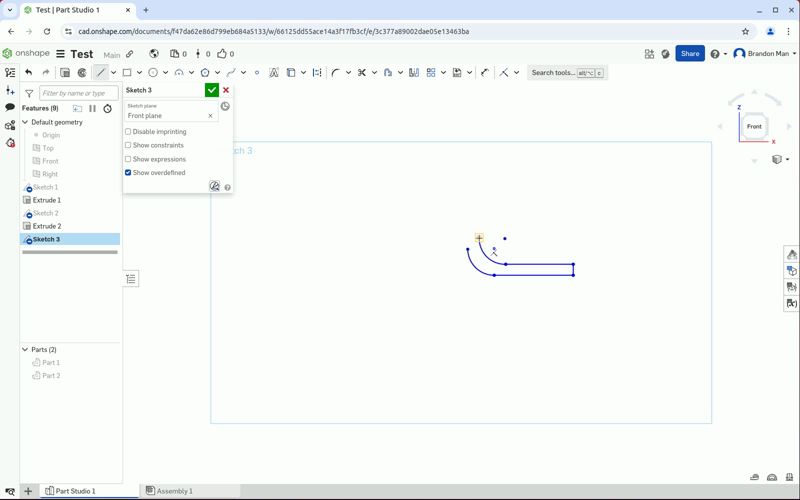
click(479, 237)
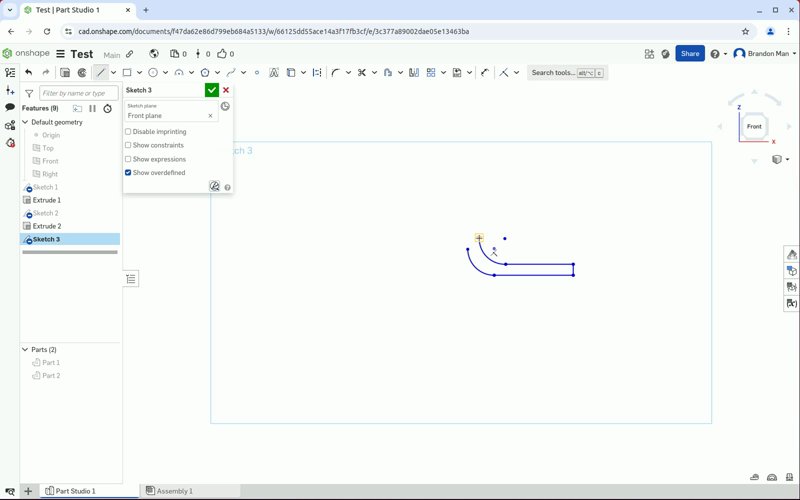
key_down(shift)
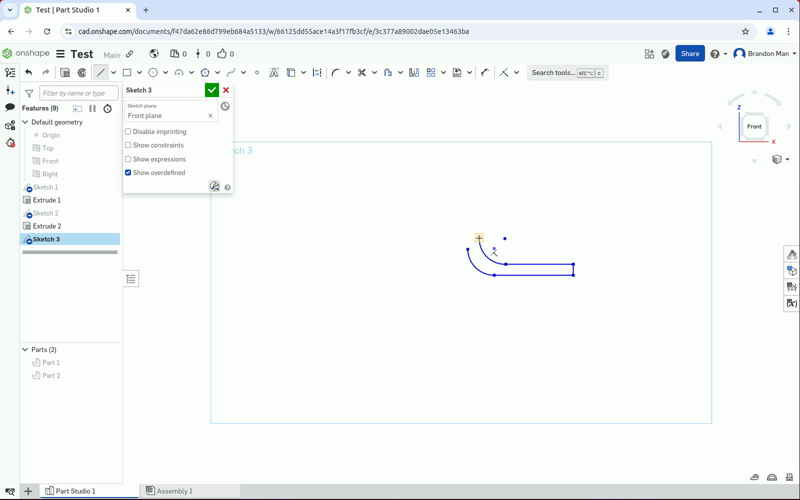
mouse_move(509, 237)
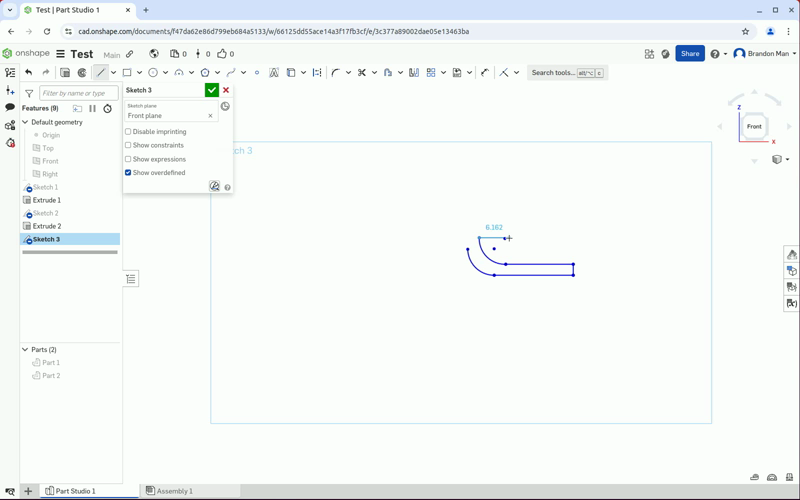
mouse_move(479, 204)
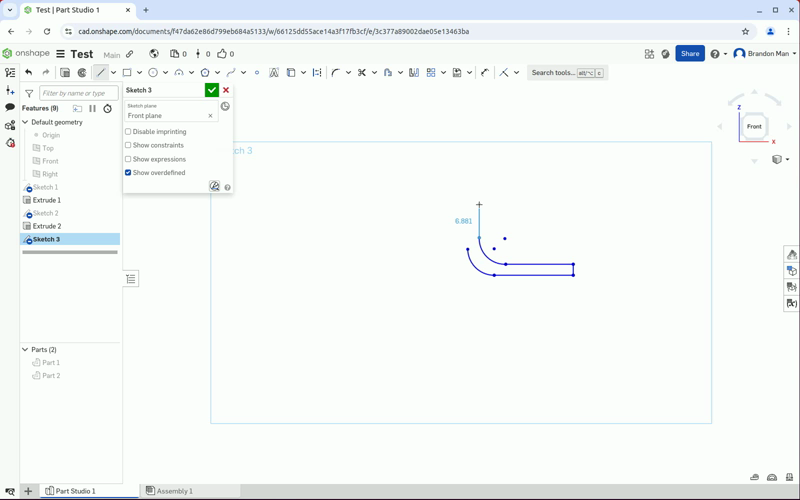
click(479, 204)
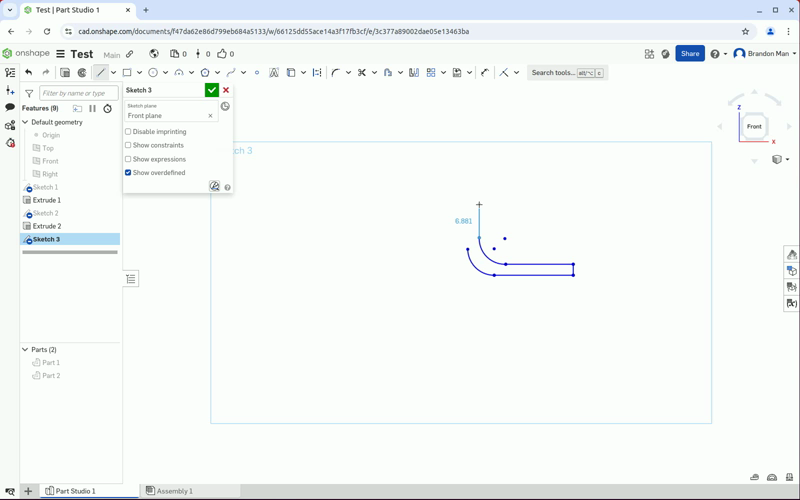
key_up(shift)
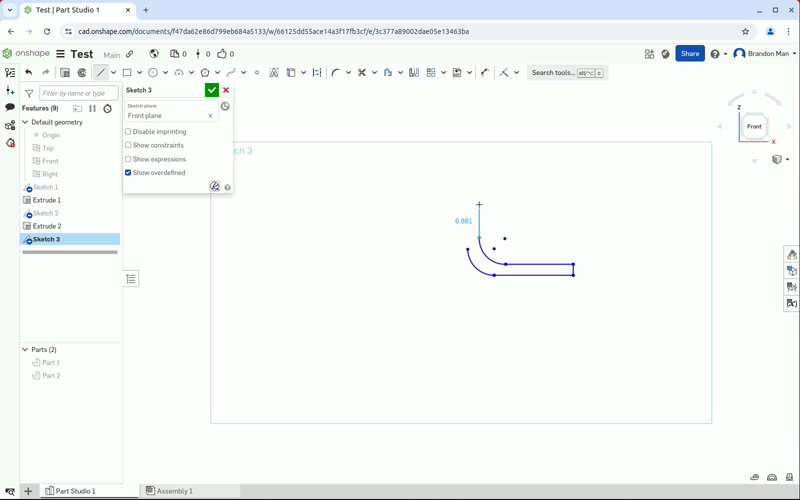
key_down(shift)
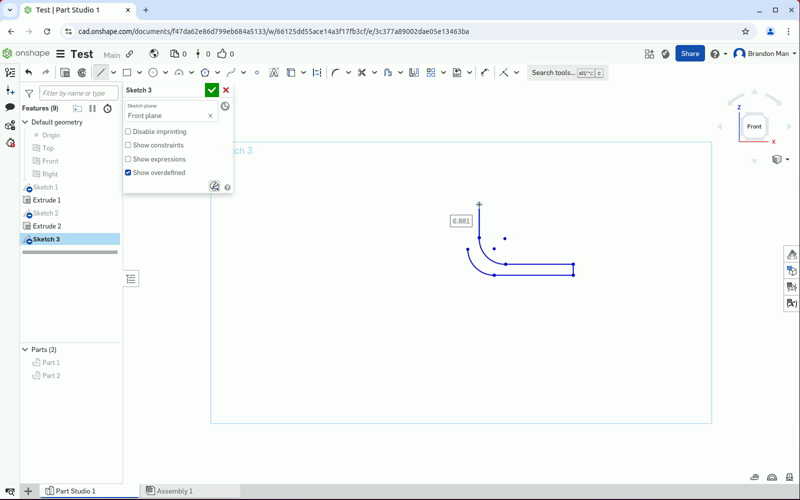
mouse_move(509, 204)
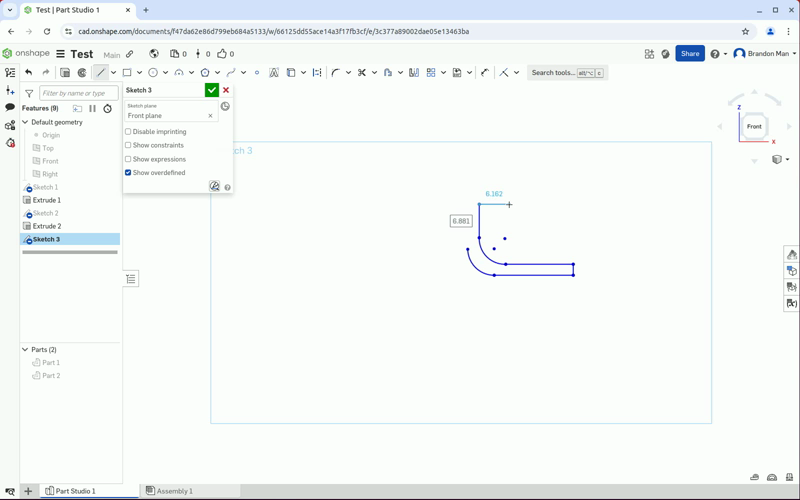
mouse_move(467, 204)
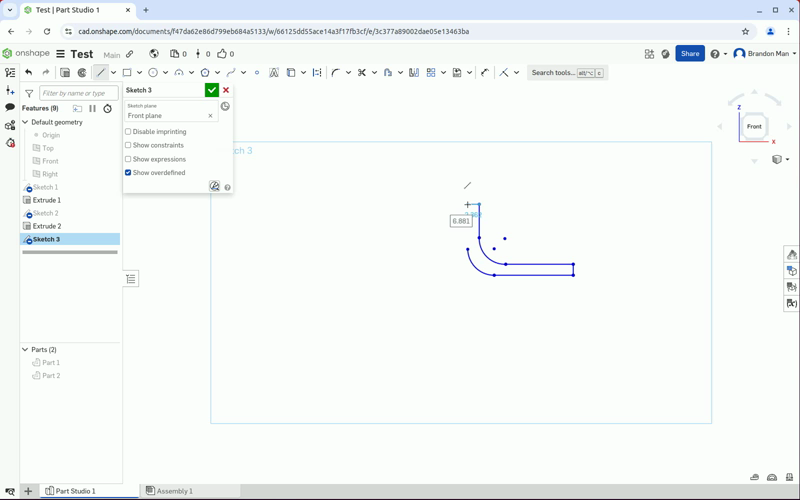
click(467, 204)
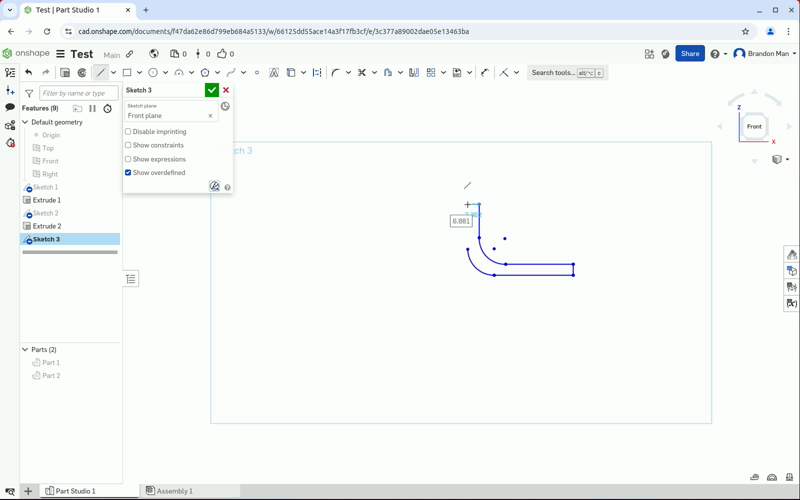
key_up(shift)
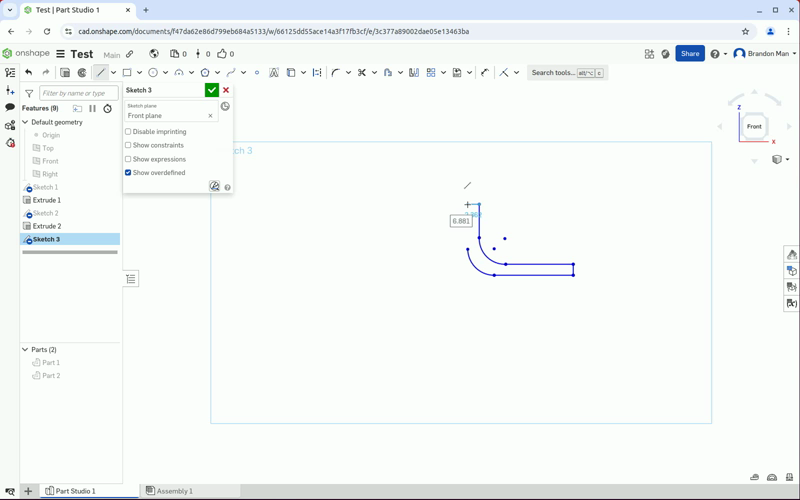
mouse_move(497, 204)
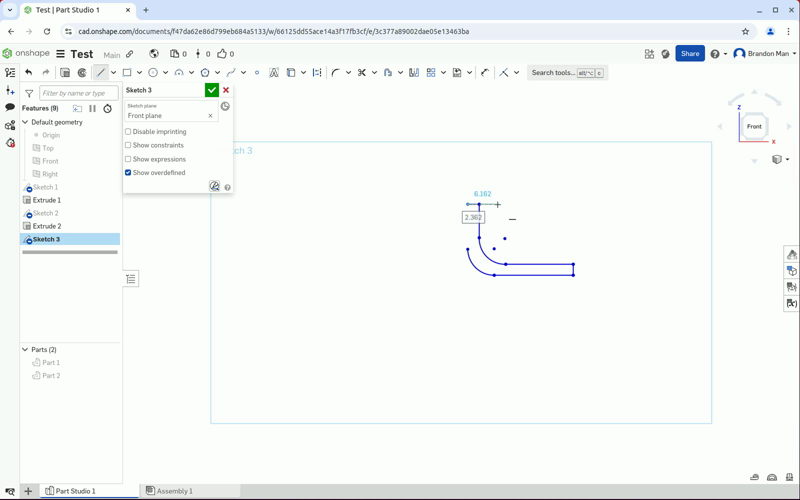
key_down(shift)
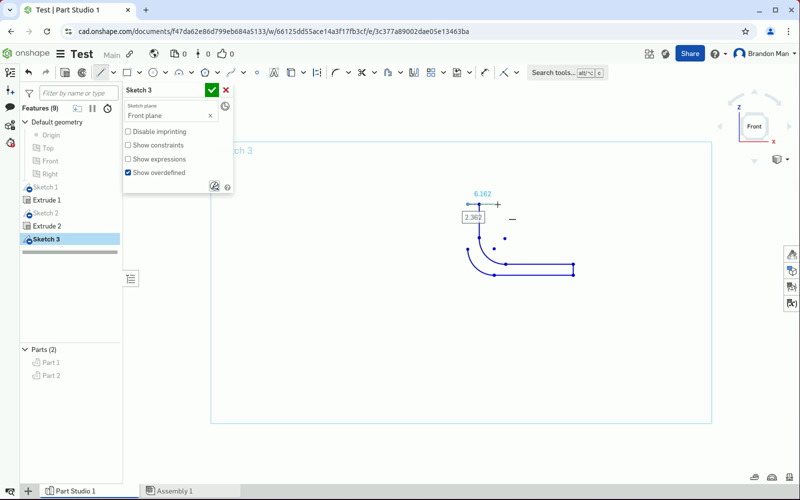
mouse_move(467, 249)
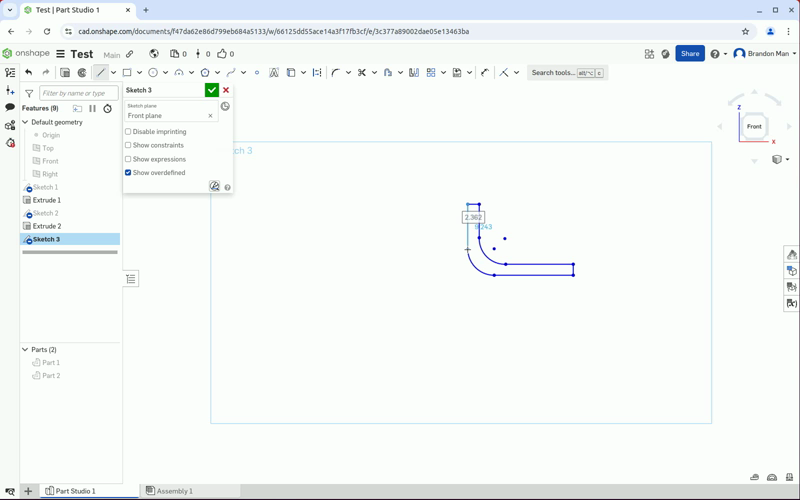
key_up(shift)
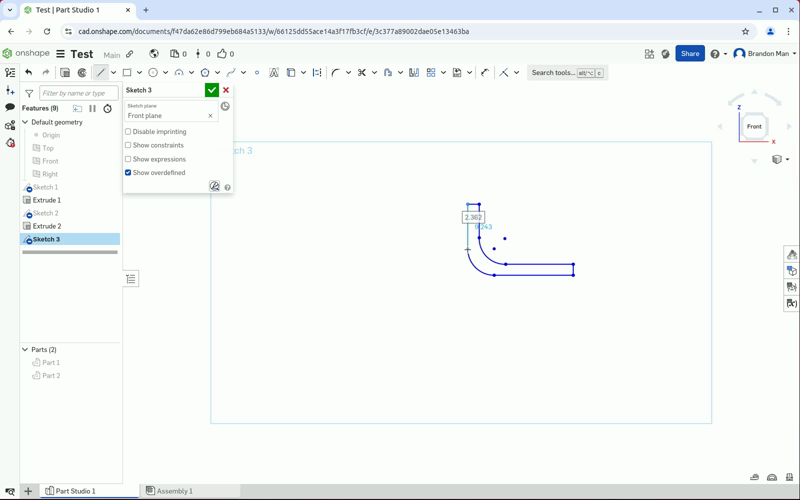
click(467, 249)
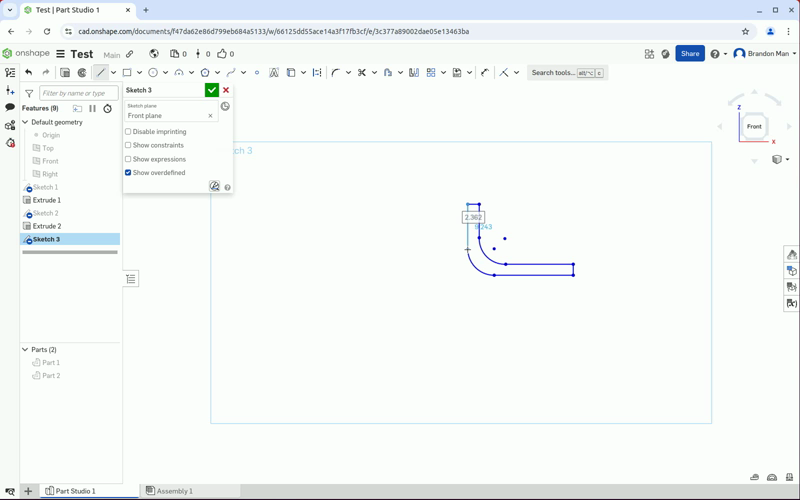
key(esc)
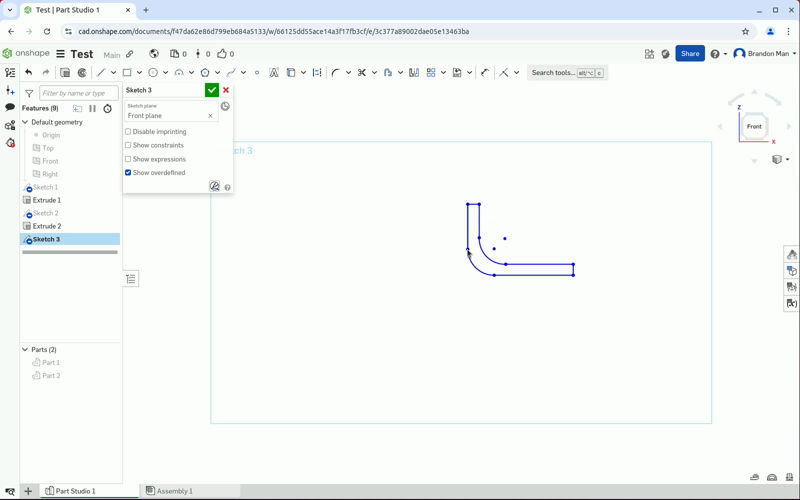
mouse_move(529, 270)
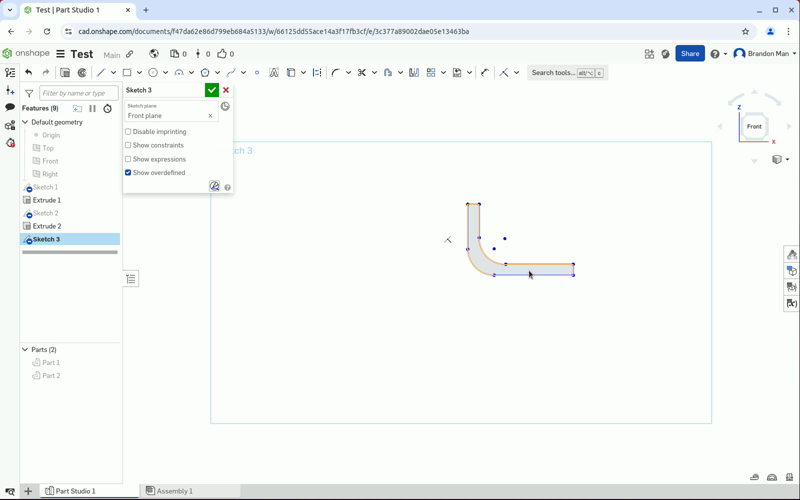
click(529, 270)
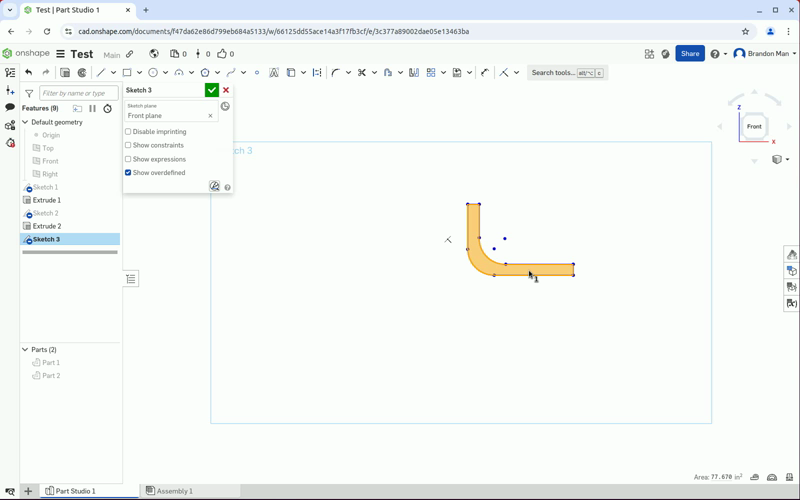
mouse_move(73, 352)
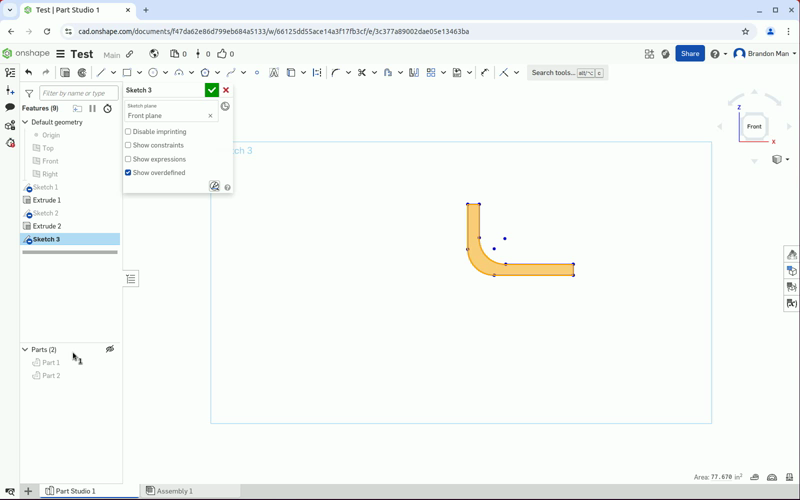
key(shift+y)
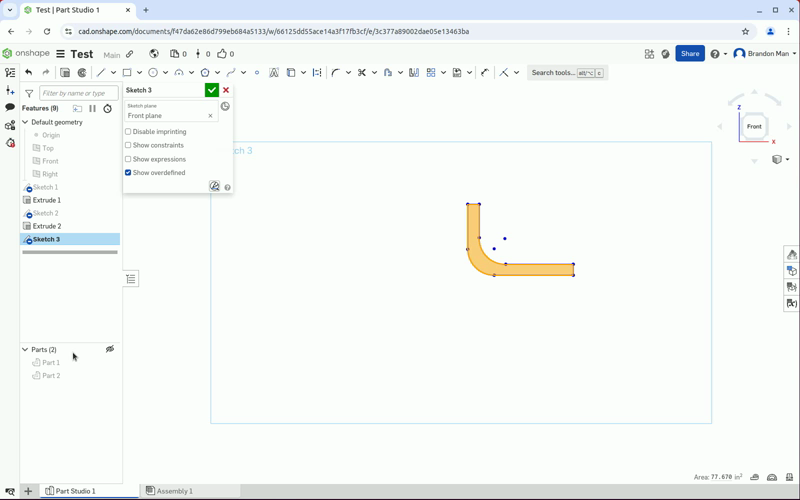
key(shift+e)
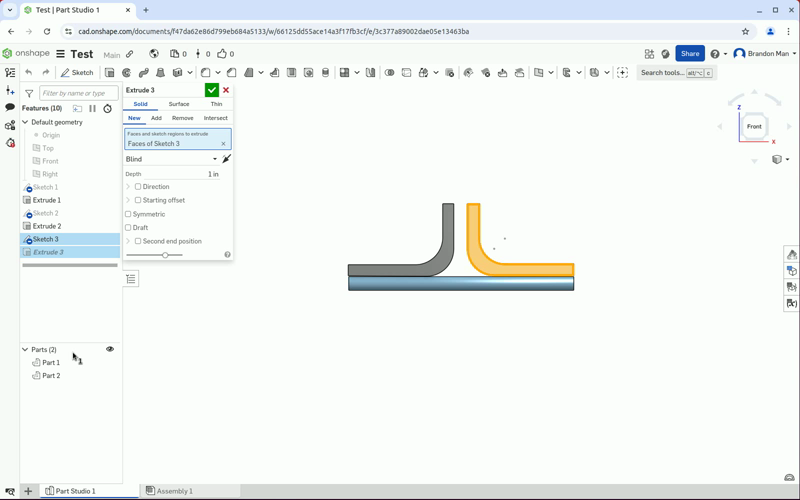
mouse_move(143, 106)
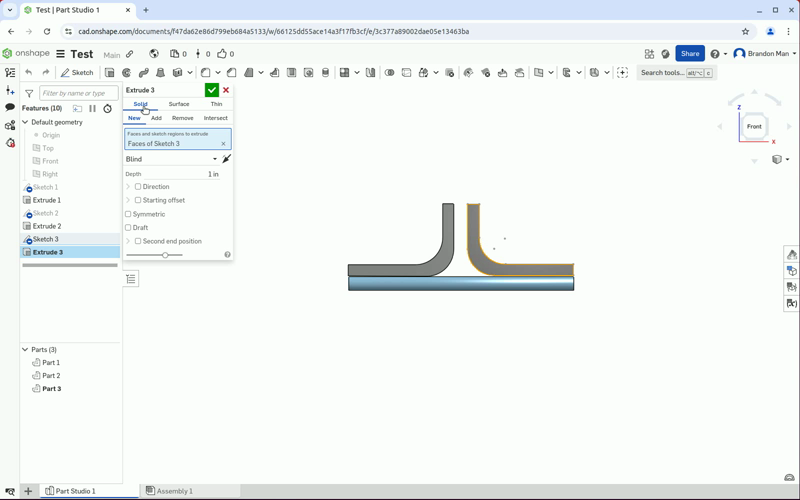
click(143, 106)
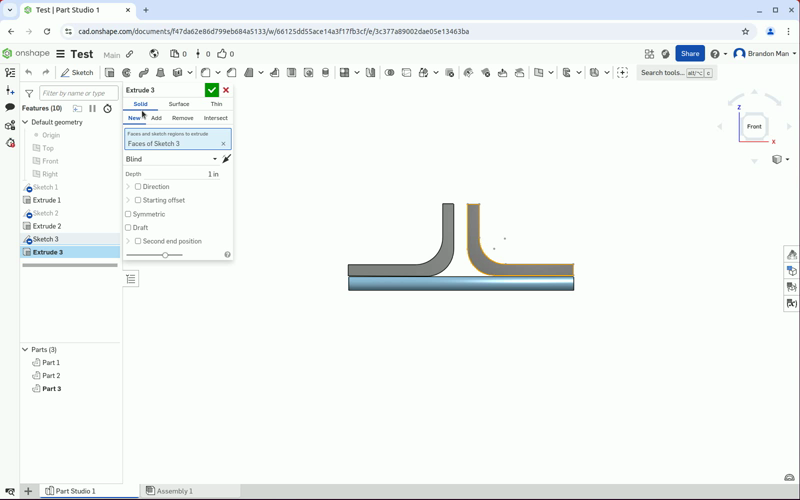
mouse_move(137, 120)
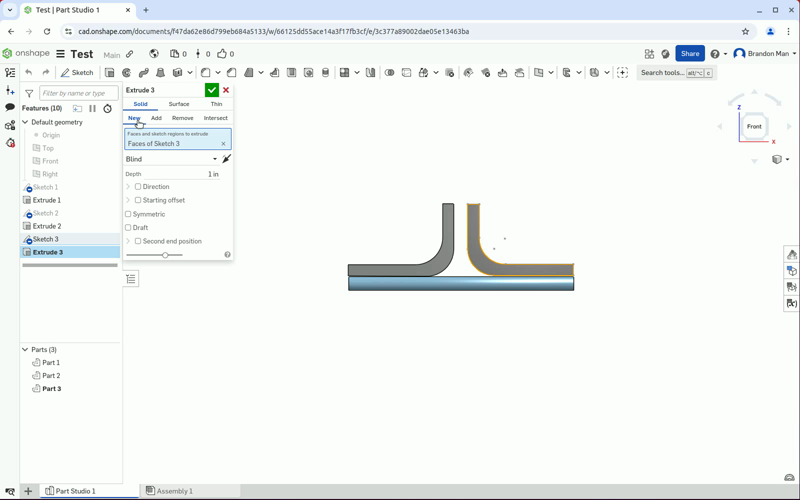
click(137, 120)
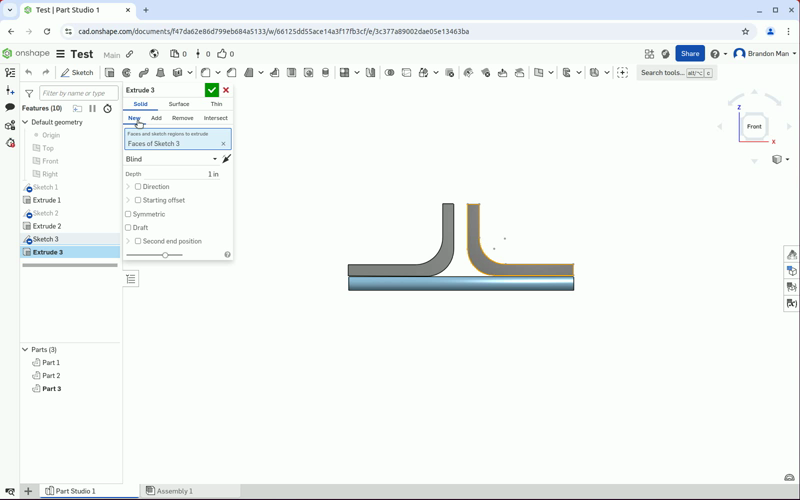
key(tab, 4)
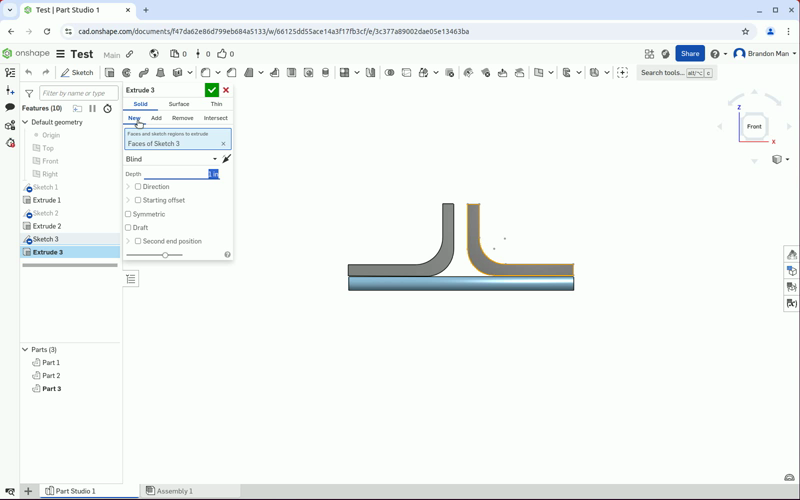
text(13.962)
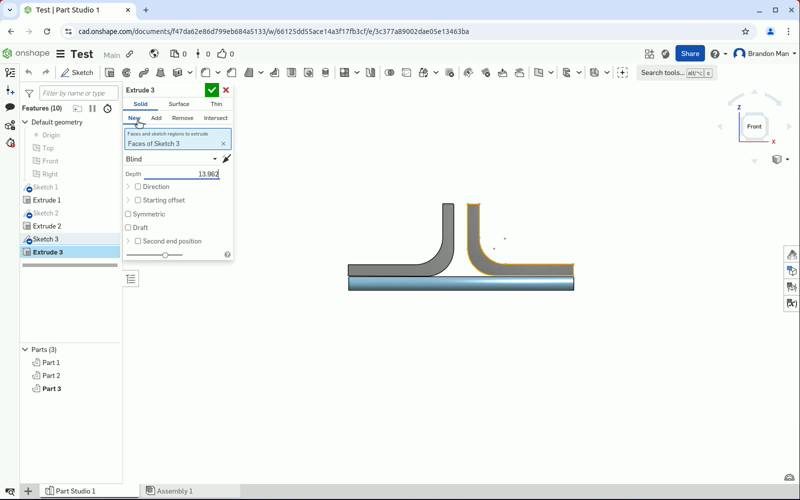
key(tab, 3)
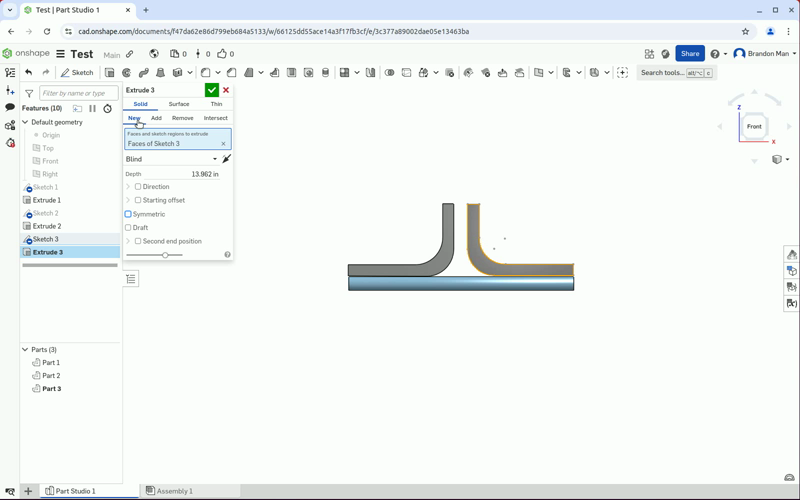
key(space)
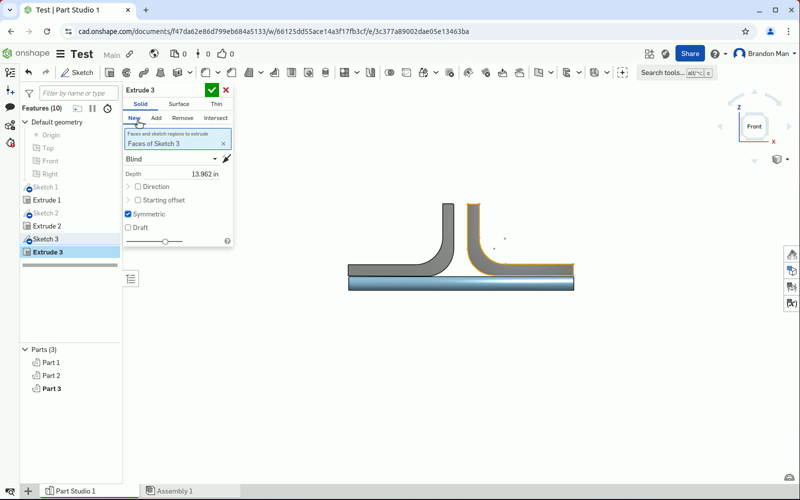
key(enter)
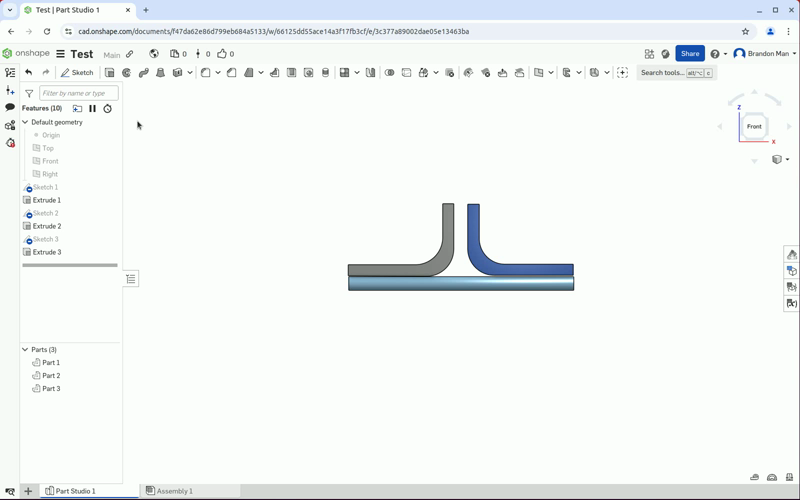
key(shift+h)
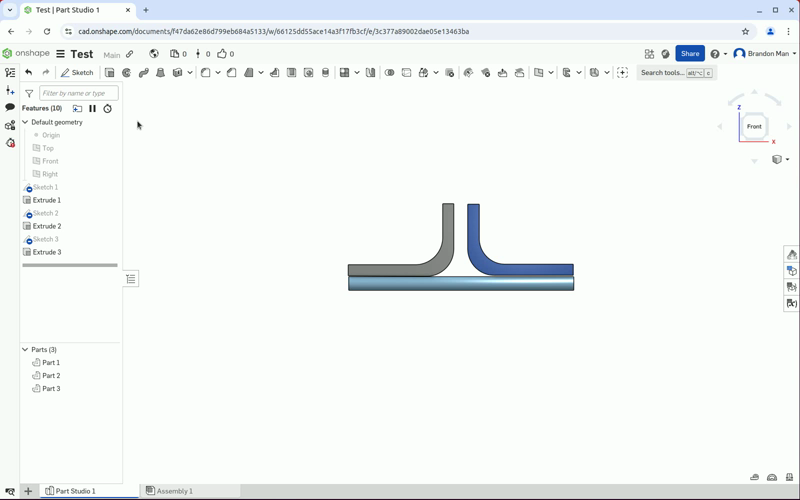
key(shift+h)
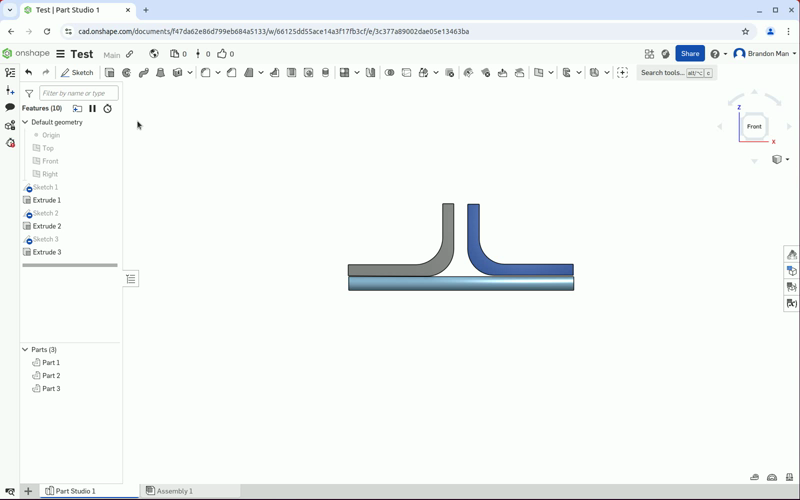
mouse_move(73, 189)
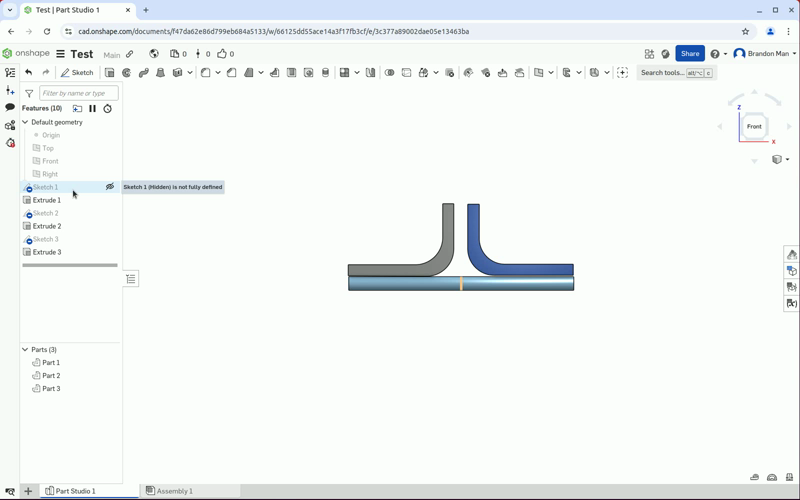
click(73, 189)
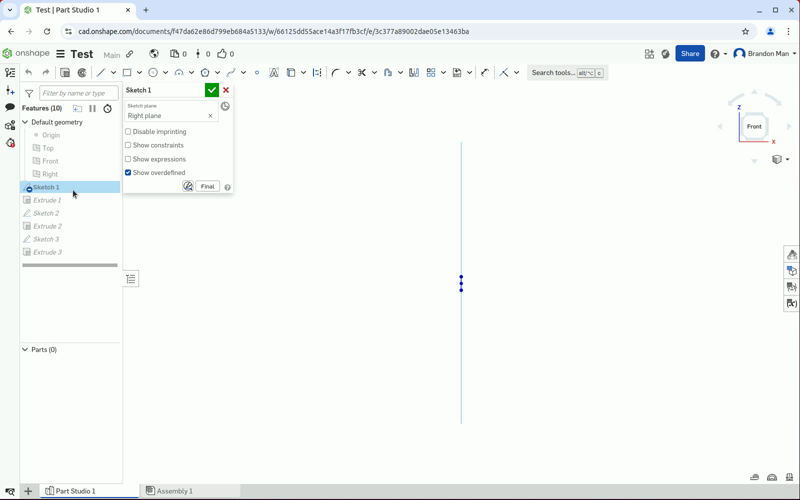
mouse_move(229, 92)
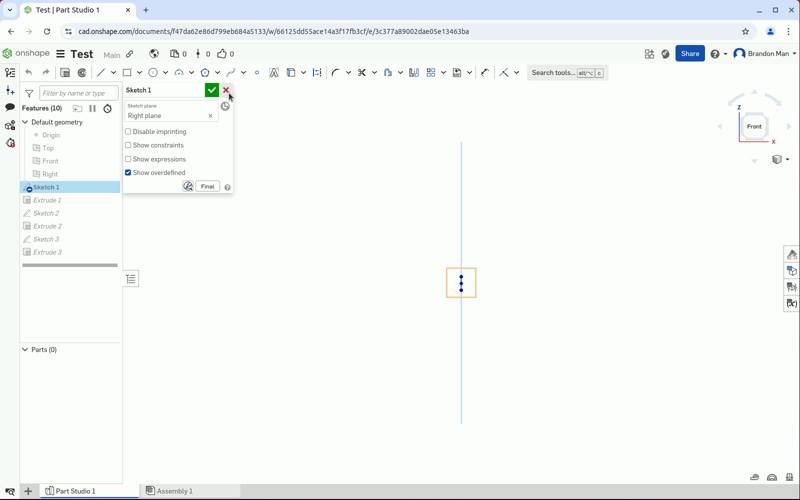
click(229, 92)
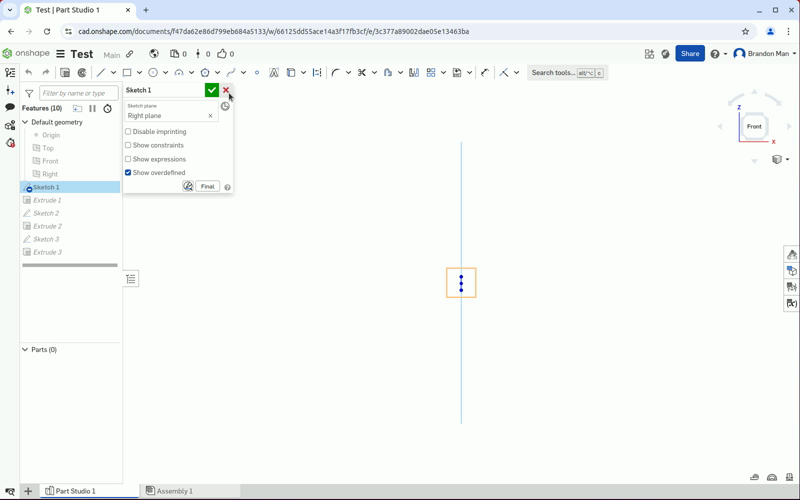
key(shift+s)
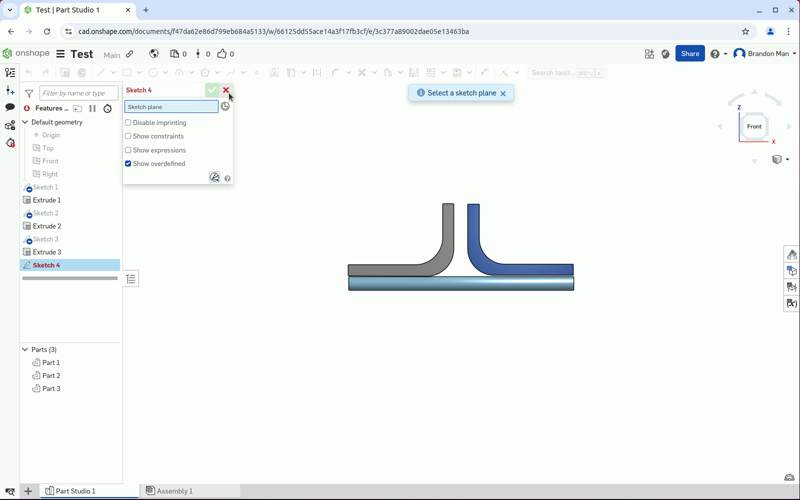
mouse_move(73, 163)
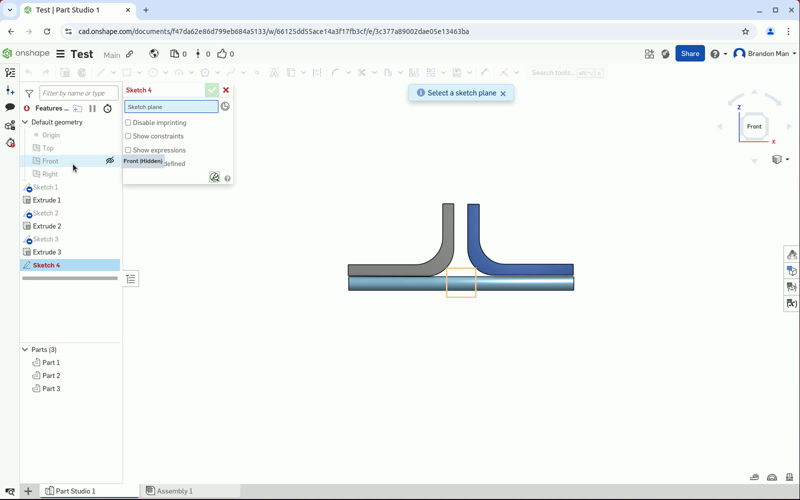
click(73, 163)
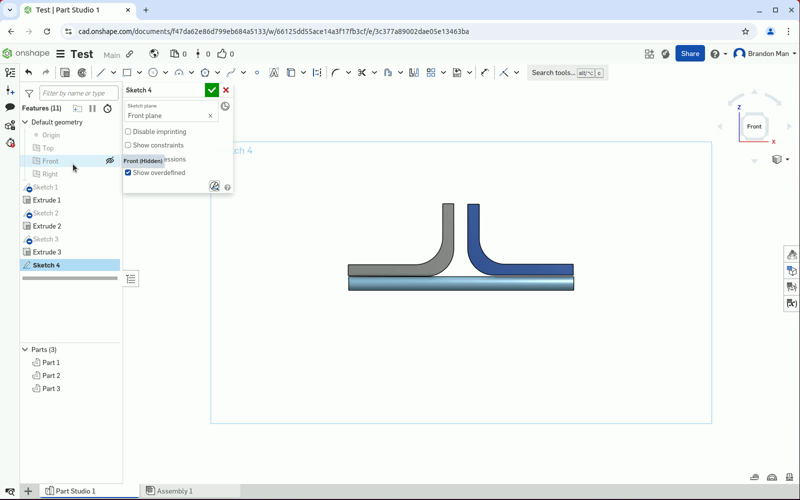
mouse_move(73, 352)
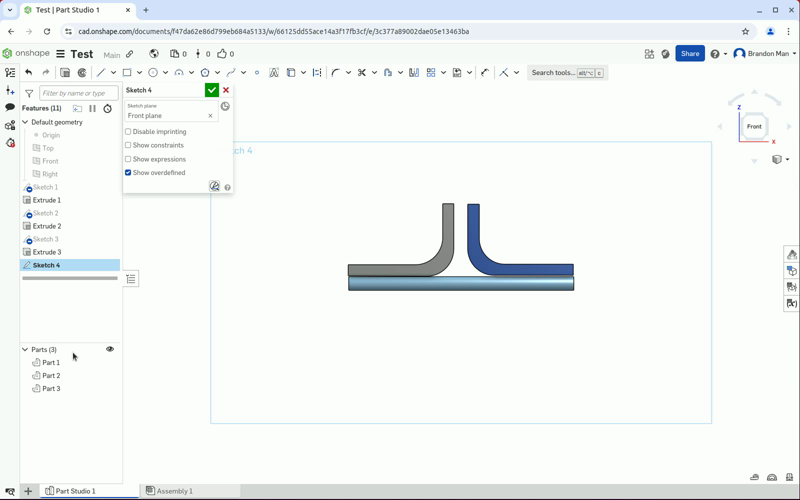
key(y)
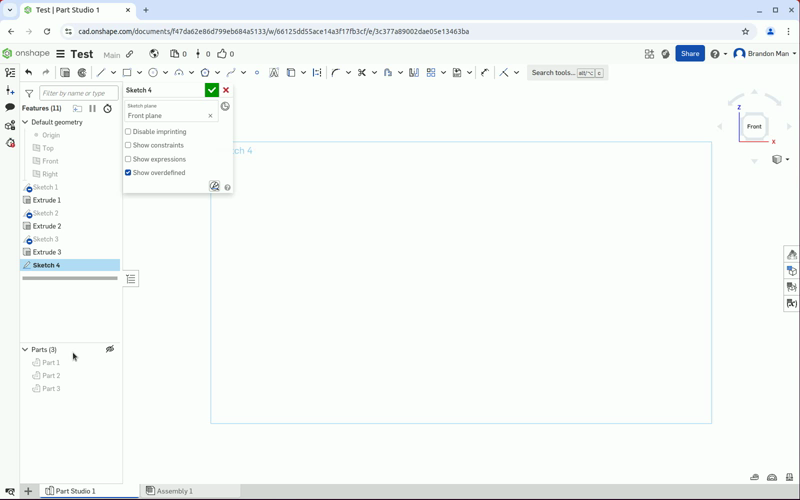
key(l)
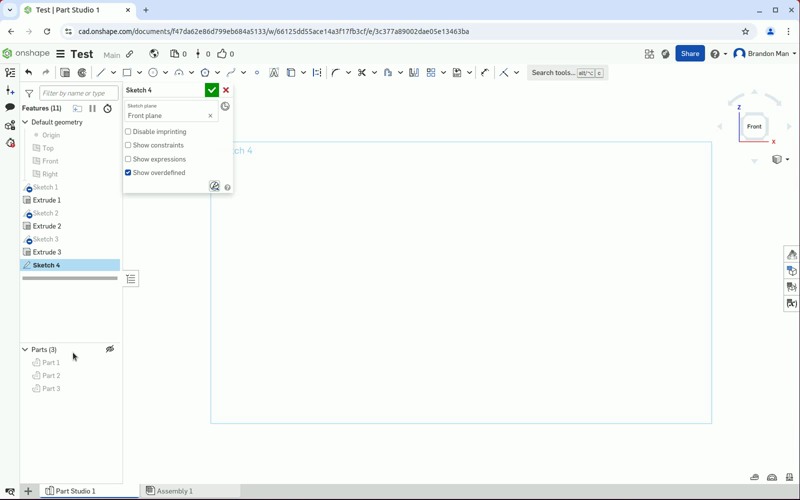
key_down(shift)
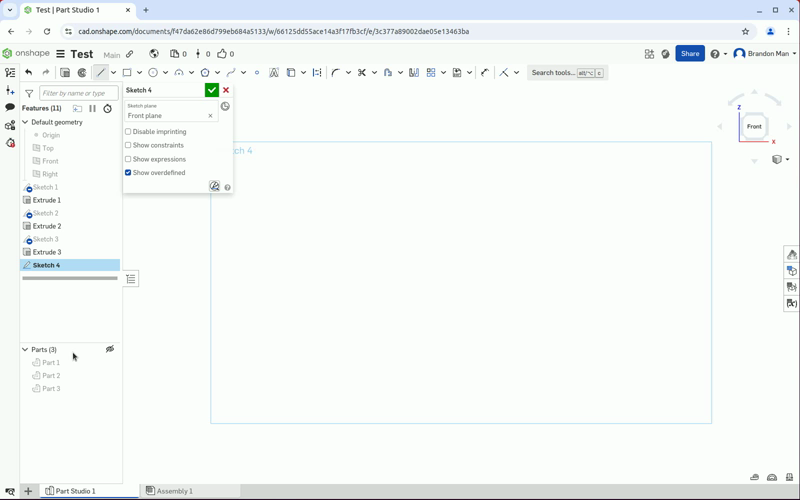
mouse_move(348, 300)
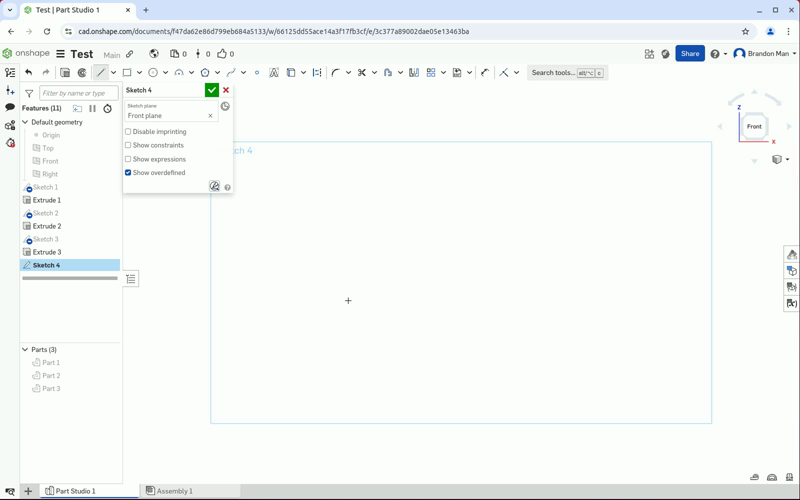
click(348, 300)
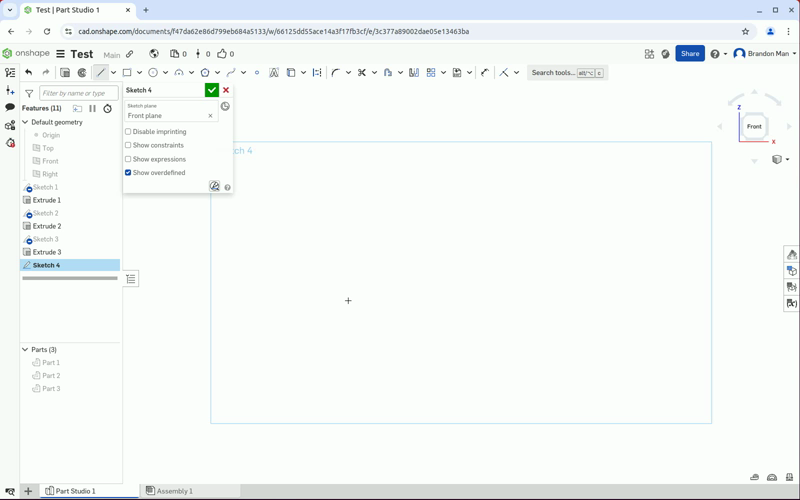
key_up(shift)
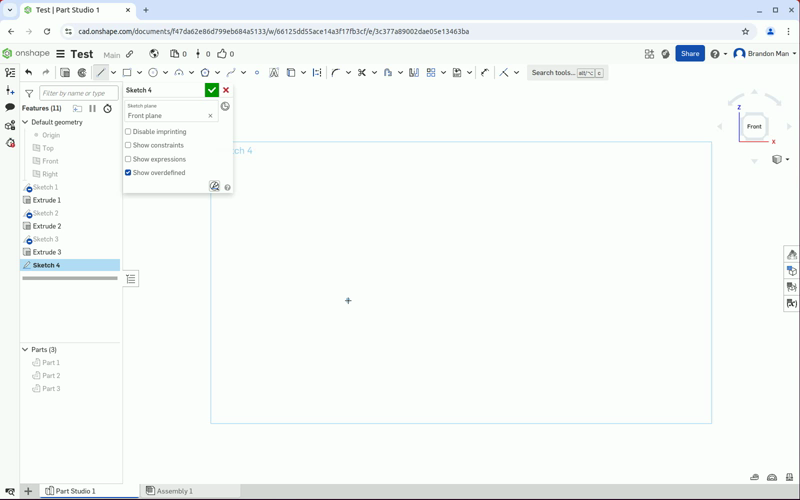
key_down(shift)
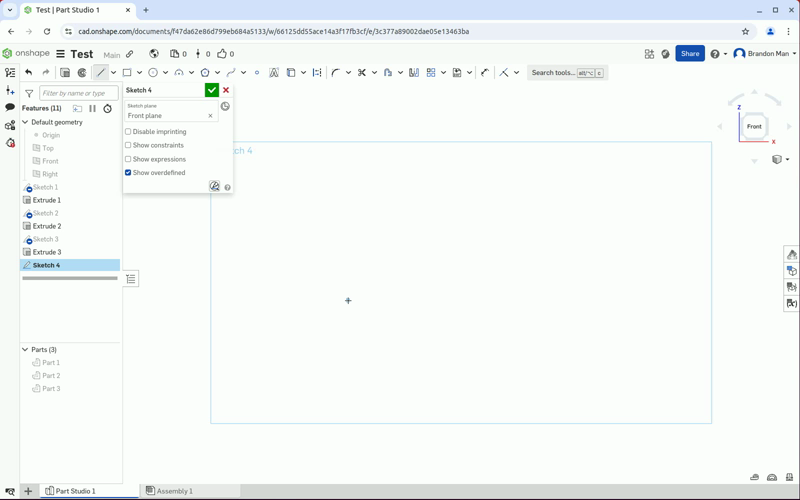
mouse_move(416, 300)
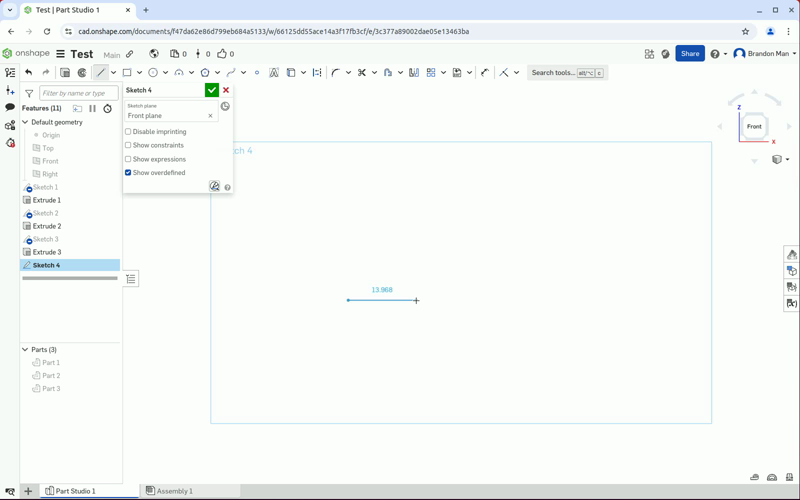
click(416, 300)
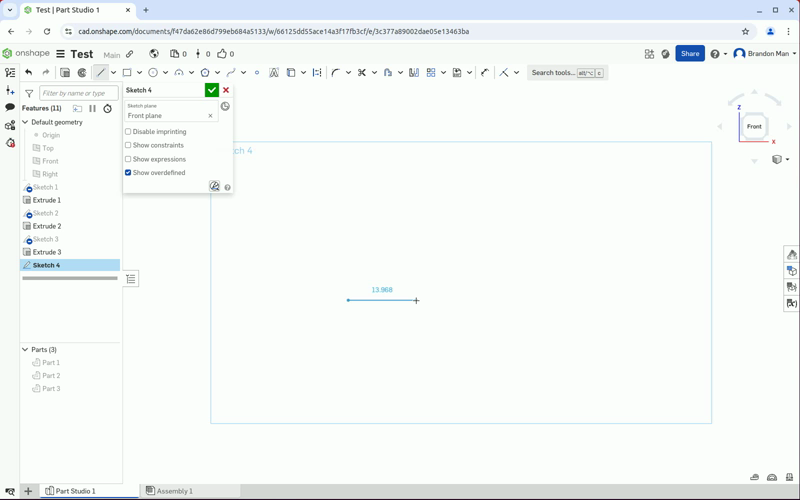
key_up(shift)
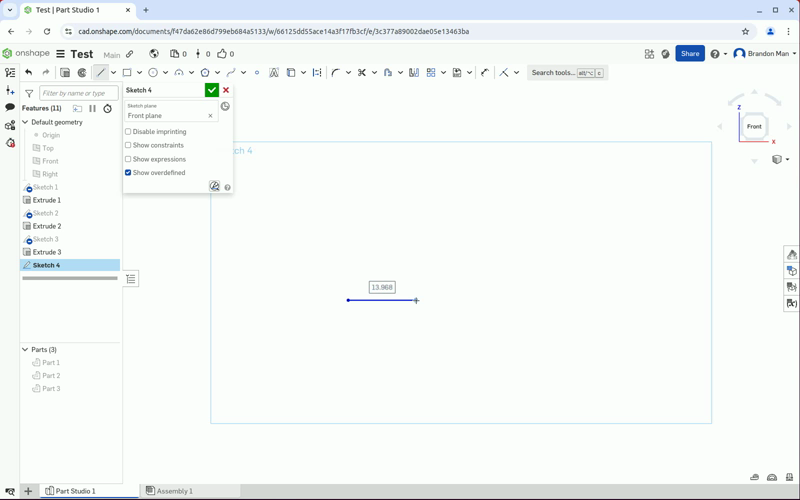
key(esc)
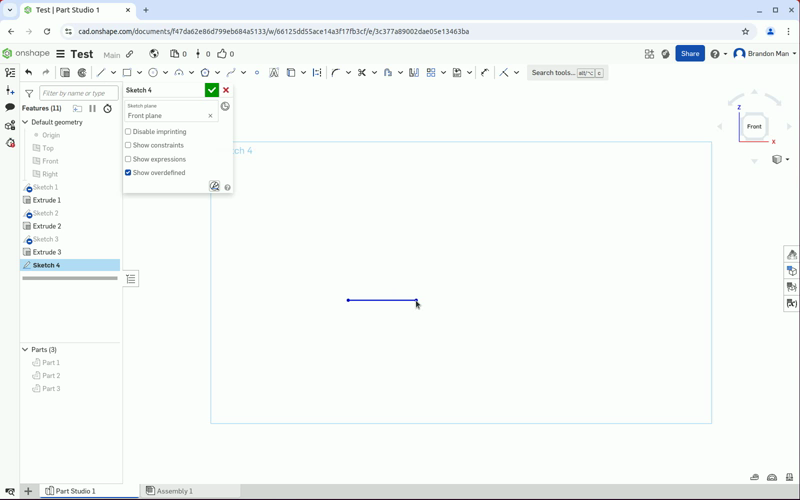
key(a)
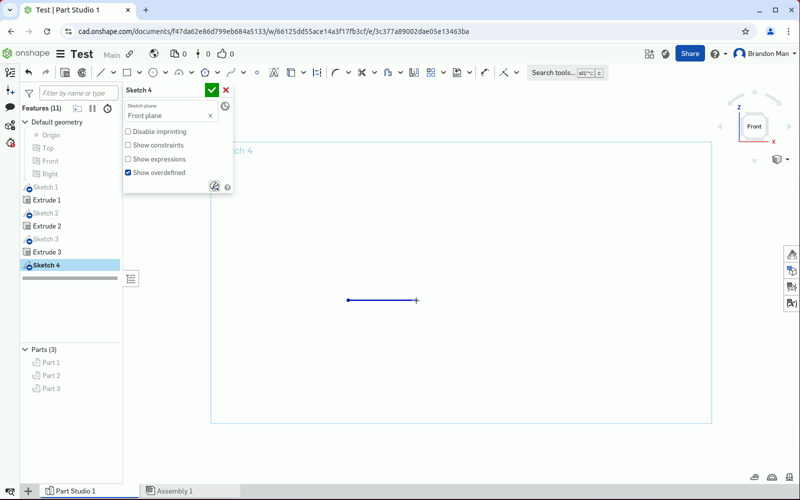
mouse_move(416, 300)
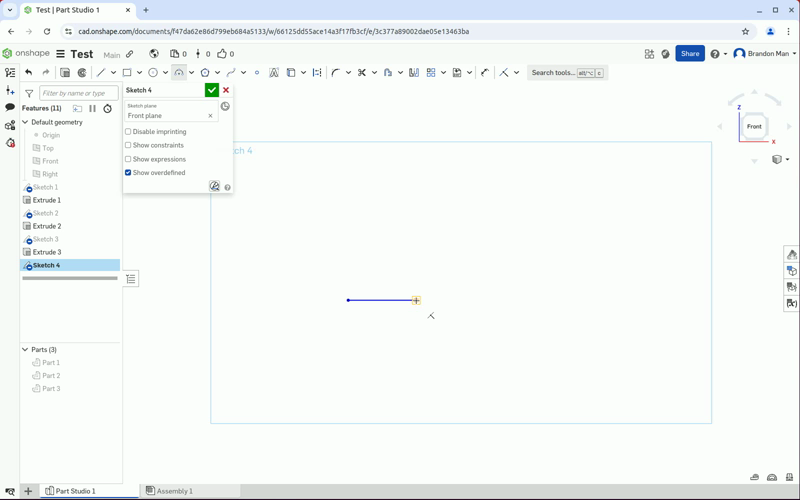
click(416, 300)
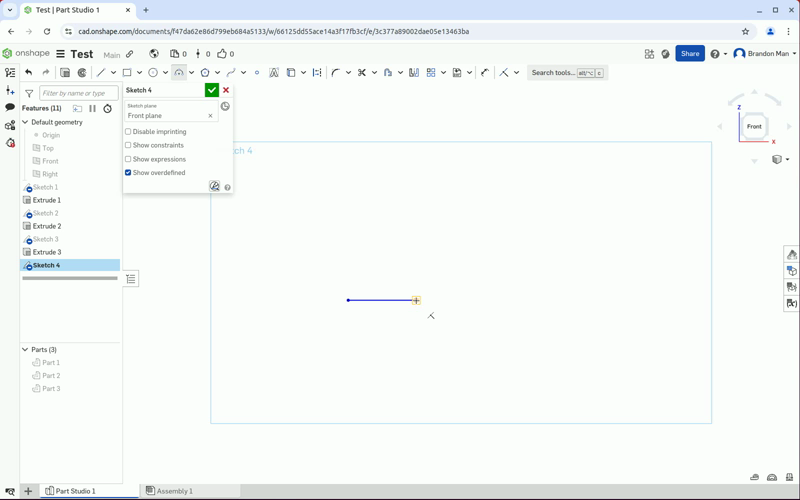
key_down(shift)
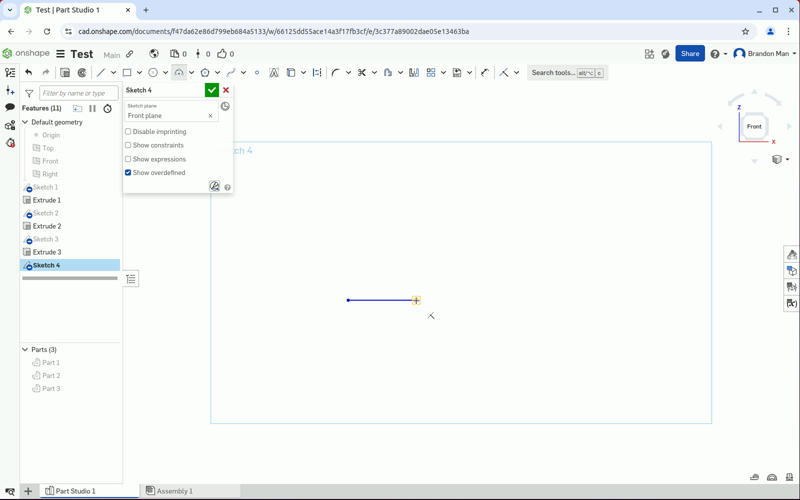
mouse_move(442, 327)
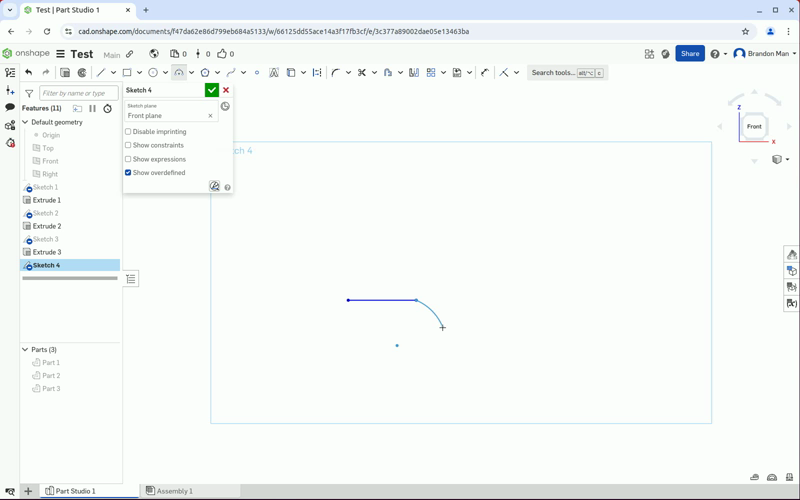
click(442, 327)
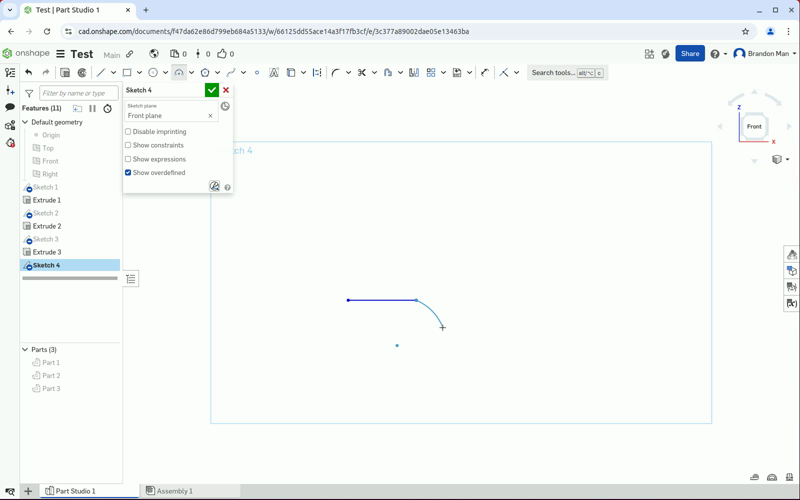
mouse_move(434, 308)
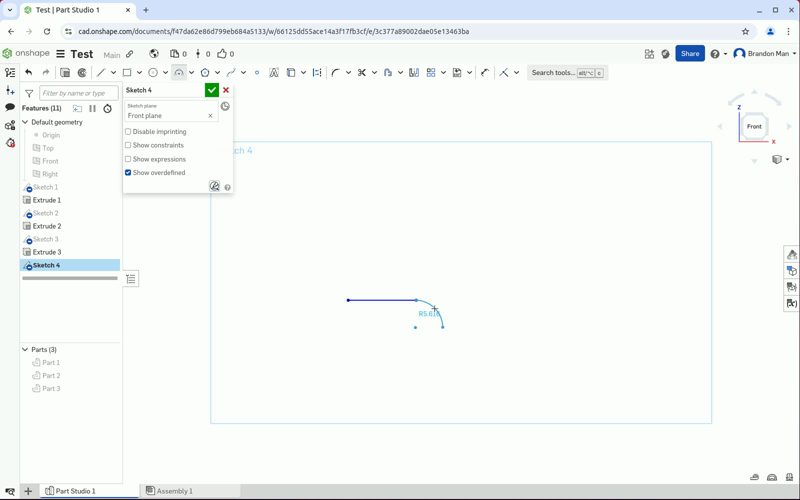
click(434, 308)
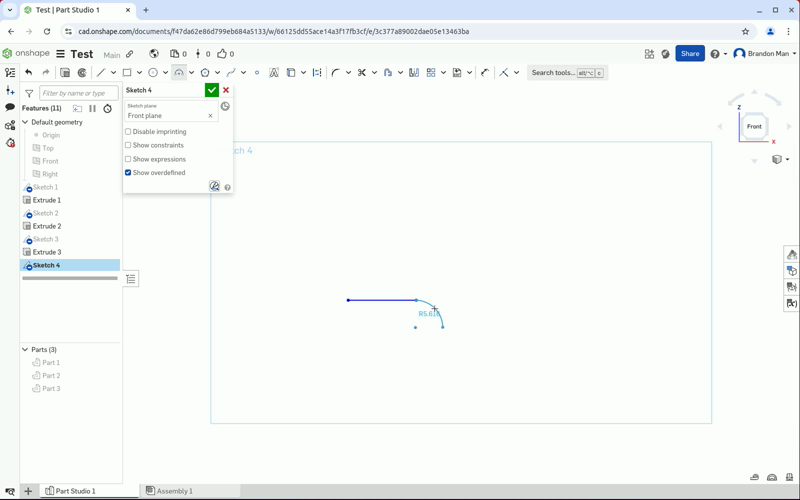
key_up(shift)
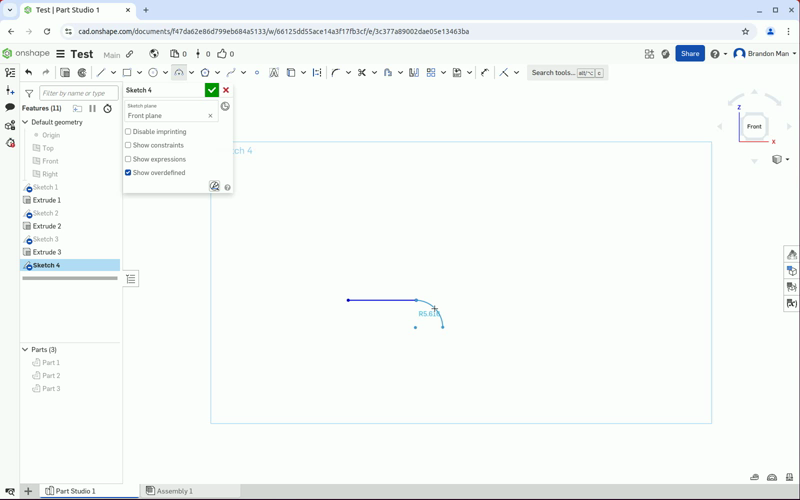
key(esc)
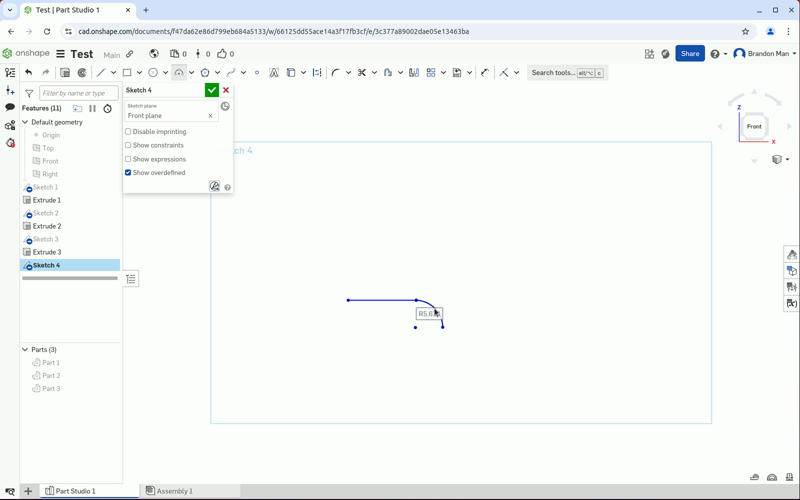
key(l)
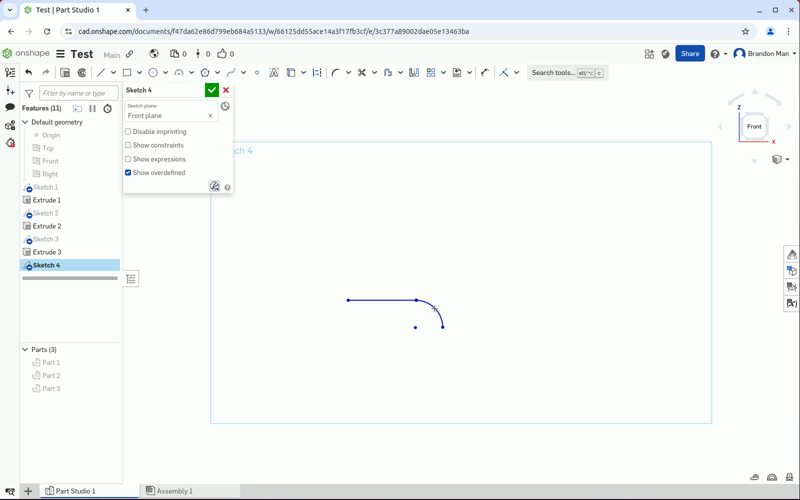
mouse_move(442, 327)
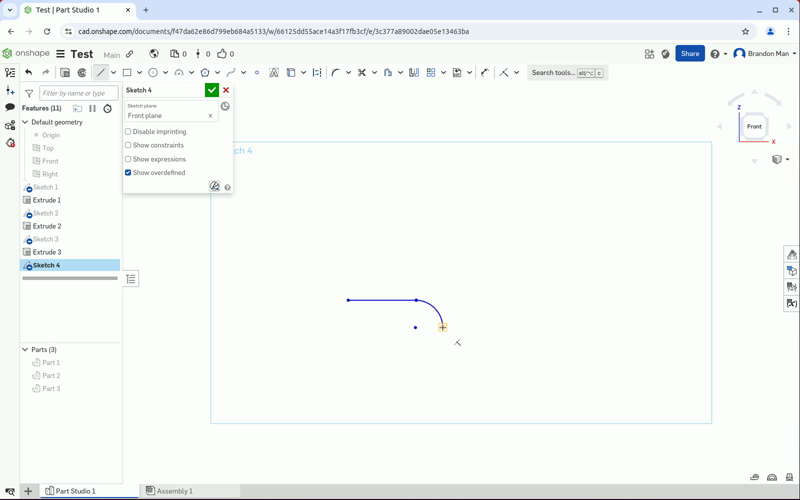
click(442, 327)
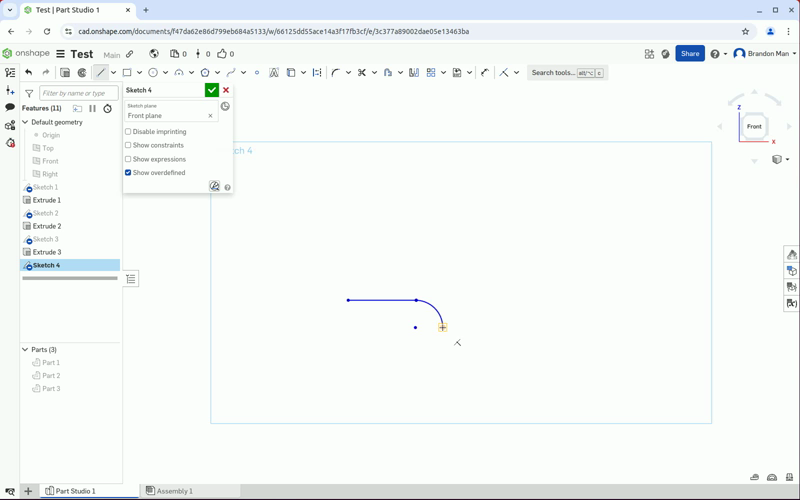
key_down(shift)
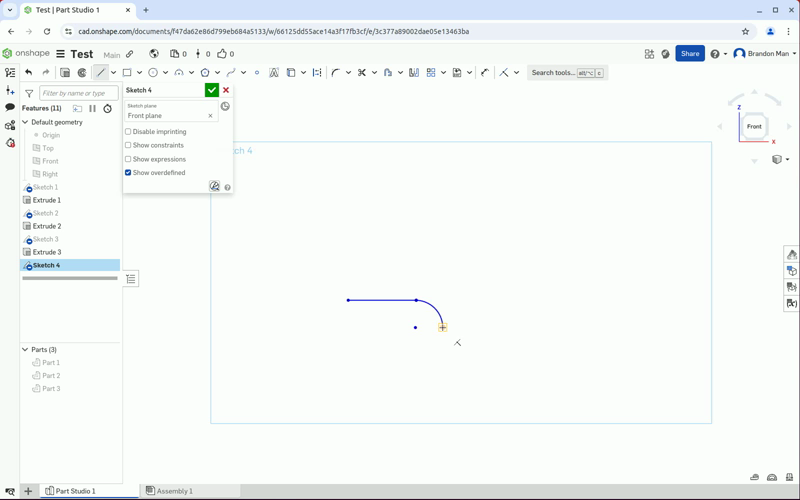
mouse_move(472, 327)
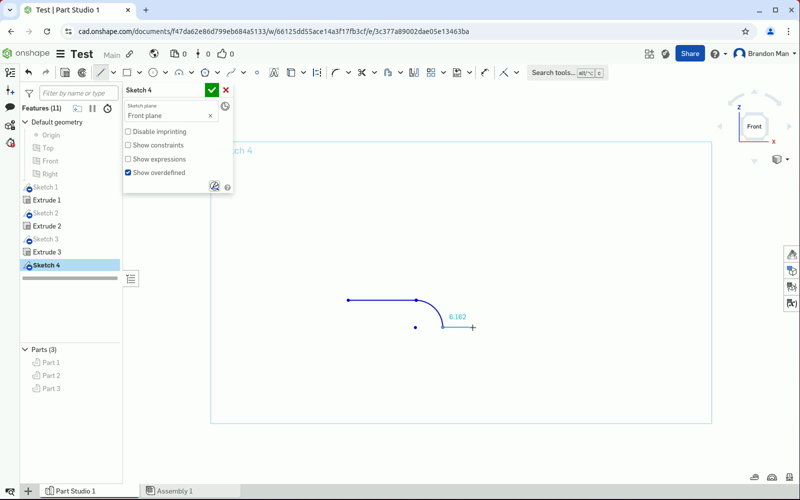
mouse_move(442, 361)
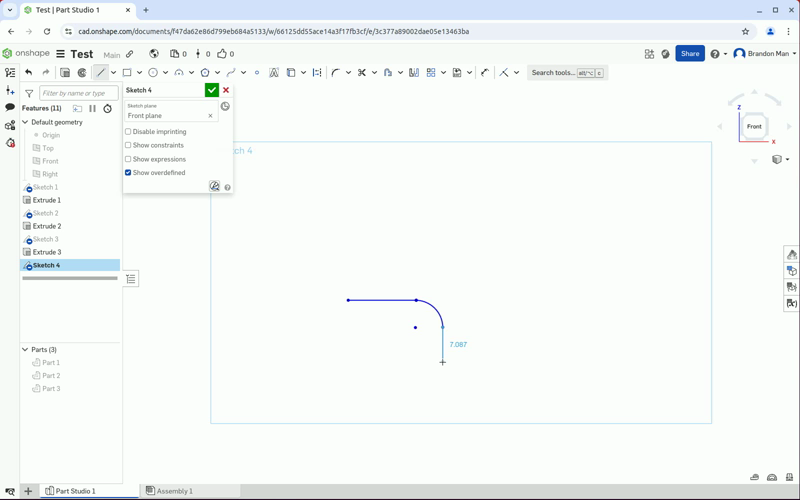
click(442, 361)
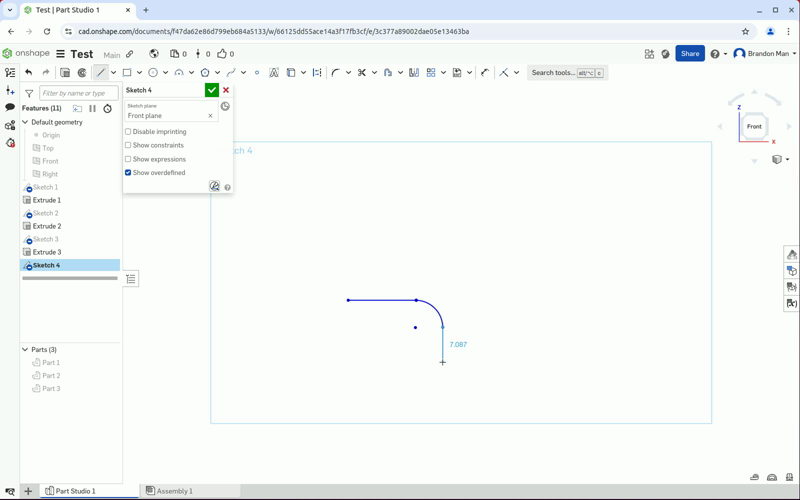
key_up(shift)
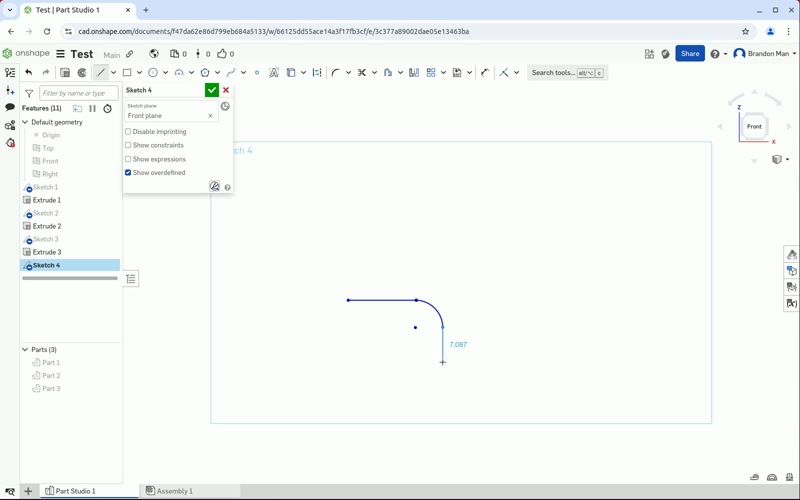
key_down(shift)
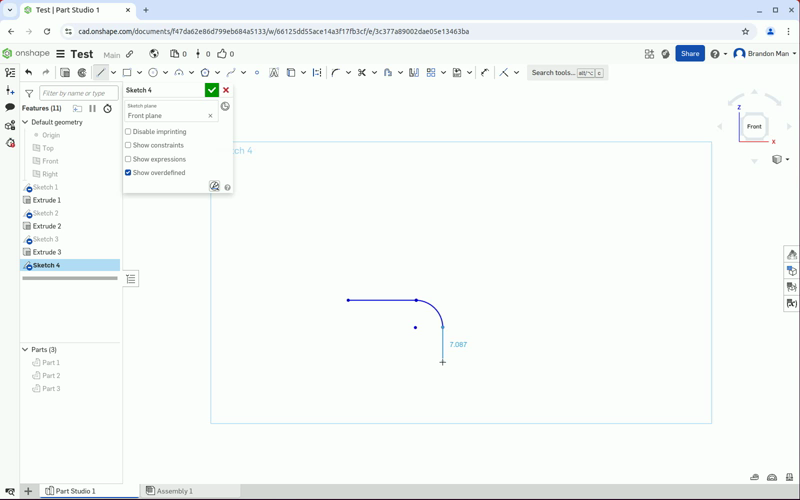
mouse_move(472, 361)
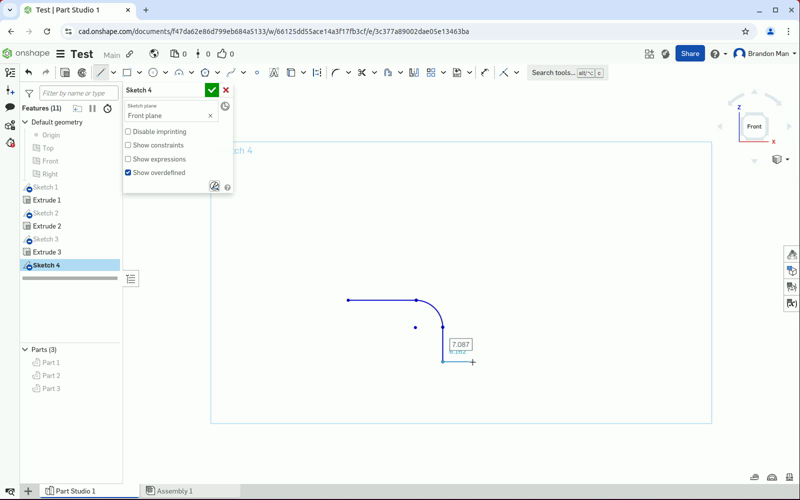
mouse_move(453, 361)
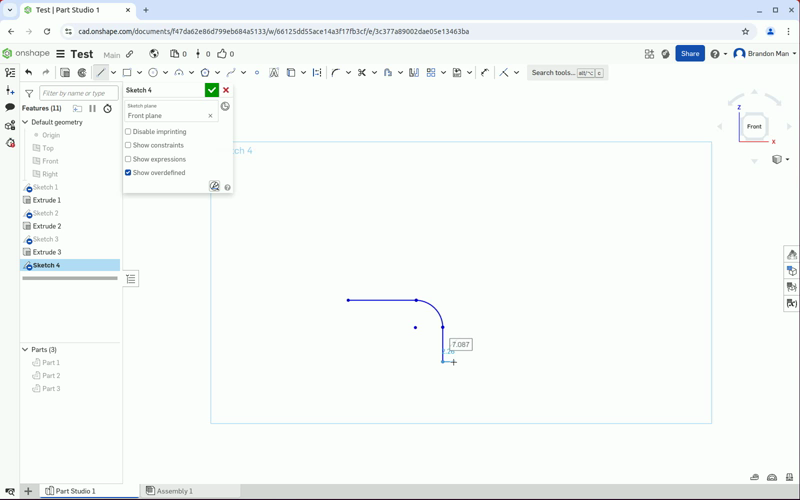
click(453, 361)
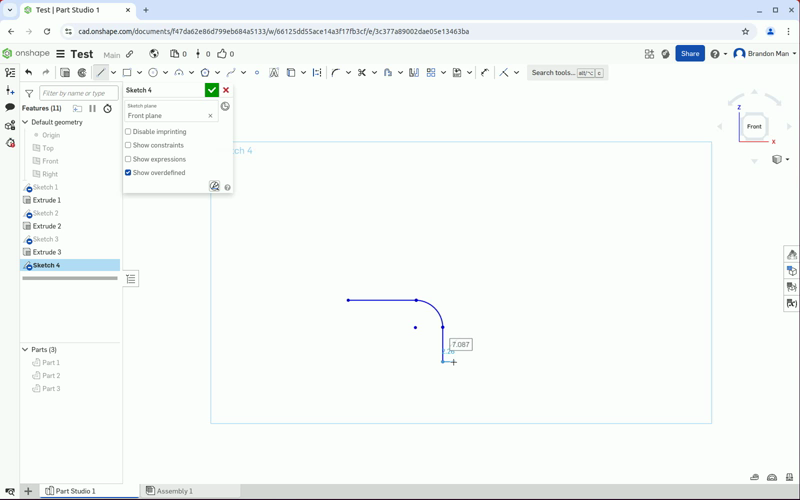
key_up(shift)
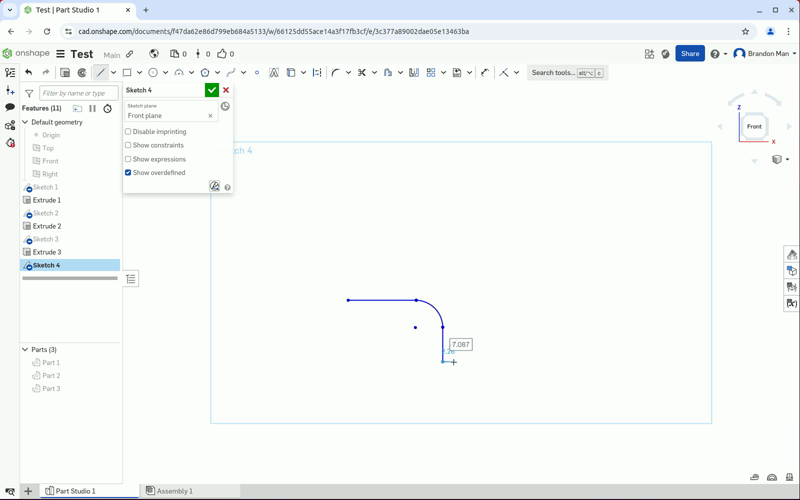
key_down(shift)
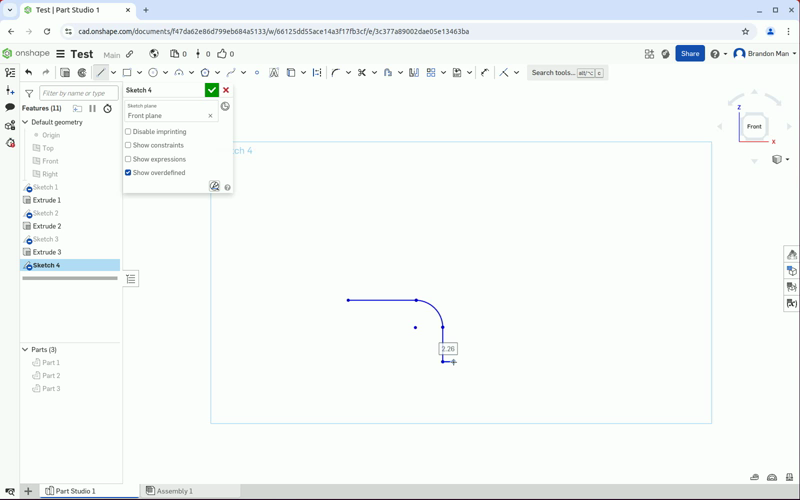
mouse_move(483, 361)
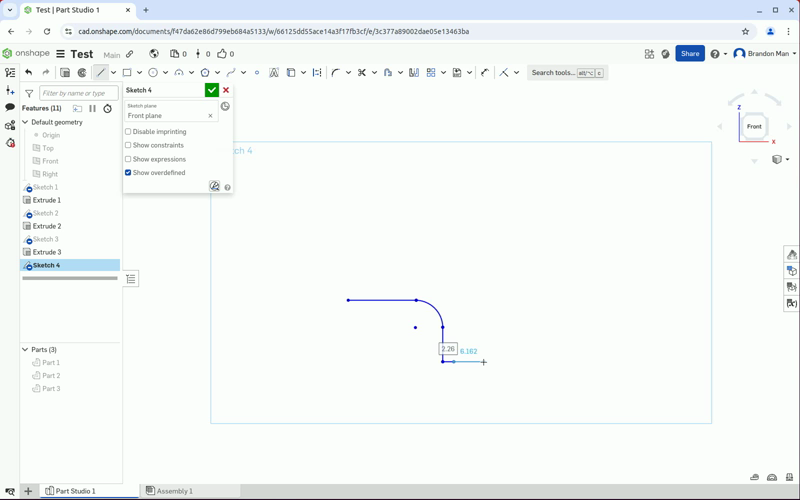
mouse_move(453, 315)
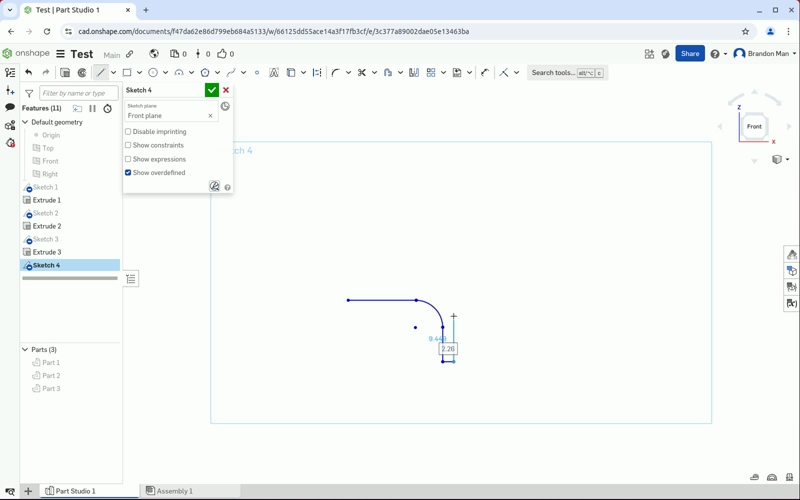
click(453, 315)
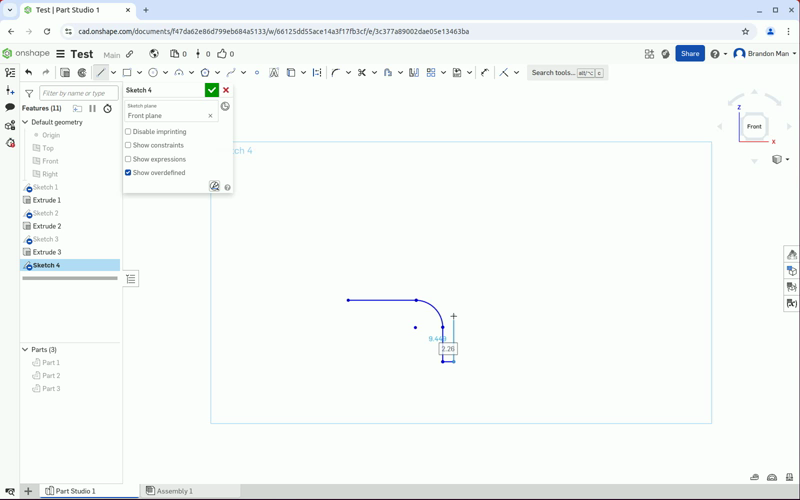
key_up(shift)
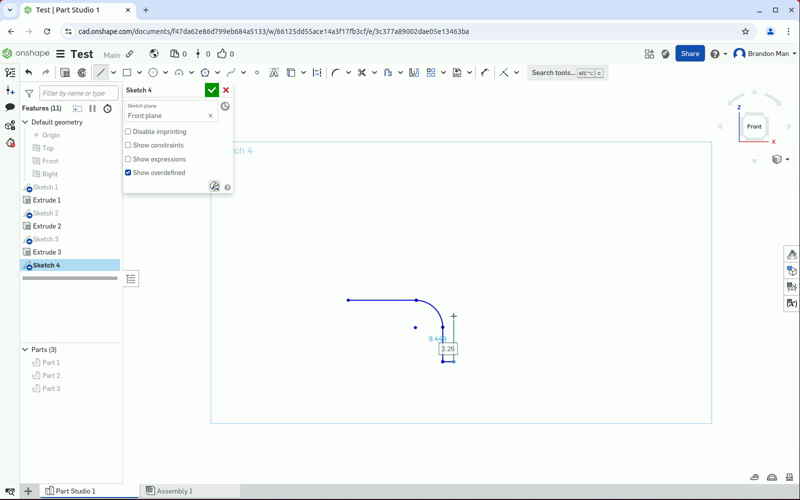
key(esc)
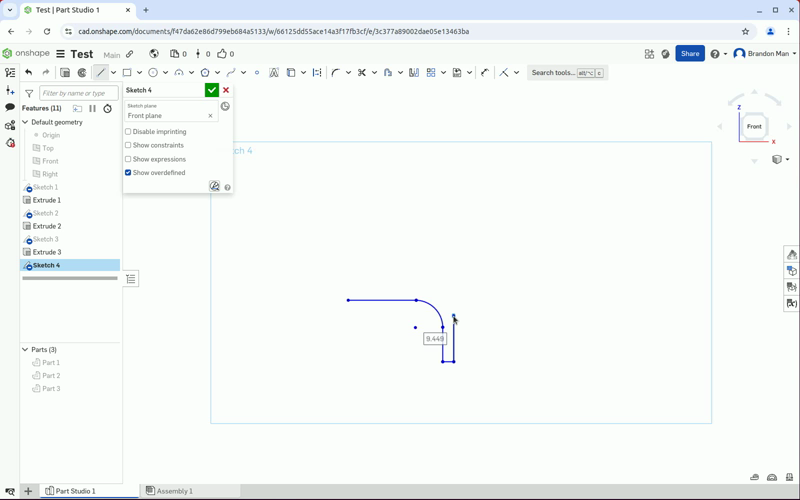
key(a)
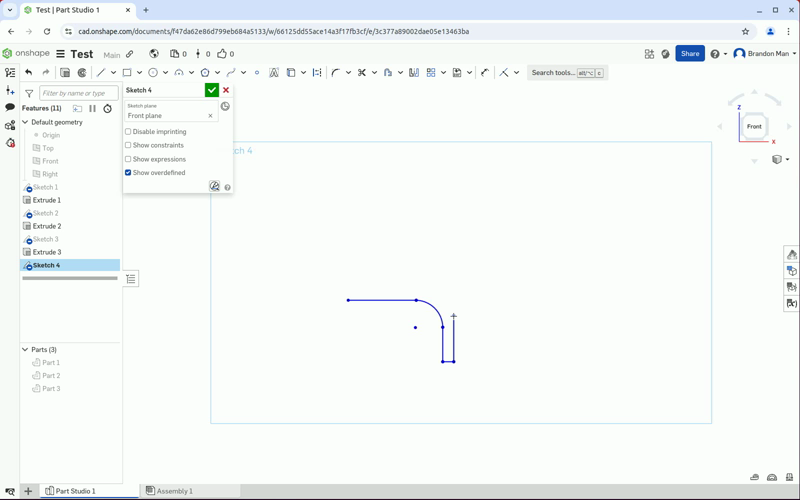
mouse_move(453, 315)
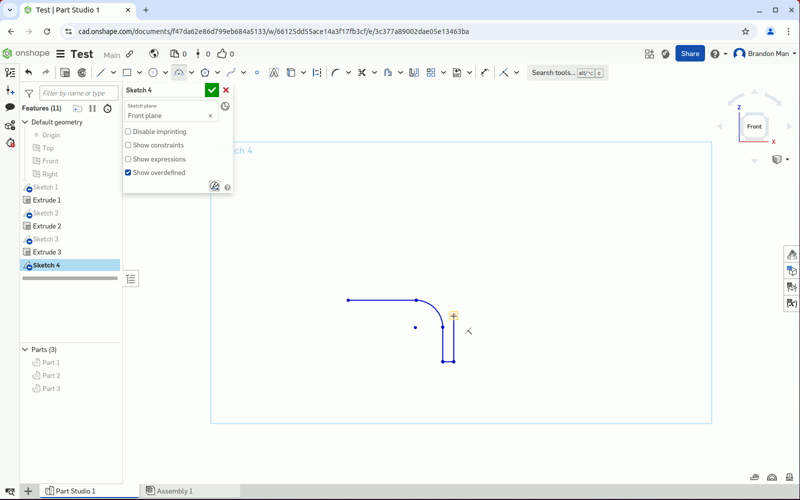
click(453, 315)
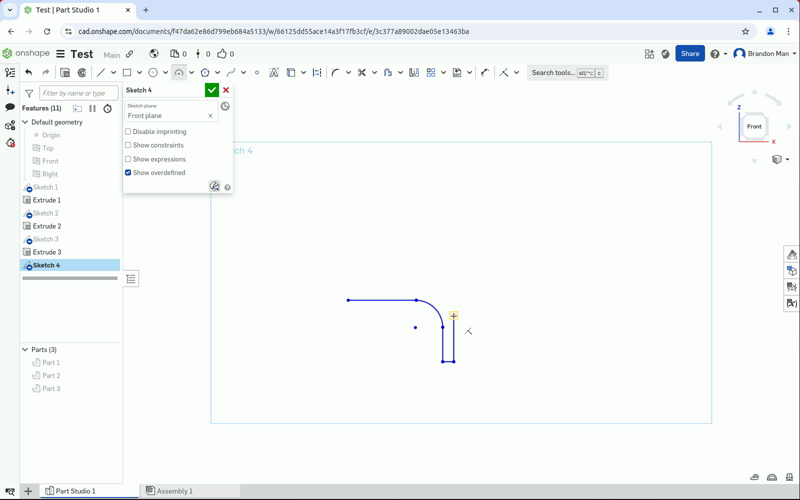
key_down(shift)
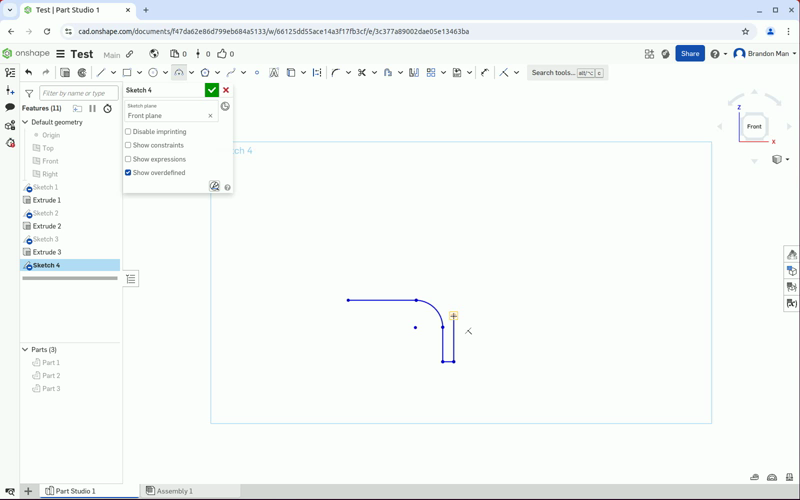
mouse_move(427, 289)
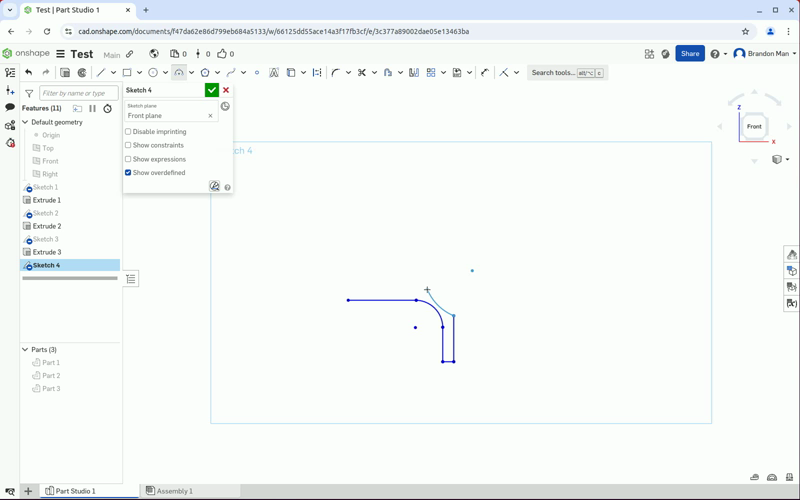
click(427, 289)
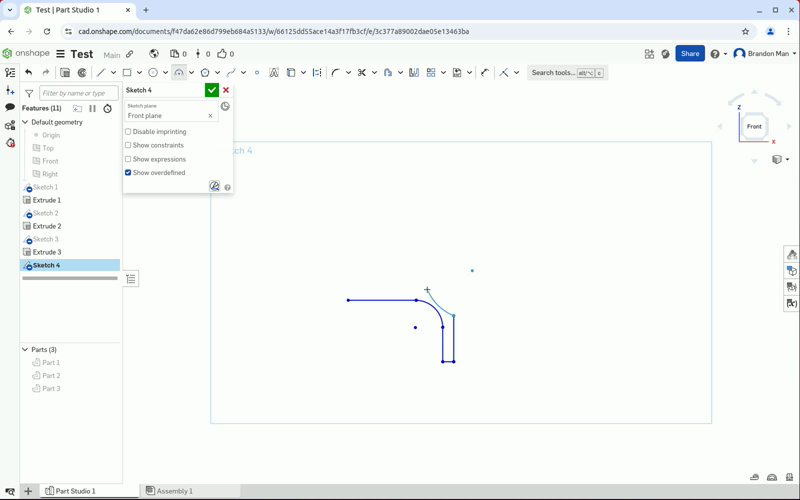
mouse_move(446, 297)
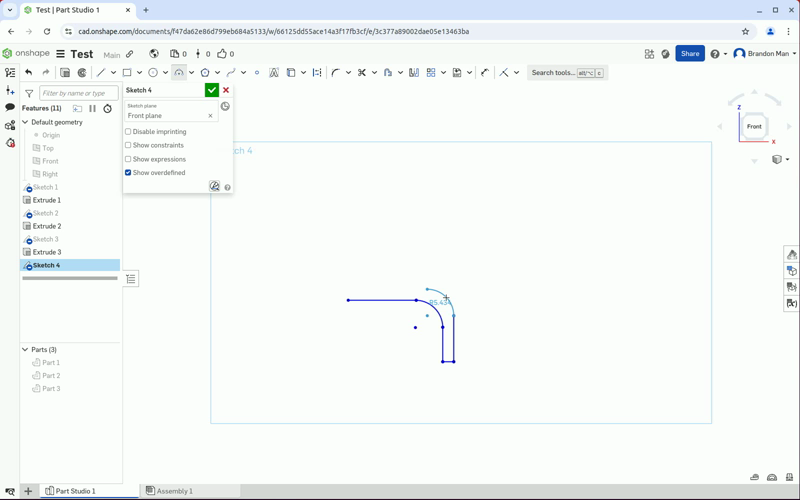
click(446, 297)
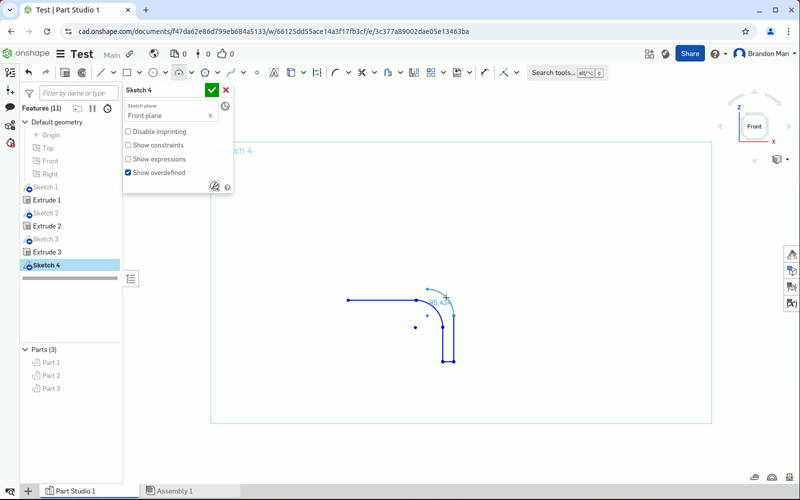
key_up(shift)
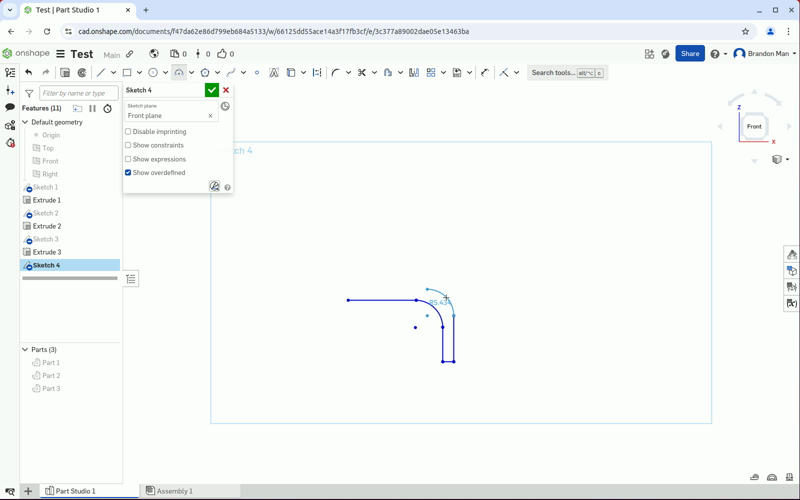
key(esc)
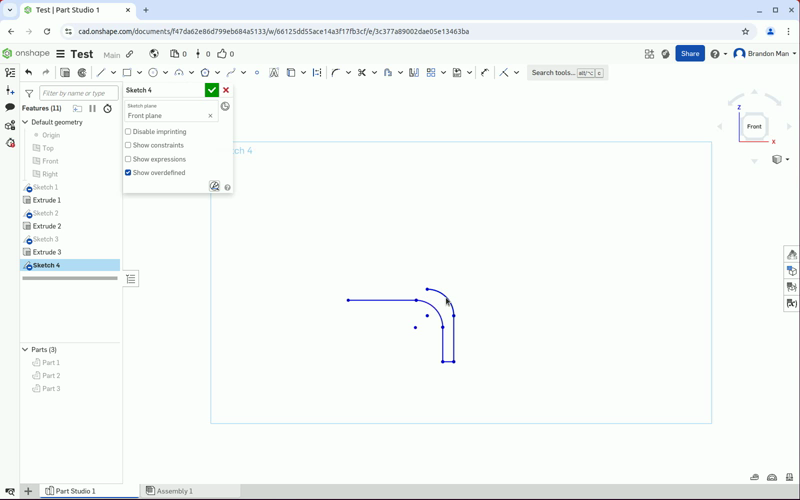
key(l)
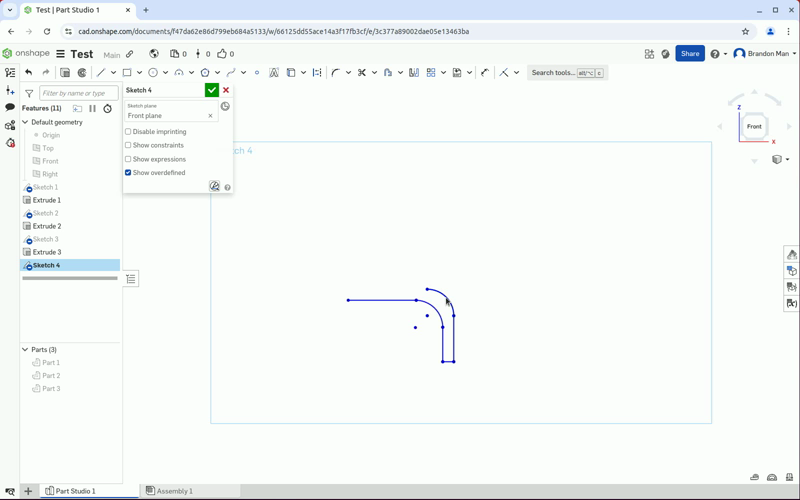
mouse_move(427, 289)
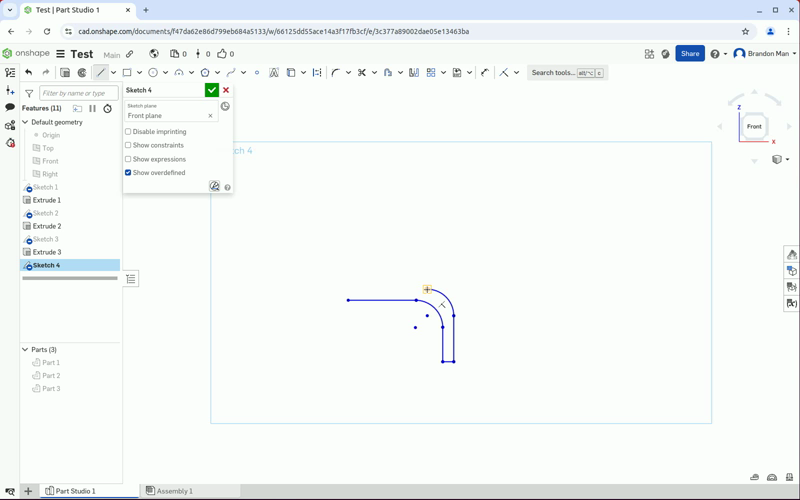
click(427, 289)
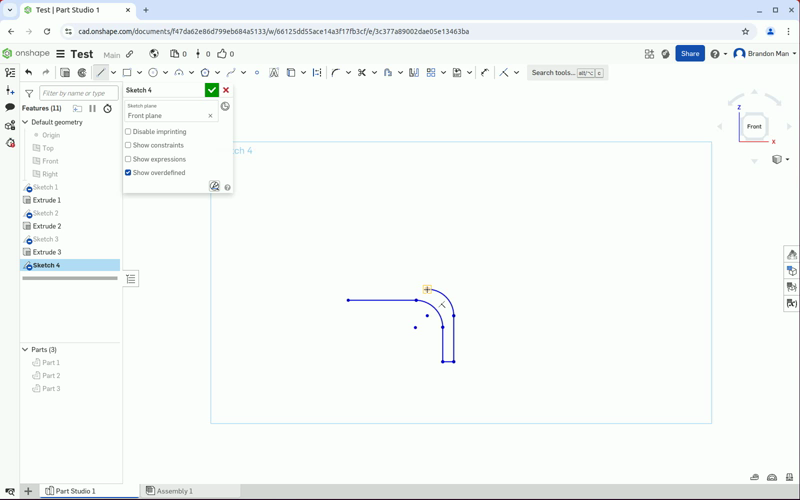
key_down(shift)
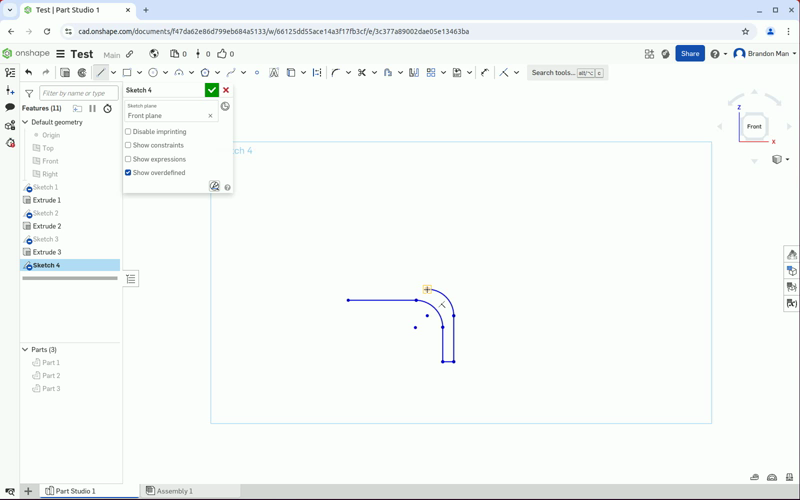
mouse_move(348, 289)
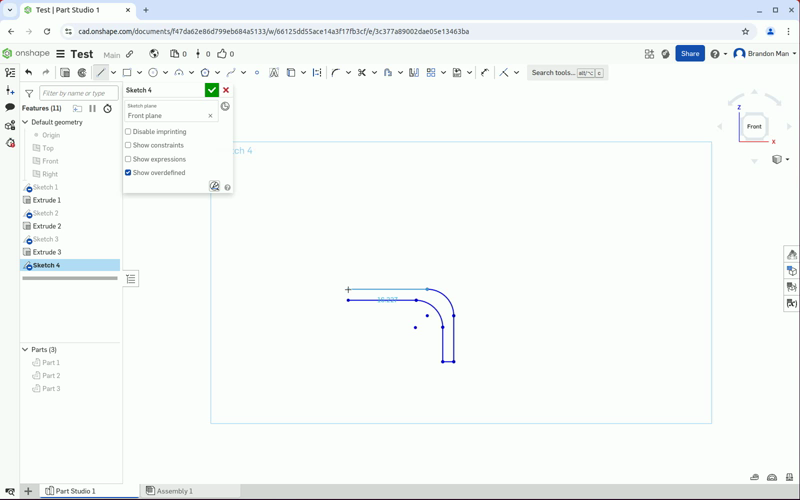
click(348, 289)
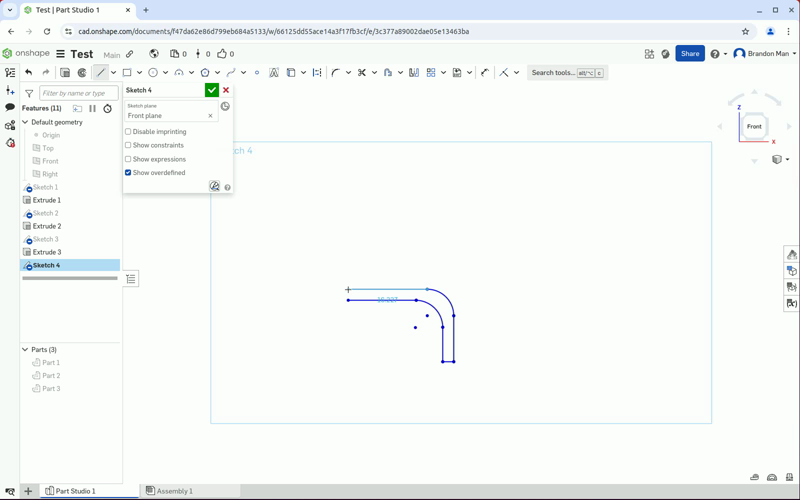
key_up(shift)
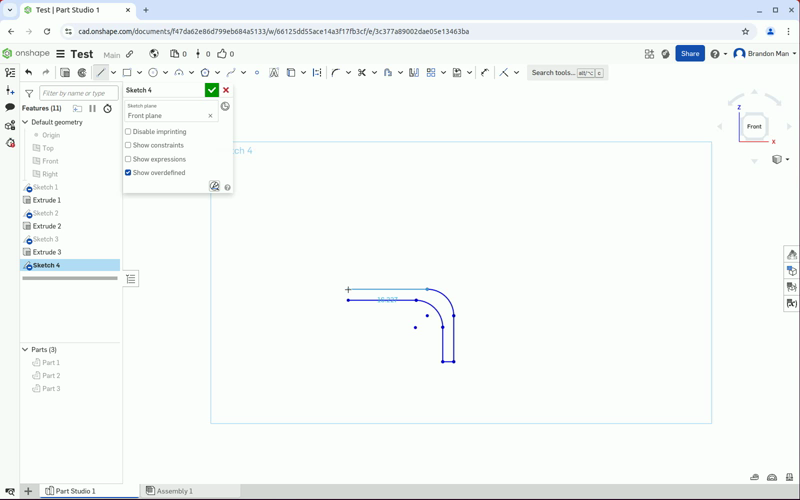
mouse_move(378, 289)
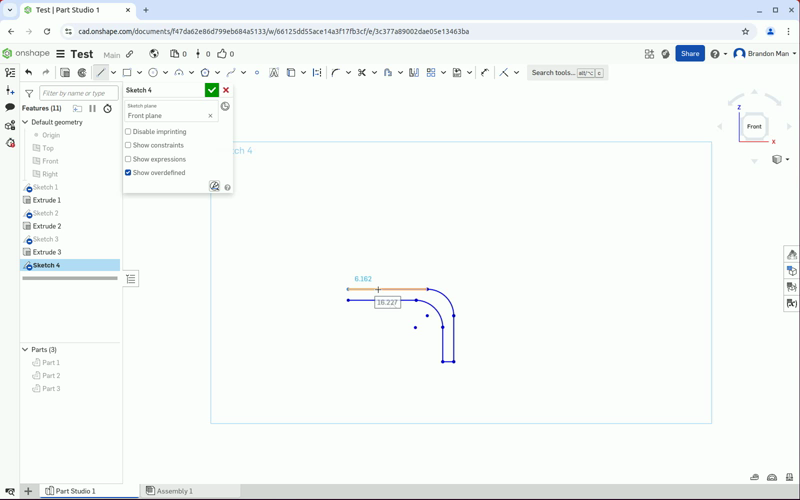
key_down(shift)
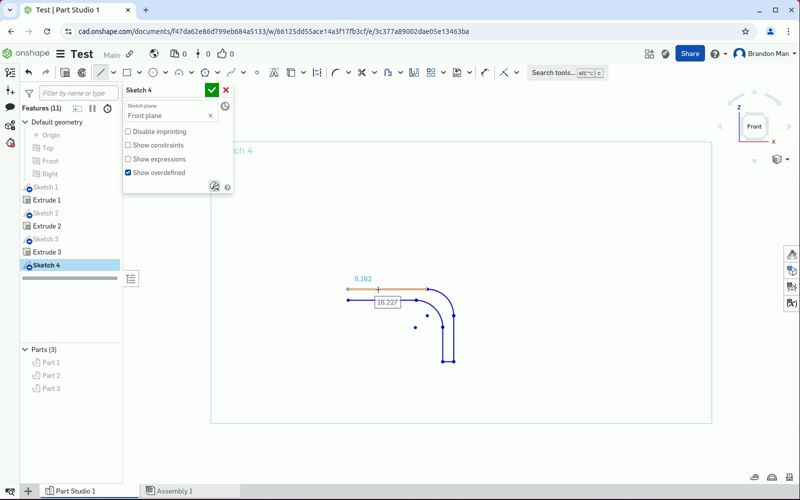
mouse_move(348, 300)
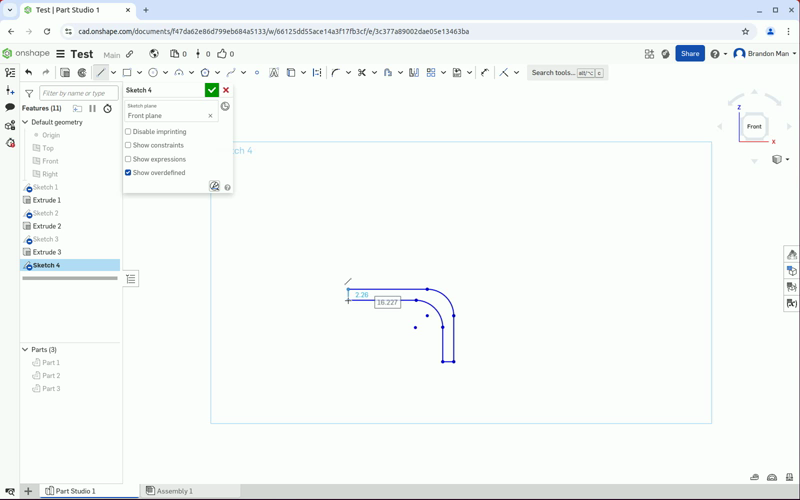
key_up(shift)
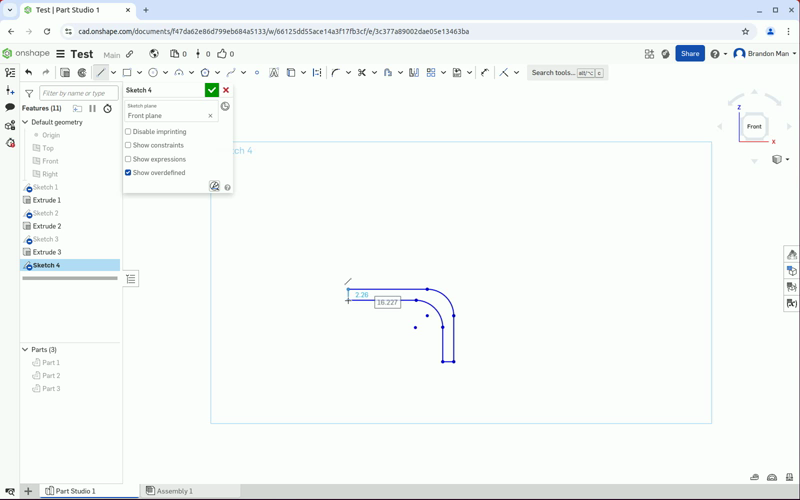
click(348, 300)
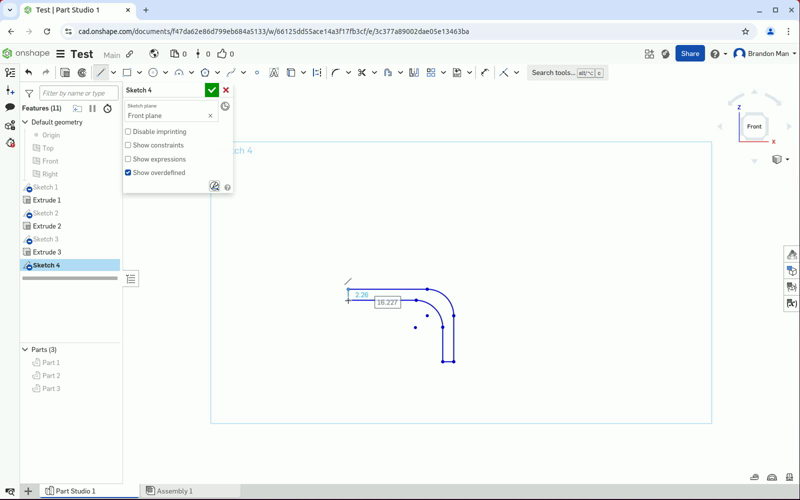
key(esc)
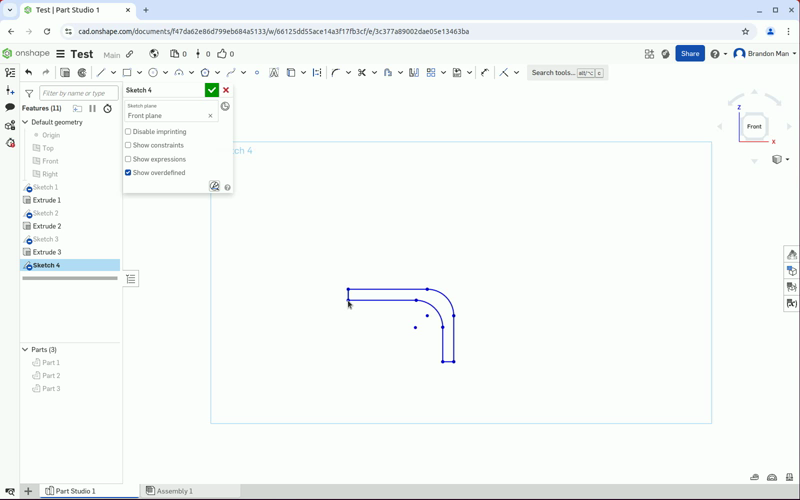
mouse_move(401, 296)
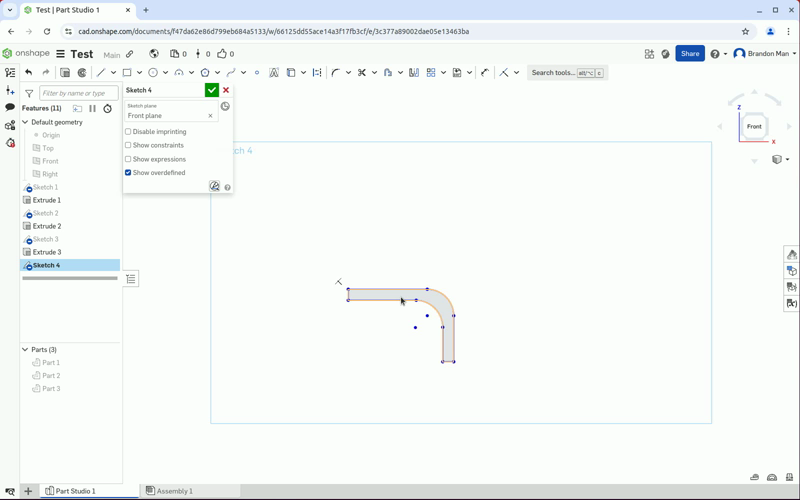
click(401, 296)
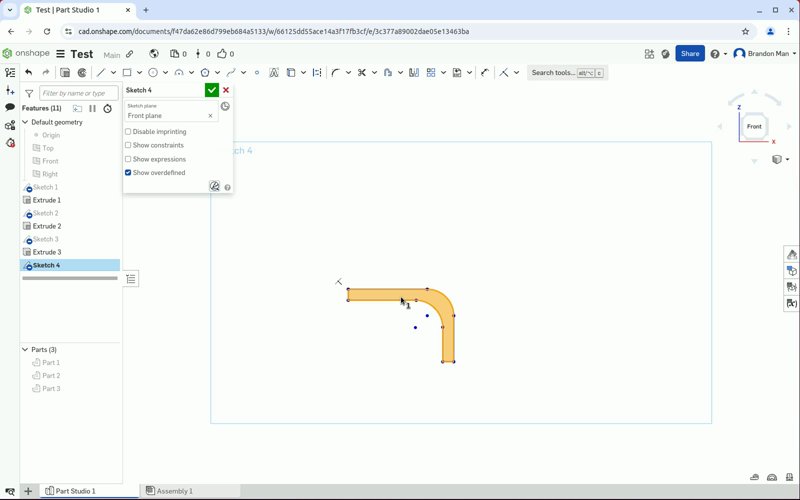
mouse_move(73, 352)
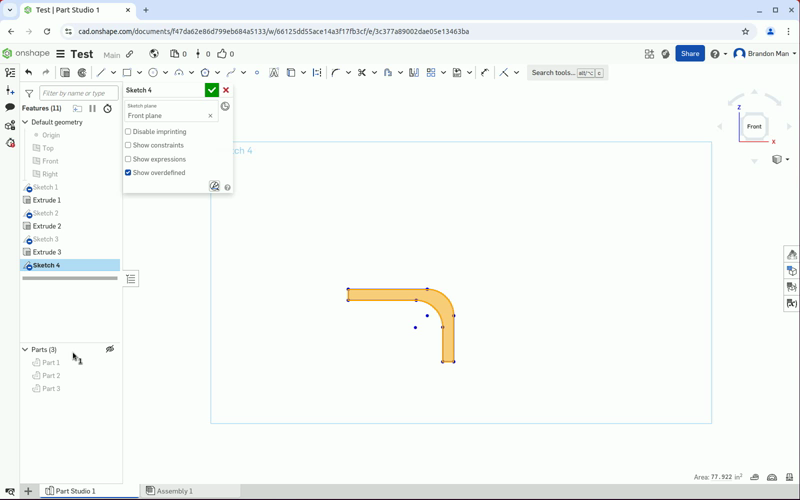
key(shift+y)
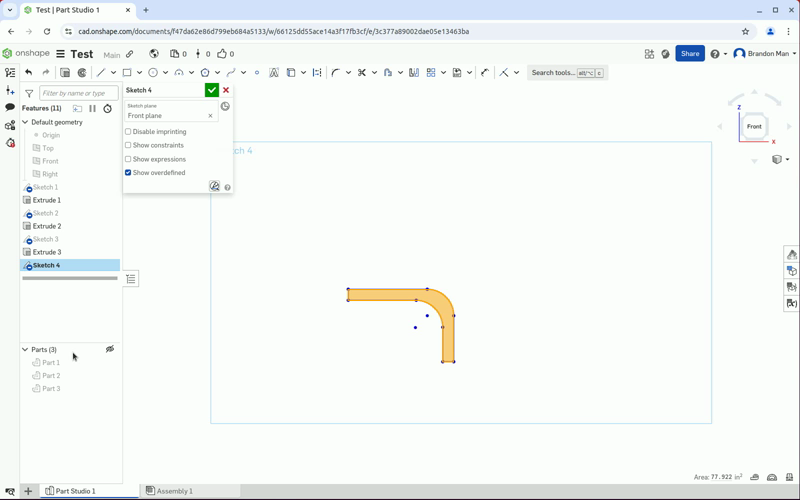
key(shift+e)
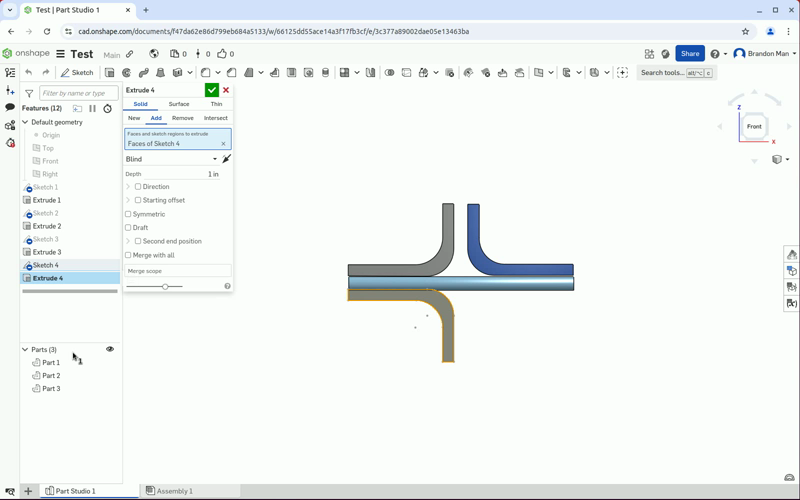
mouse_move(143, 106)
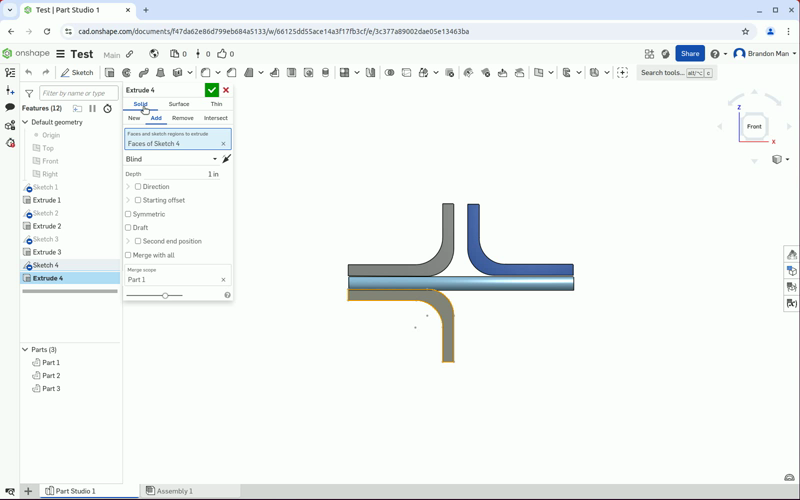
click(143, 106)
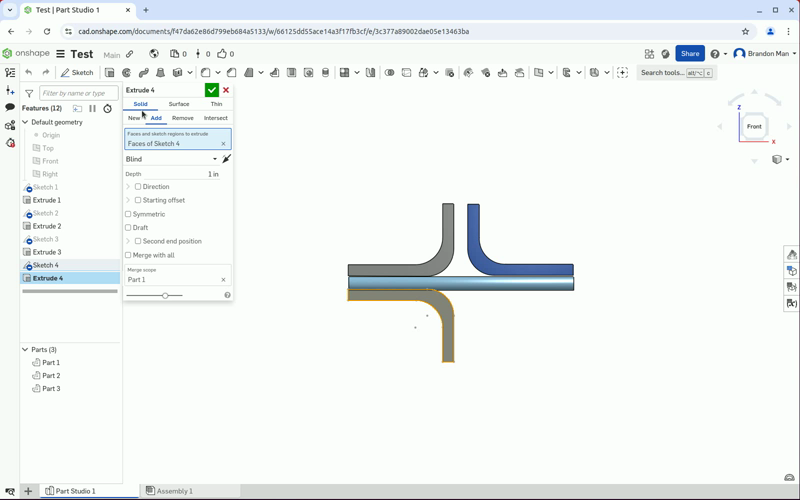
mouse_move(137, 120)
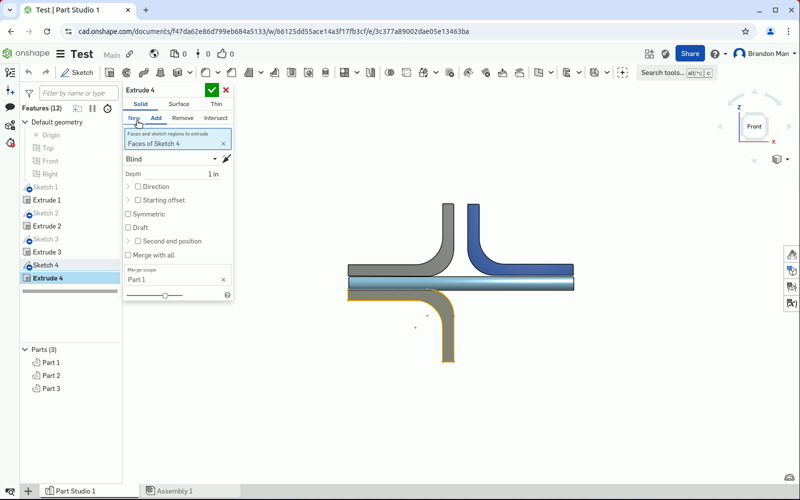
click(137, 120)
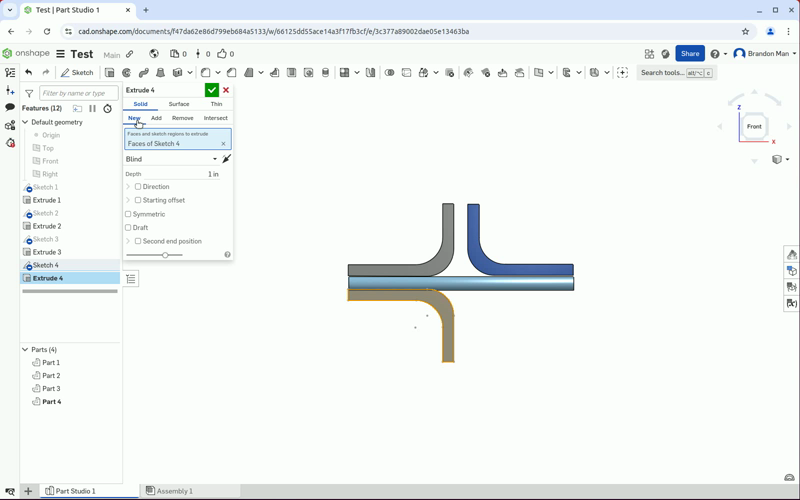
key(tab, 4)
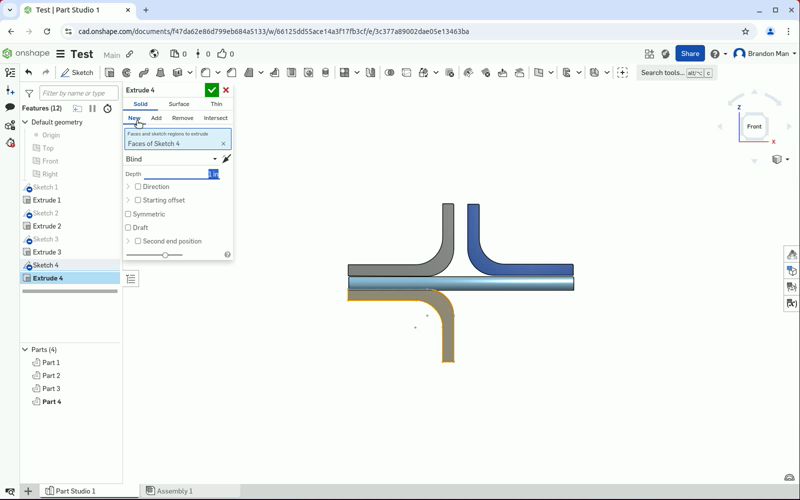
text(13.962)
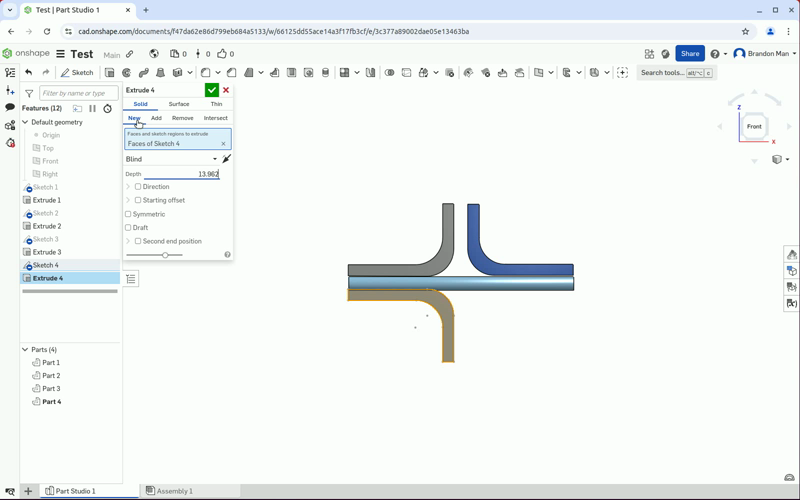
key(tab, 3)
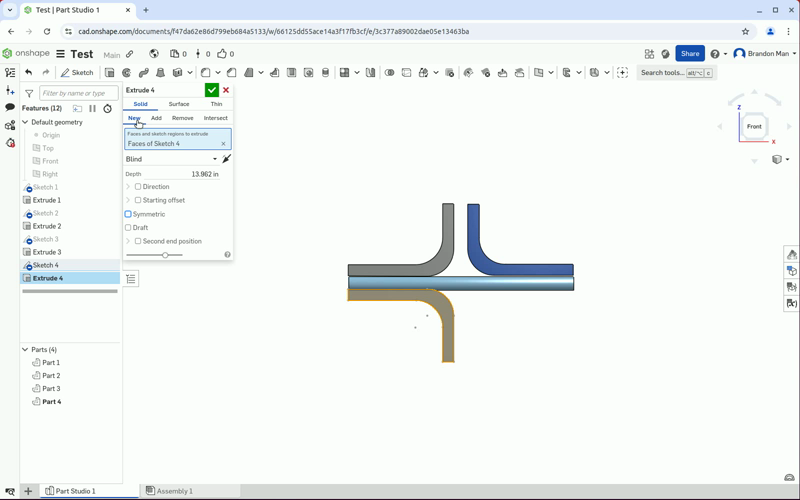
key(space)
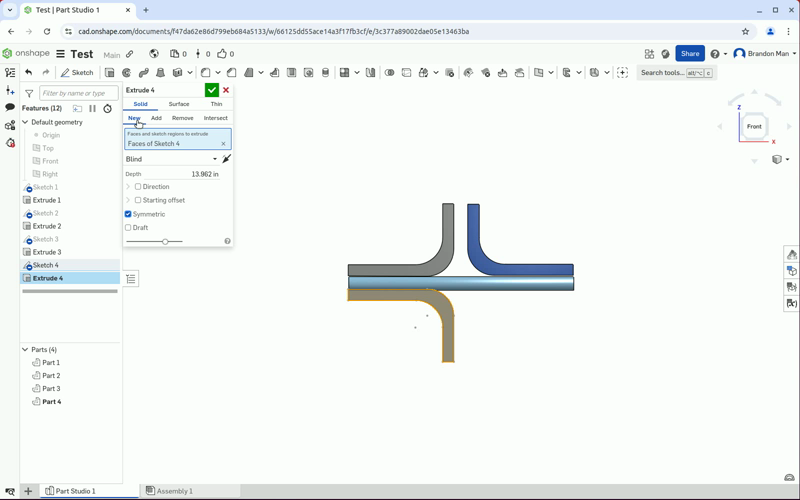
key(enter)
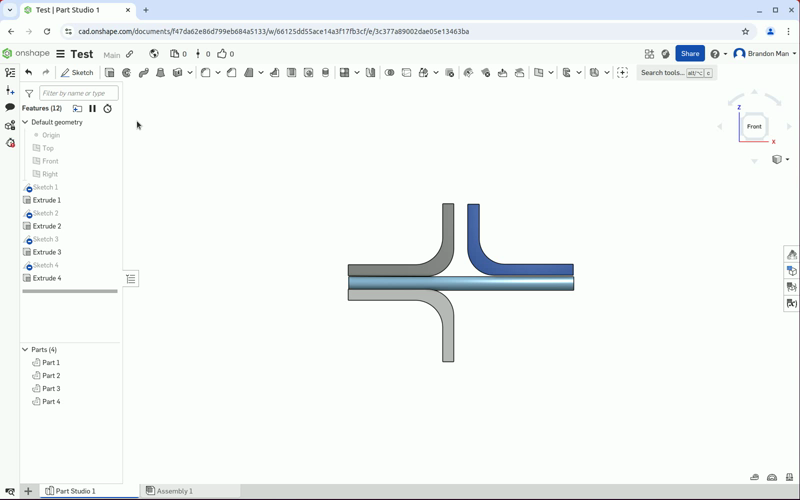
key(shift+h)
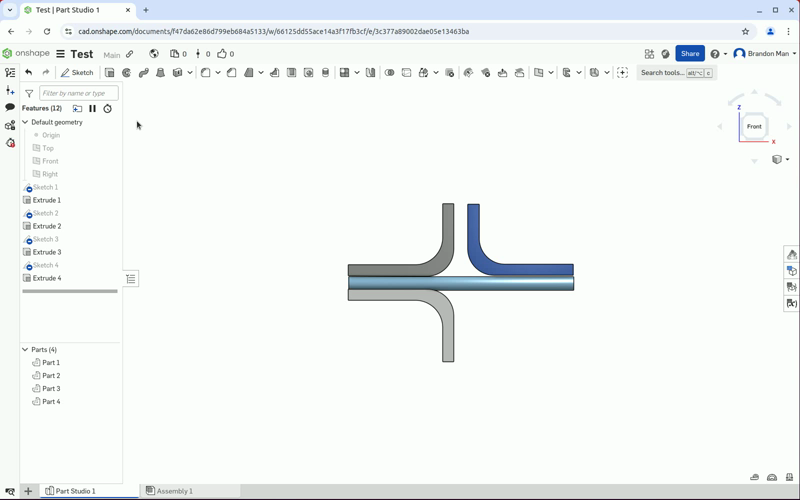
key(shift+h)
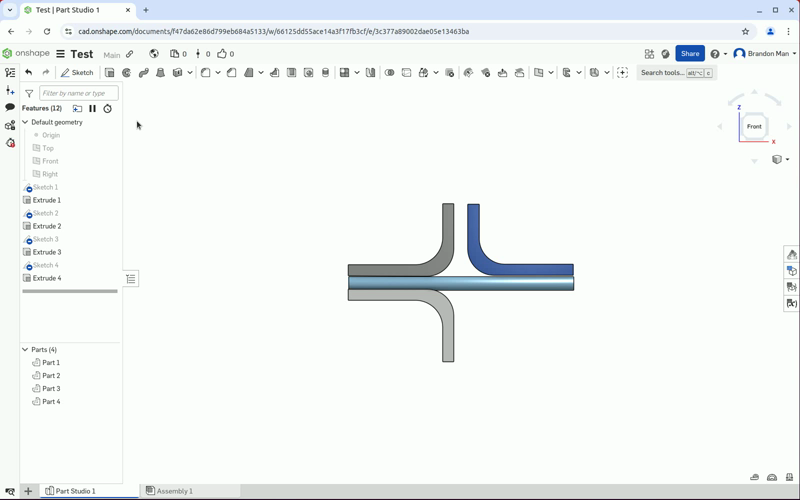
mouse_move(73, 189)
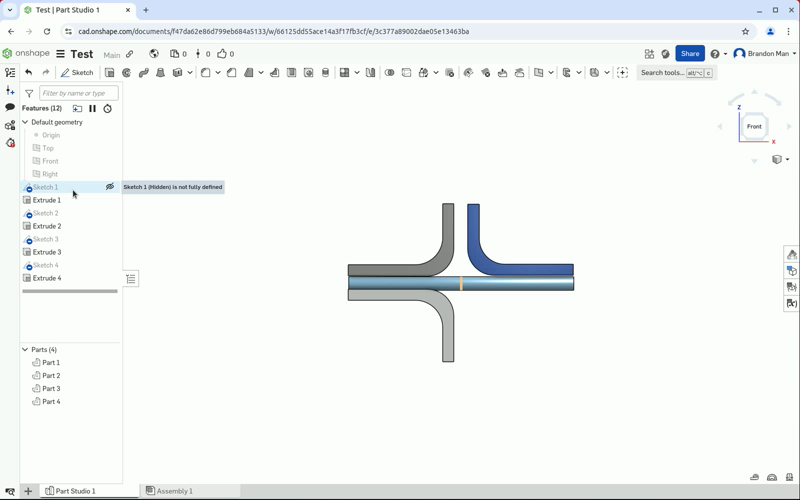
click(73, 189)
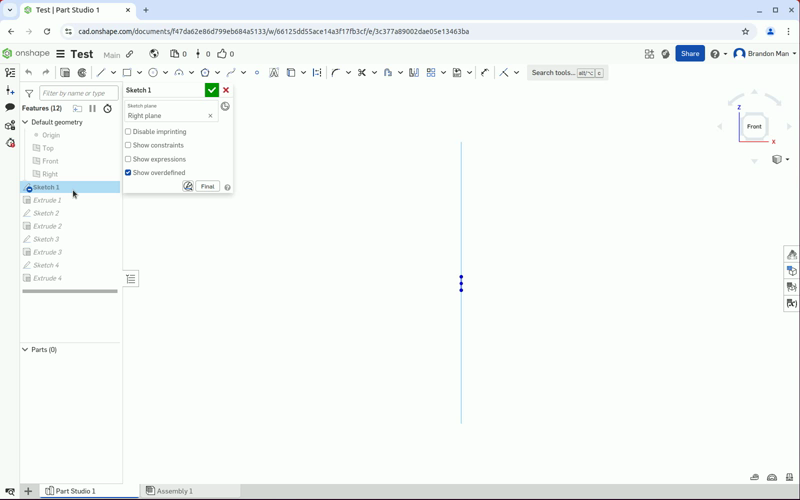
mouse_move(229, 92)
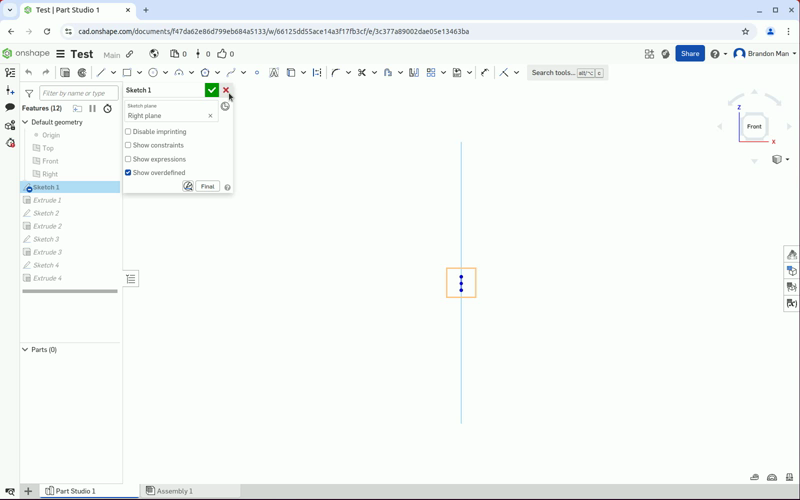
click(229, 92)
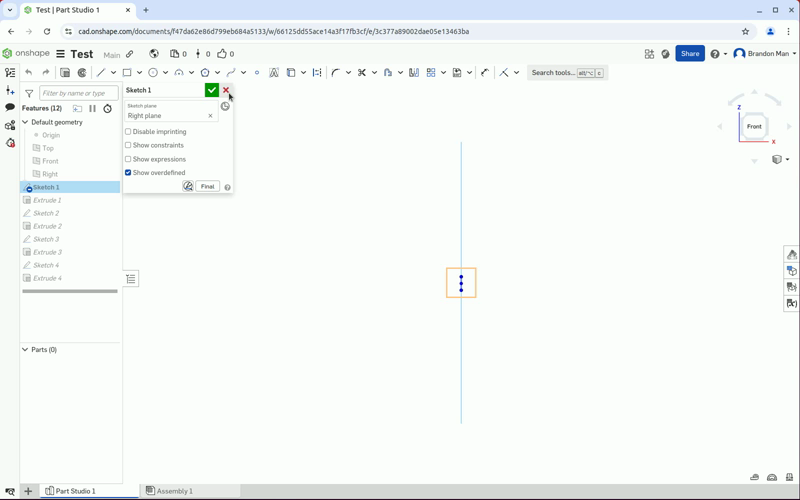
key(shift+s)
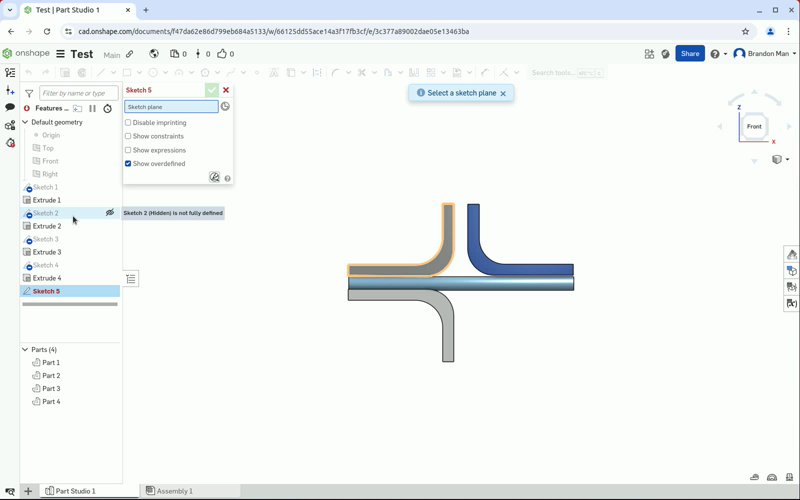
scroll(3)
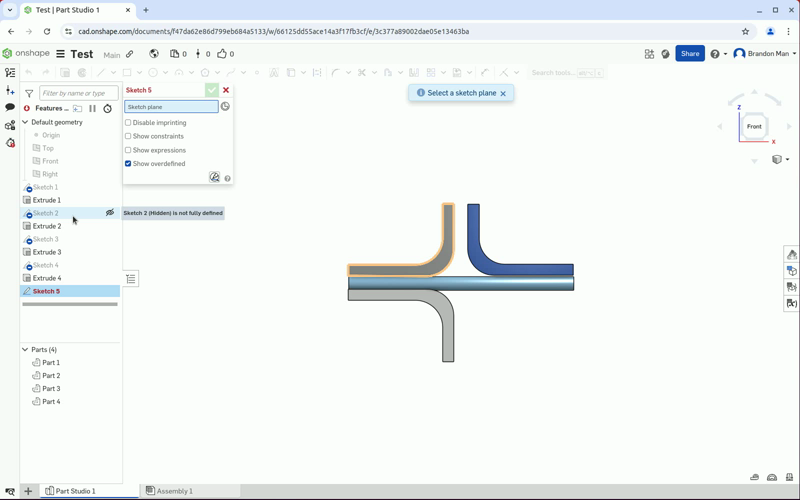
mouse_move(73, 163)
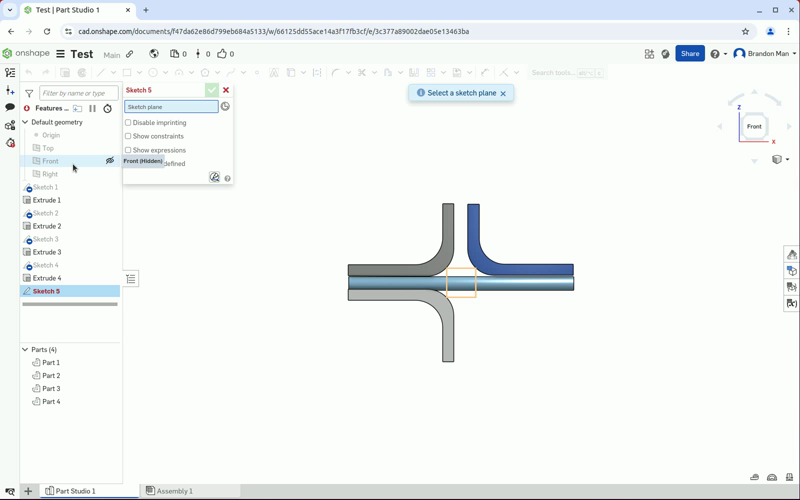
click(73, 163)
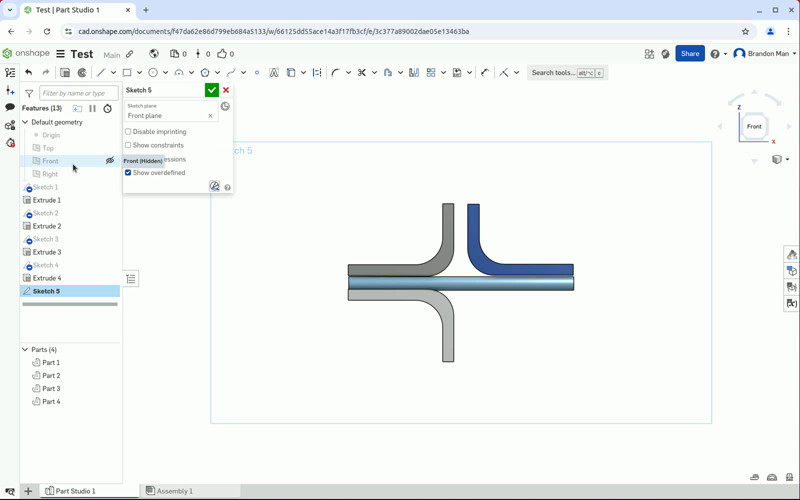
mouse_move(73, 352)
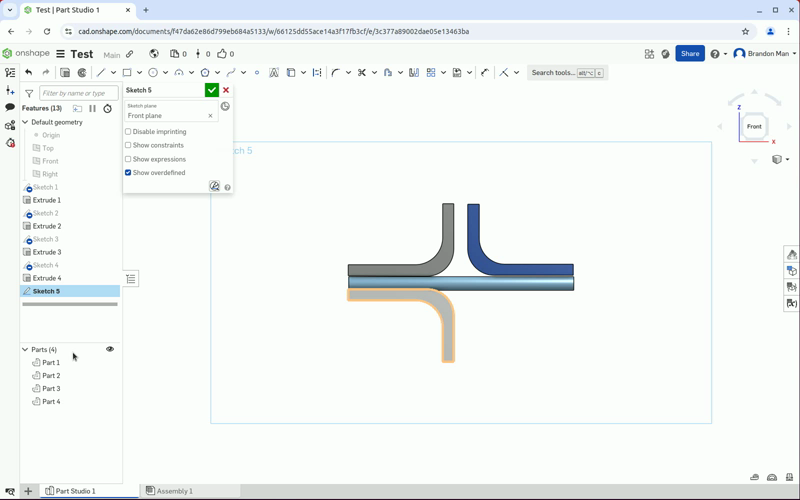
key(y)
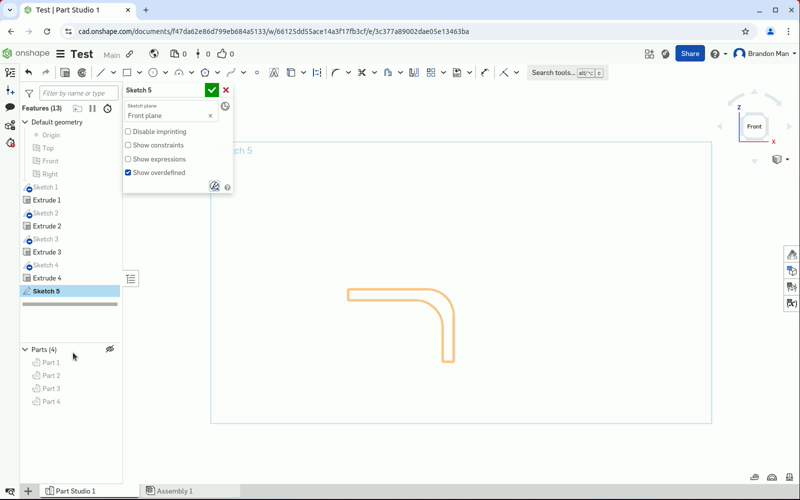
key(l)
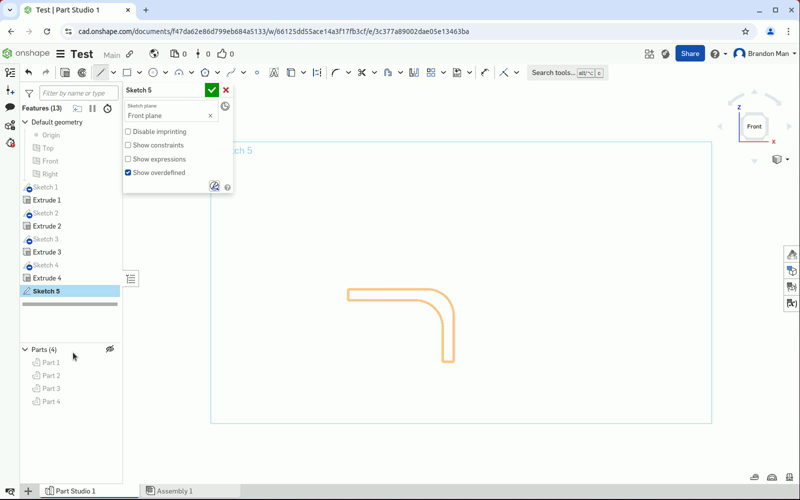
key_down(shift)
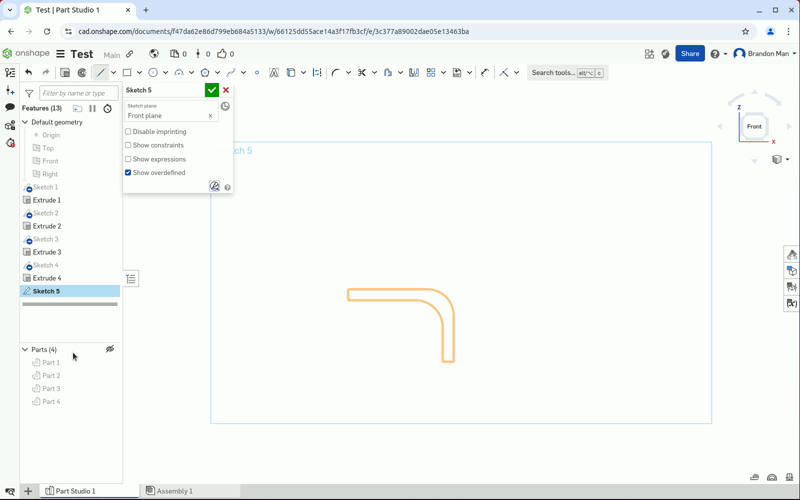
mouse_move(467, 361)
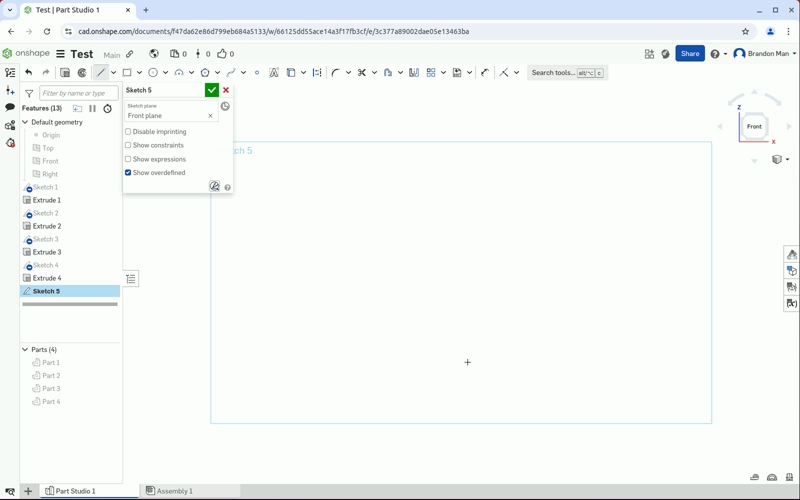
click(467, 361)
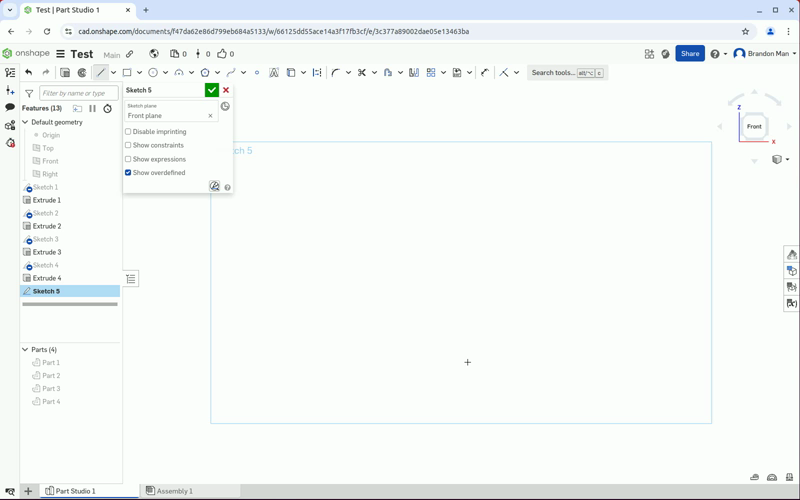
key_up(shift)
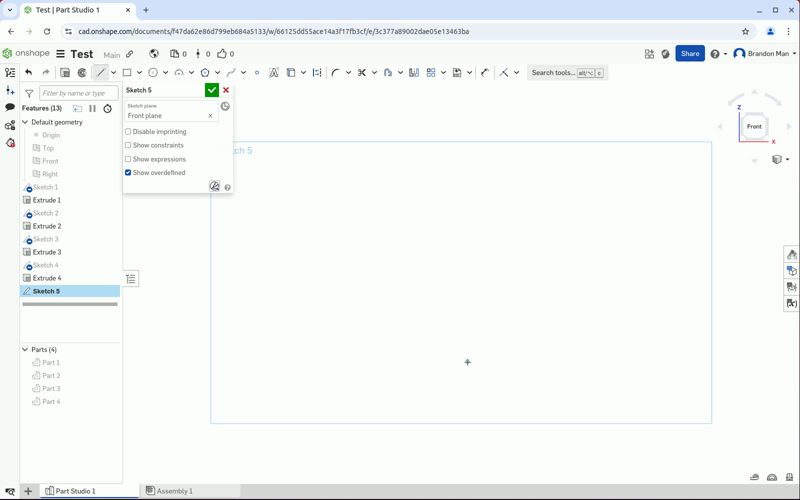
key_down(shift)
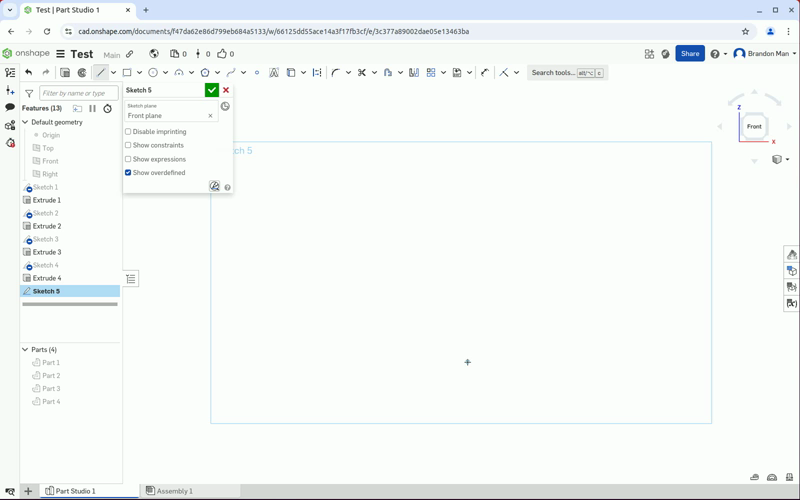
mouse_move(497, 361)
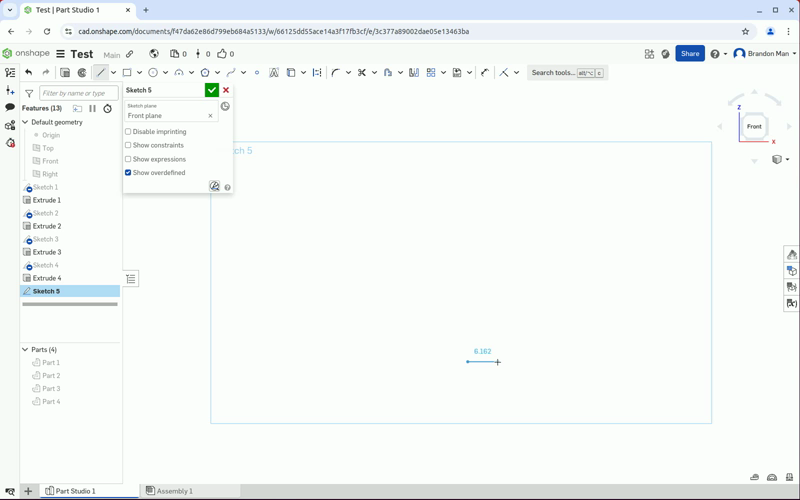
mouse_move(479, 361)
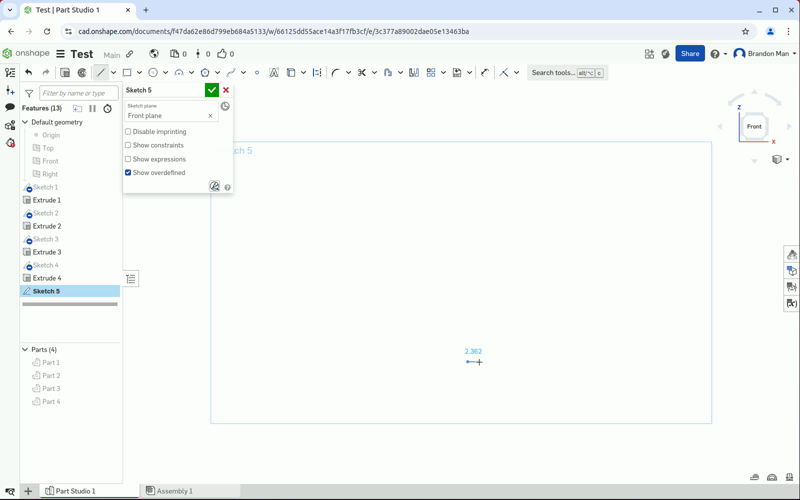
click(479, 361)
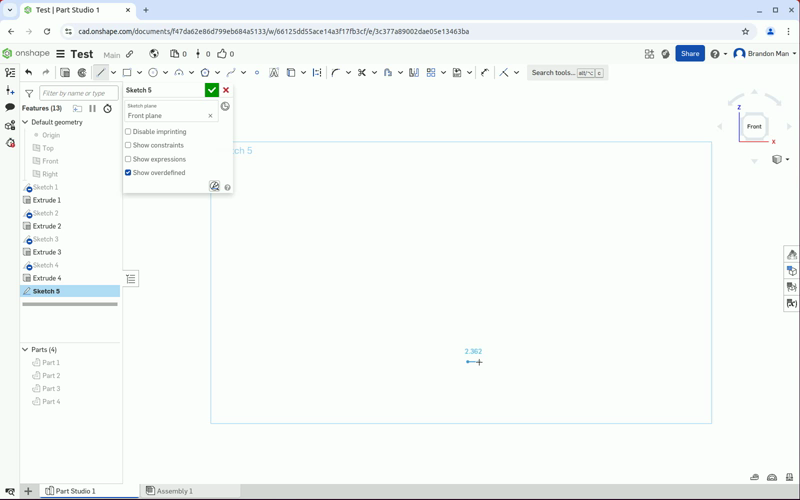
key_up(shift)
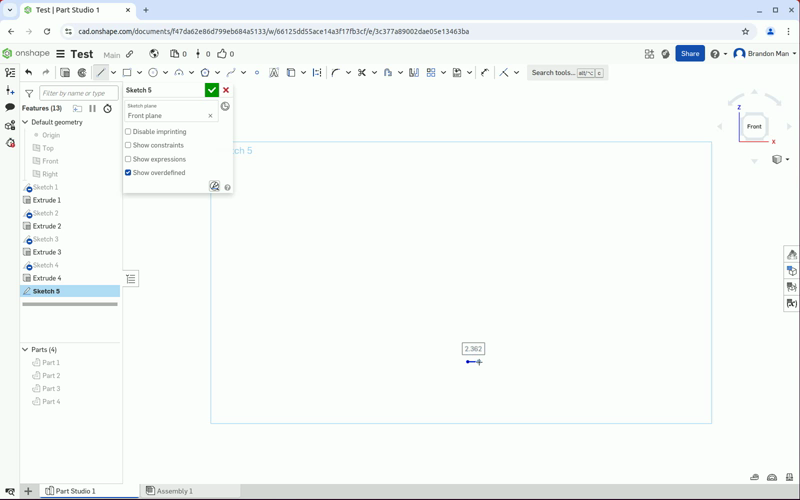
key_down(shift)
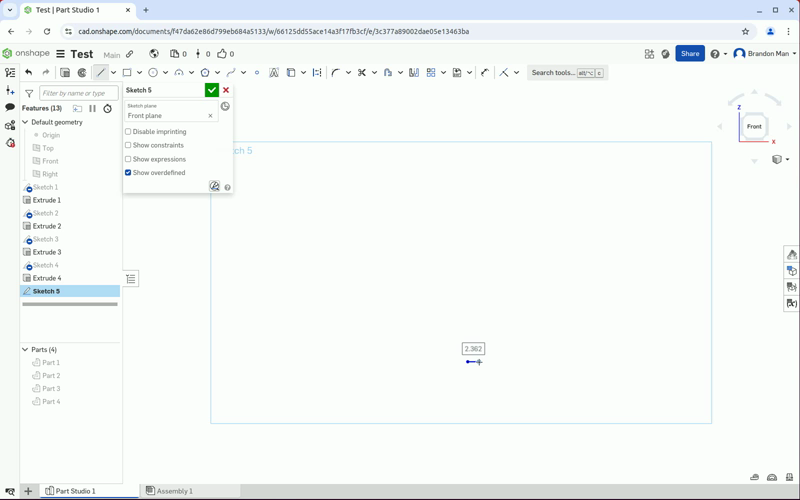
mouse_move(509, 361)
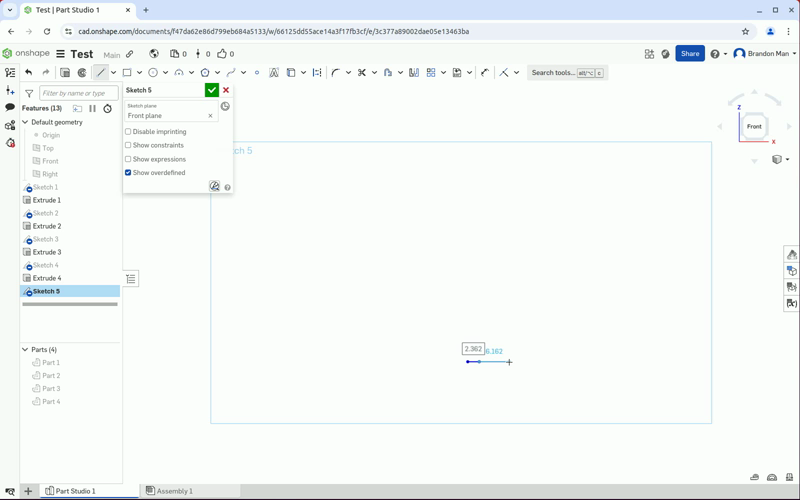
mouse_move(479, 327)
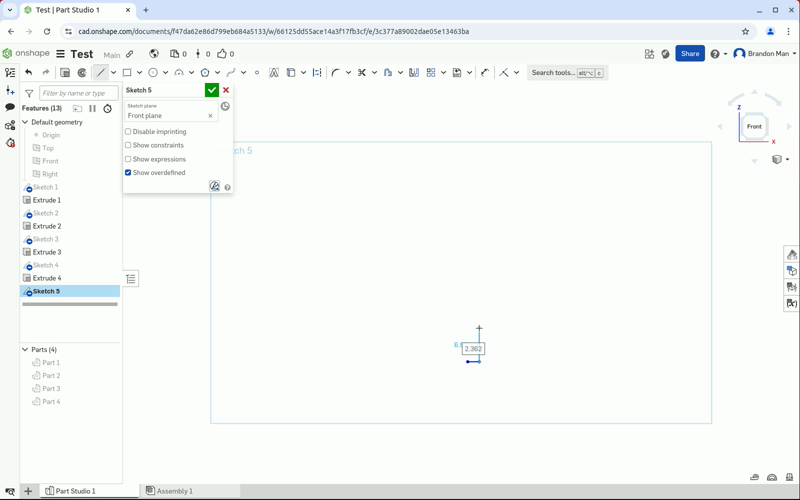
click(479, 327)
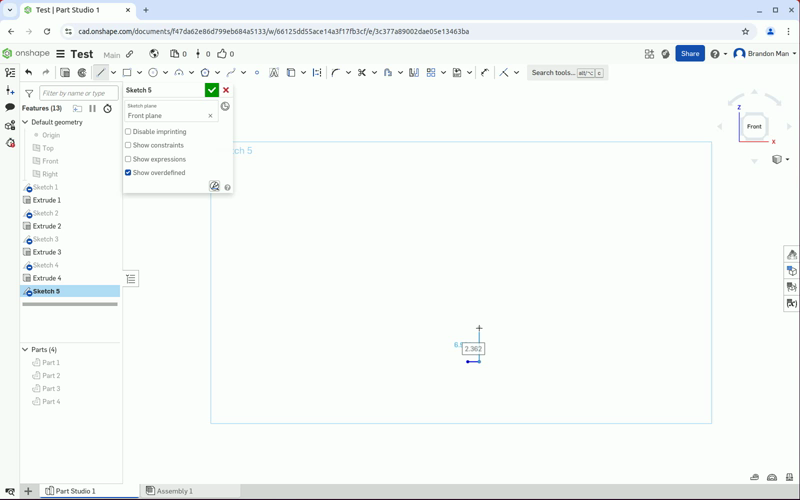
key_up(shift)
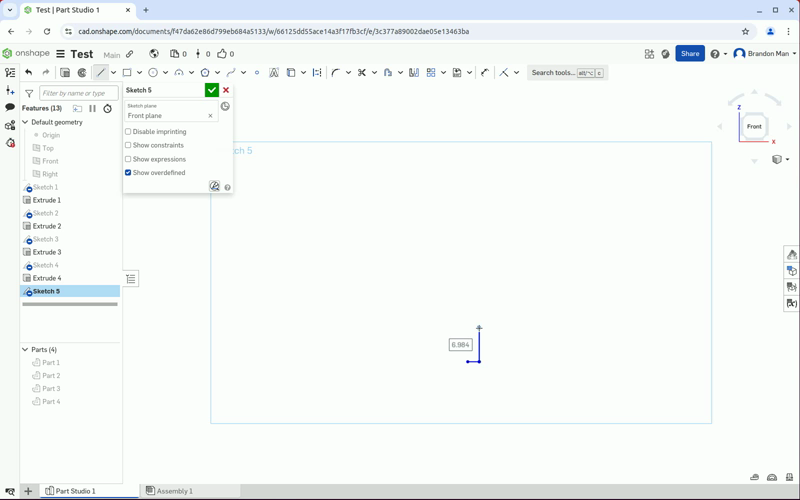
key(esc)
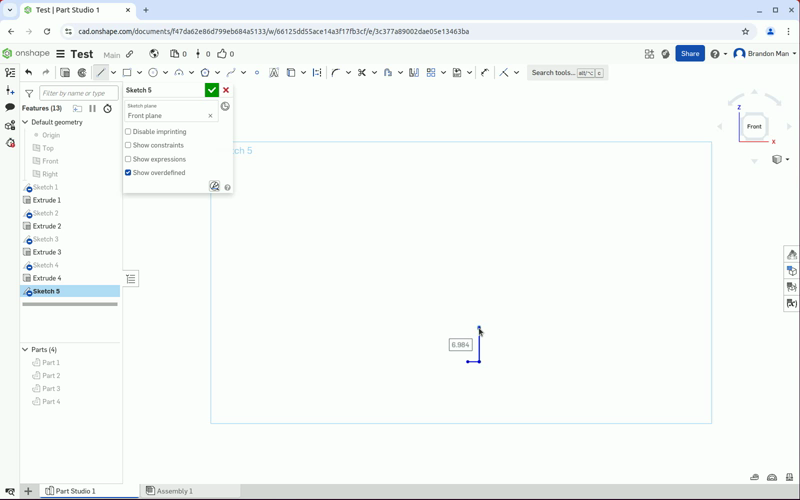
key(a)
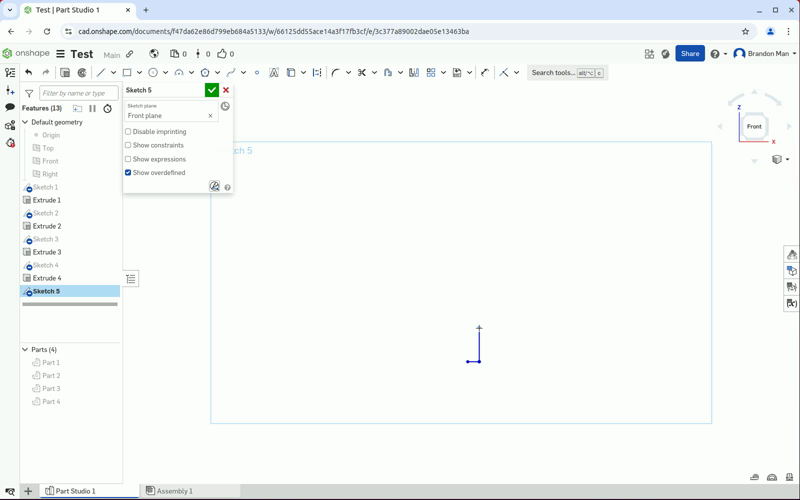
mouse_move(479, 327)
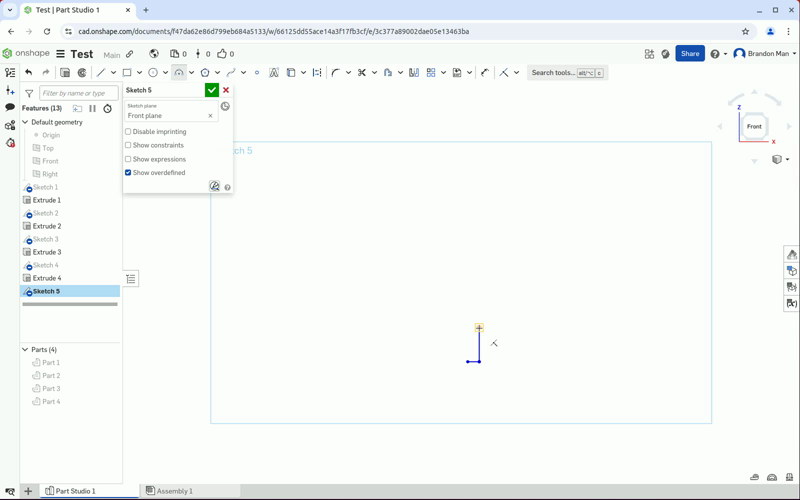
click(479, 327)
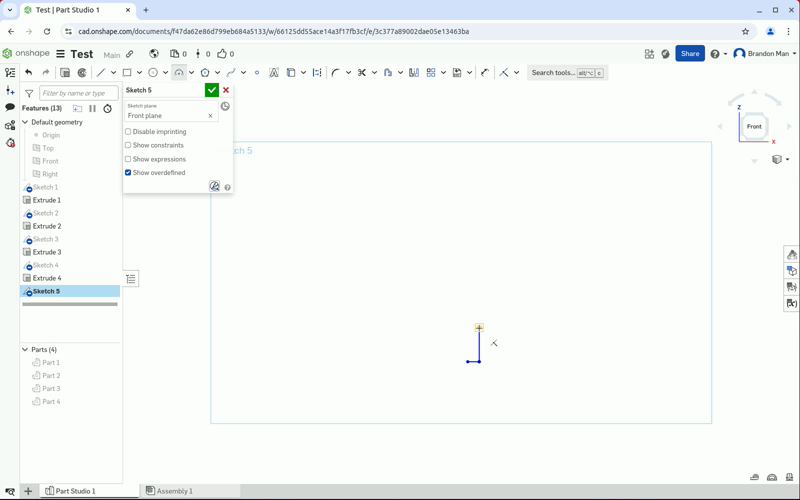
key_down(shift)
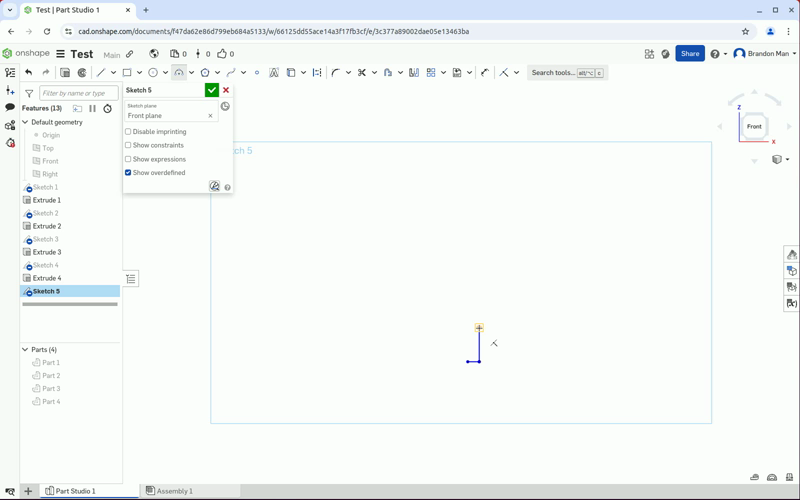
mouse_move(505, 300)
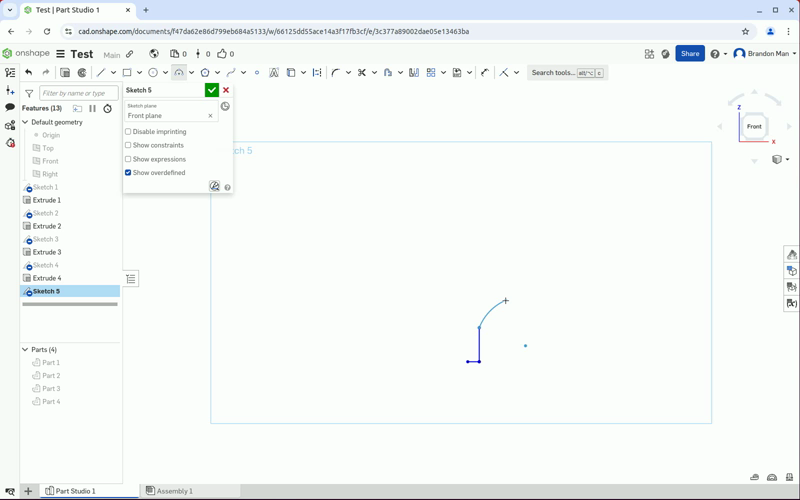
click(505, 300)
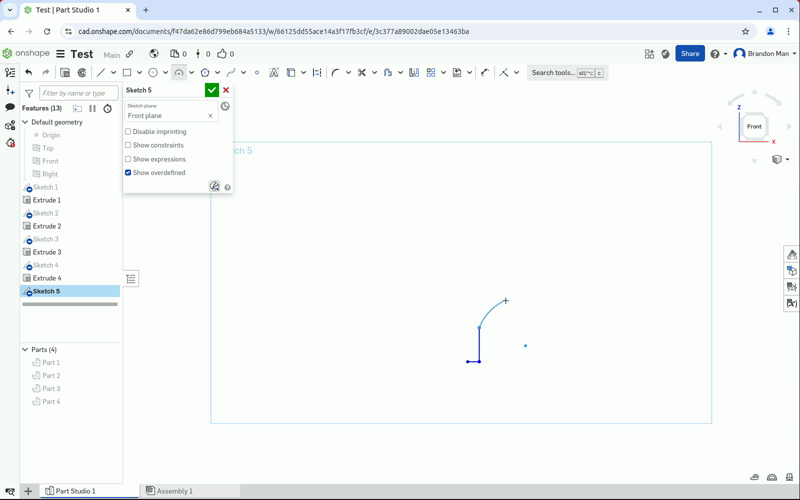
mouse_move(486, 308)
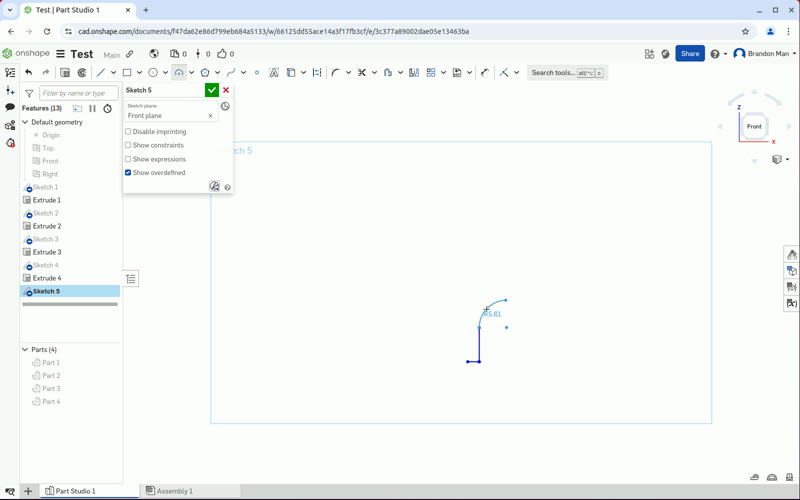
click(486, 308)
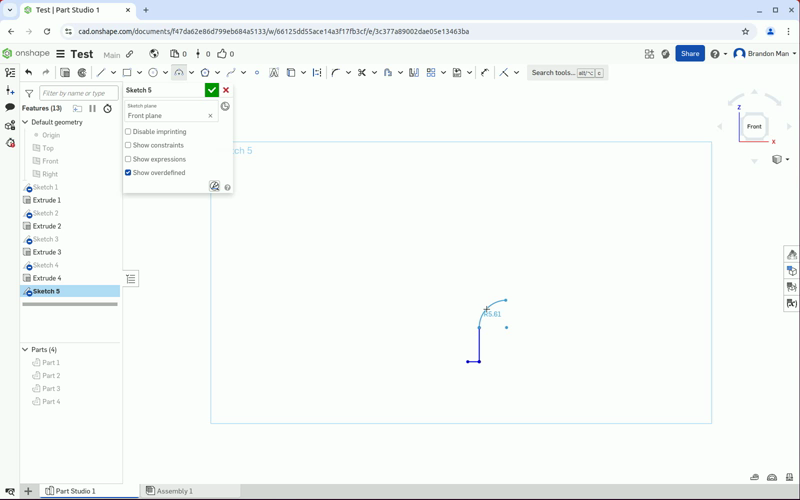
key_up(shift)
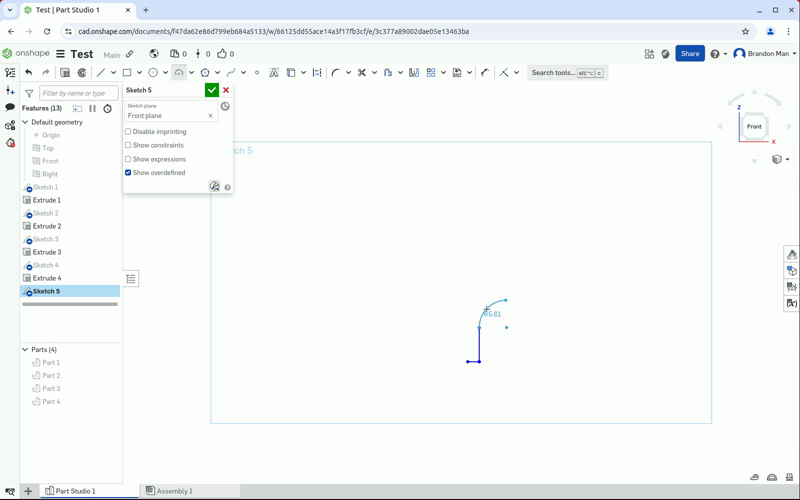
key(esc)
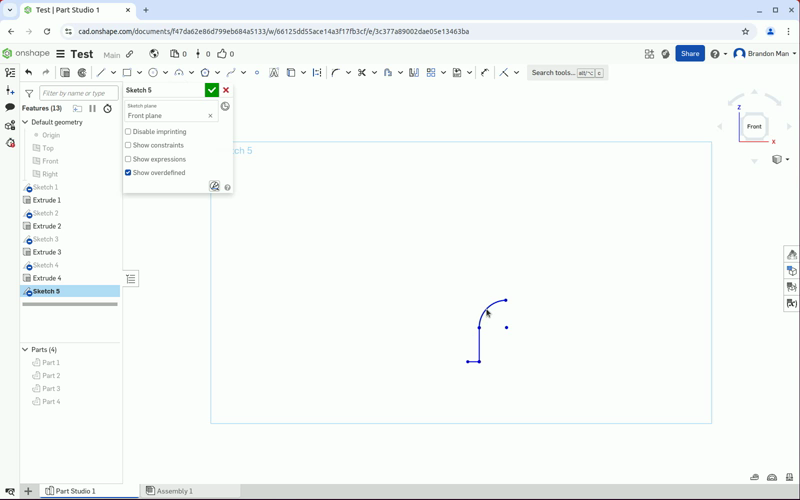
key(l)
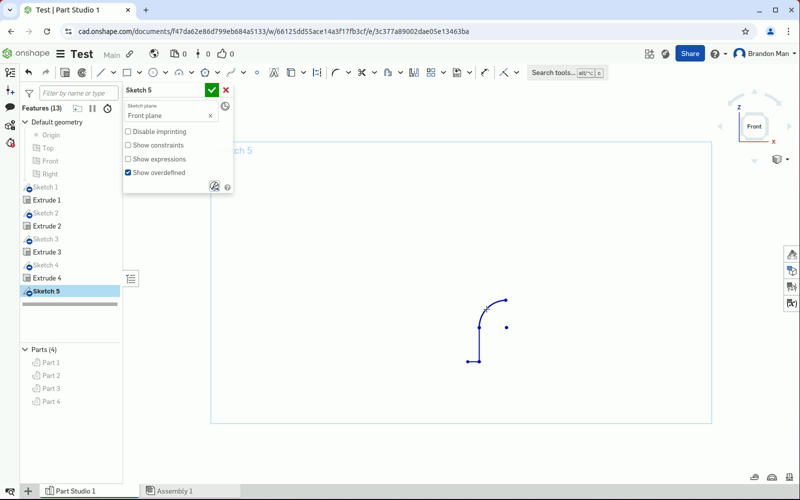
mouse_move(505, 300)
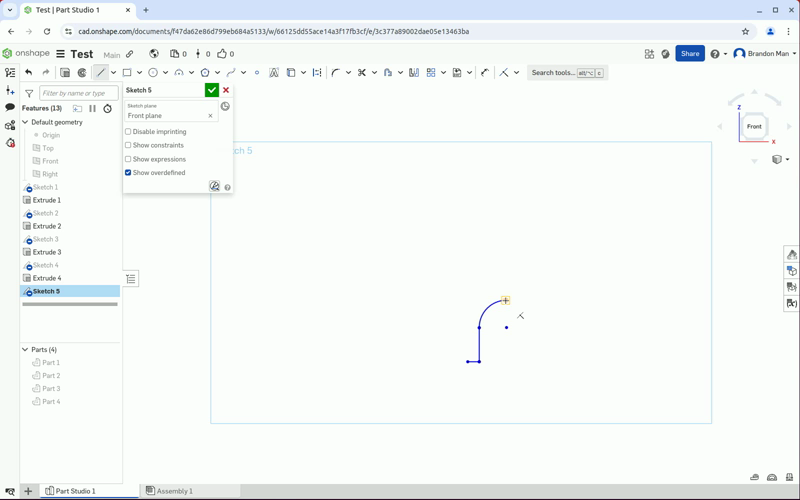
click(505, 300)
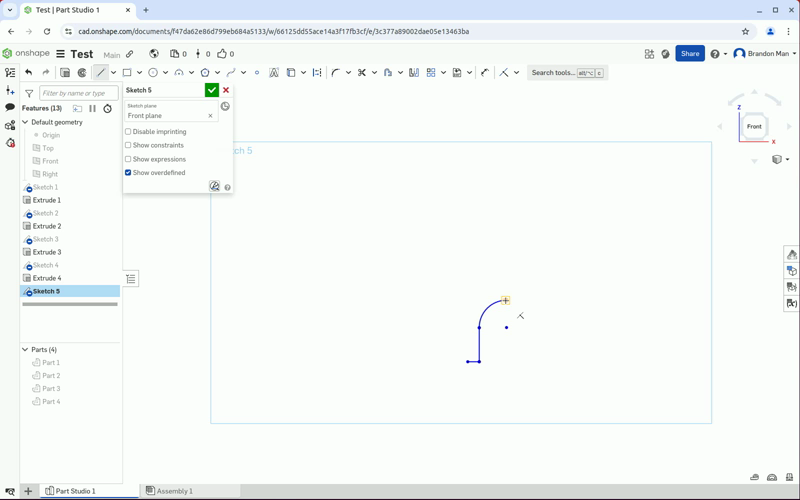
key_down(shift)
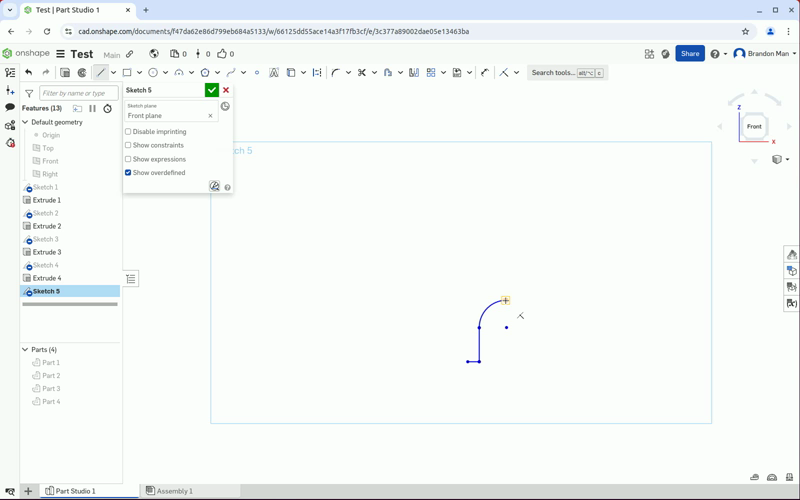
mouse_move(573, 300)
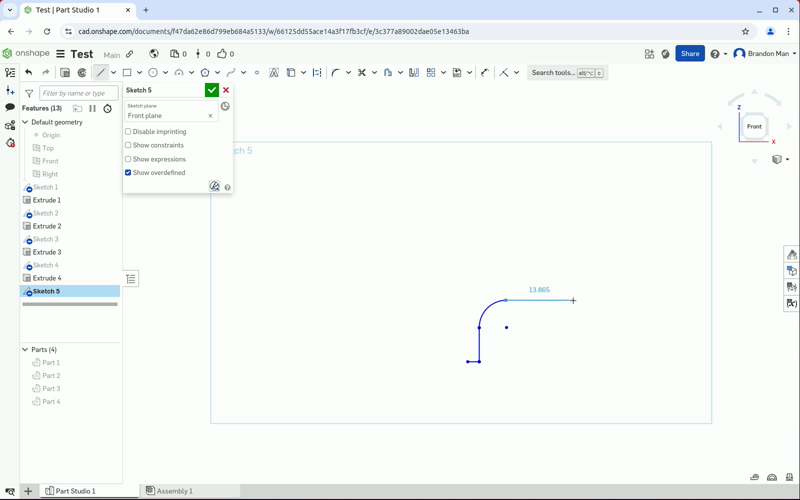
click(573, 300)
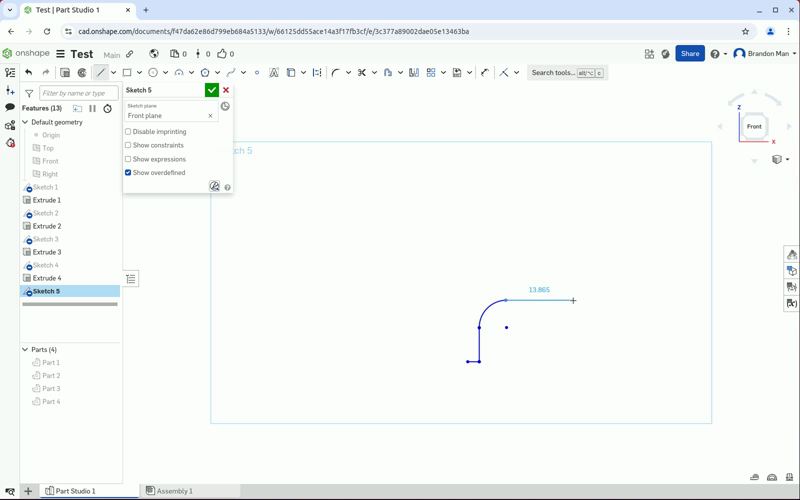
key_up(shift)
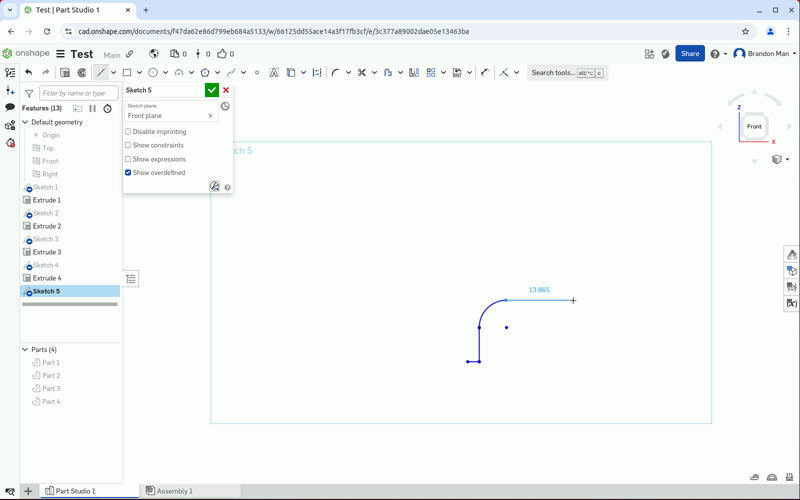
key_down(shift)
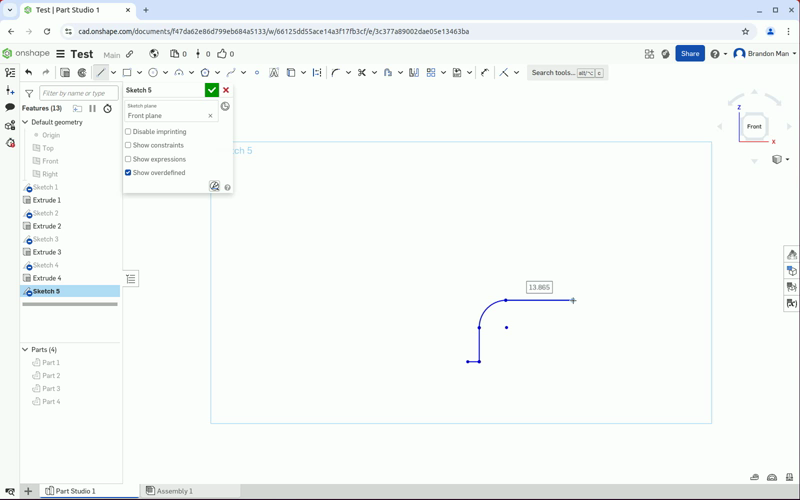
mouse_move(589, 300)
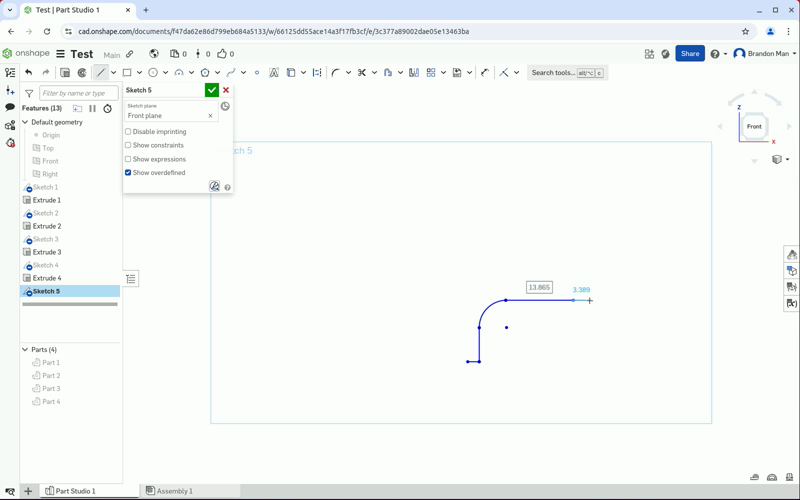
mouse_move(573, 289)
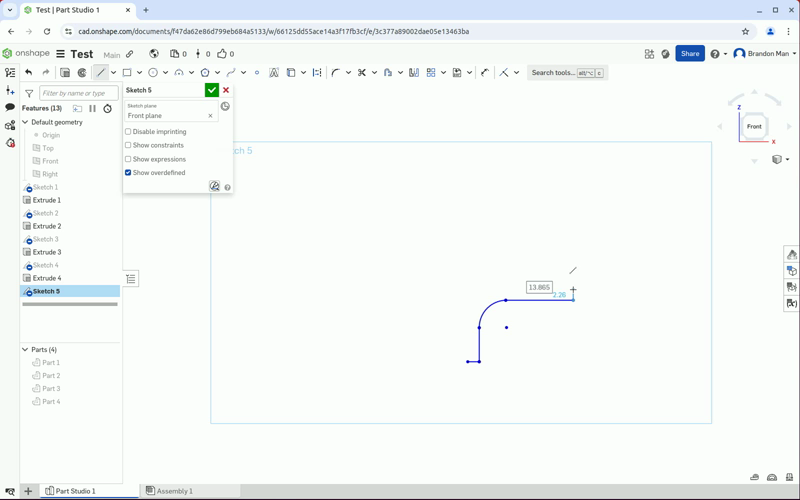
click(573, 289)
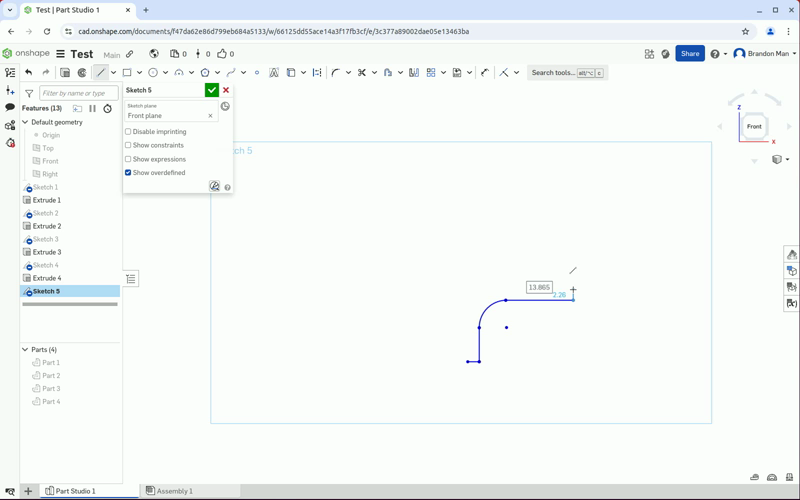
key_up(shift)
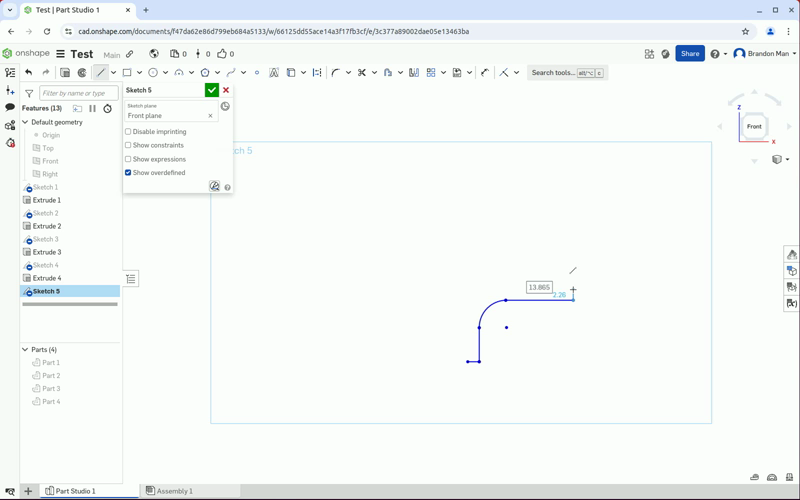
key_down(shift)
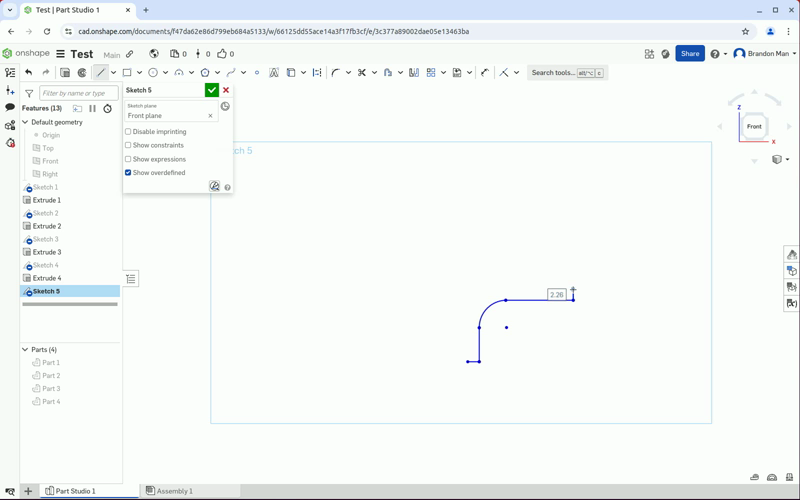
mouse_move(494, 289)
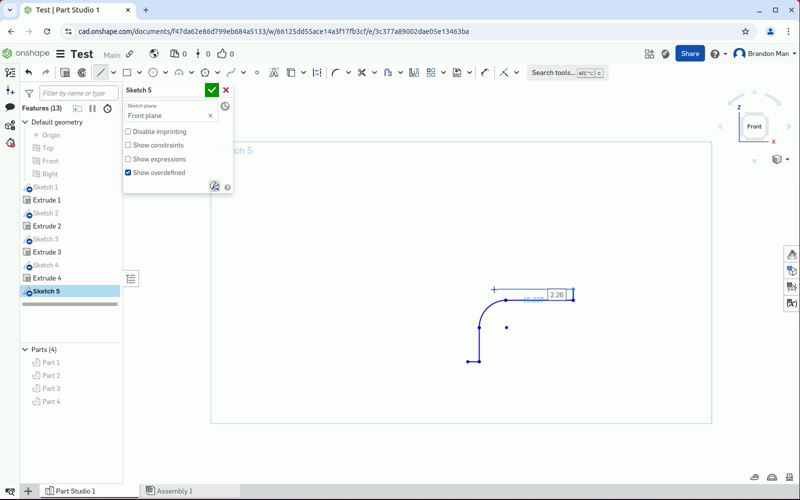
click(494, 289)
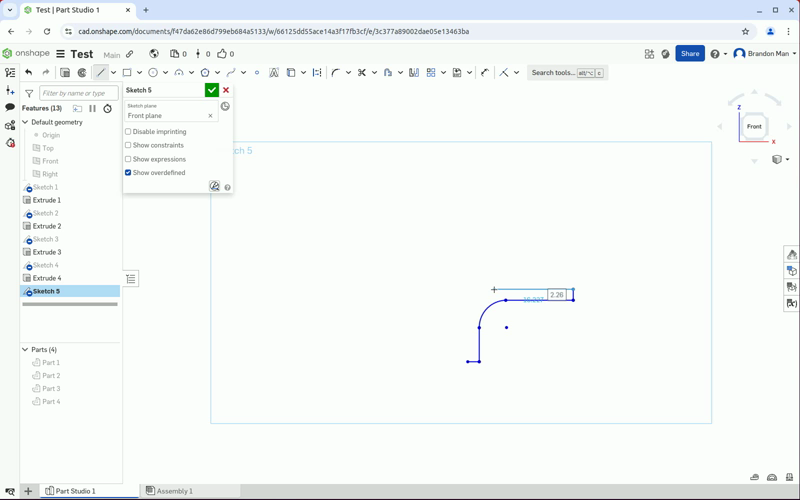
key_up(shift)
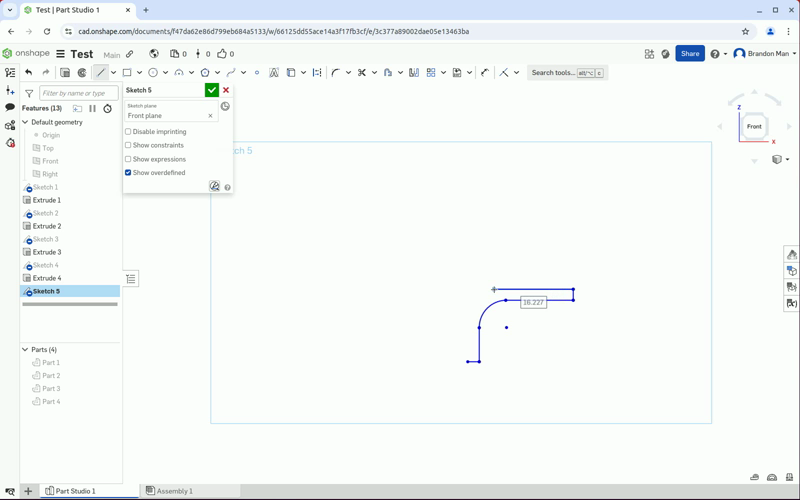
key(esc)
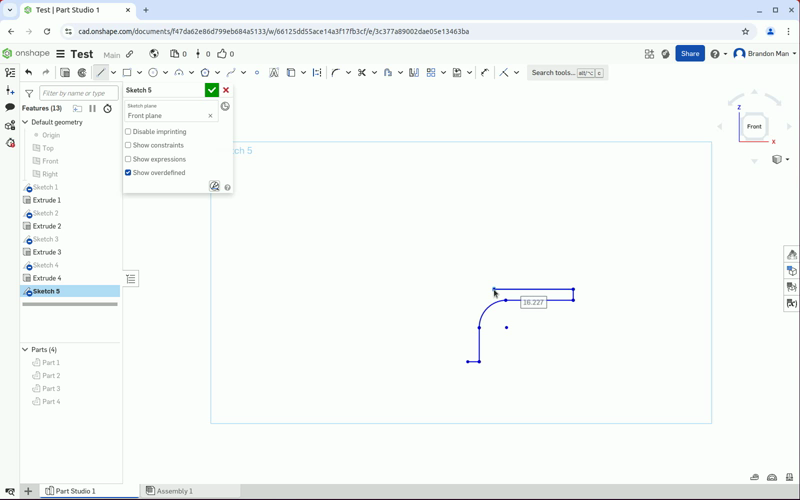
key(a)
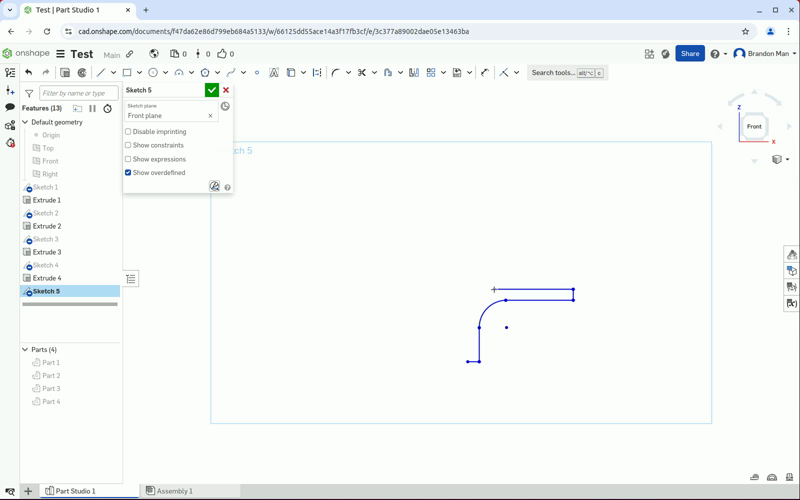
mouse_move(494, 289)
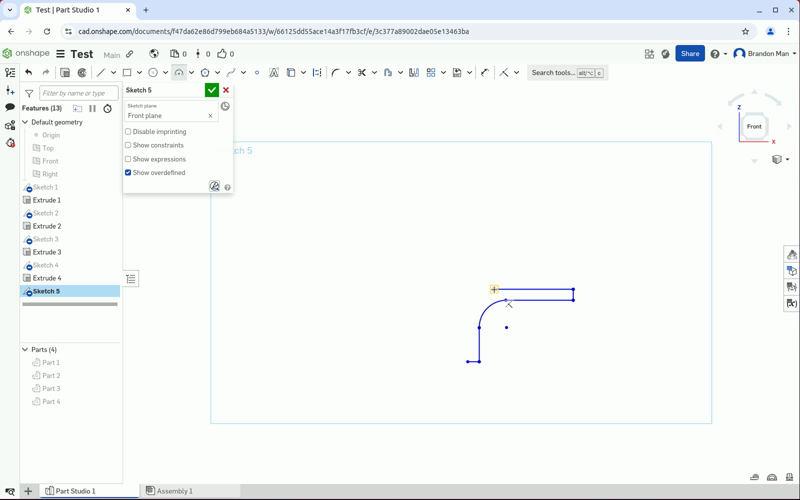
click(494, 289)
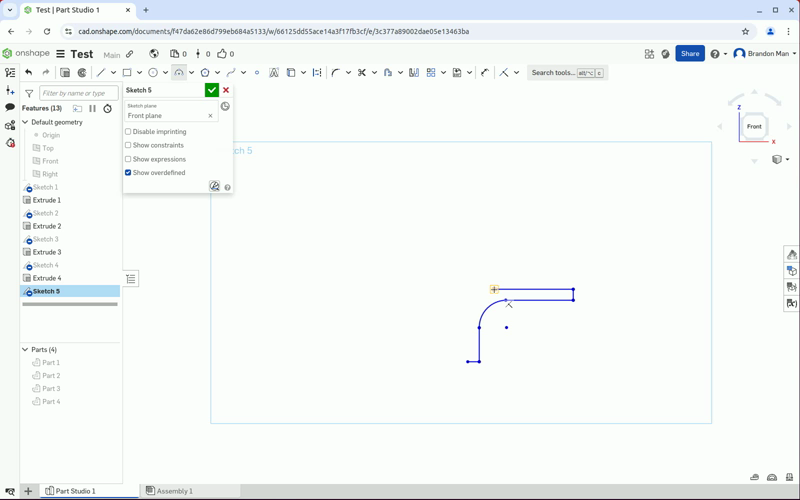
key_down(shift)
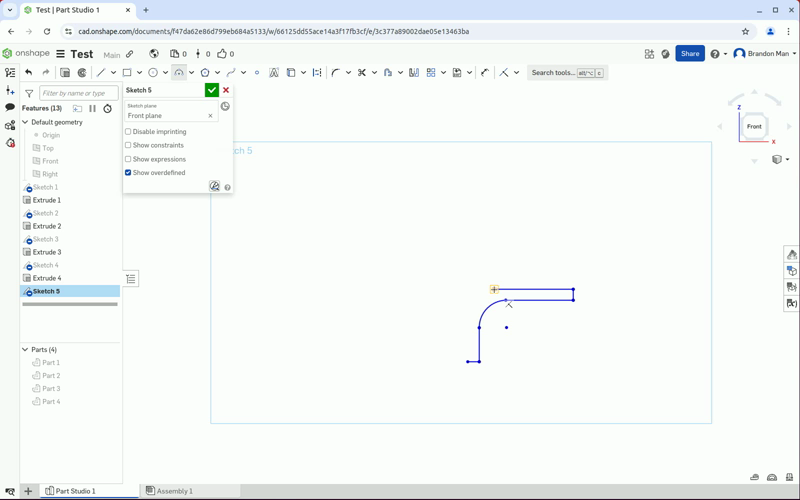
mouse_move(467, 316)
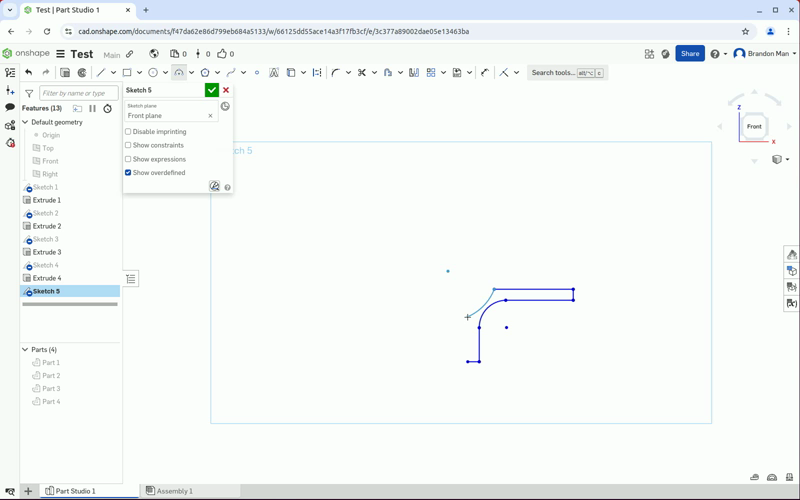
click(467, 316)
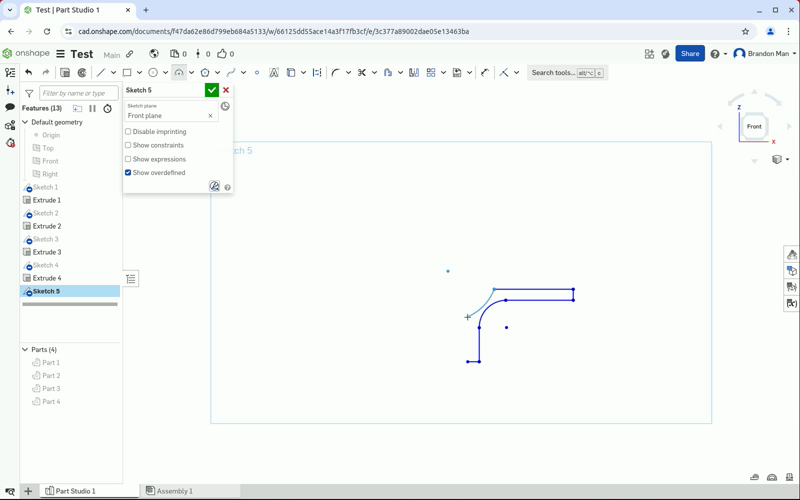
mouse_move(475, 297)
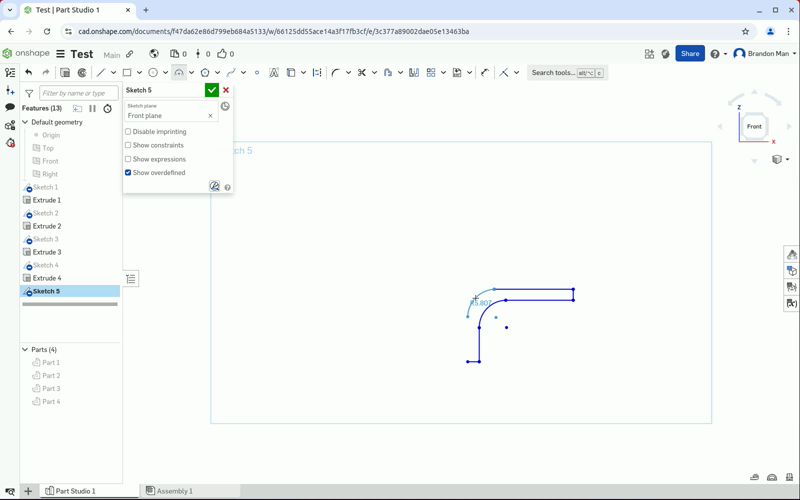
click(475, 297)
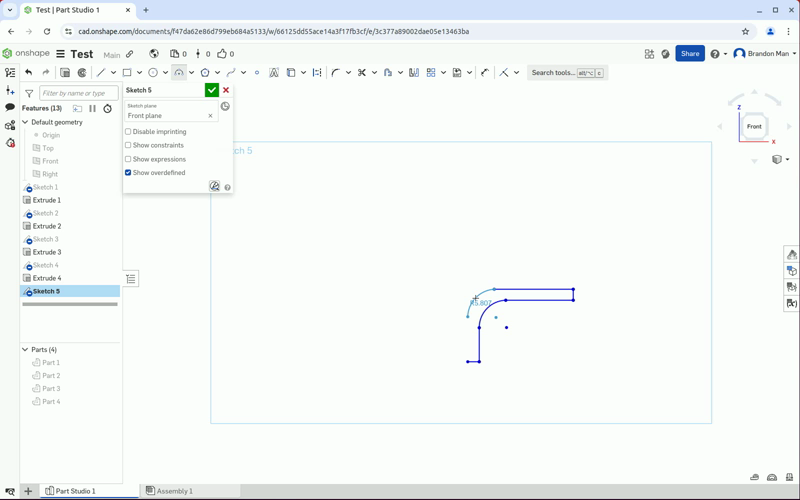
key_up(shift)
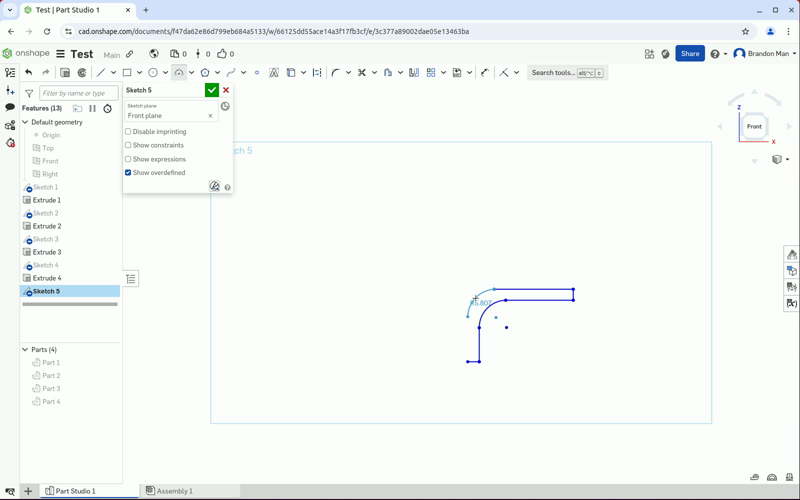
key(esc)
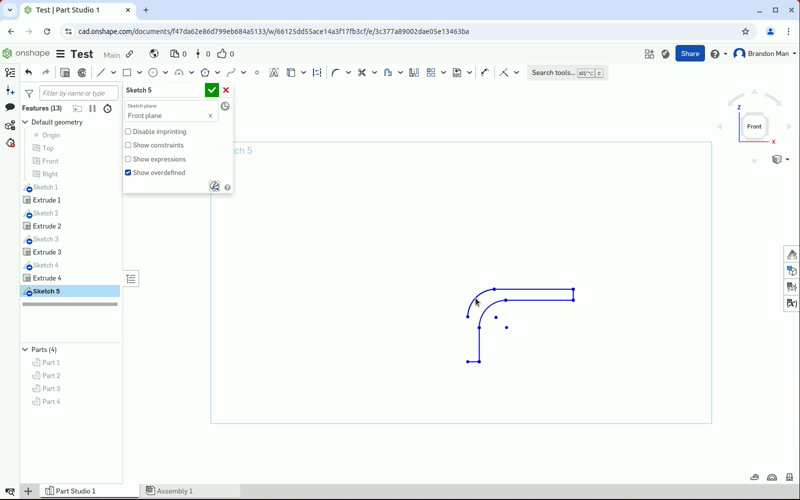
key(l)
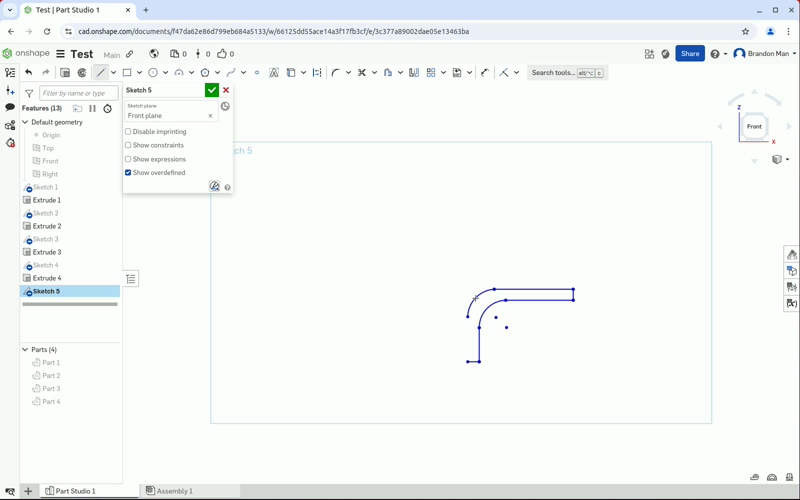
mouse_move(467, 316)
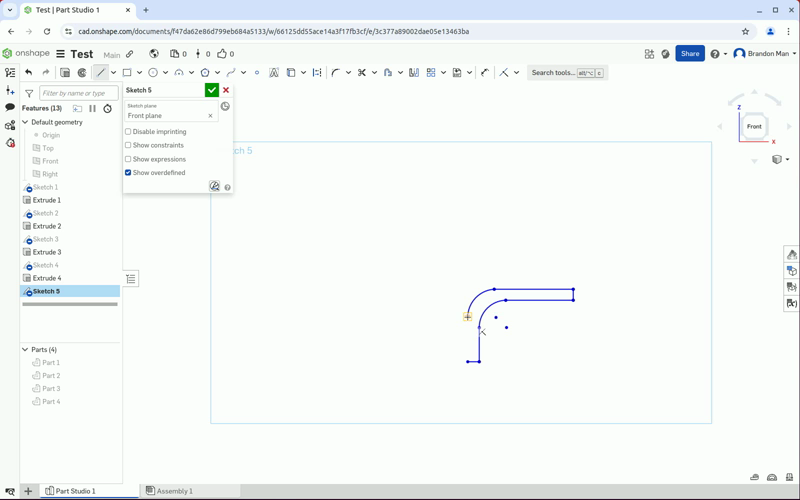
click(467, 316)
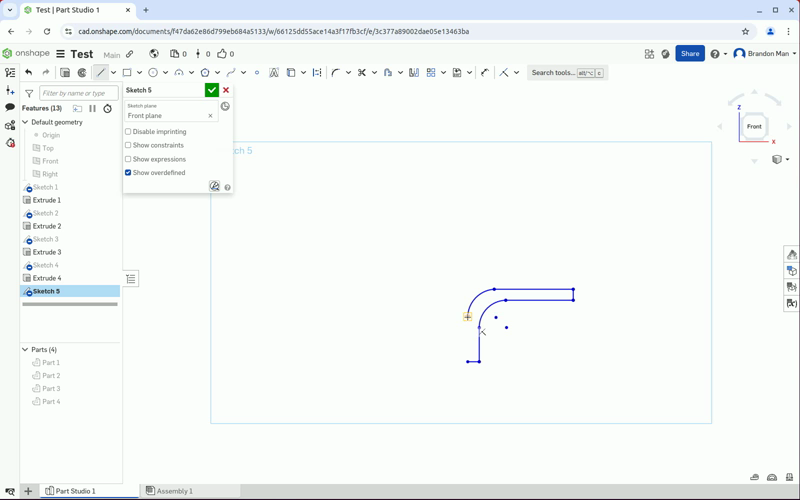
mouse_move(497, 316)
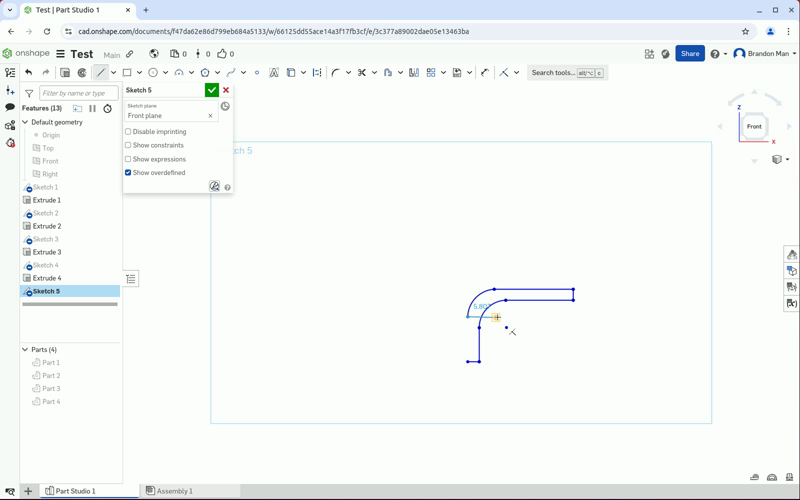
key_down(shift)
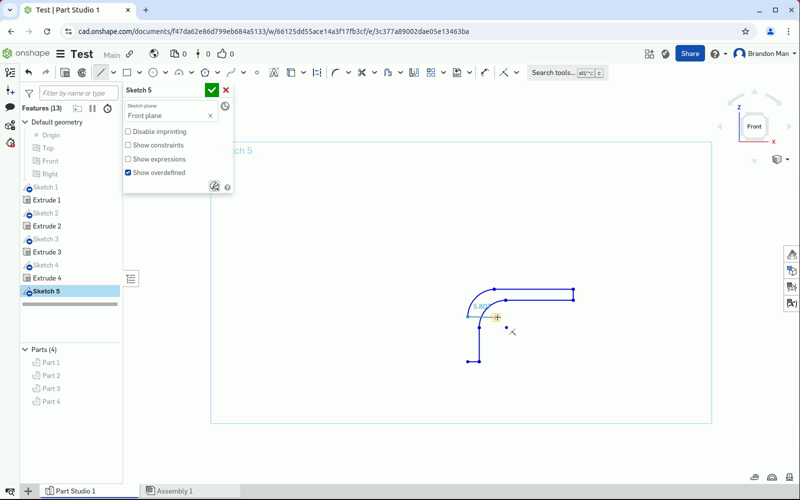
mouse_move(467, 361)
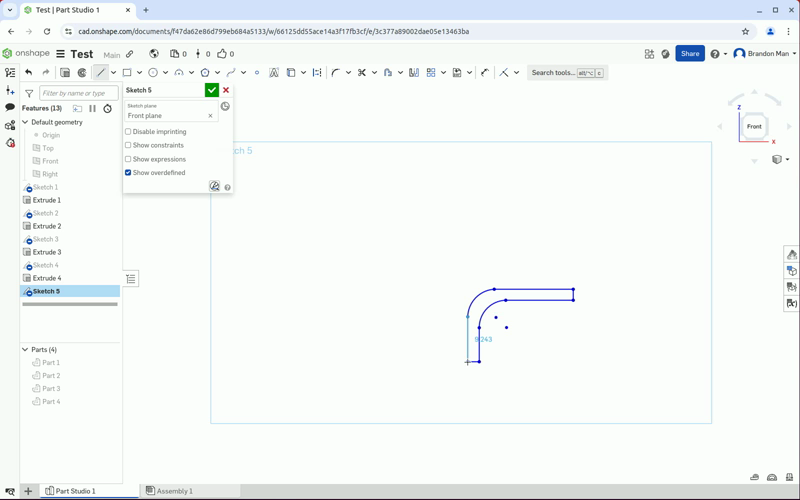
key_up(shift)
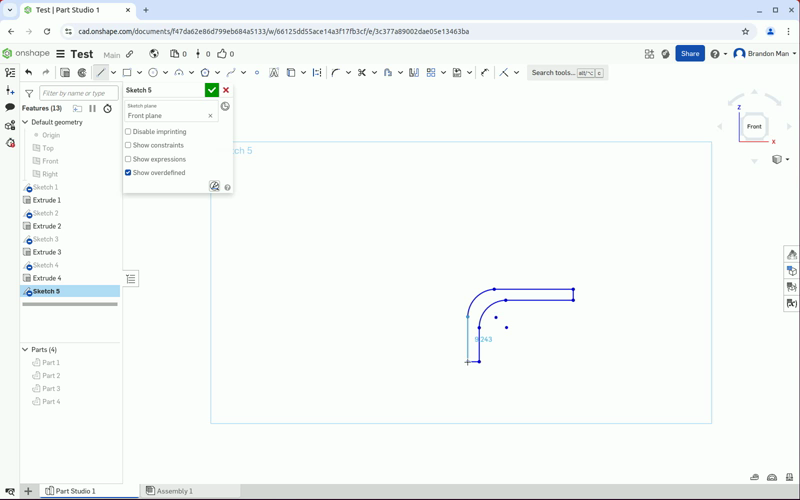
click(467, 361)
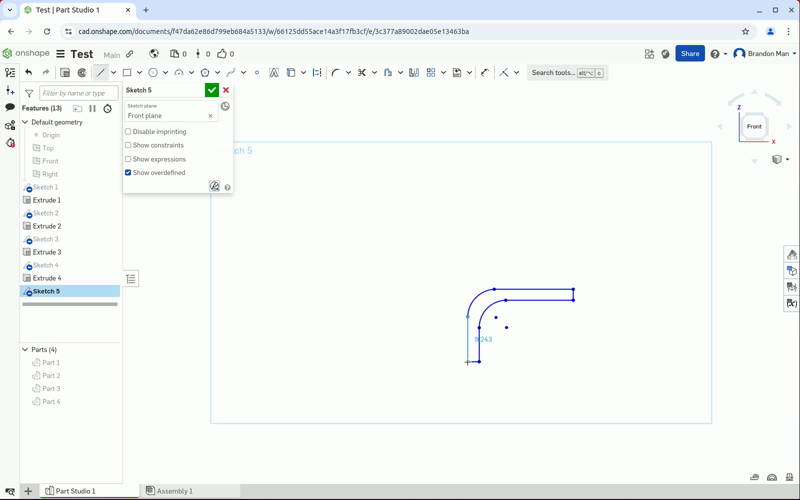
key(esc)
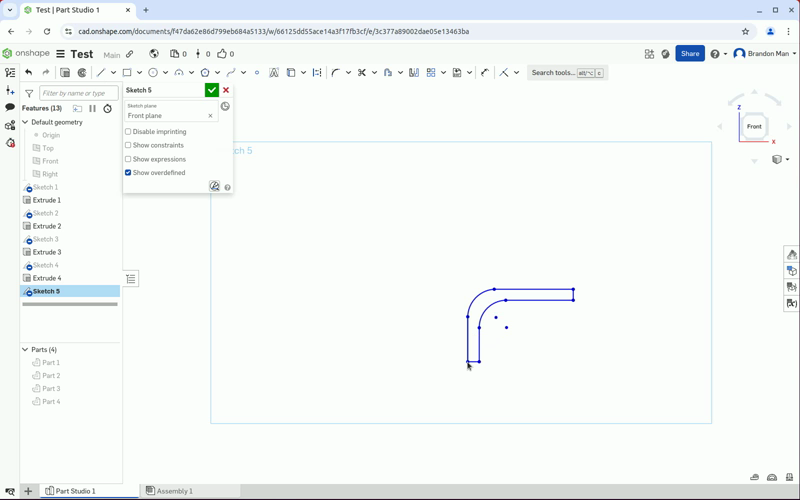
mouse_move(508, 293)
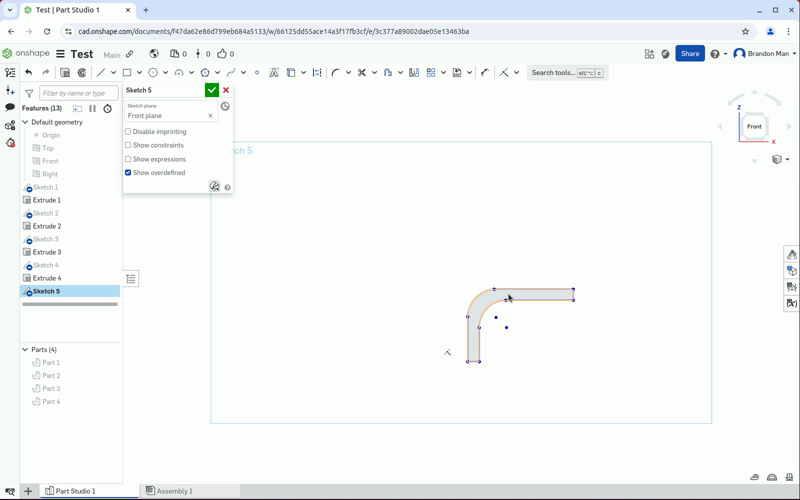
click(508, 293)
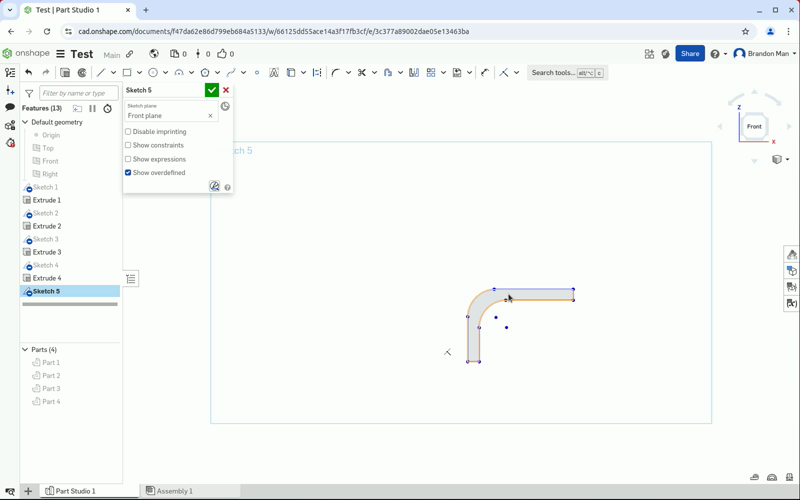
mouse_move(73, 352)
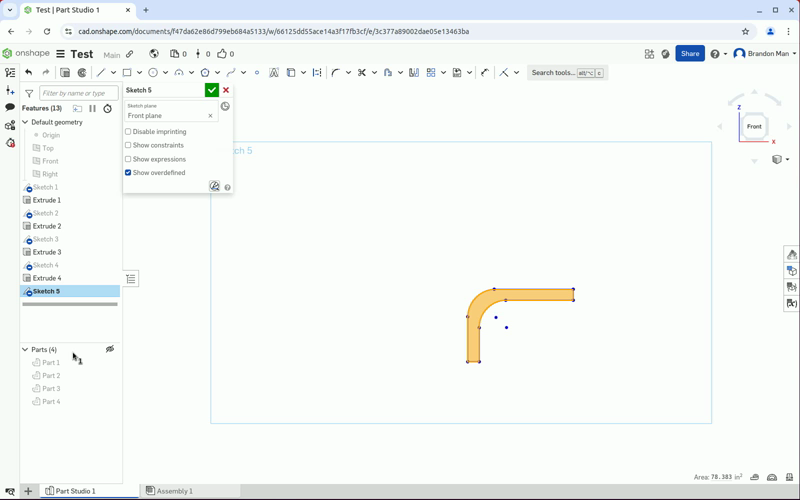
key(shift+y)
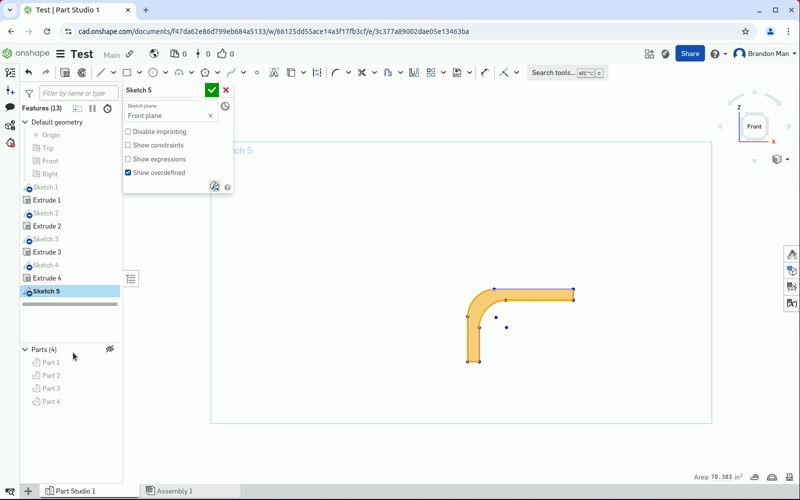
key(shift+e)
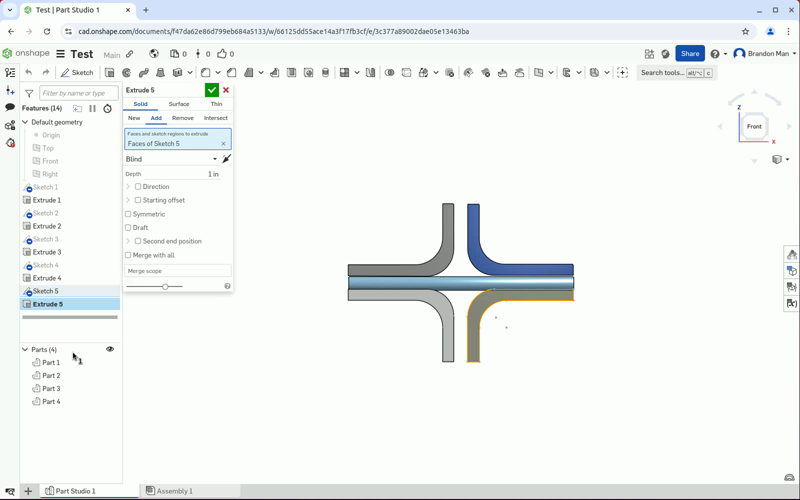
mouse_move(143, 106)
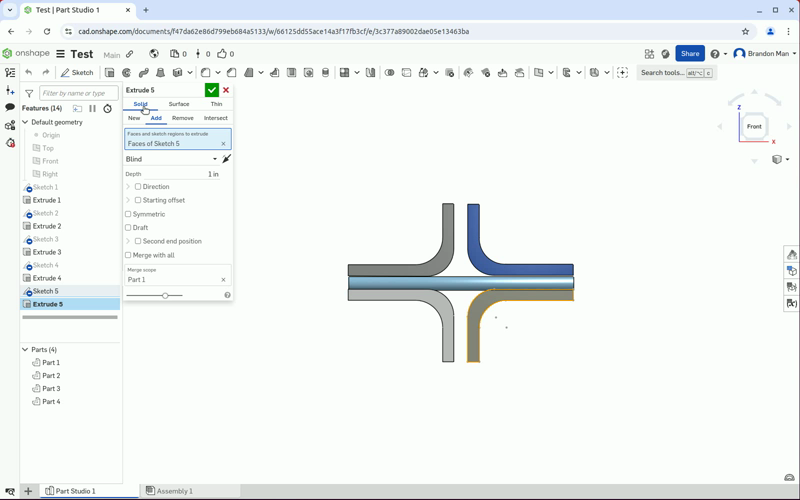
click(143, 106)
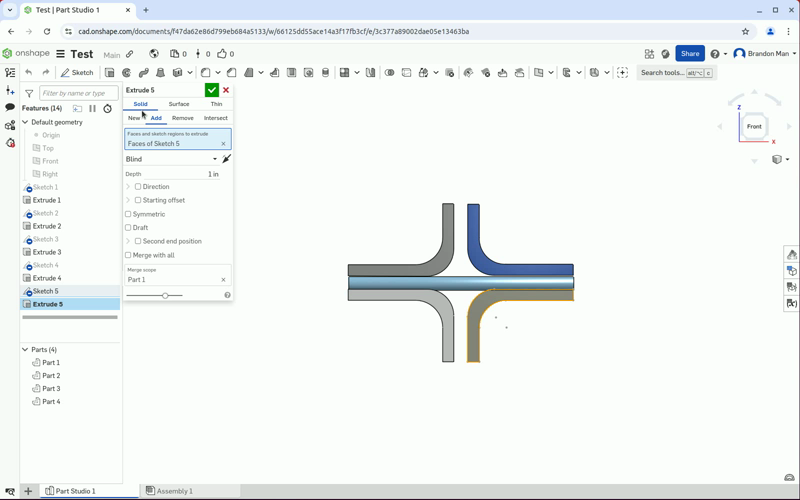
mouse_move(137, 120)
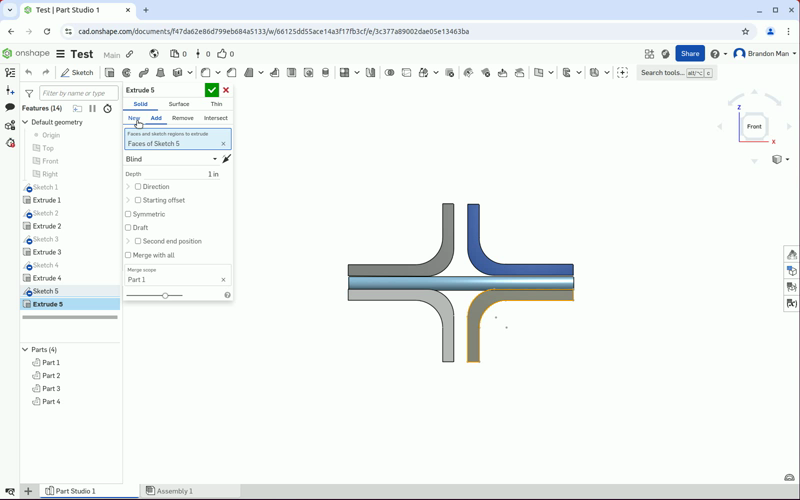
click(137, 120)
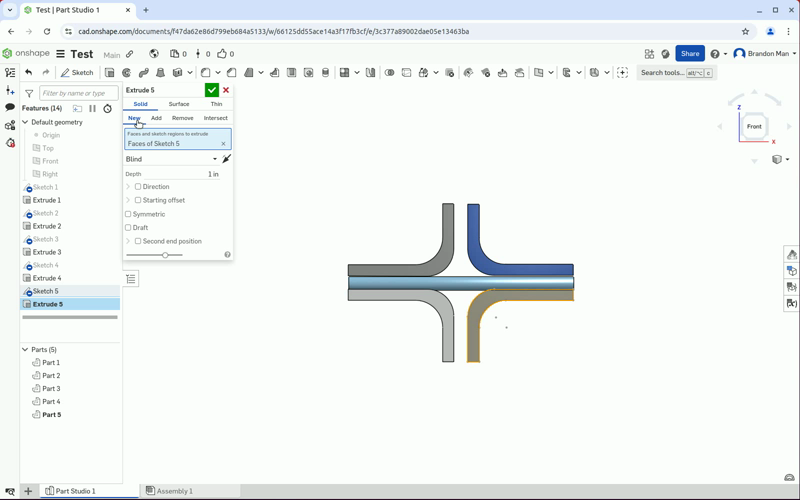
key(tab, 4)
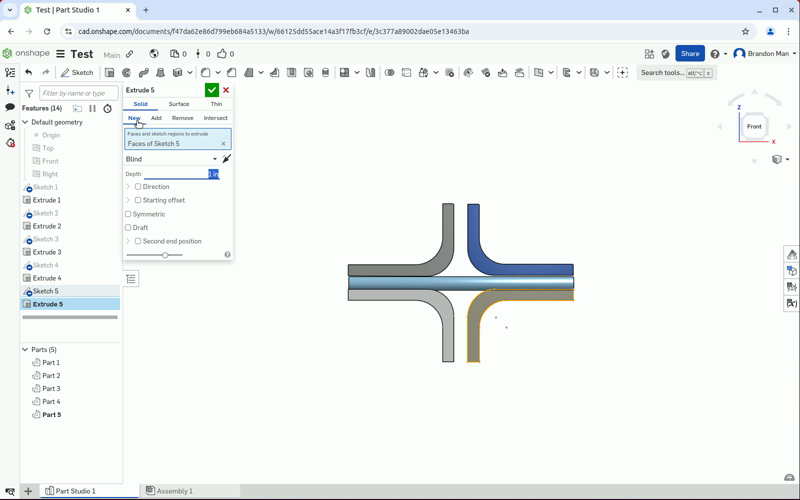
text(13.962)
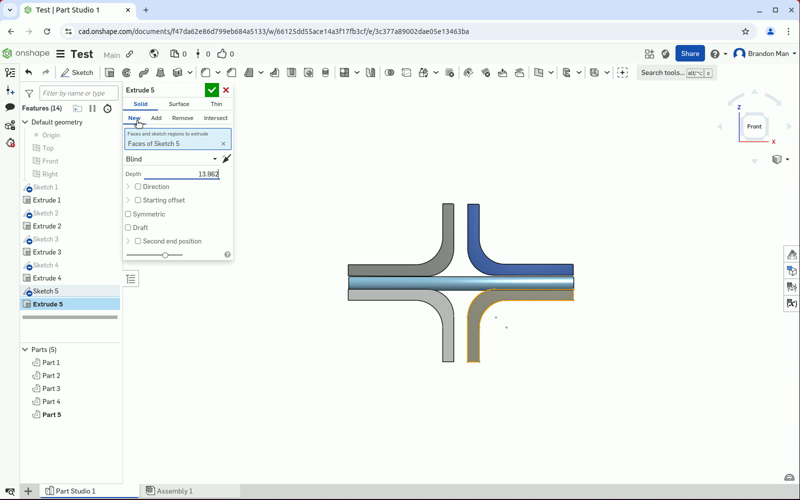
key(tab, 3)
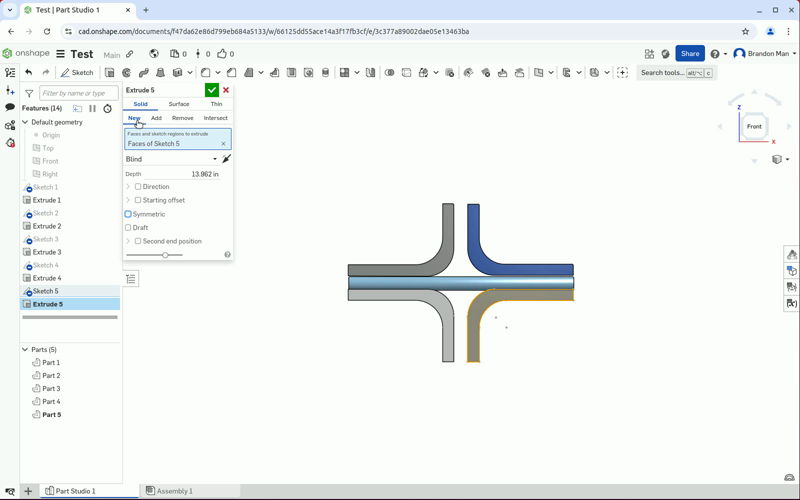
key(space)
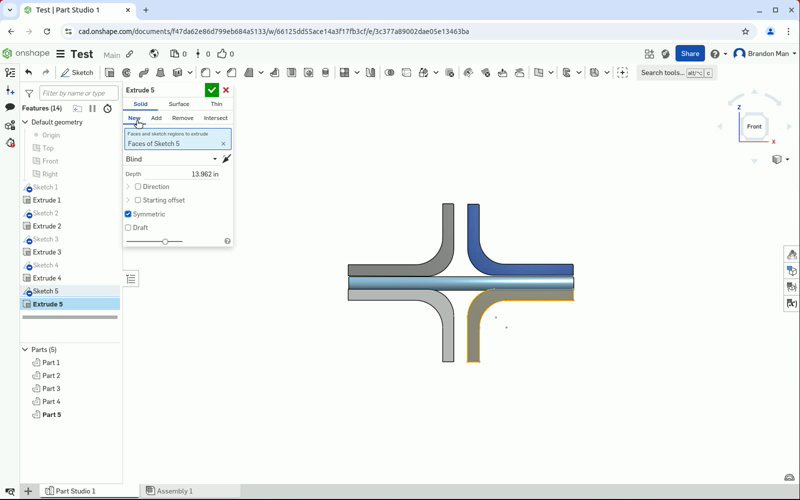
key(enter)
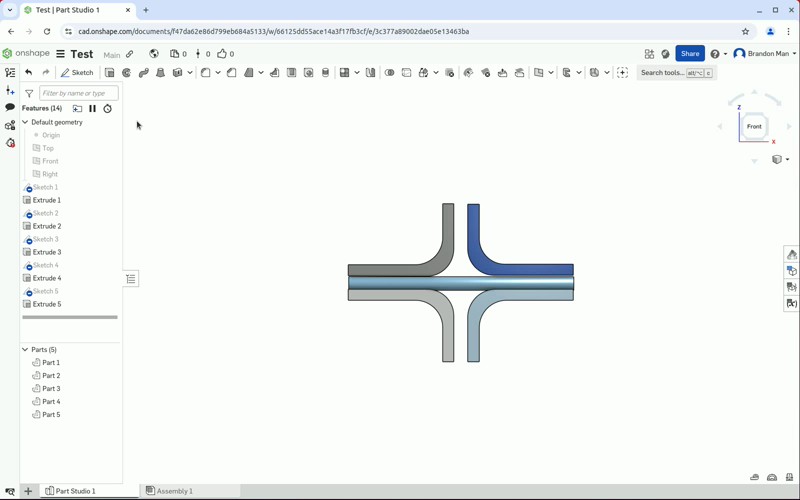
key(shift+h)
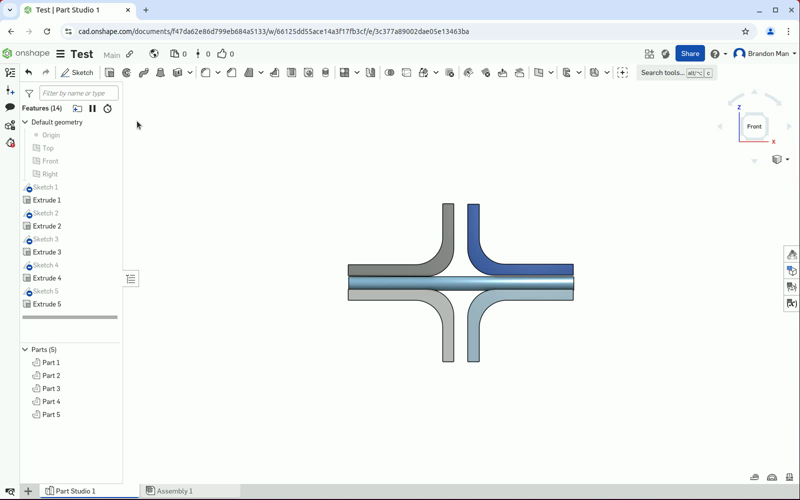
key(shift+h)
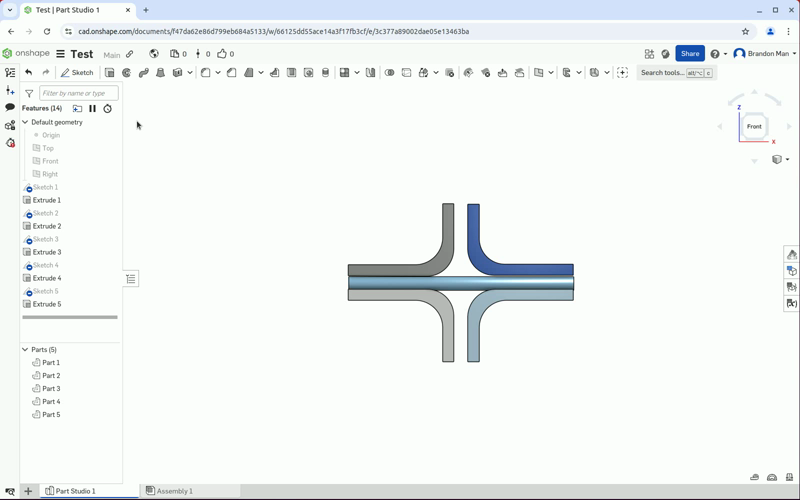
key(shift+7)
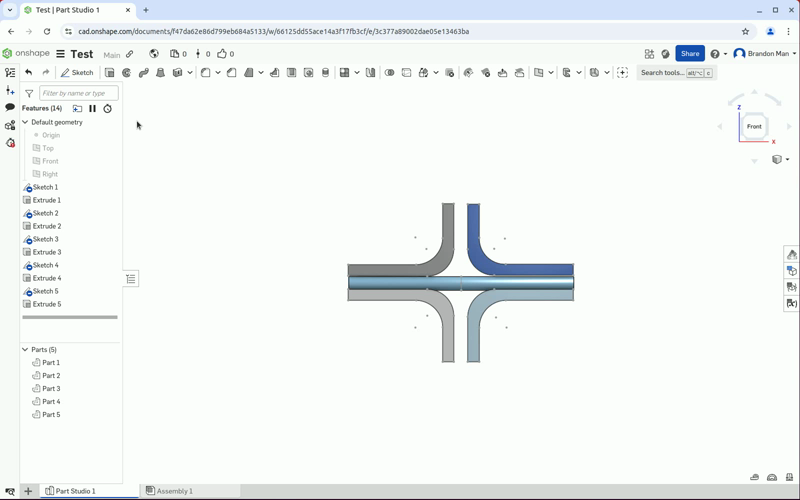
key(left, 2)
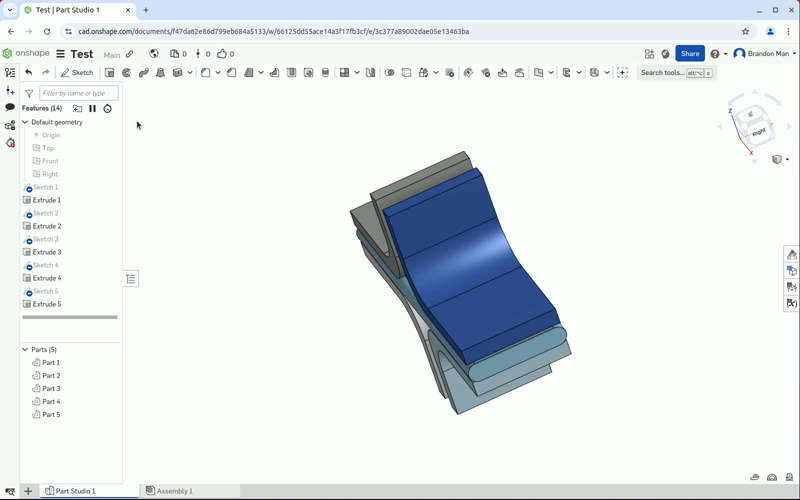
key(down, 2)
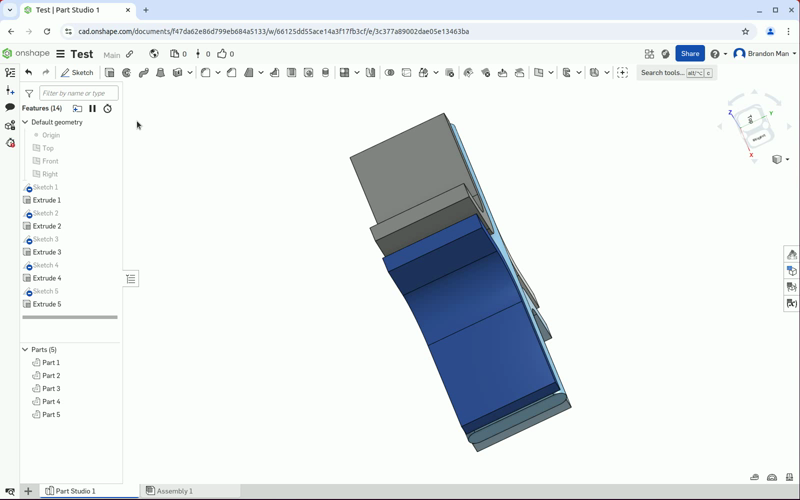
key(up, 2)
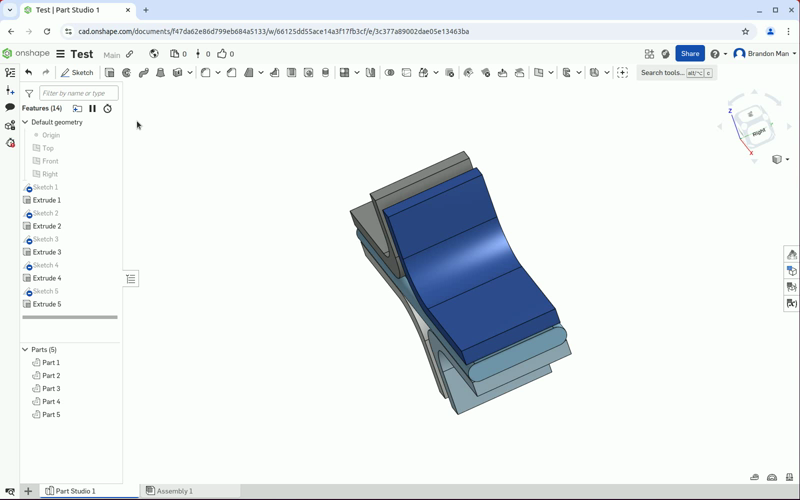
key(right, 2)
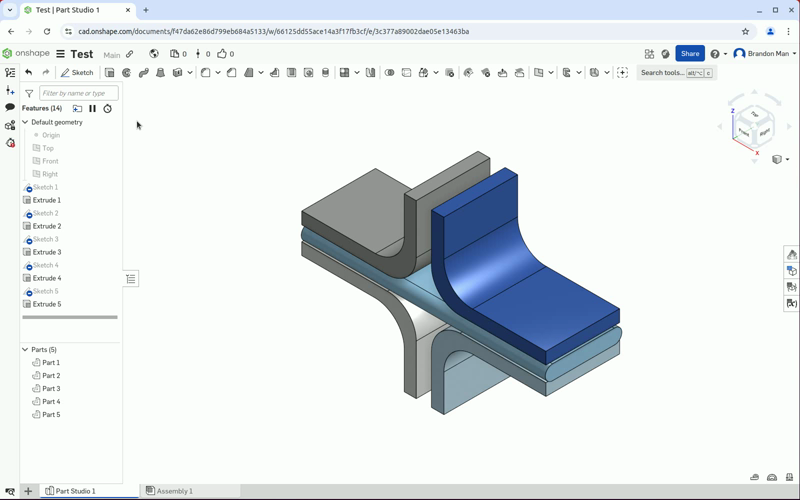
mouse_move(73, 189)
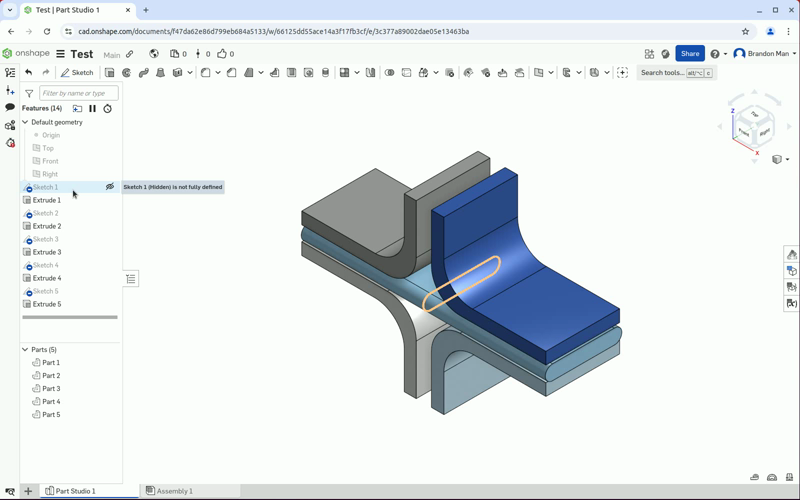
click(73, 189)